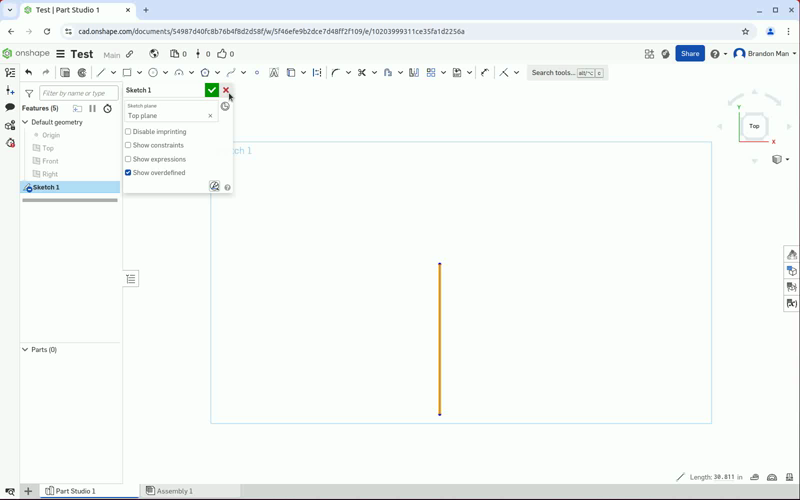
key(shift+h)
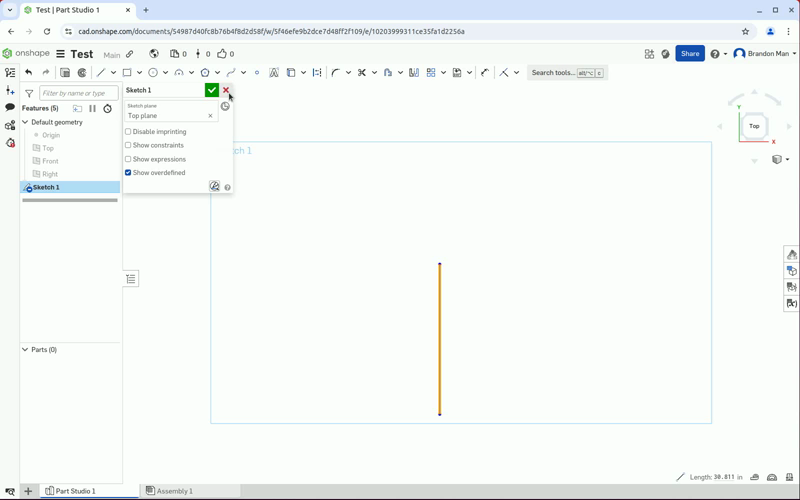
key(shift+s)
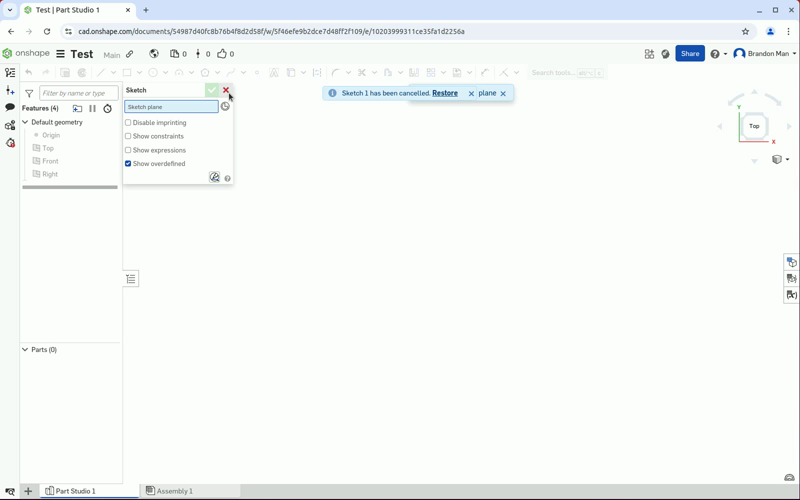
mouse_move(73, 150)
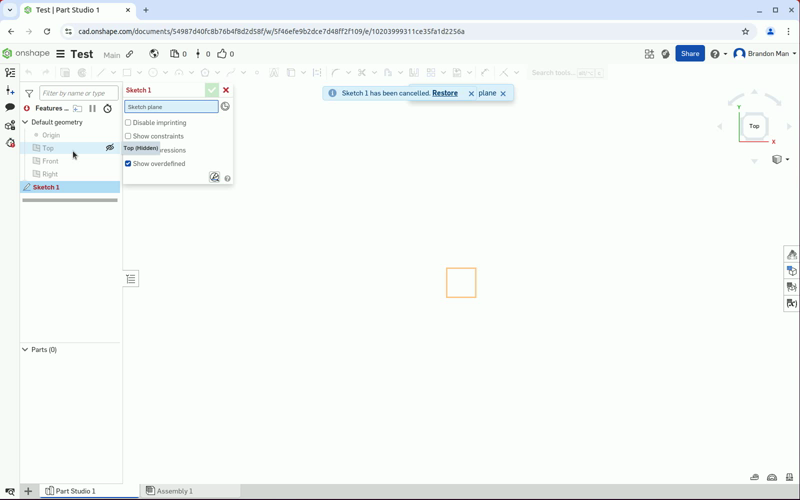
click(73, 150)
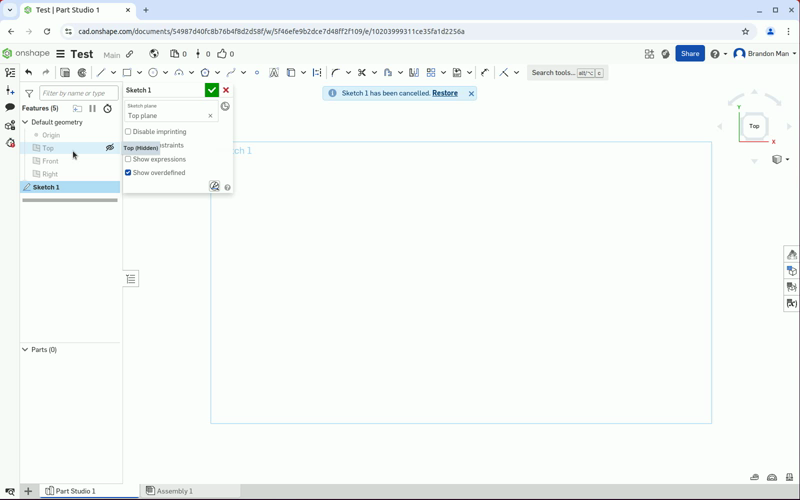
mouse_move(73, 352)
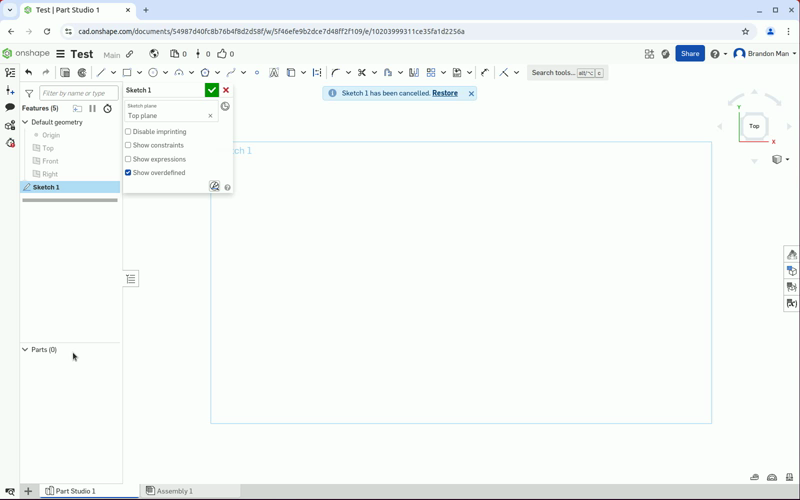
key(y)
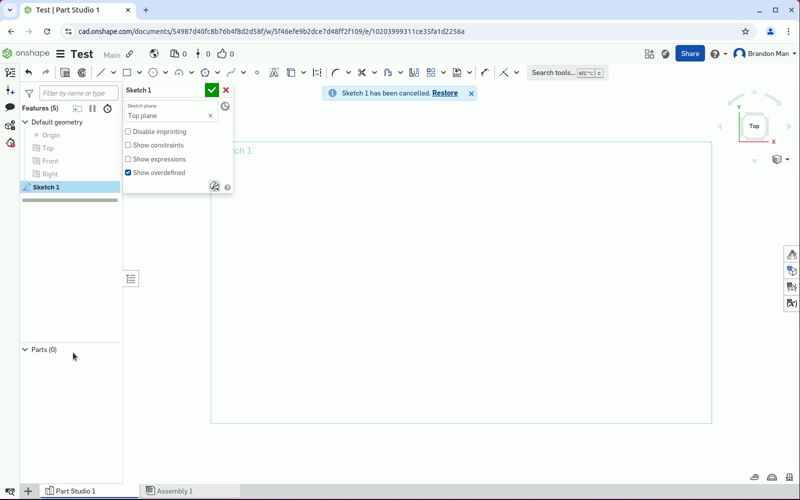
key(l)
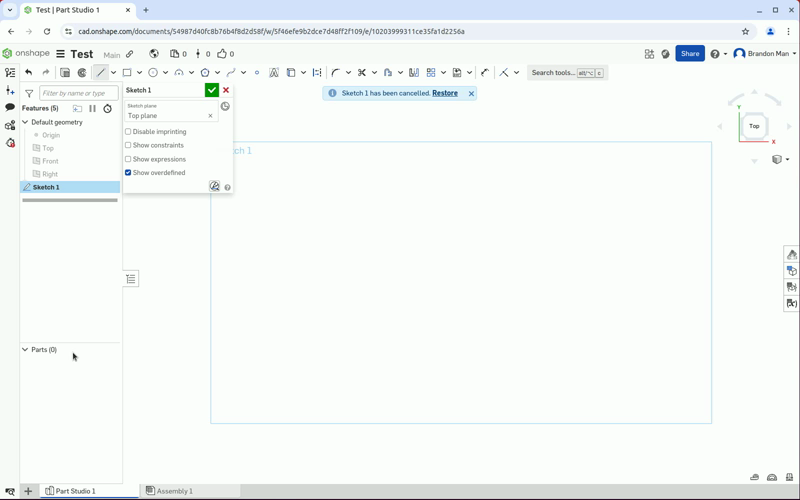
key_down(shift)
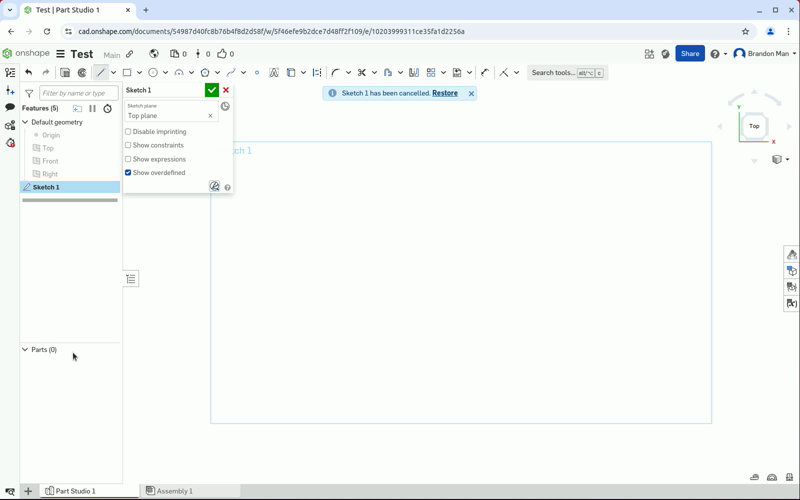
mouse_move(460, 300)
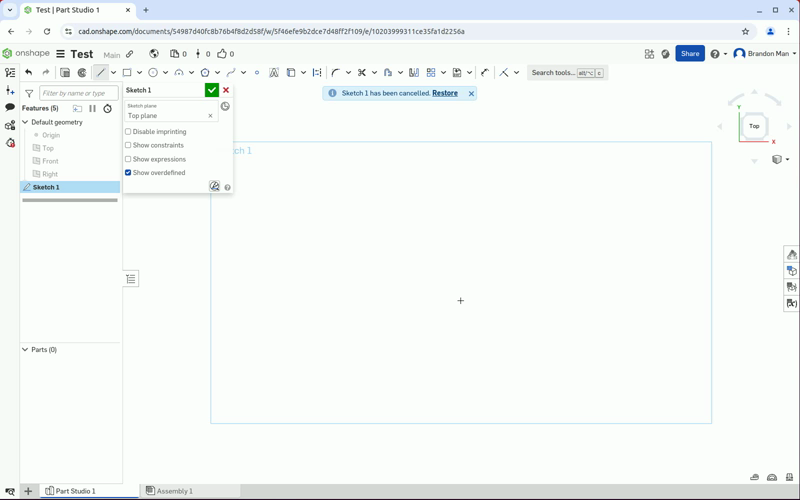
click(460, 300)
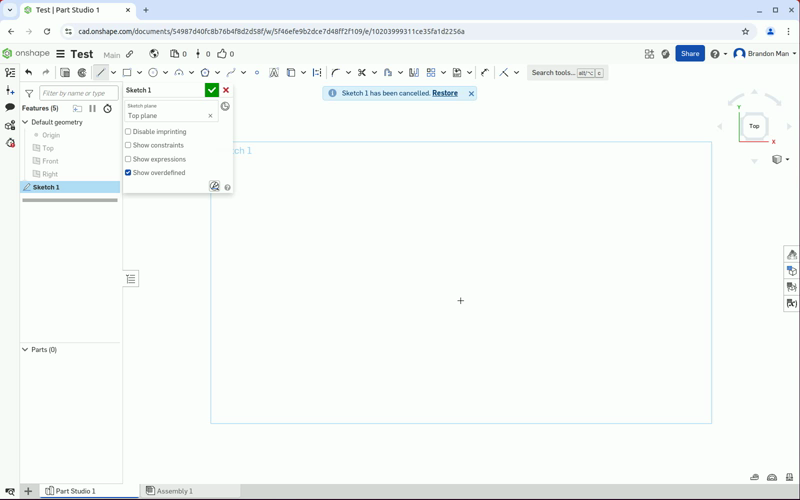
key_up(shift)
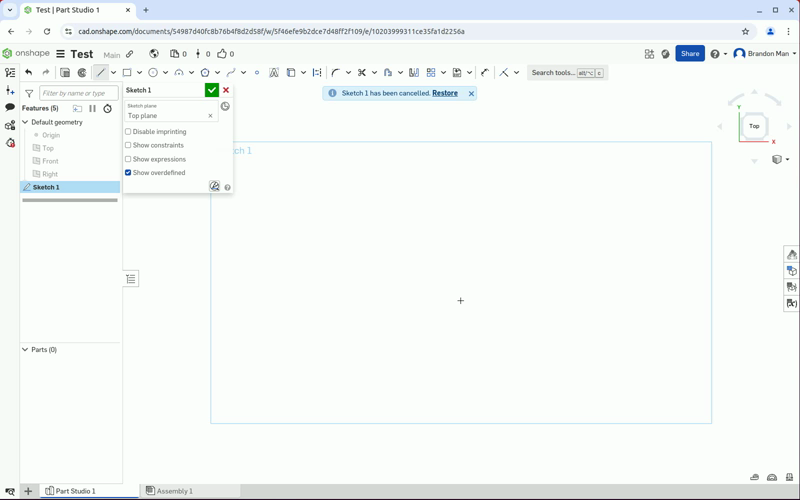
key_down(shift)
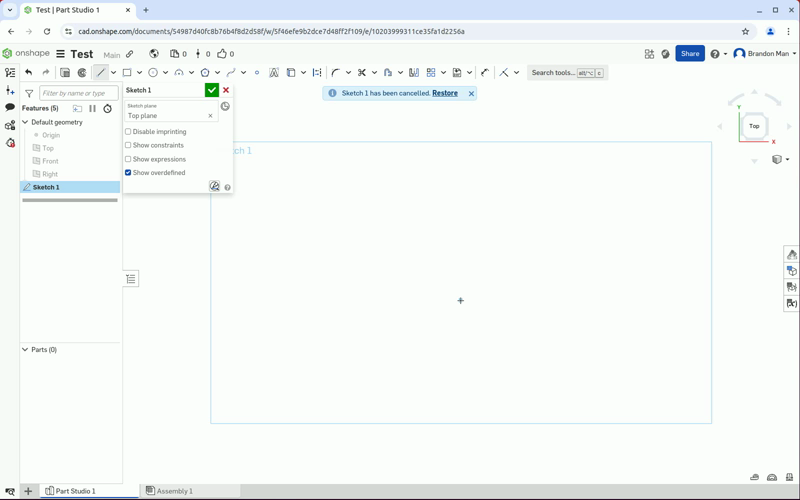
mouse_move(490, 300)
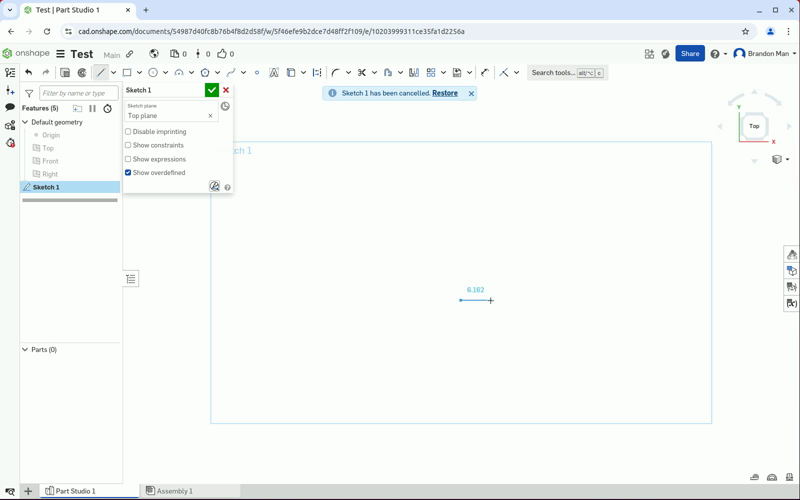
mouse_move(464, 300)
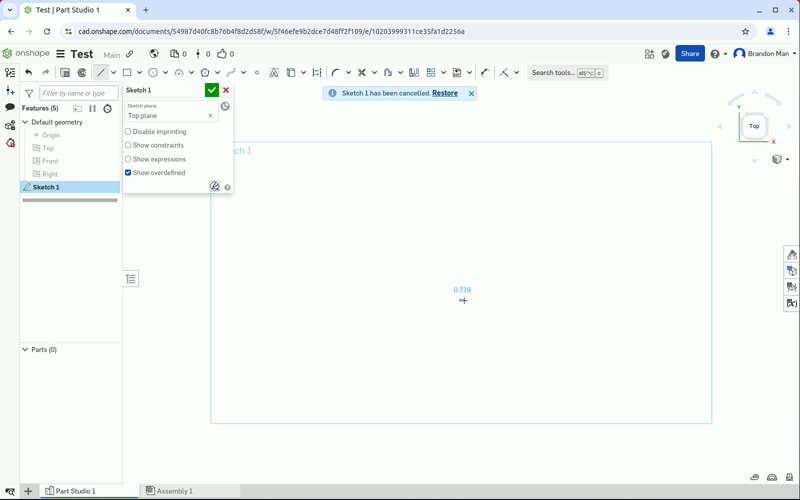
scroll(6)
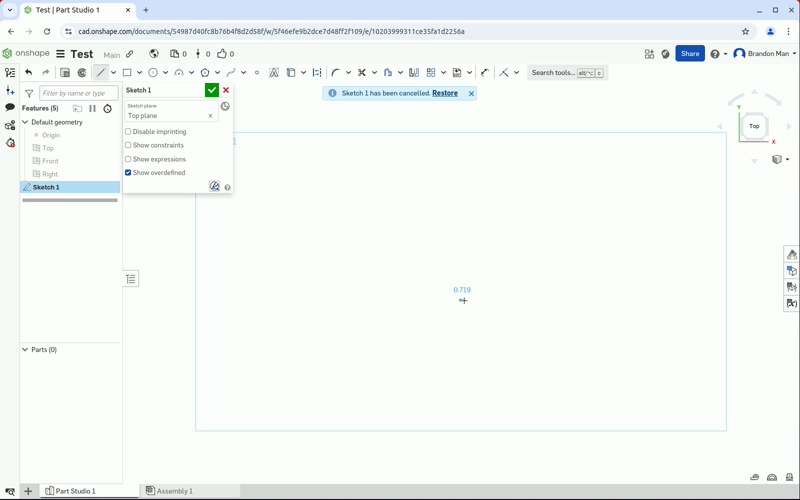
scroll(6)
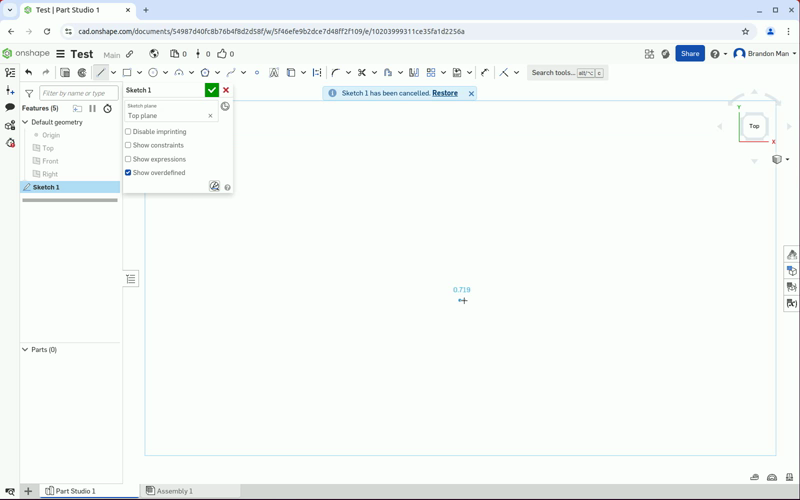
scroll(6)
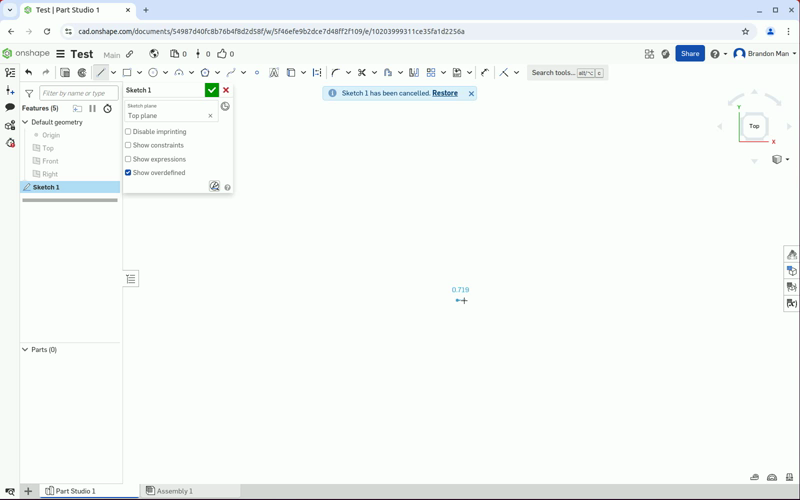
scroll(6)
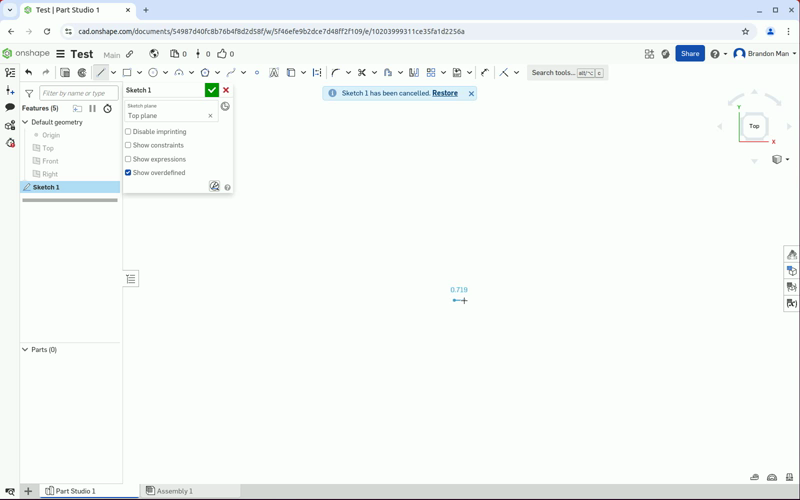
scroll(6)
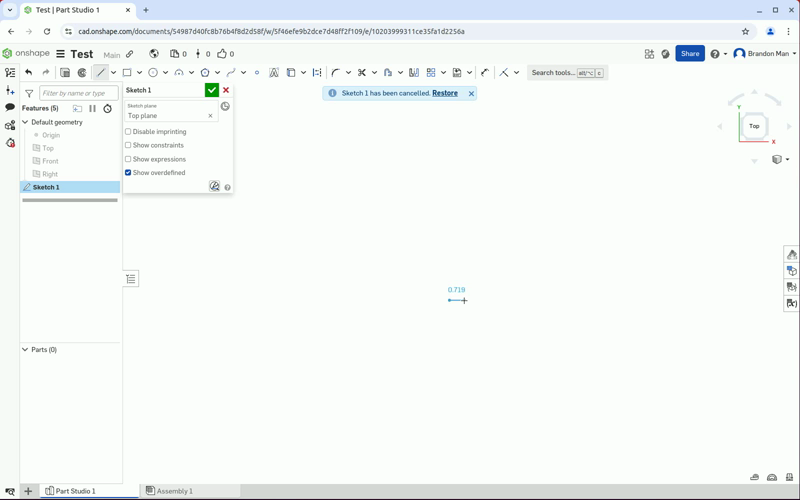
scroll(6)
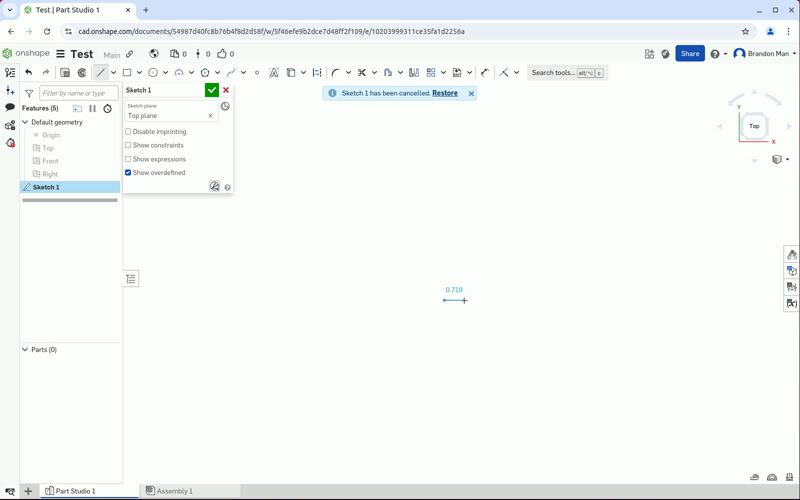
scroll(6)
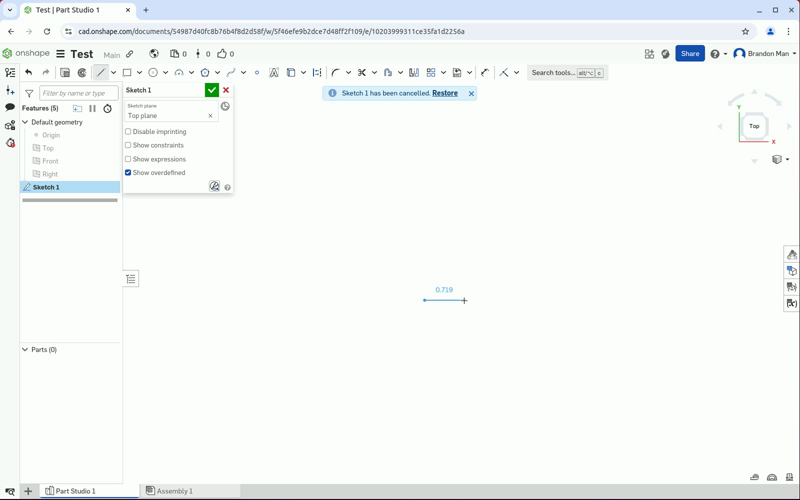
click(464, 300)
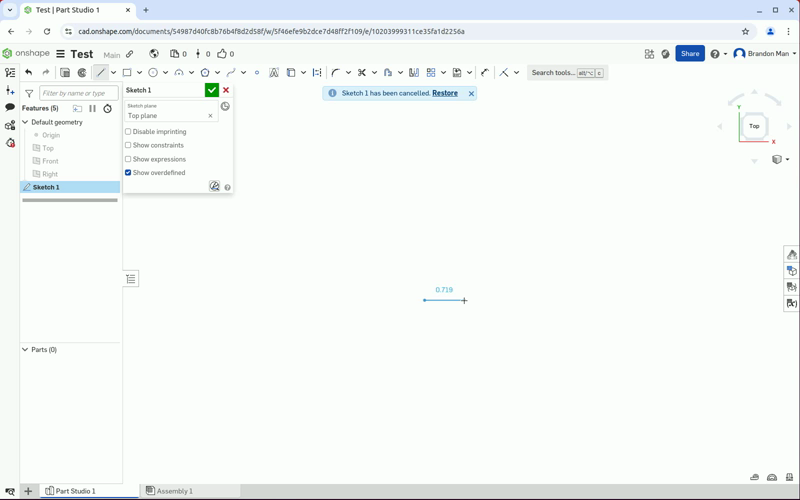
scroll(-6)
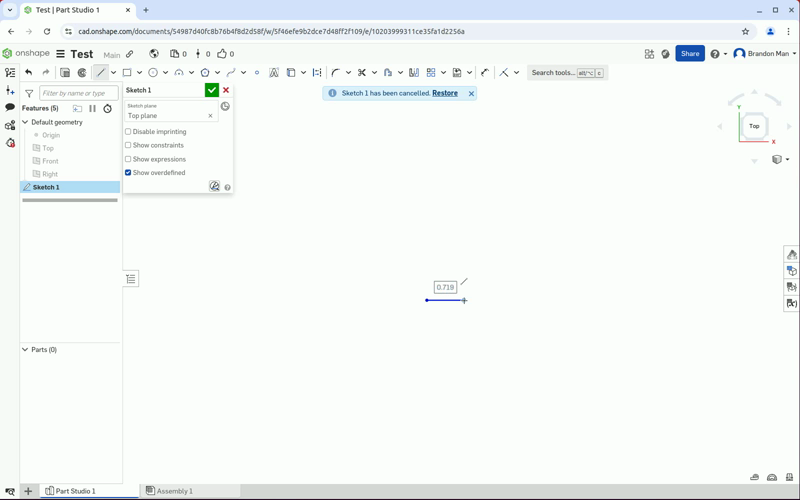
scroll(-6)
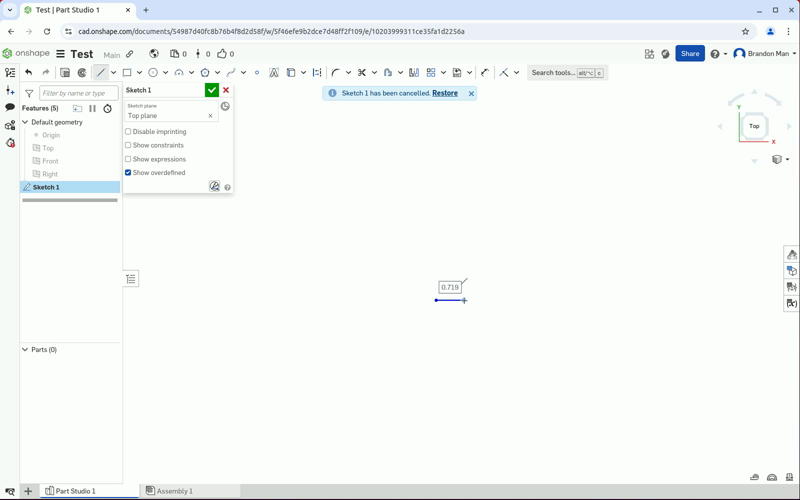
scroll(-6)
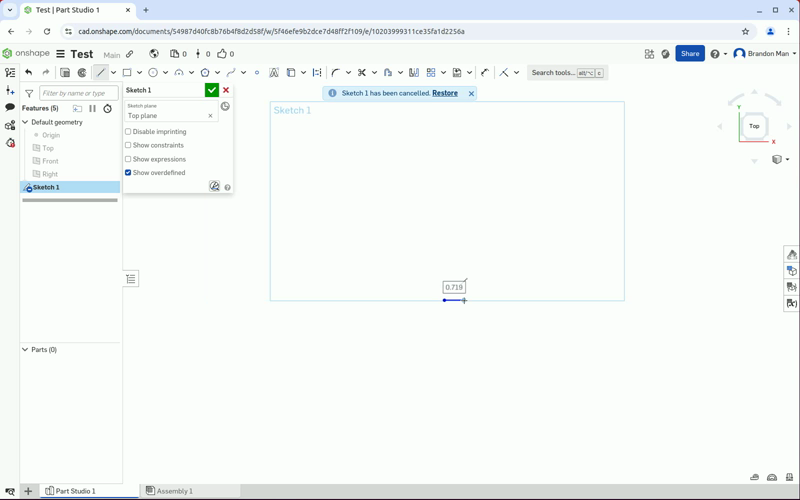
scroll(-6)
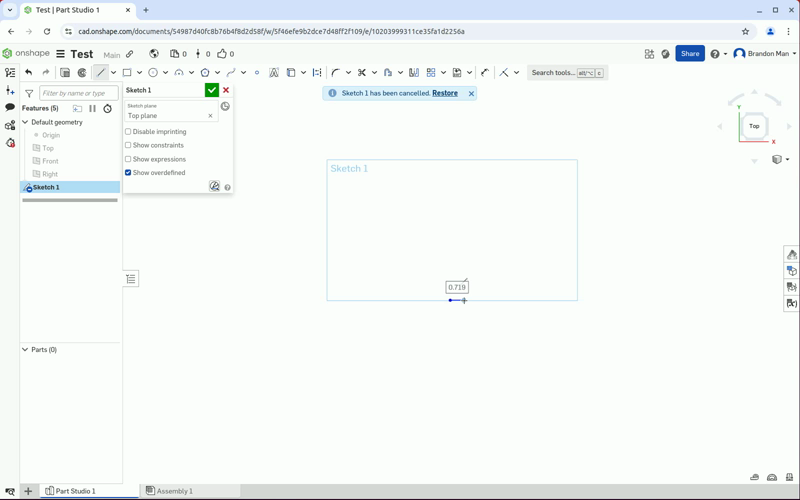
scroll(-6)
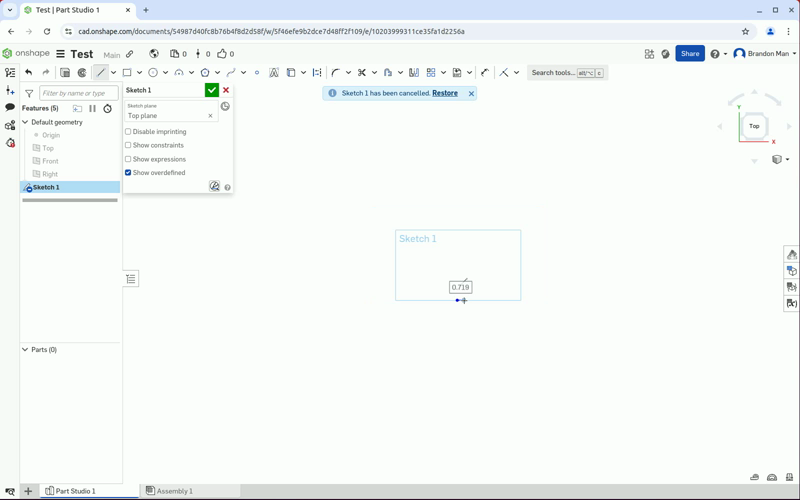
scroll(-6)
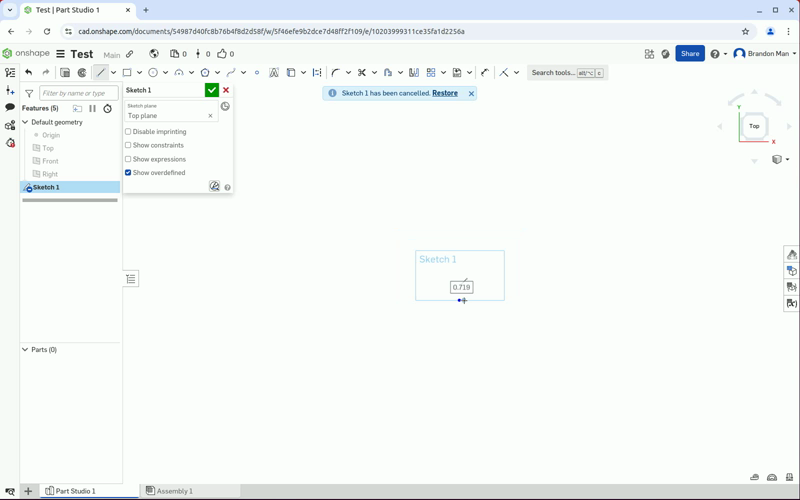
scroll(-6)
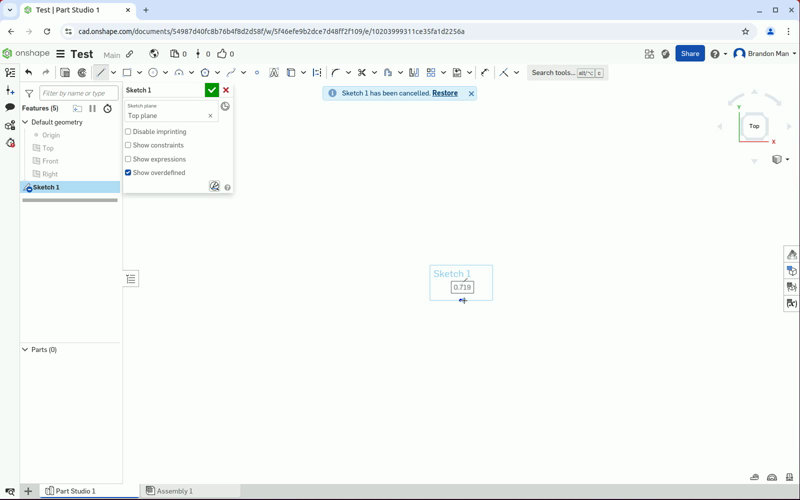
key_up(shift)
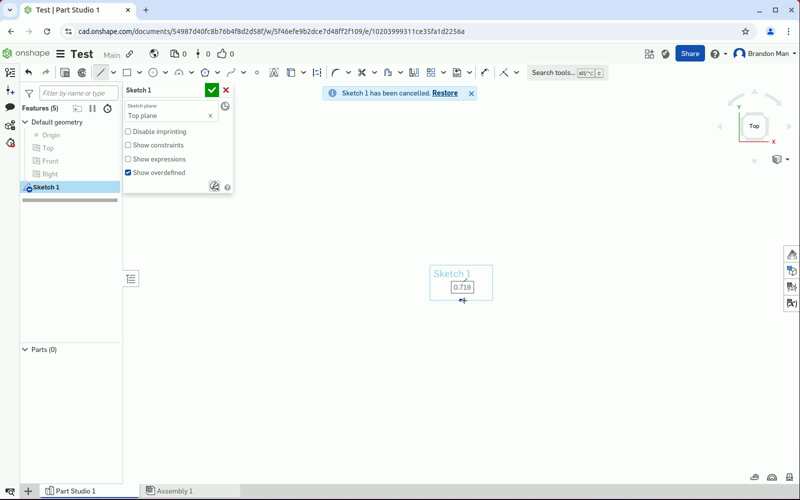
key_down(shift)
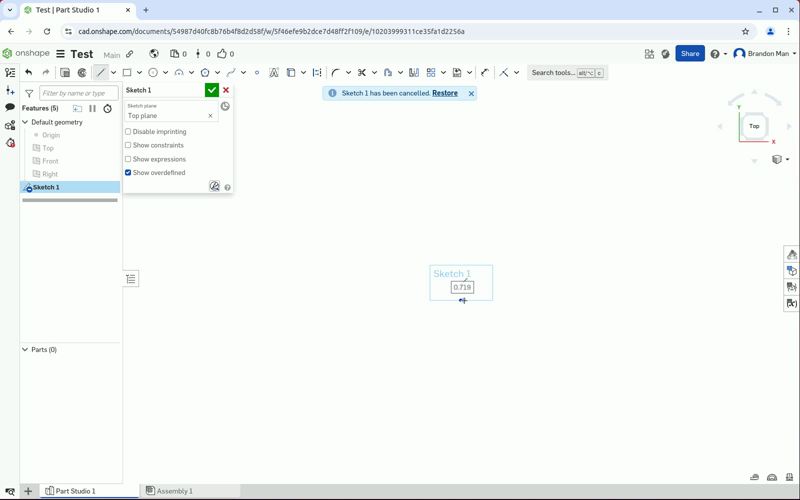
mouse_move(494, 300)
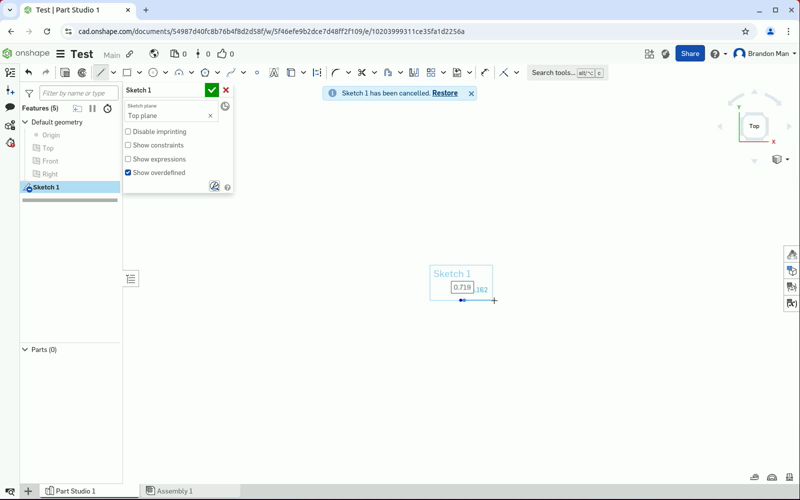
mouse_move(464, 297)
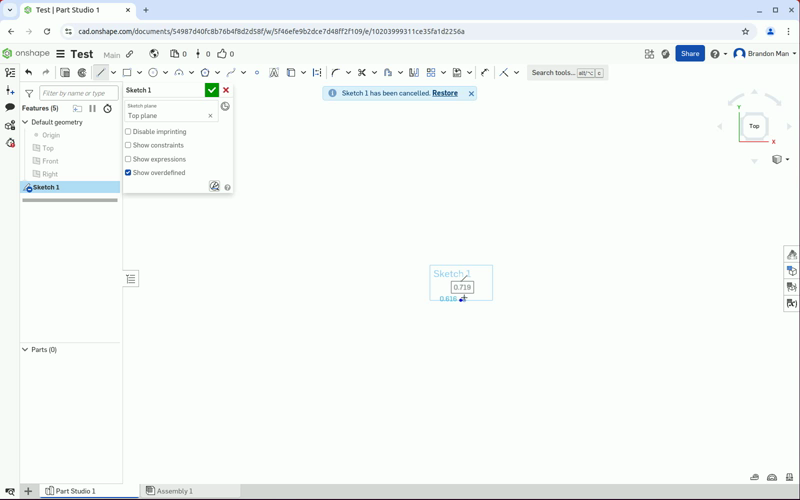
scroll(6)
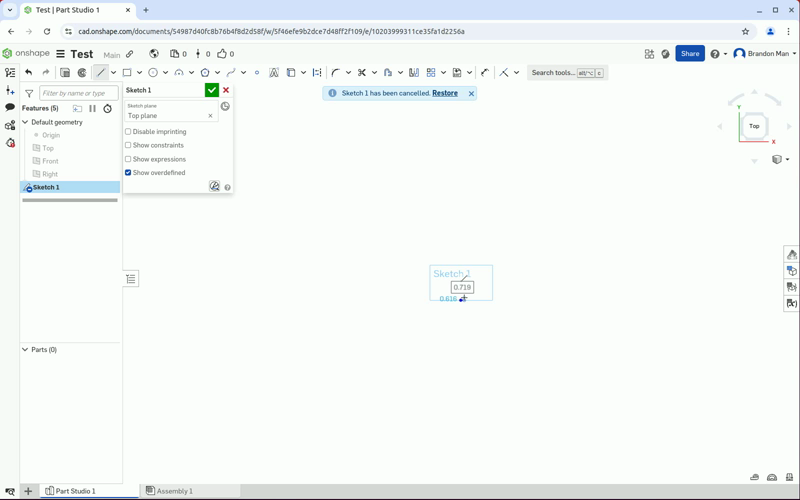
scroll(6)
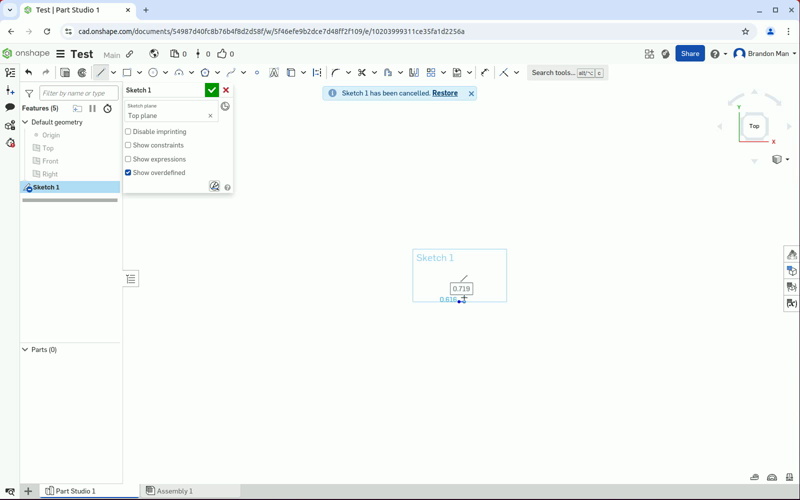
scroll(6)
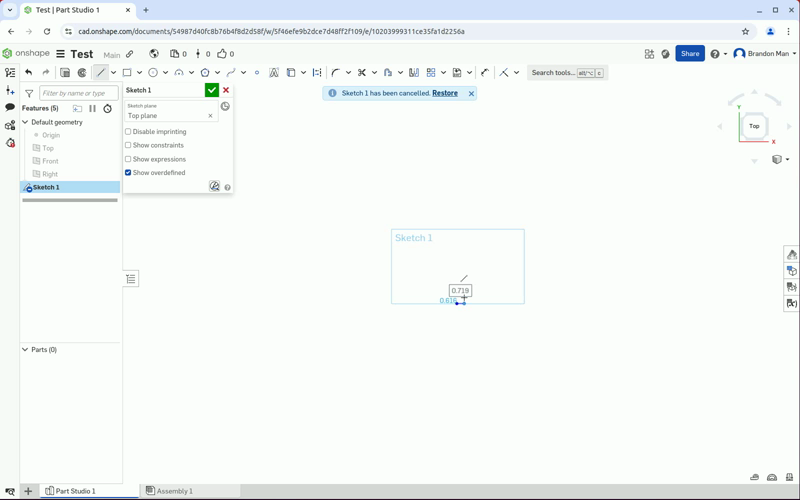
scroll(6)
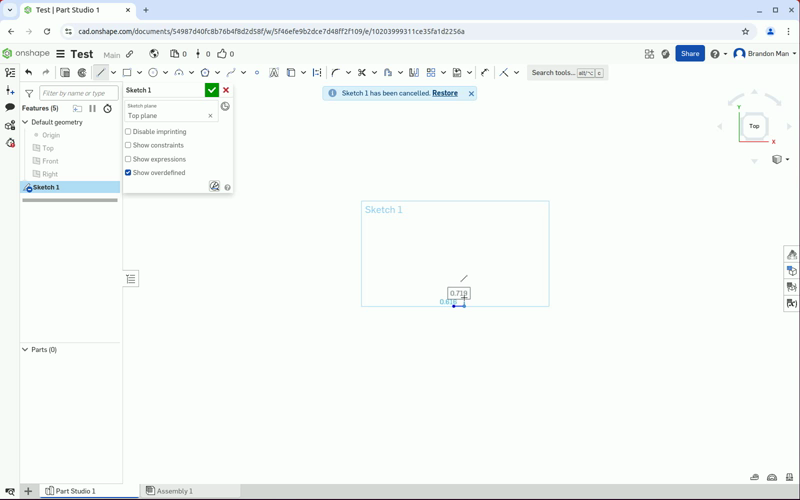
scroll(6)
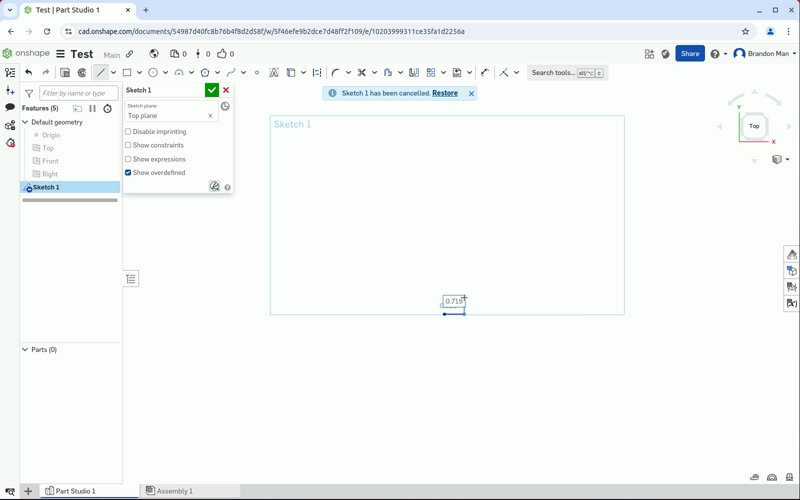
scroll(6)
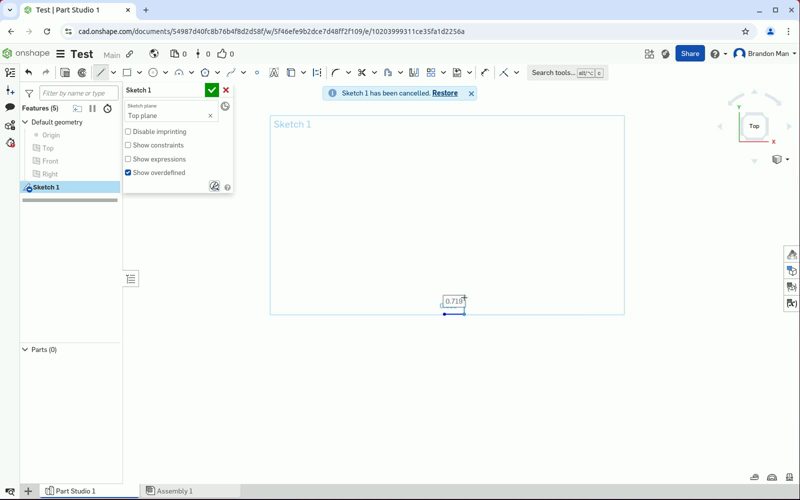
scroll(6)
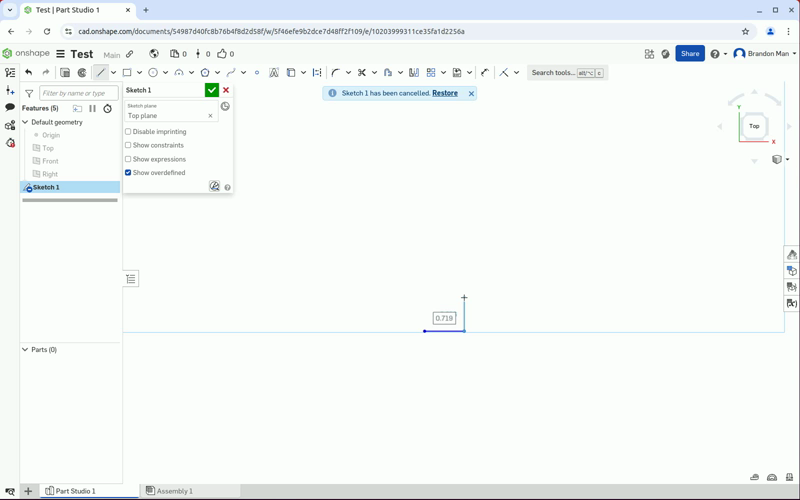
click(464, 297)
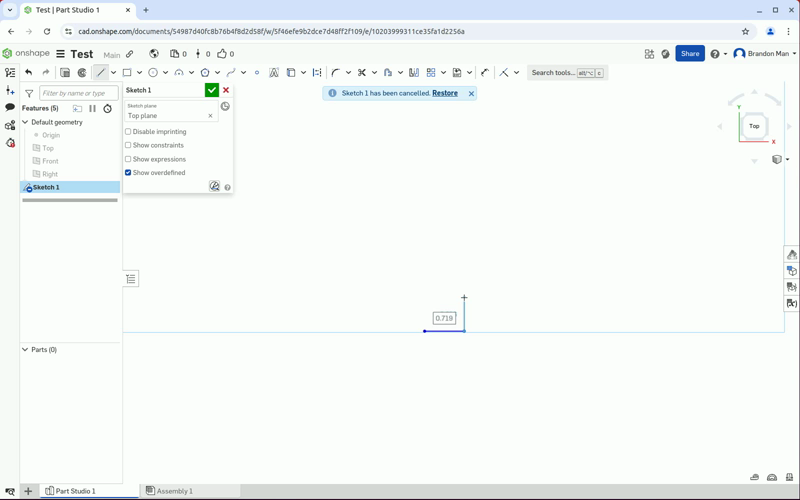
scroll(-6)
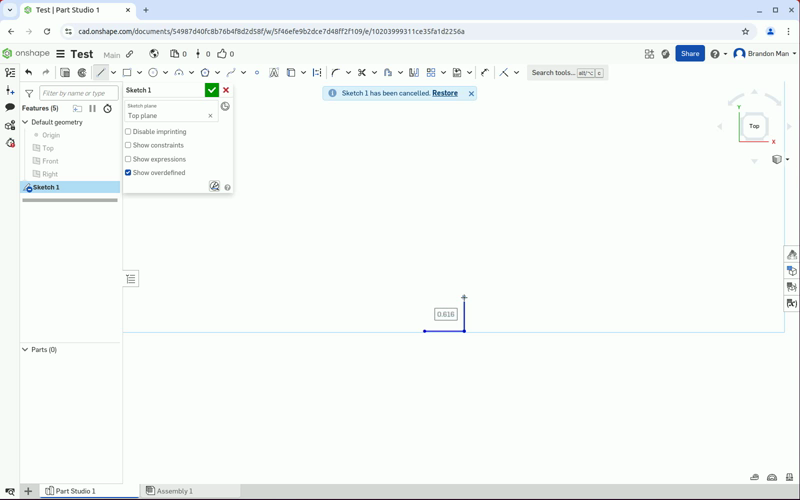
scroll(-6)
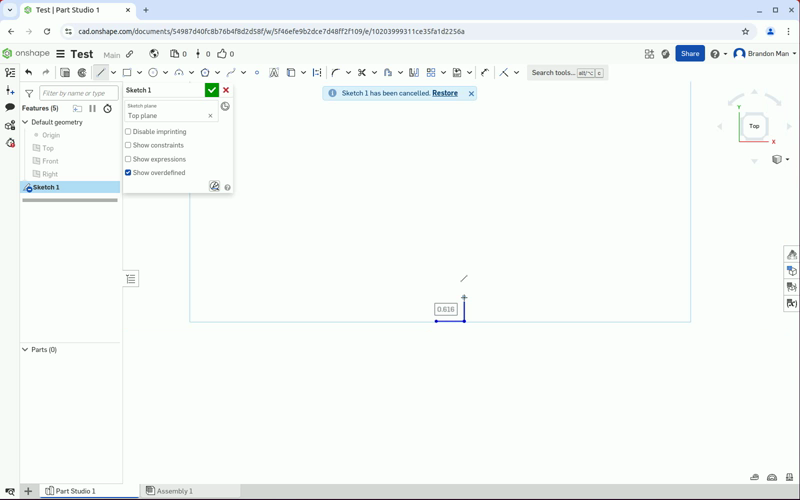
scroll(-6)
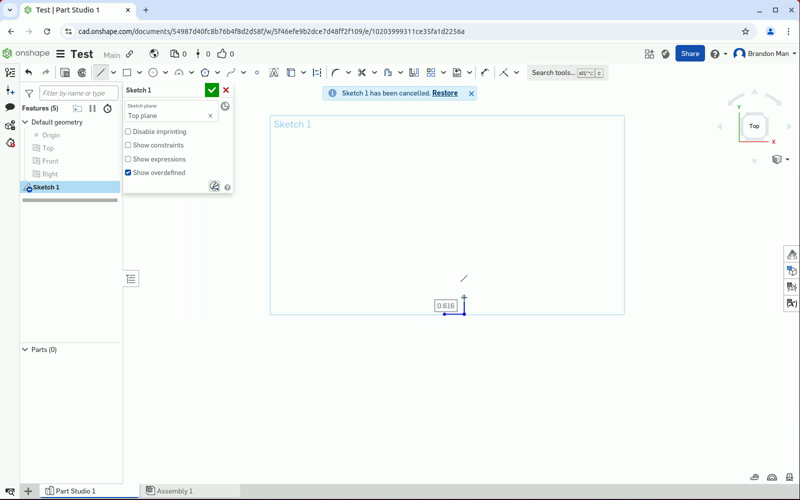
scroll(-6)
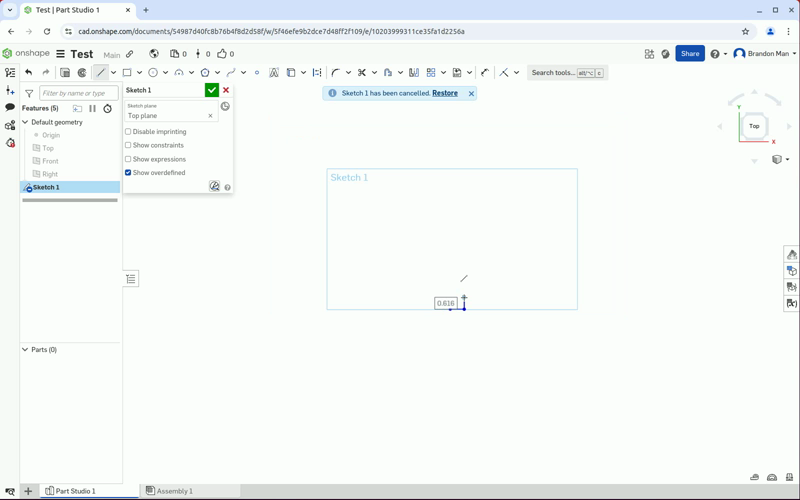
scroll(-6)
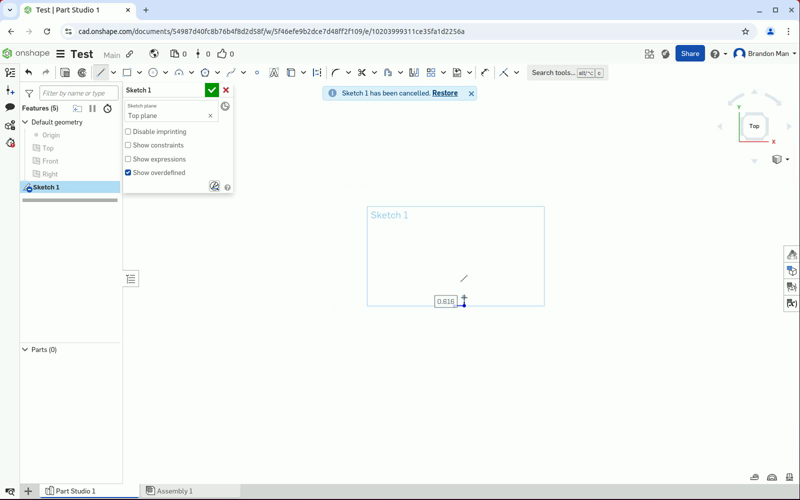
scroll(-6)
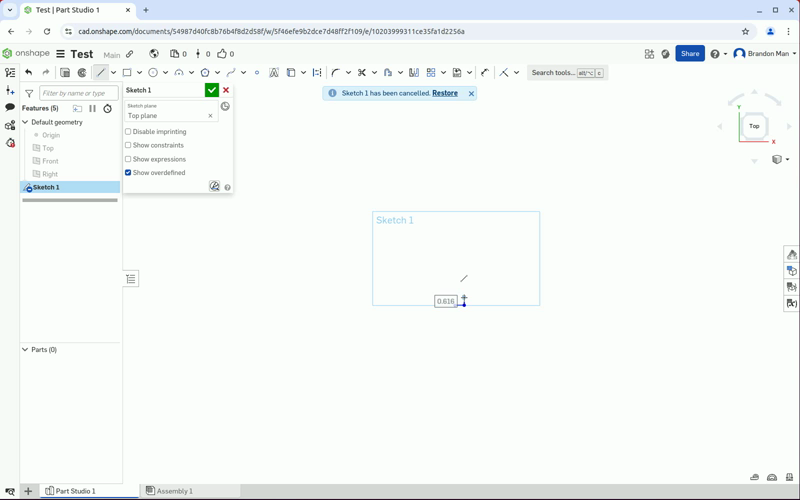
scroll(-6)
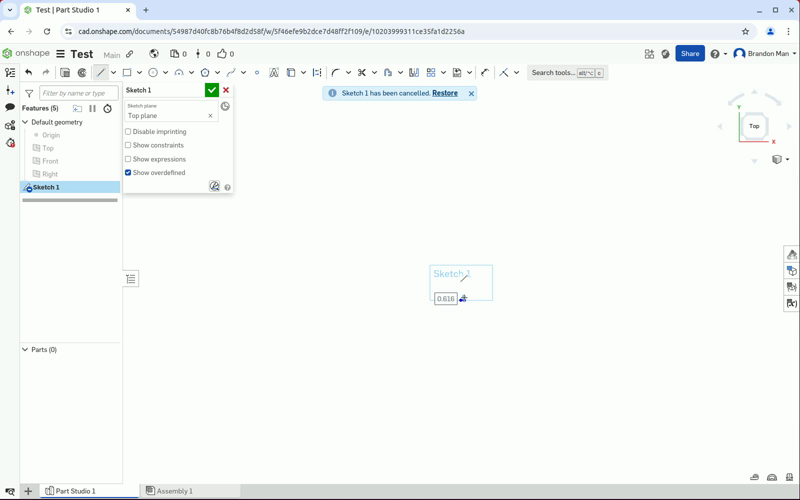
key_up(shift)
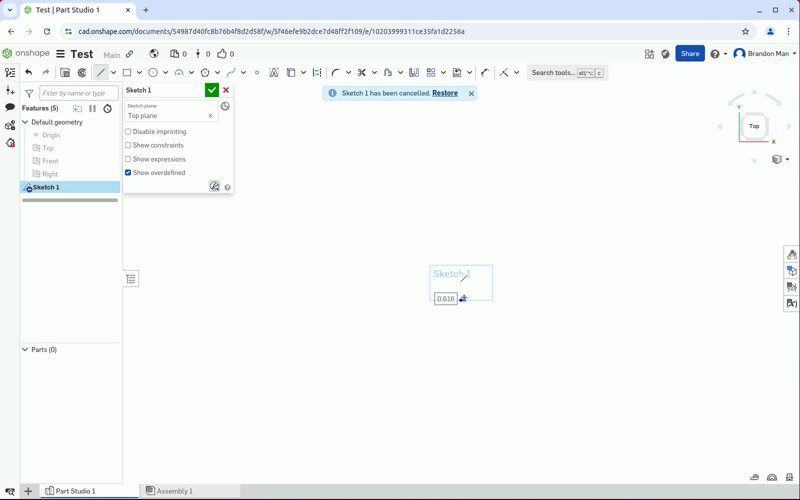
key_down(shift)
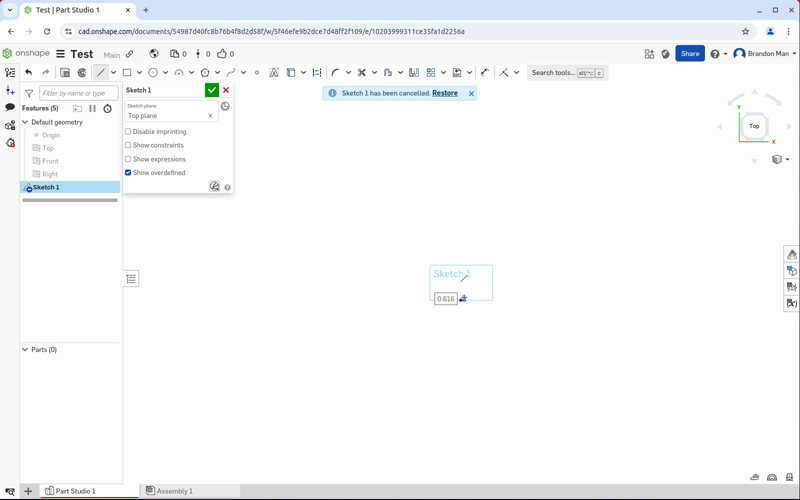
mouse_move(494, 297)
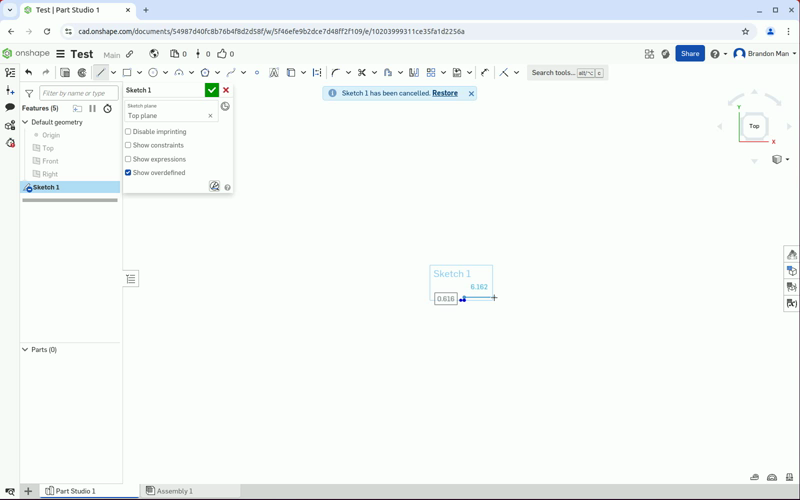
mouse_move(460, 297)
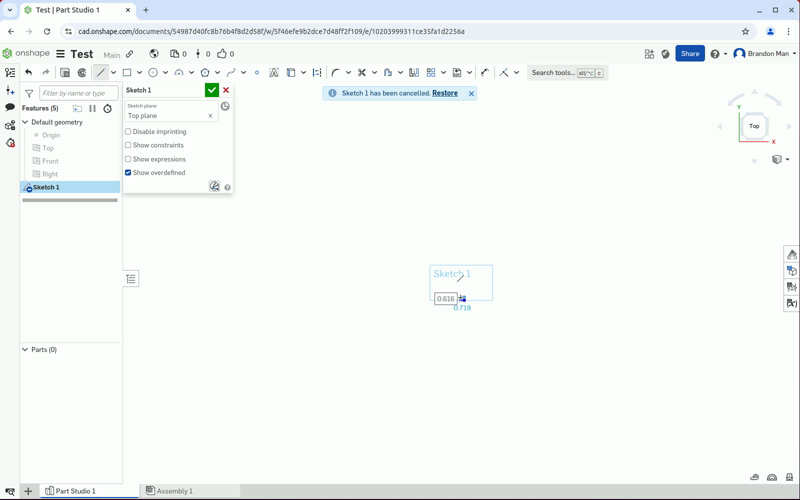
scroll(6)
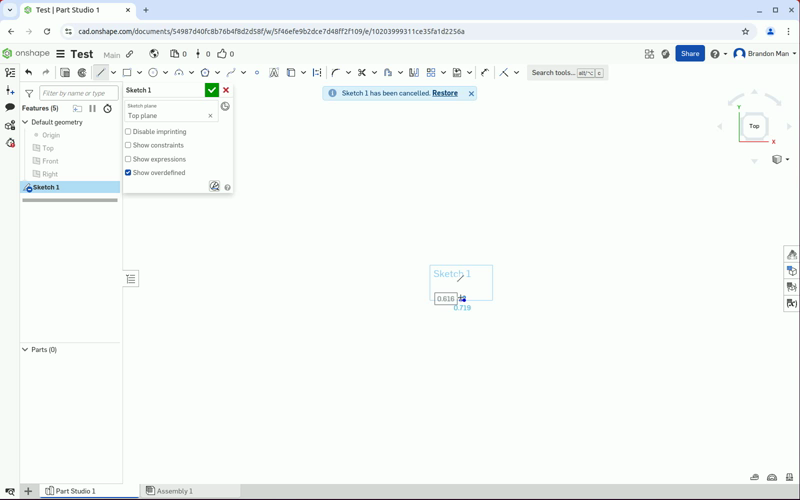
scroll(6)
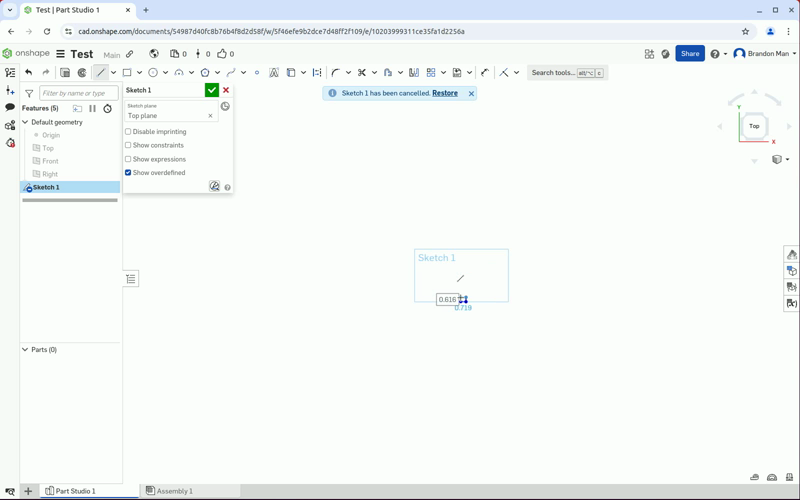
scroll(6)
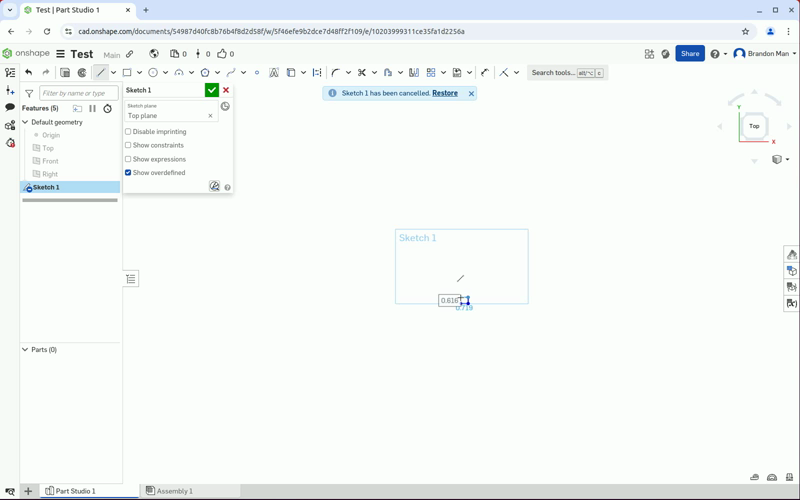
scroll(6)
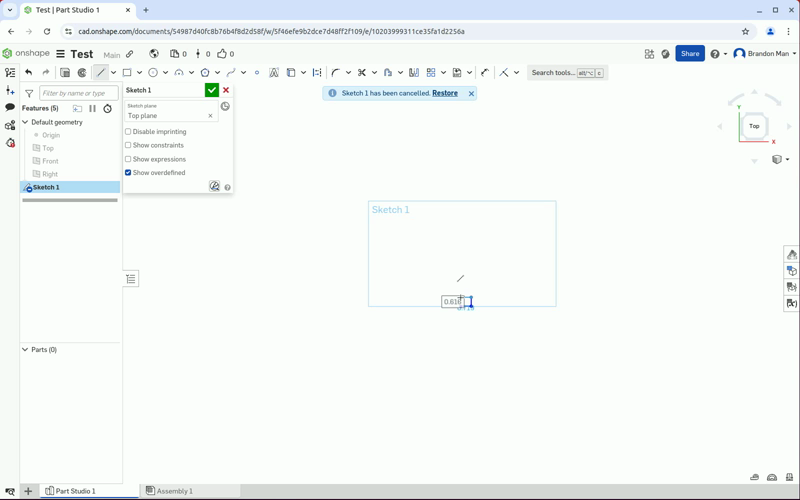
scroll(6)
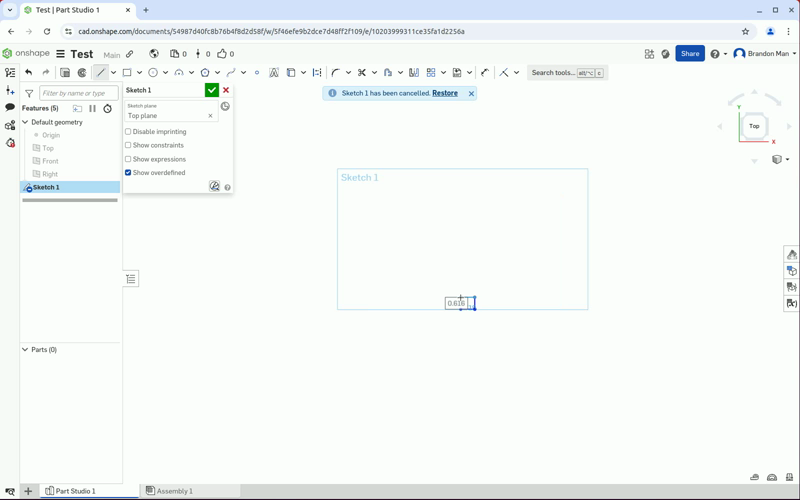
scroll(6)
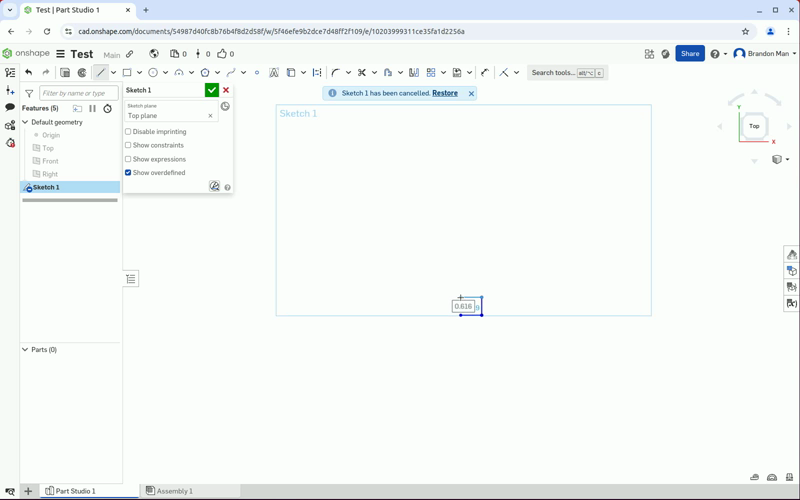
scroll(6)
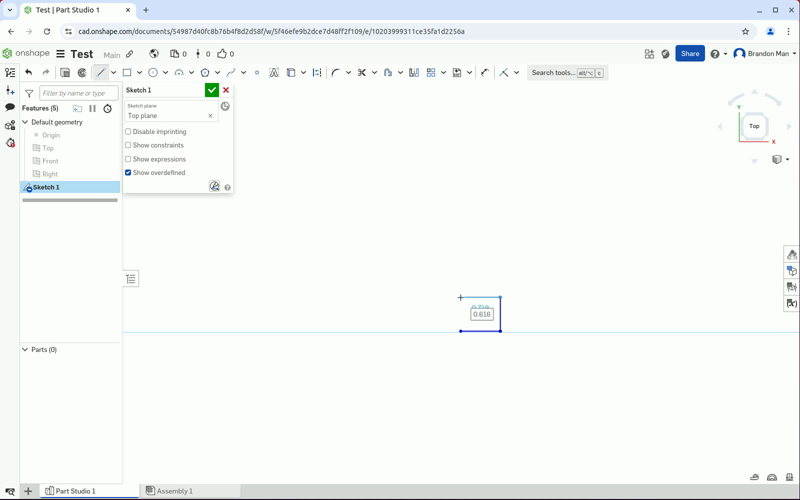
click(460, 297)
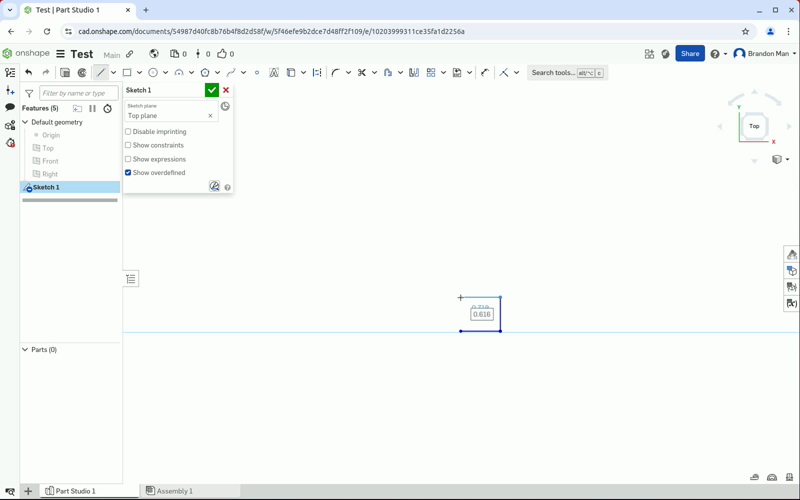
scroll(-6)
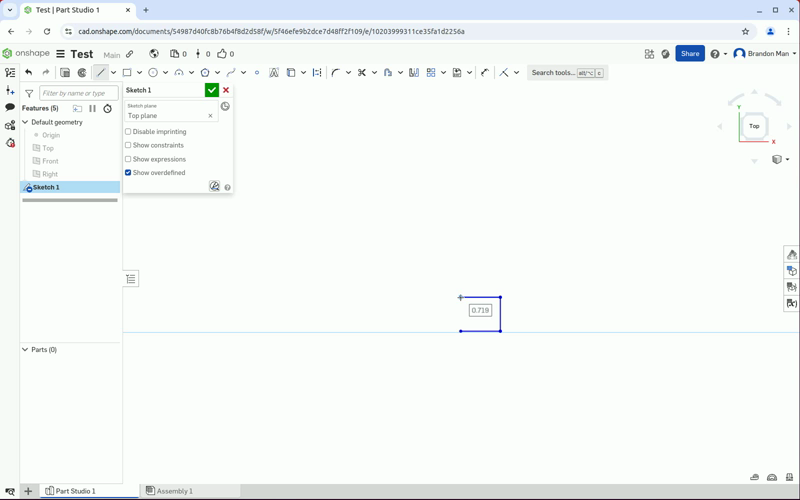
scroll(-6)
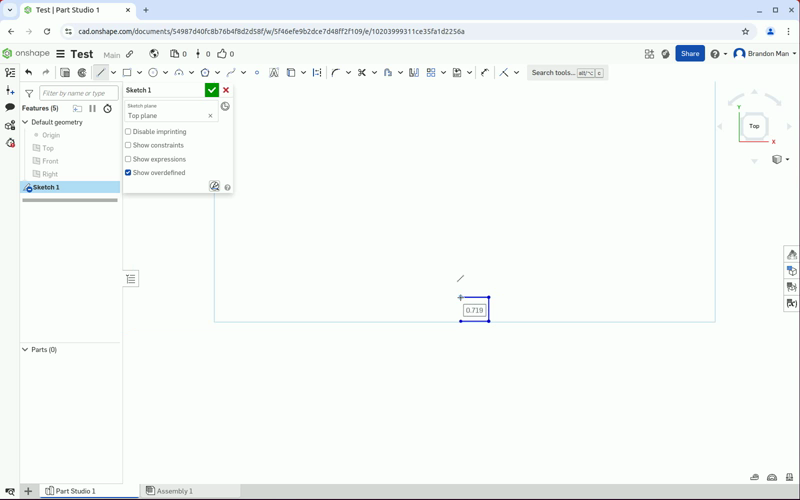
scroll(-6)
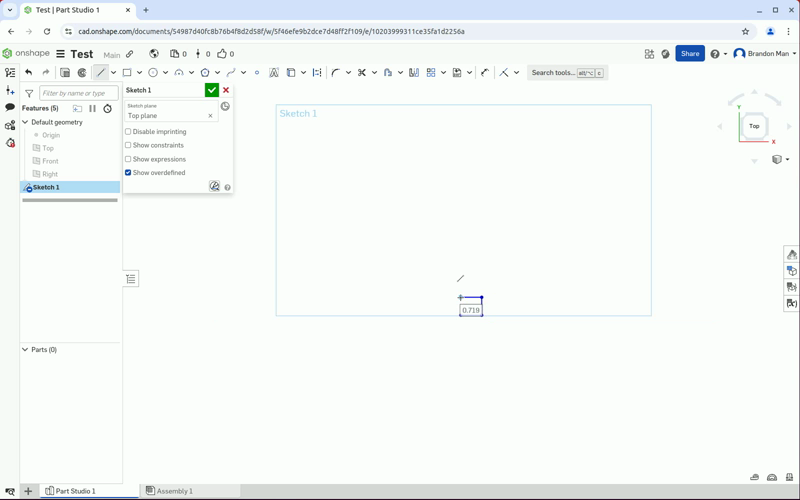
scroll(-6)
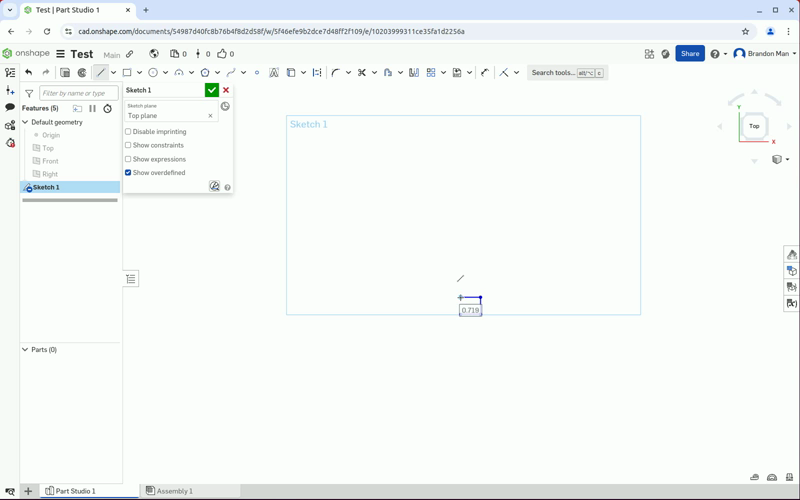
scroll(-6)
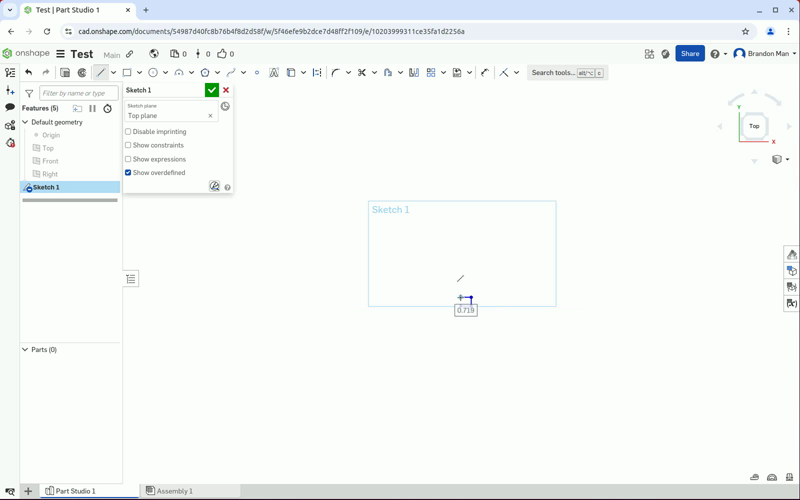
scroll(-6)
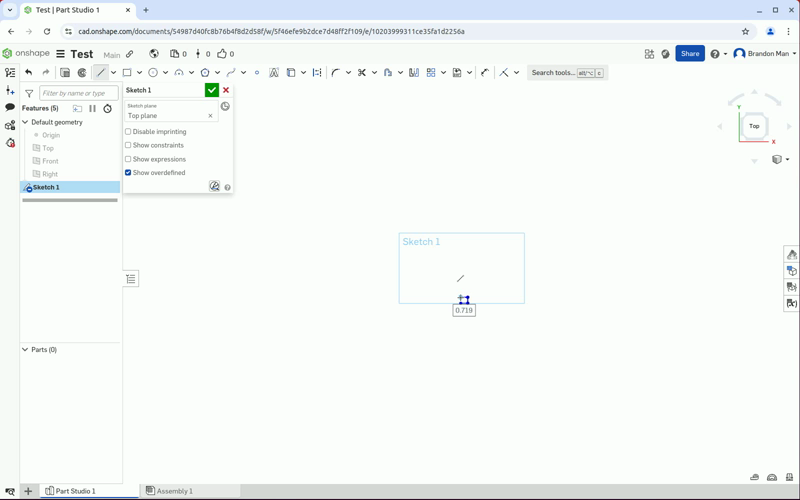
scroll(-6)
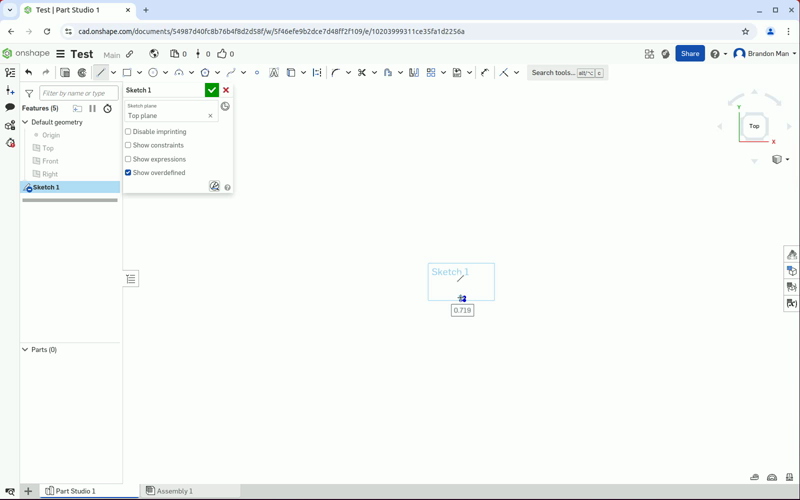
key_up(shift)
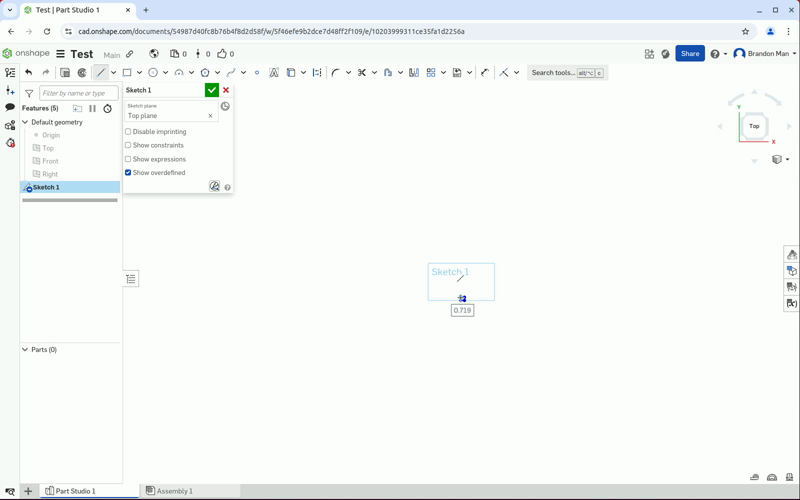
mouse_move(490, 297)
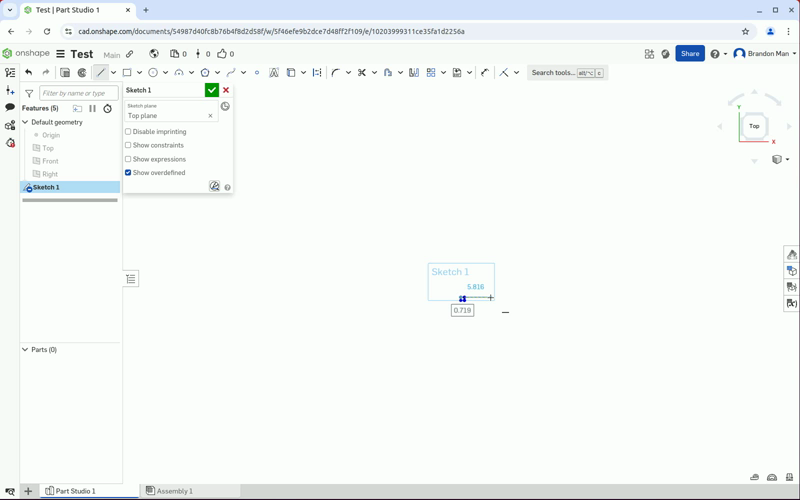
key_down(shift)
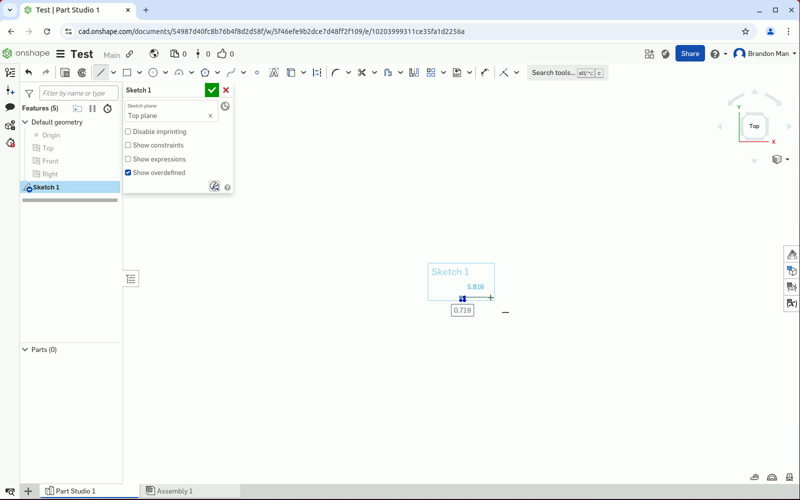
mouse_move(460, 300)
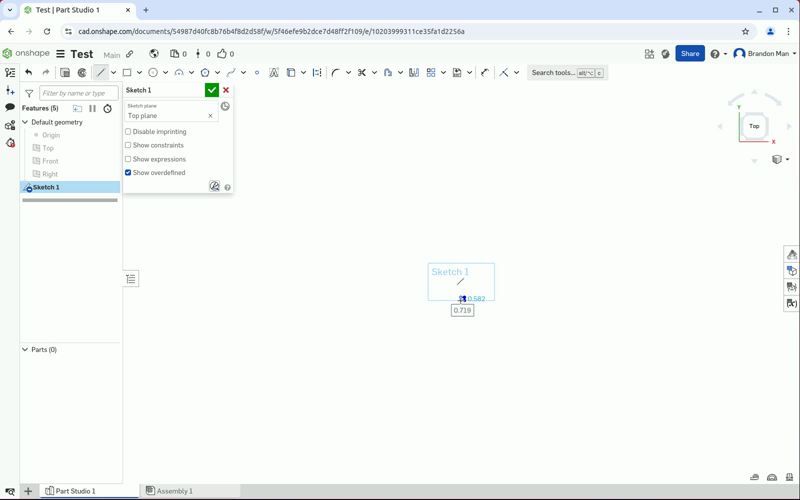
scroll(6)
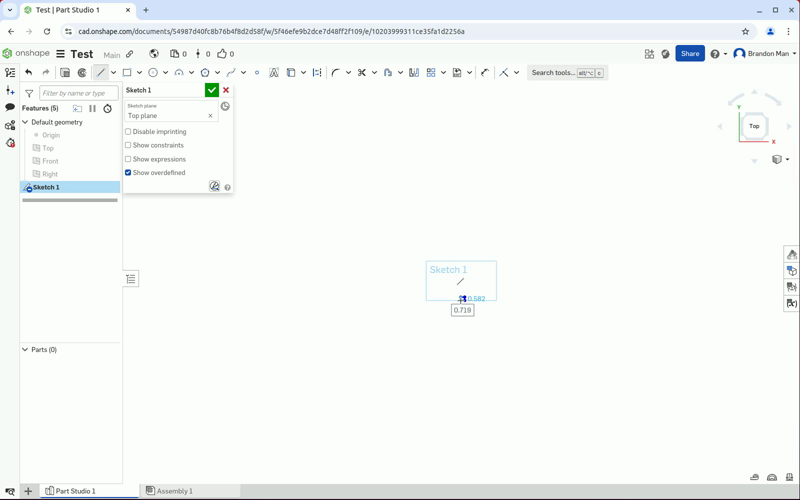
scroll(6)
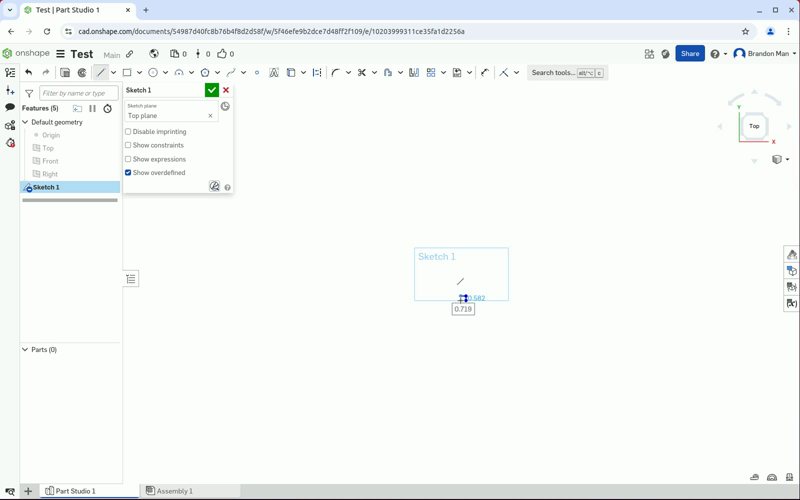
scroll(6)
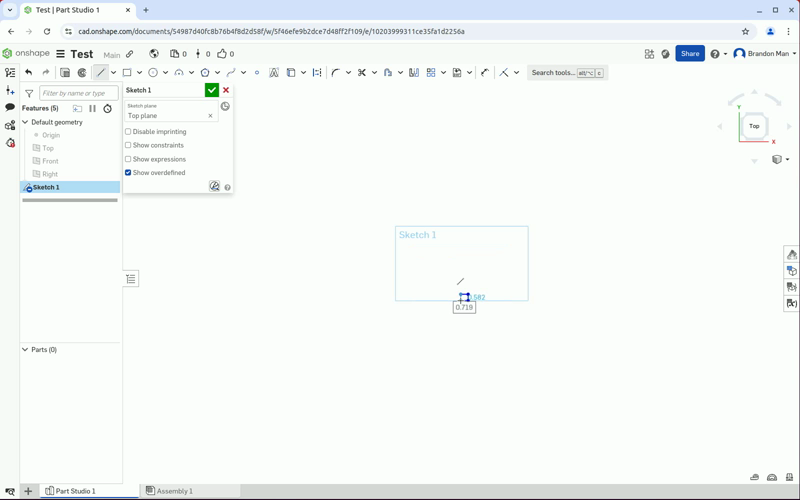
scroll(6)
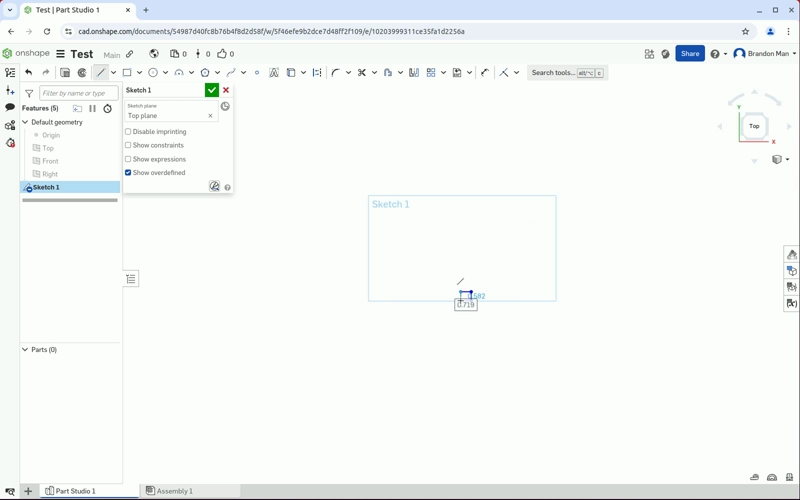
scroll(6)
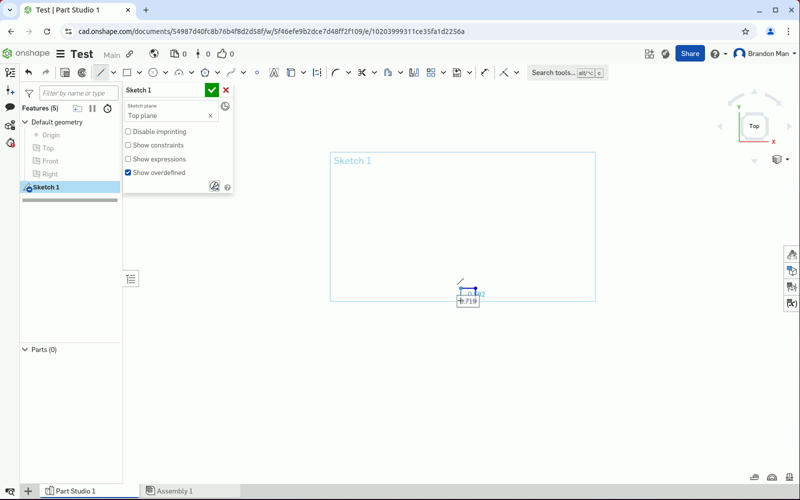
scroll(6)
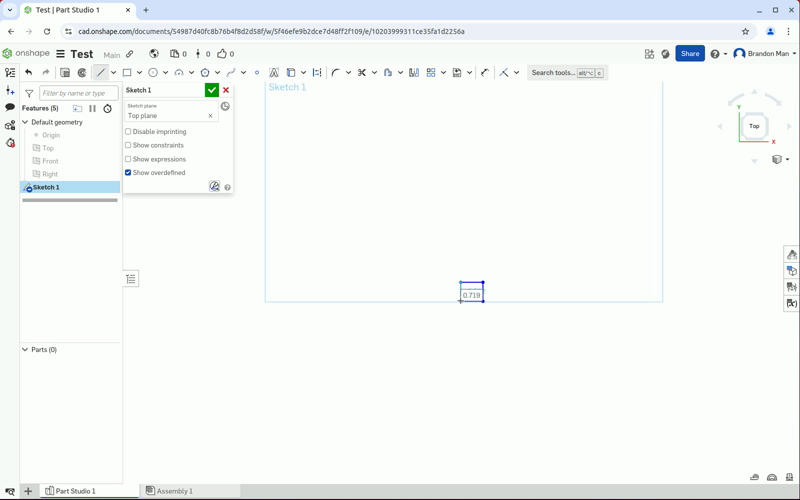
scroll(6)
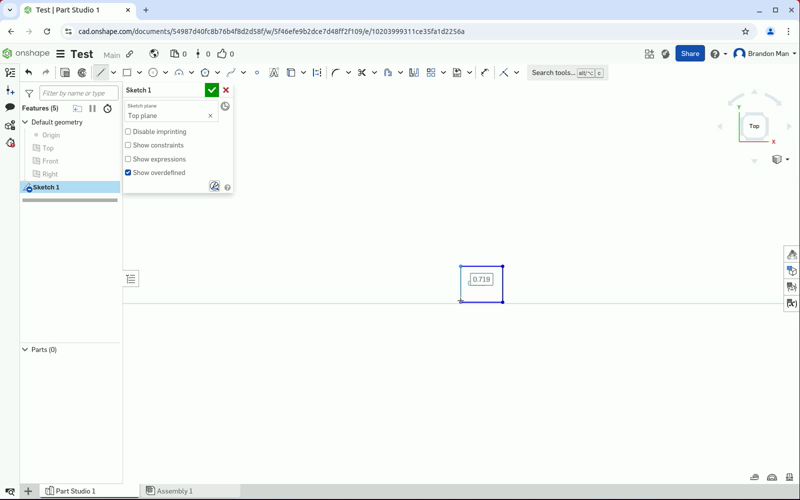
key_up(shift)
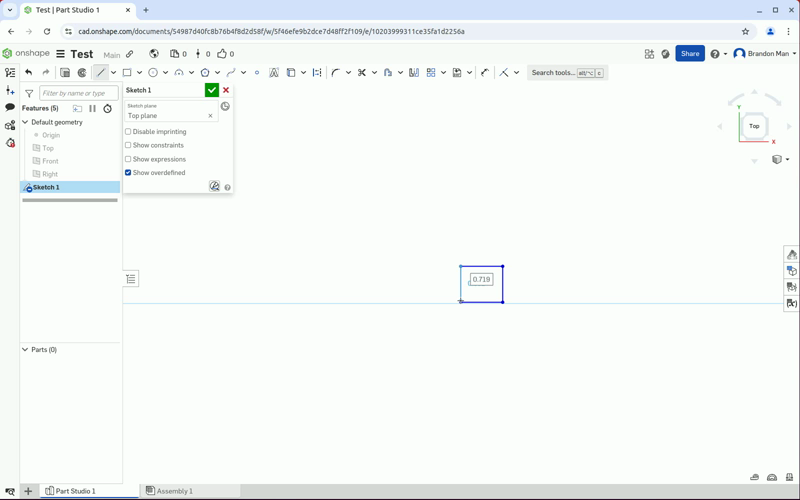
click(460, 300)
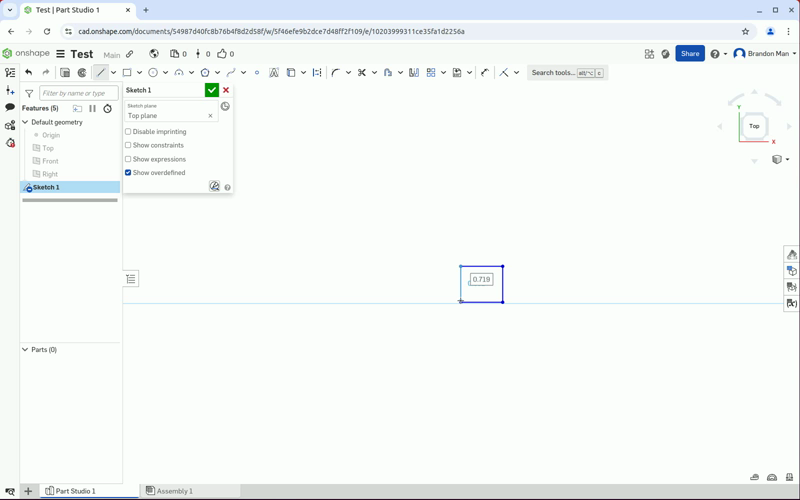
scroll(-6)
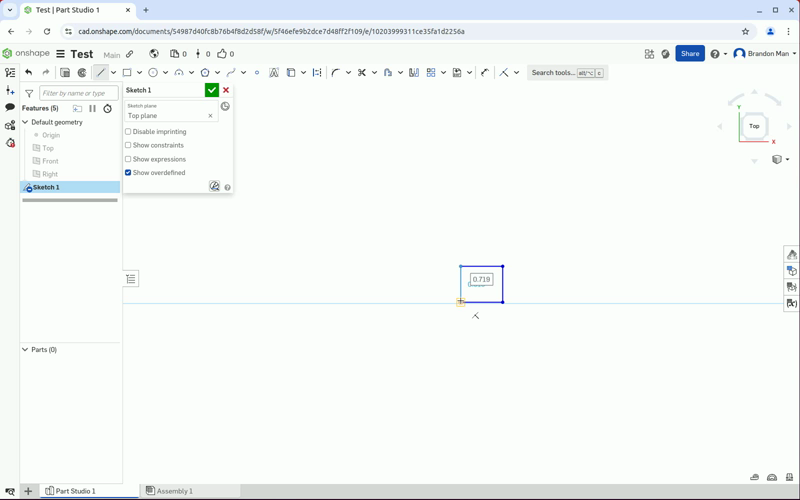
scroll(-6)
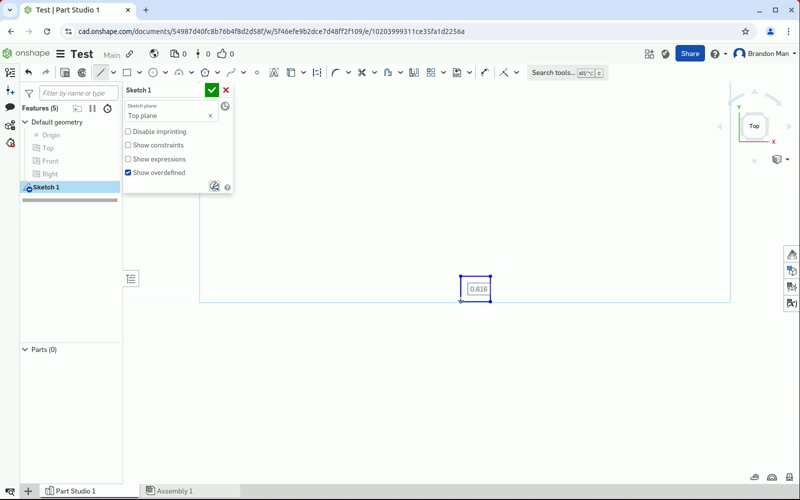
scroll(-6)
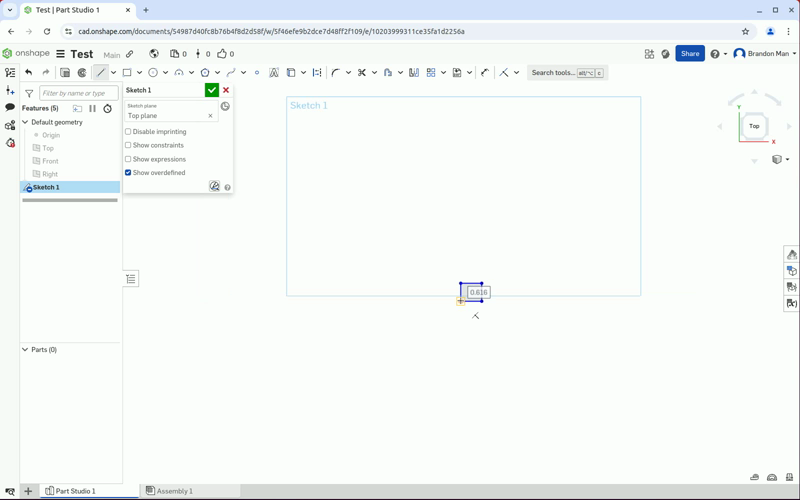
scroll(-6)
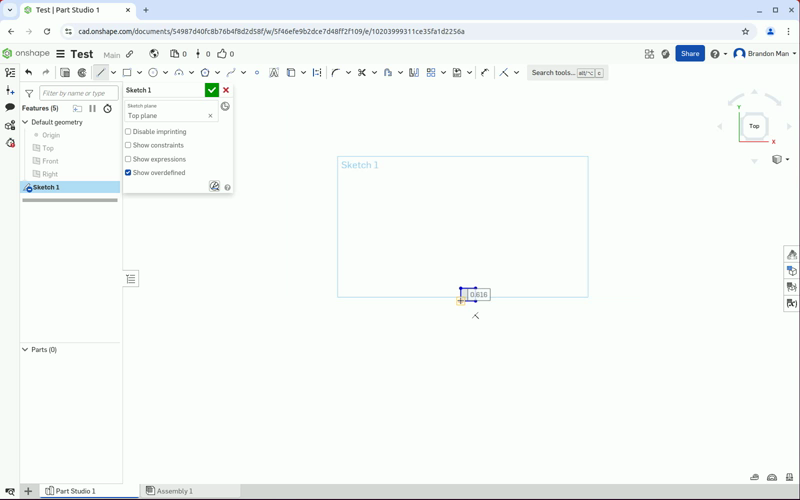
scroll(-6)
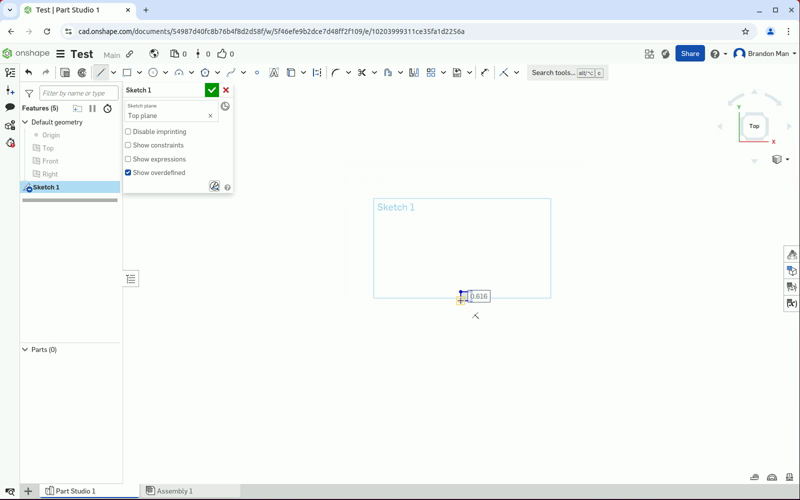
scroll(-6)
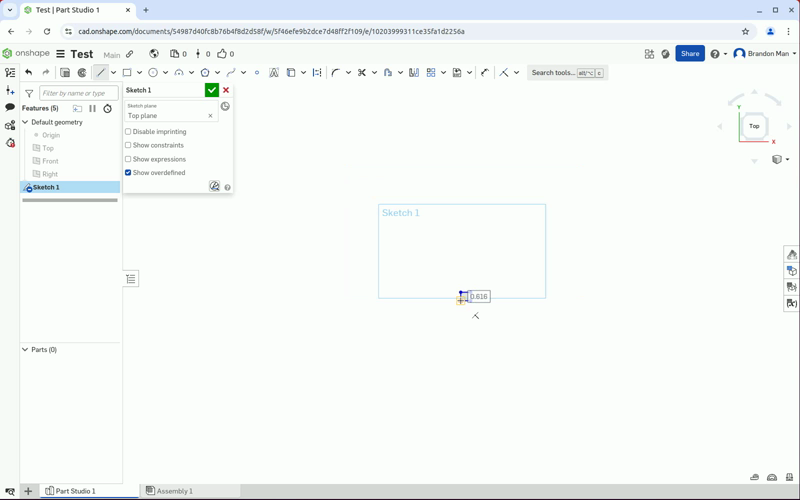
scroll(-6)
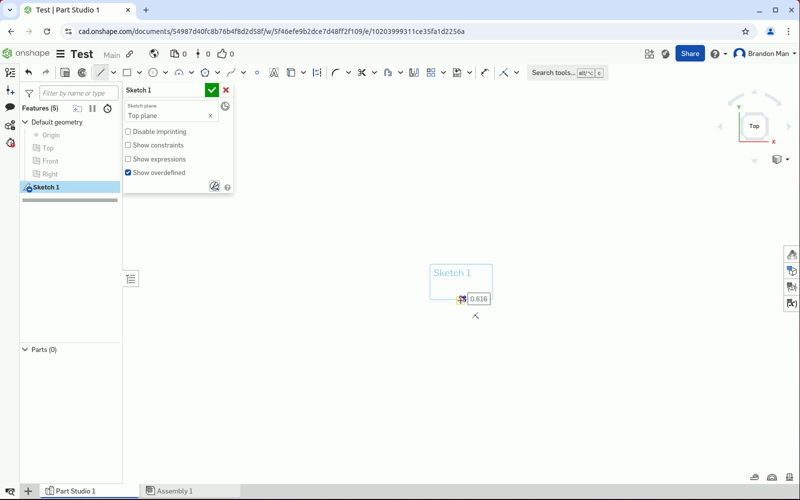
key(esc)
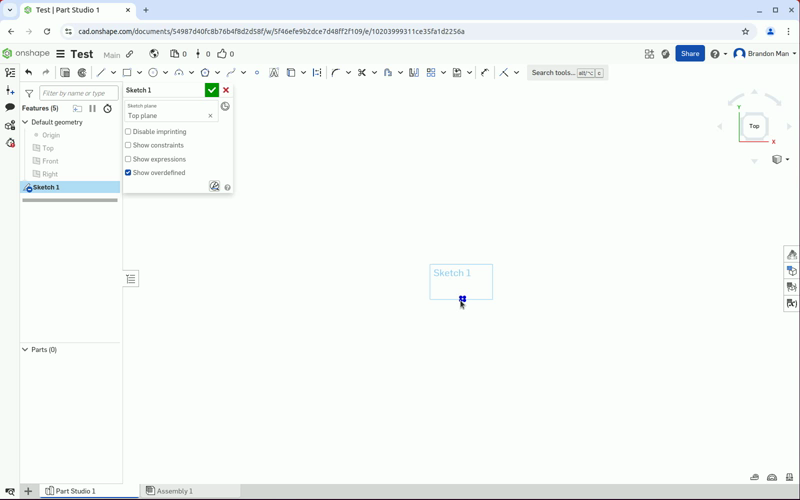
mouse_move(462, 299)
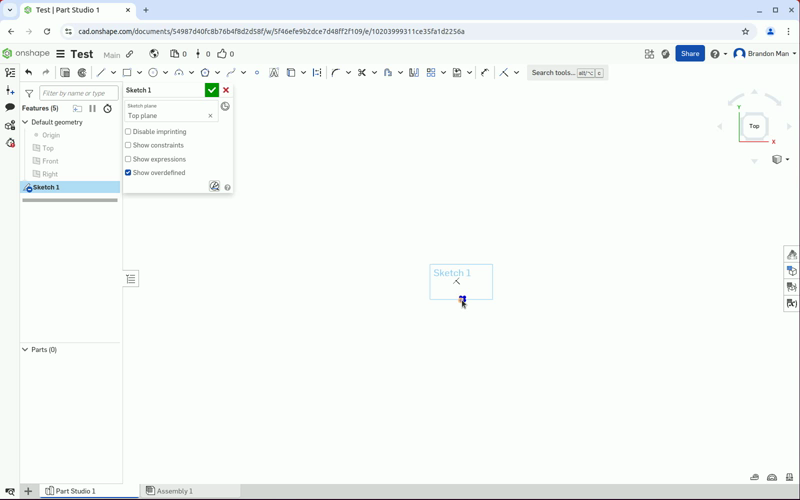
scroll(6)
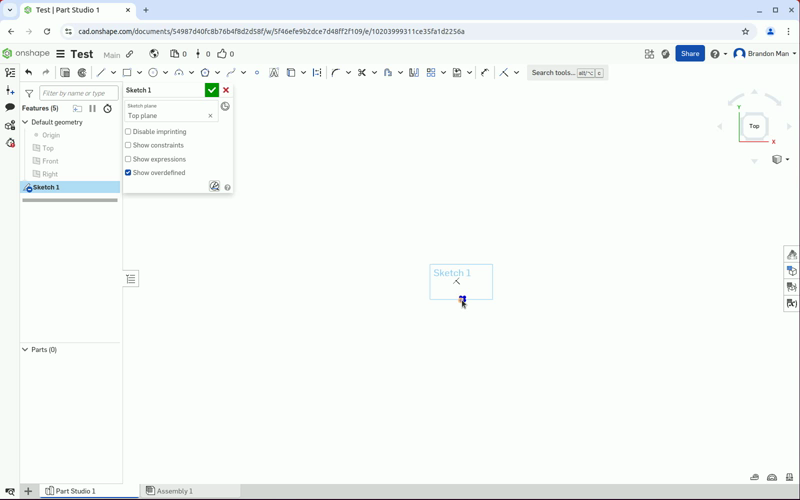
scroll(6)
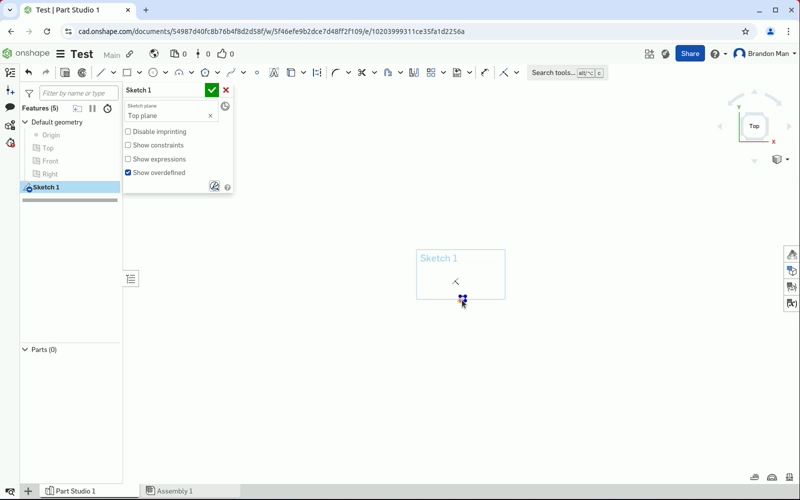
scroll(6)
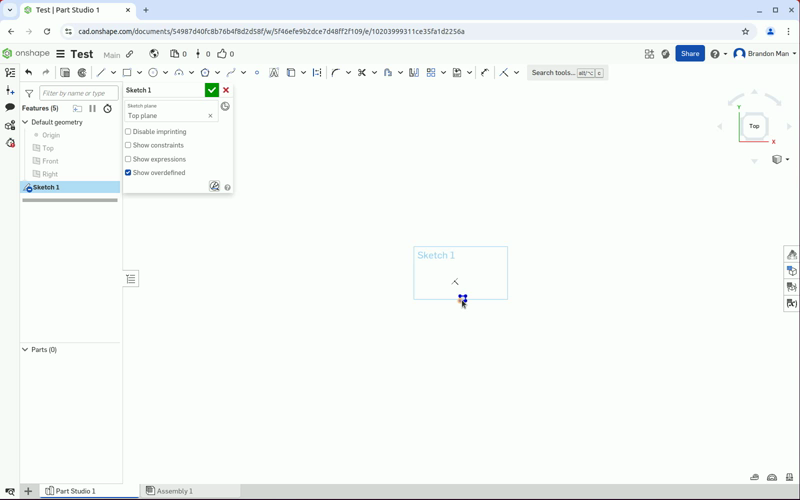
scroll(6)
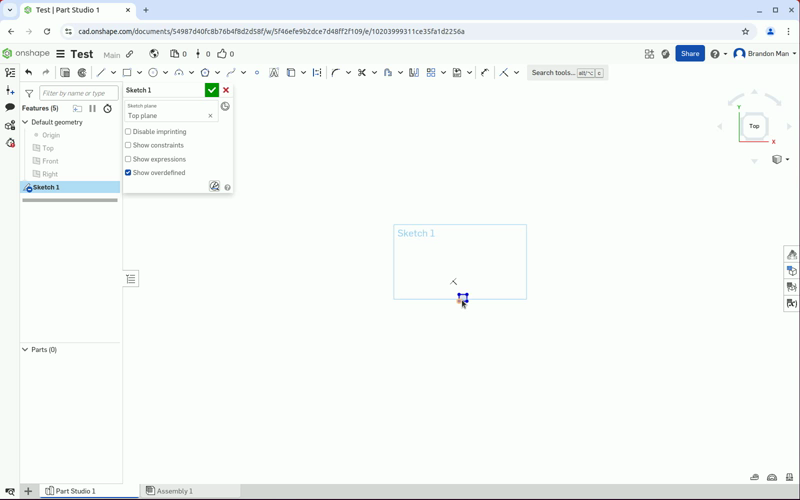
scroll(6)
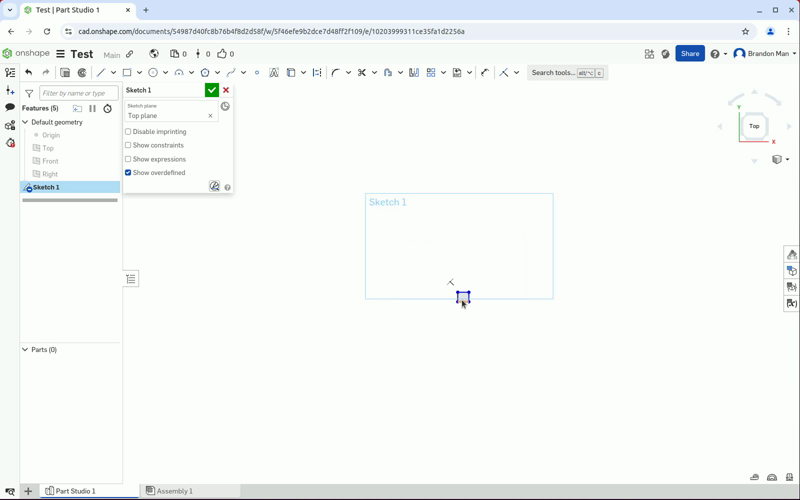
scroll(6)
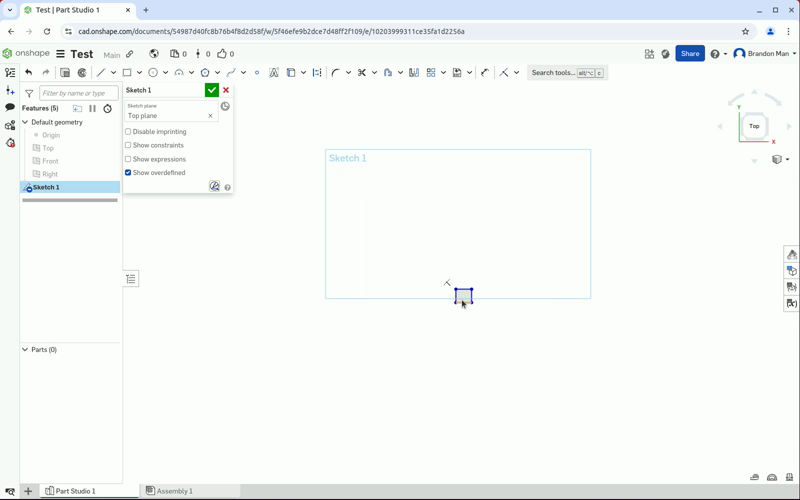
scroll(6)
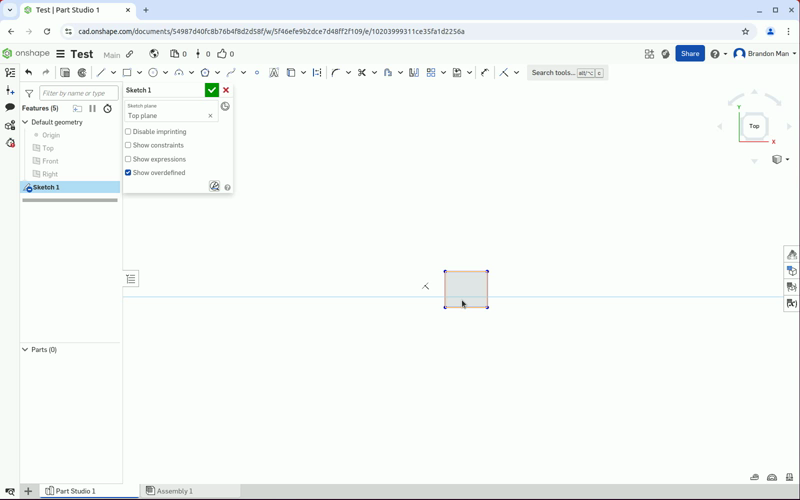
click(462, 299)
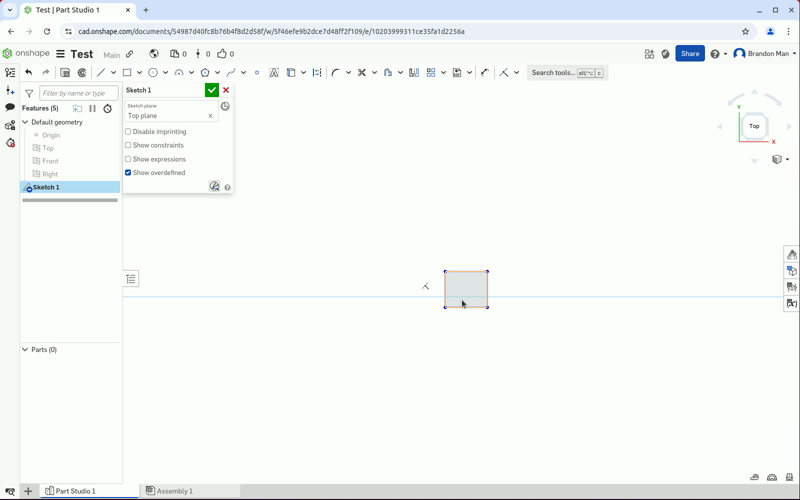
scroll(-6)
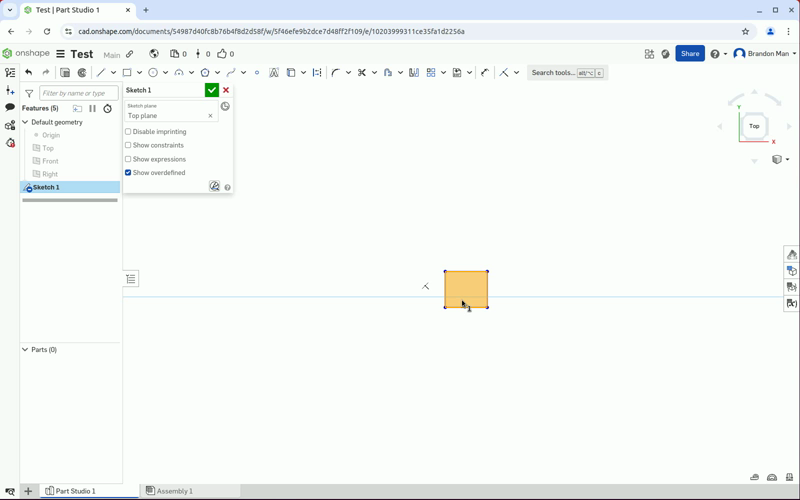
scroll(-6)
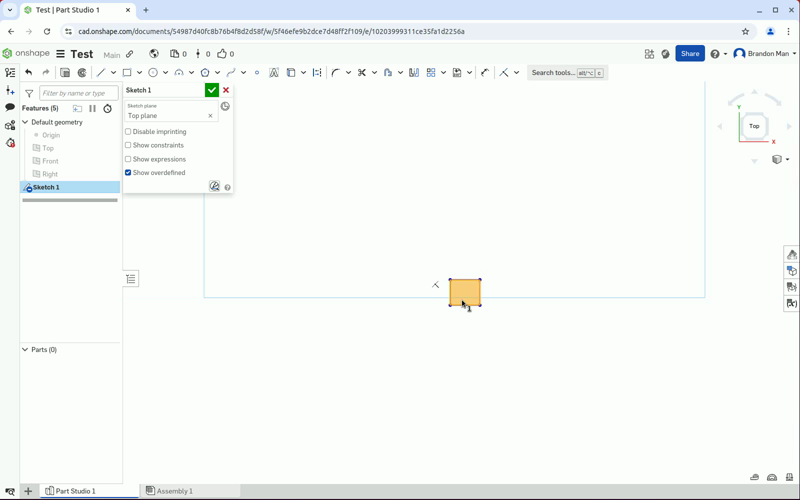
scroll(-6)
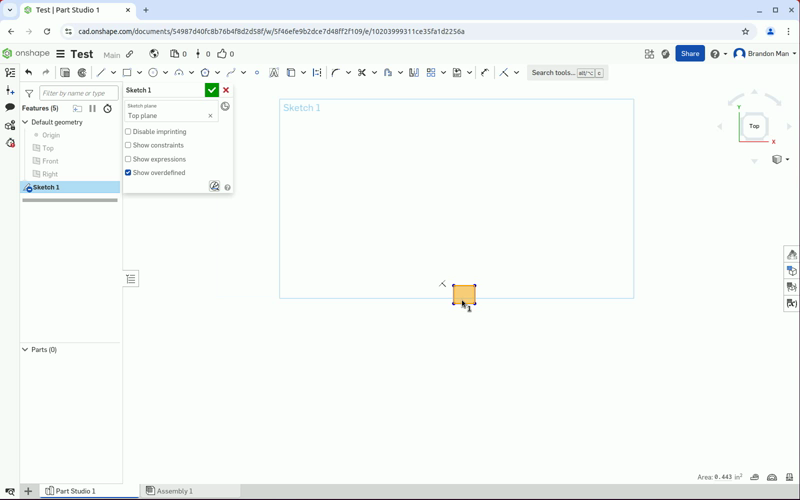
scroll(-6)
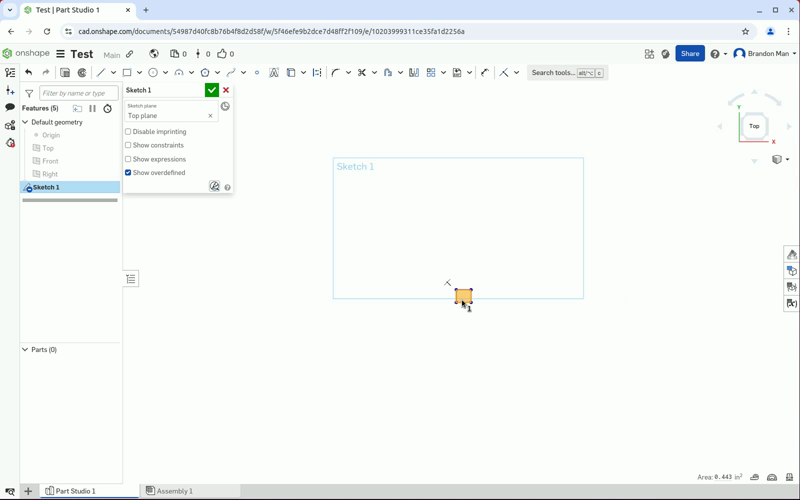
scroll(-6)
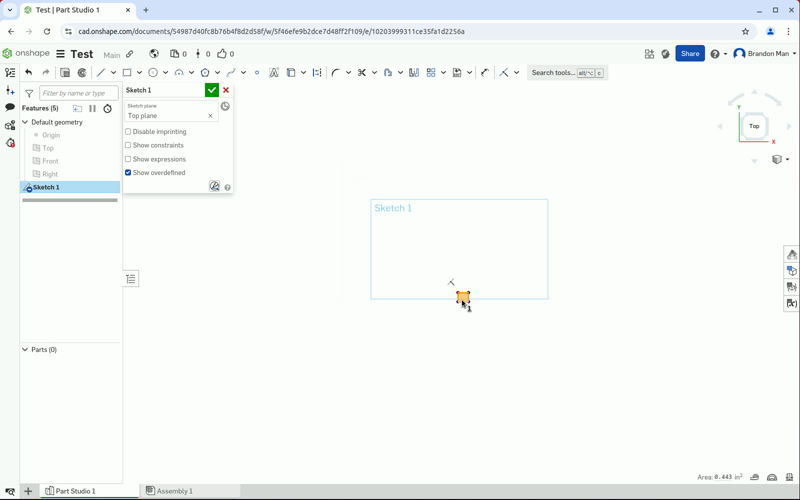
scroll(-6)
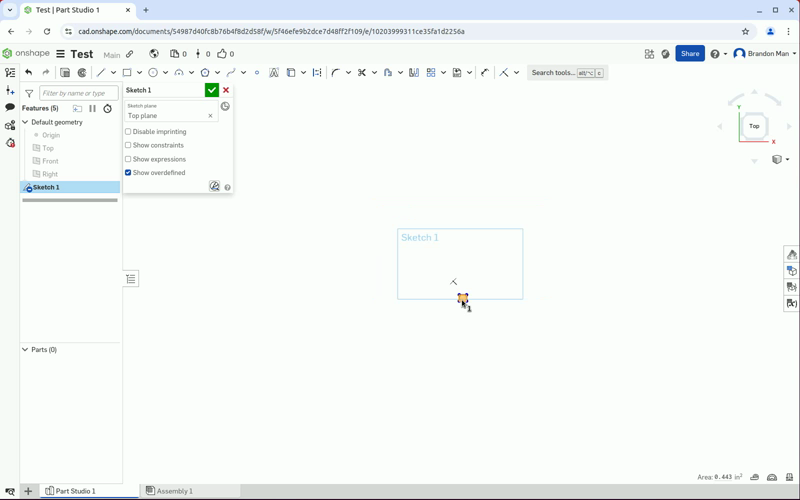
scroll(-6)
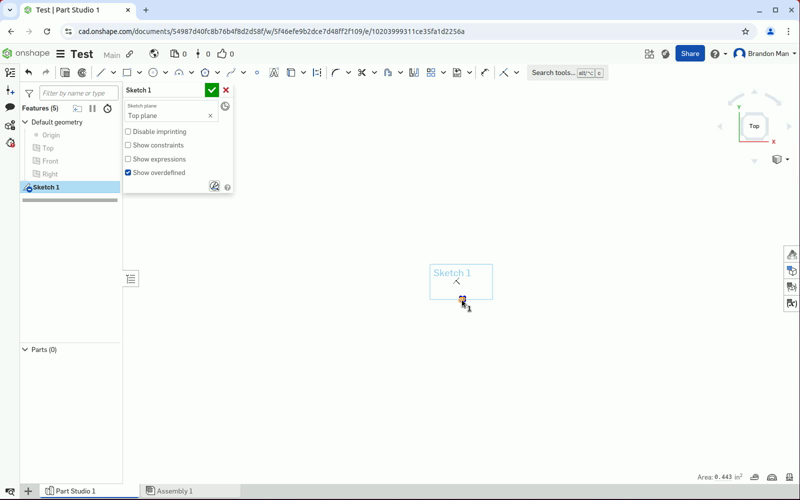
mouse_move(73, 352)
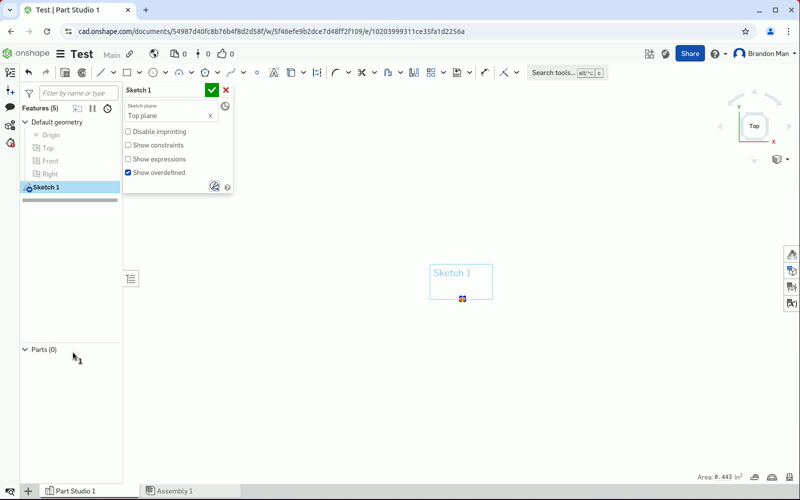
key(shift+y)
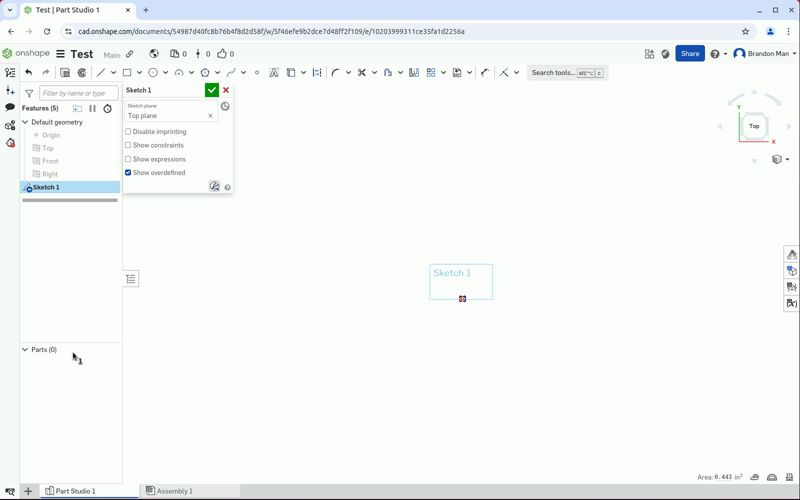
key(shift+e)
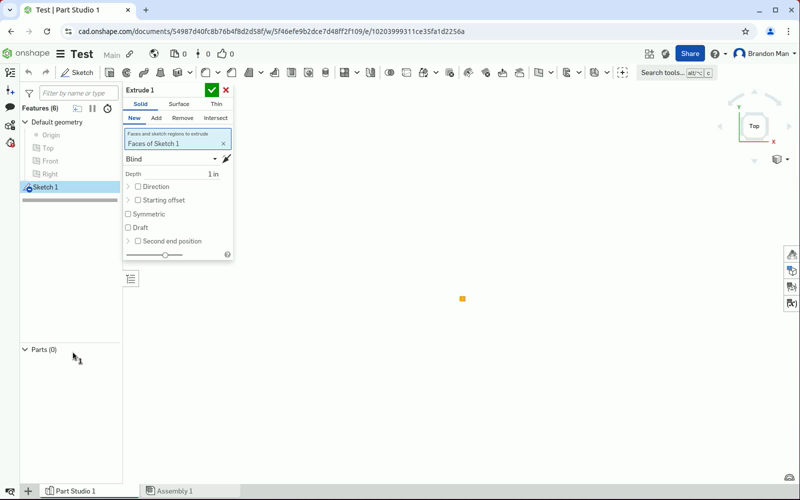
mouse_move(143, 106)
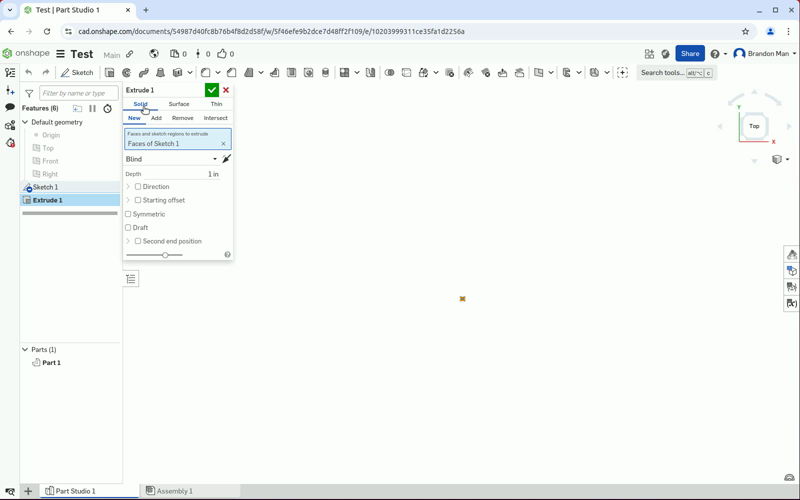
click(143, 106)
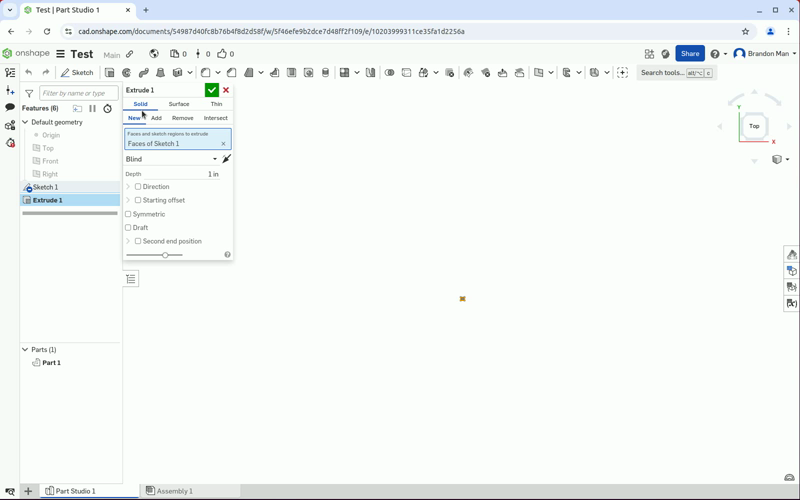
mouse_move(137, 120)
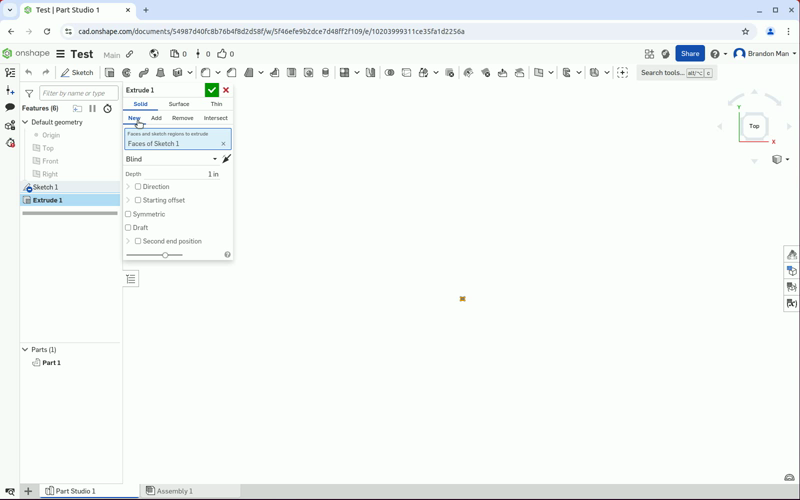
click(137, 120)
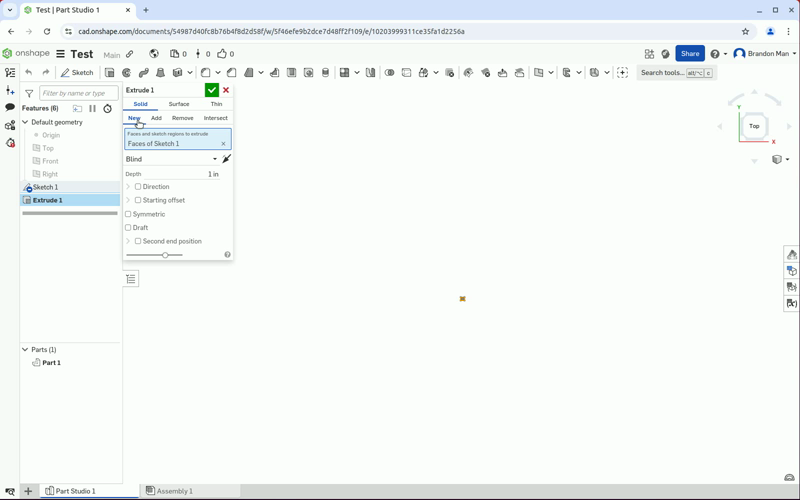
key(tab, 4)
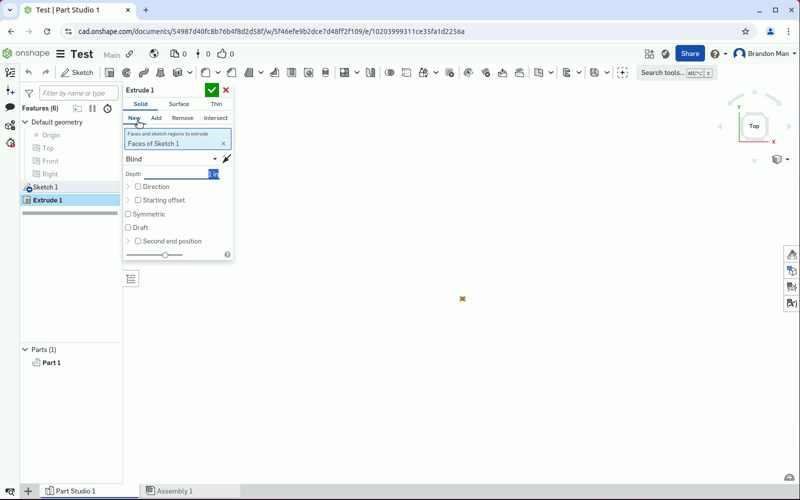
text(2.648)
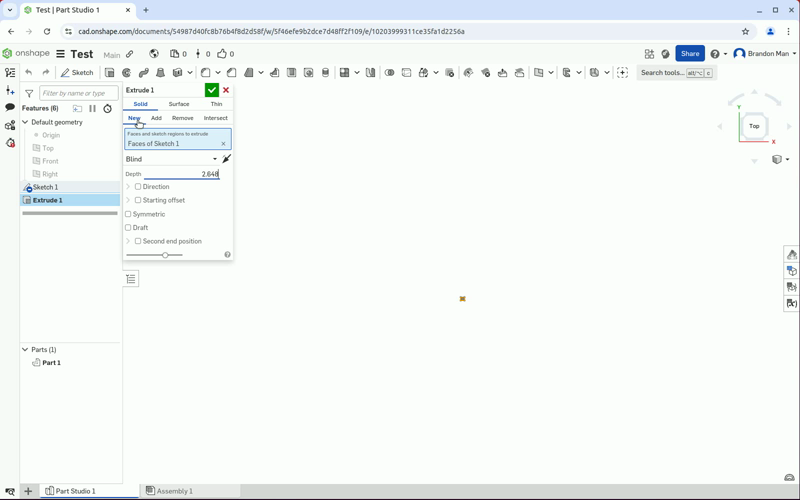
key(enter)
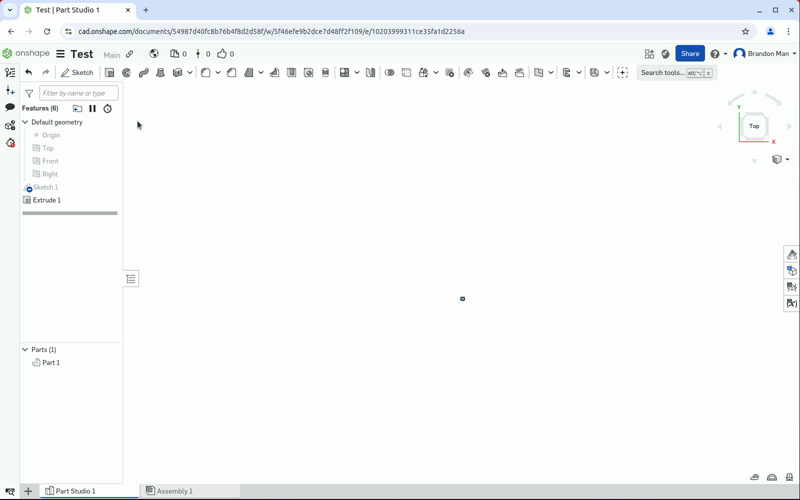
key(shift+h)
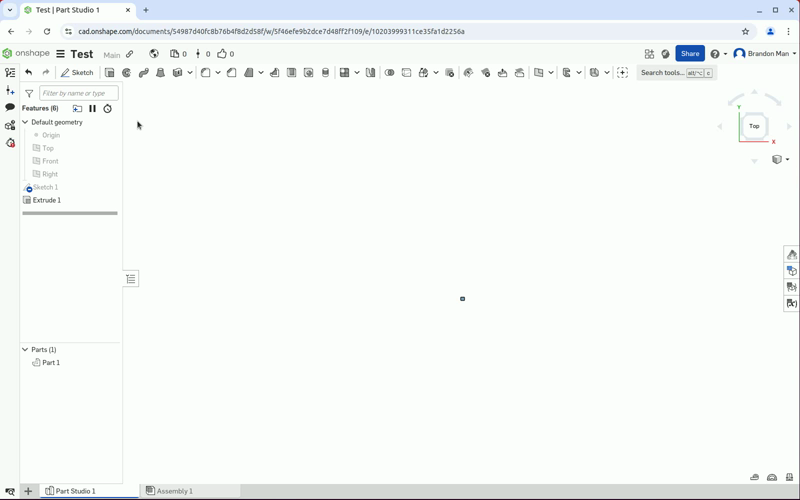
key(shift+h)
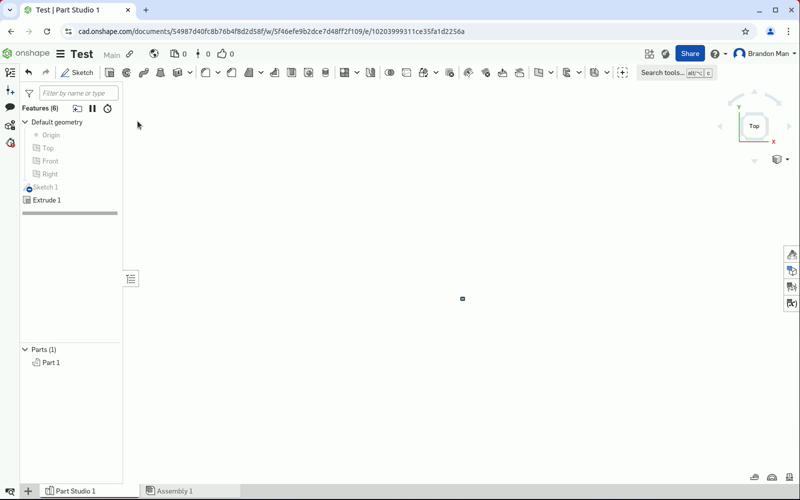
mouse_move(73, 189)
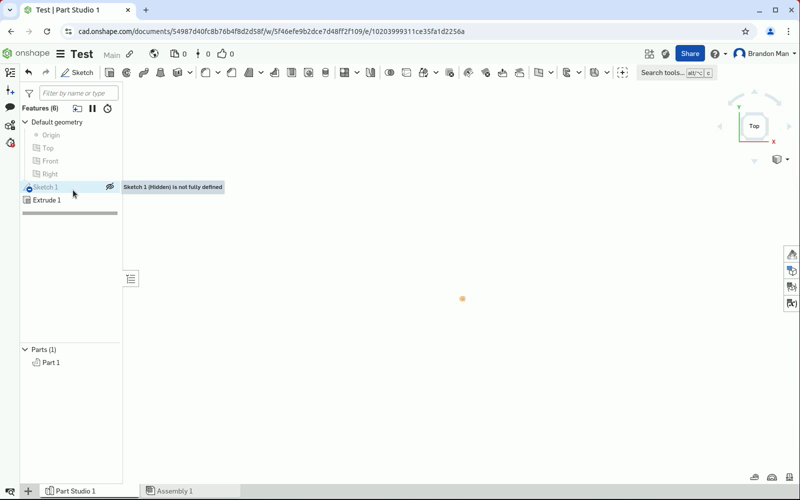
click(73, 189)
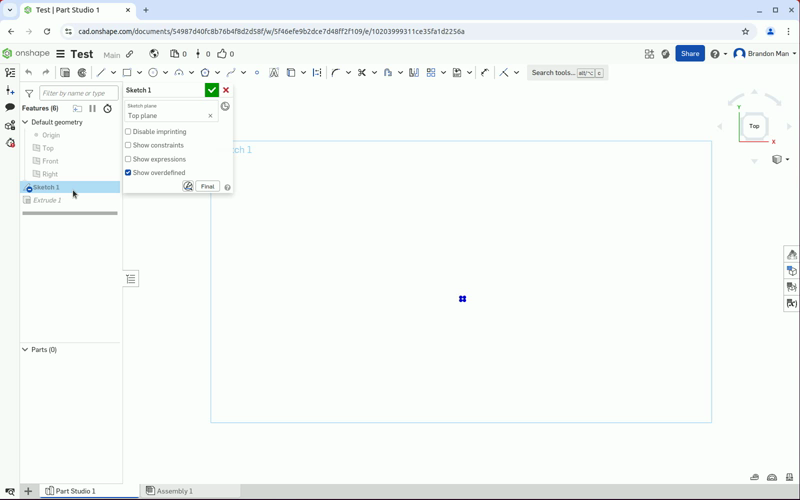
mouse_move(229, 92)
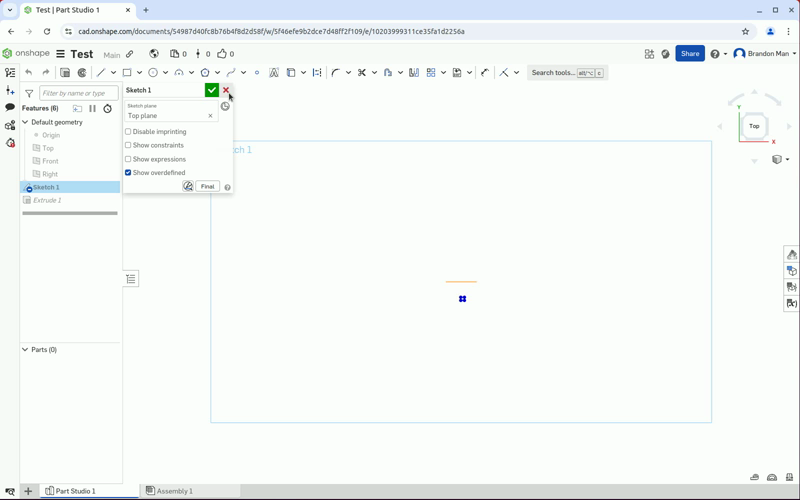
click(229, 92)
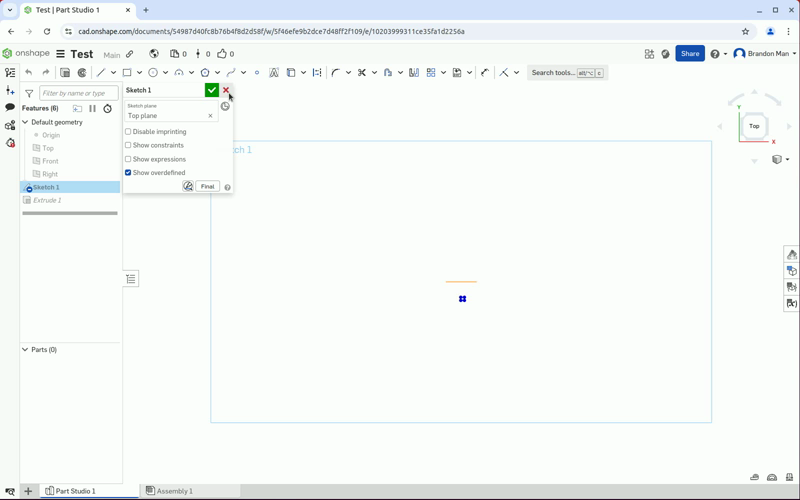
key(shift+s)
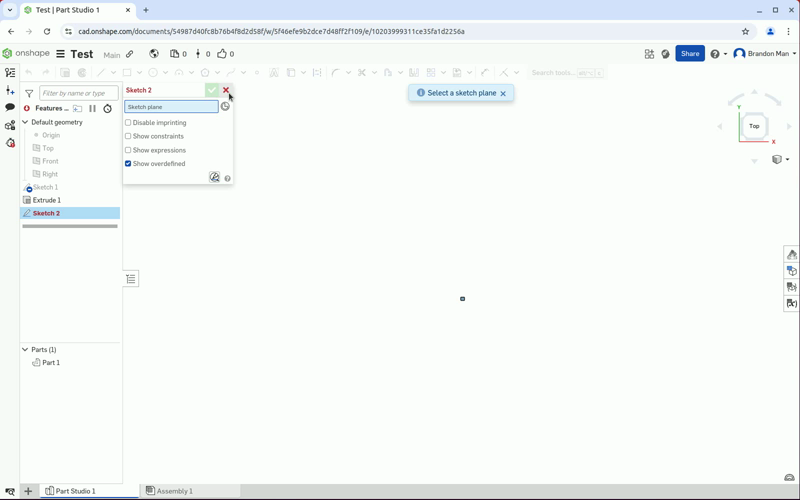
mouse_move(73, 150)
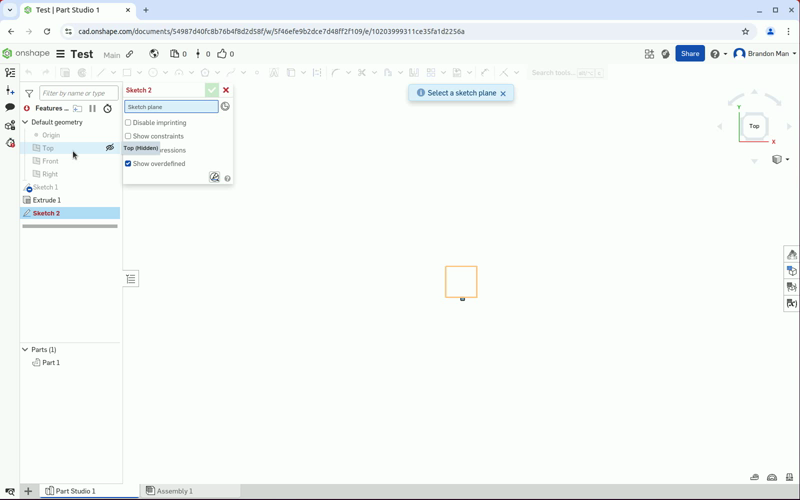
click(73, 150)
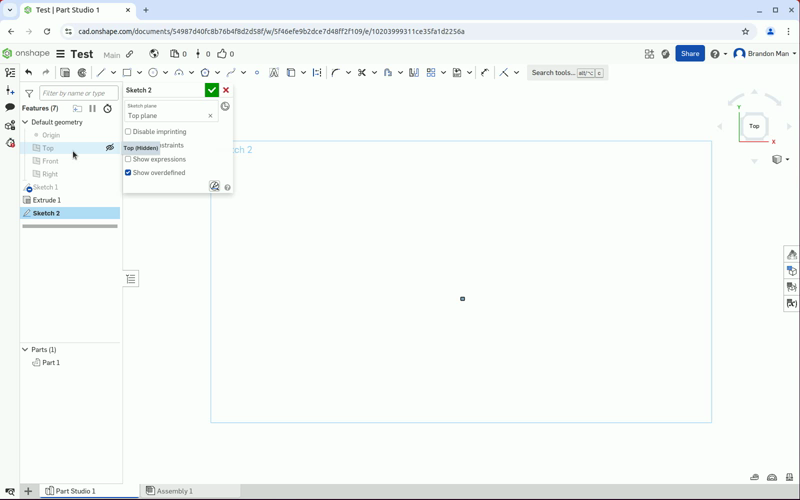
mouse_move(73, 352)
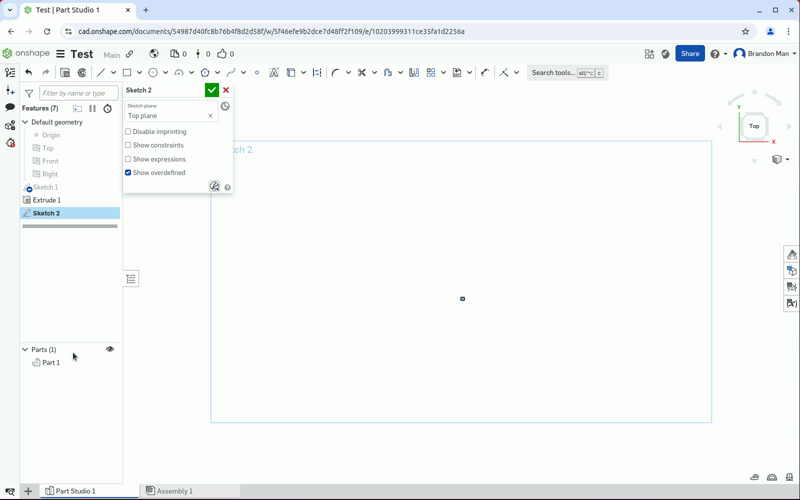
key(y)
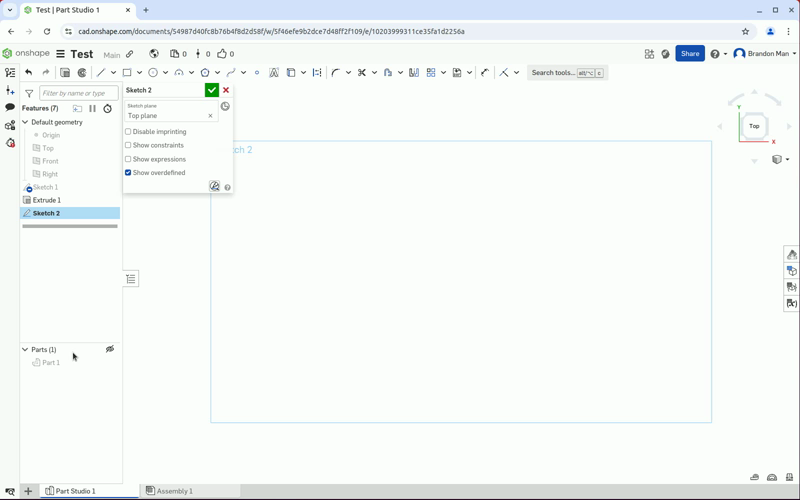
key(l)
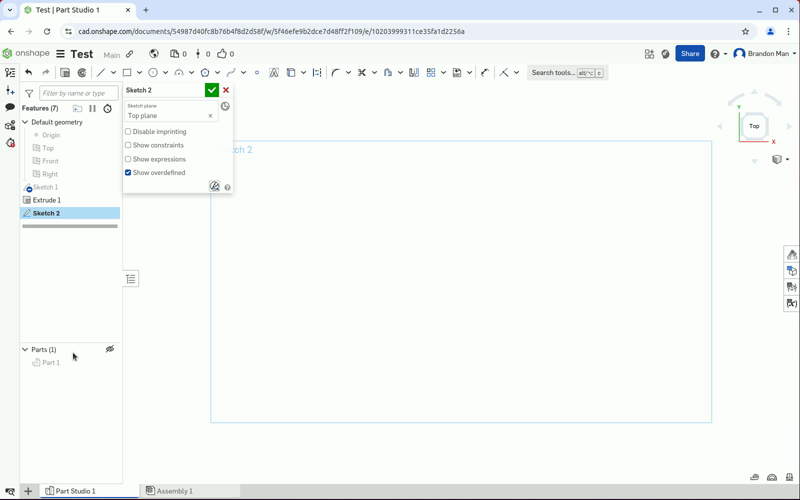
key_down(shift)
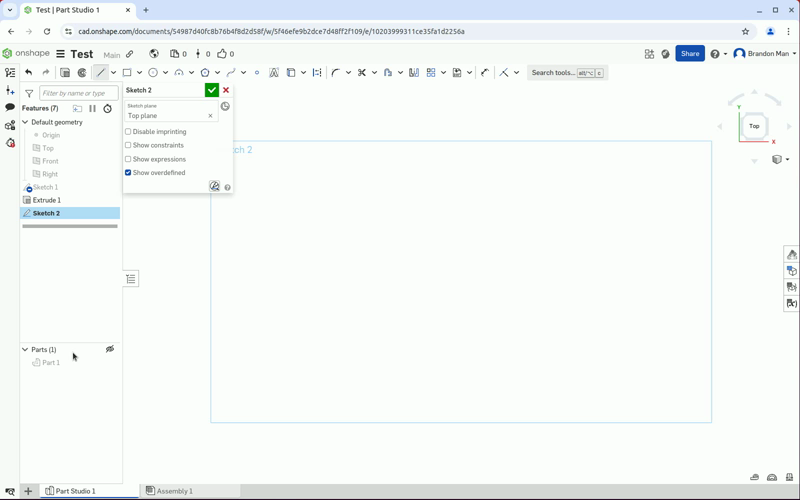
mouse_move(460, 311)
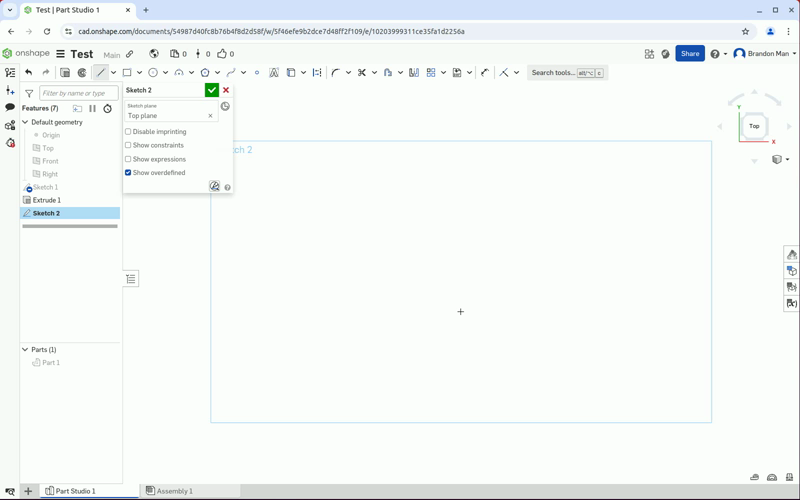
click(460, 311)
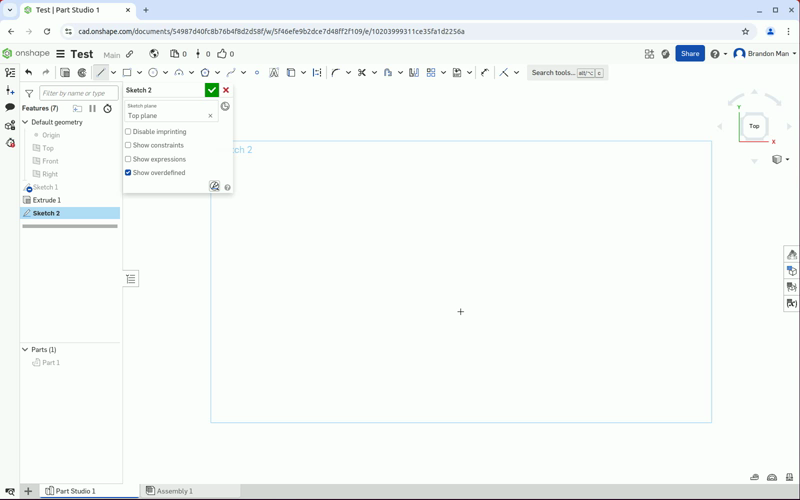
key_up(shift)
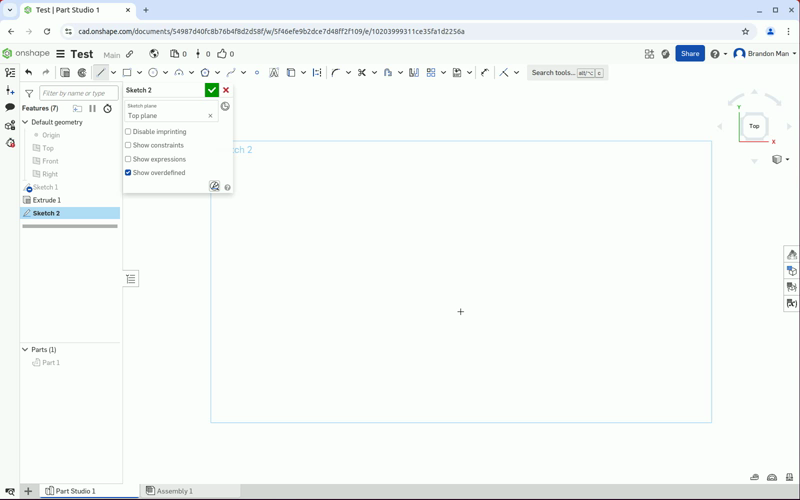
key_down(shift)
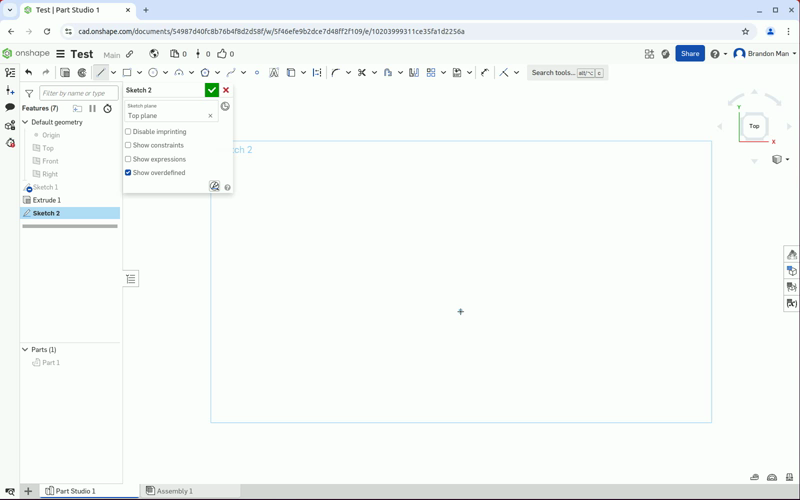
mouse_move(490, 311)
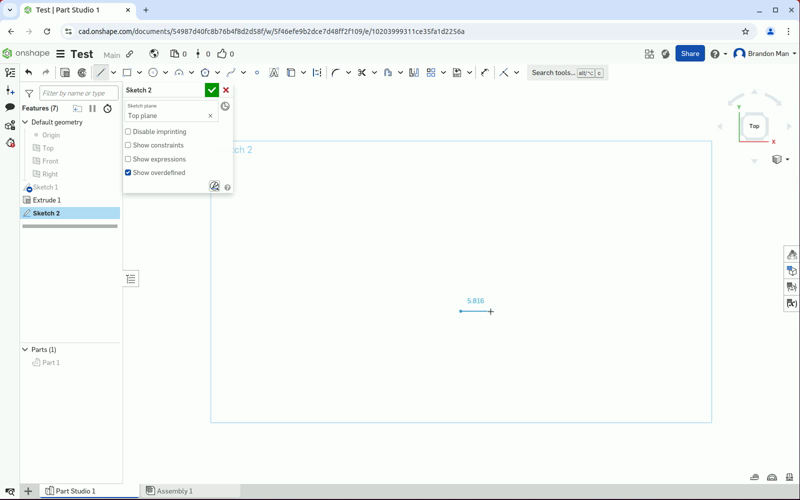
mouse_move(463, 311)
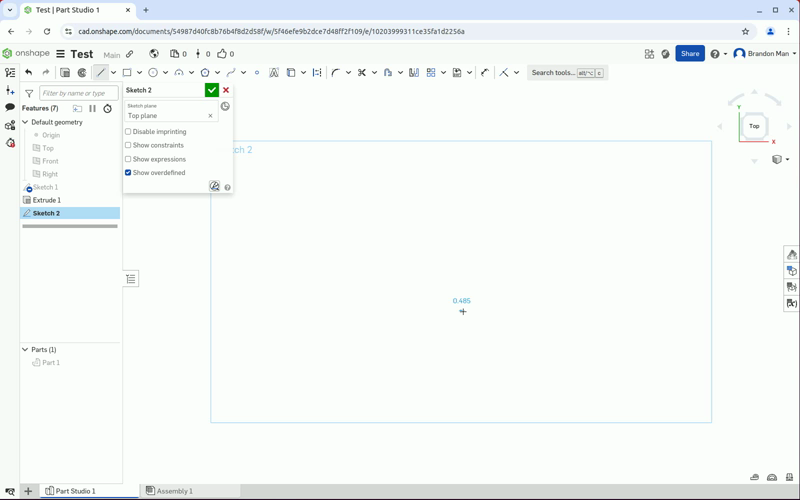
scroll(6)
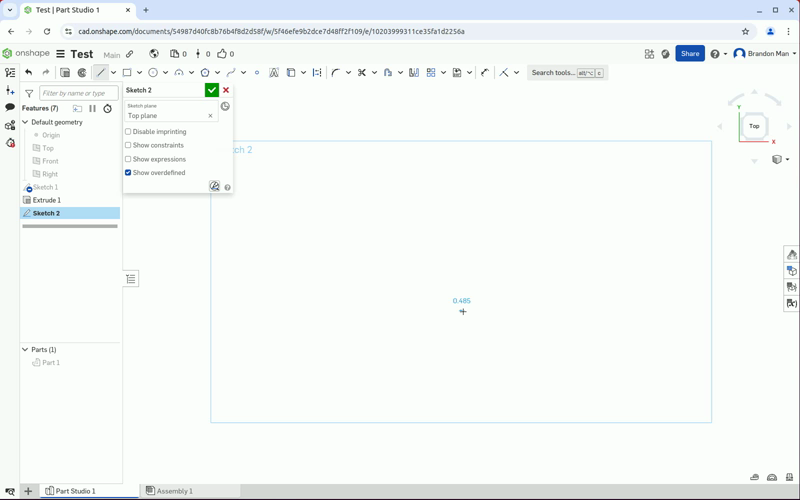
scroll(6)
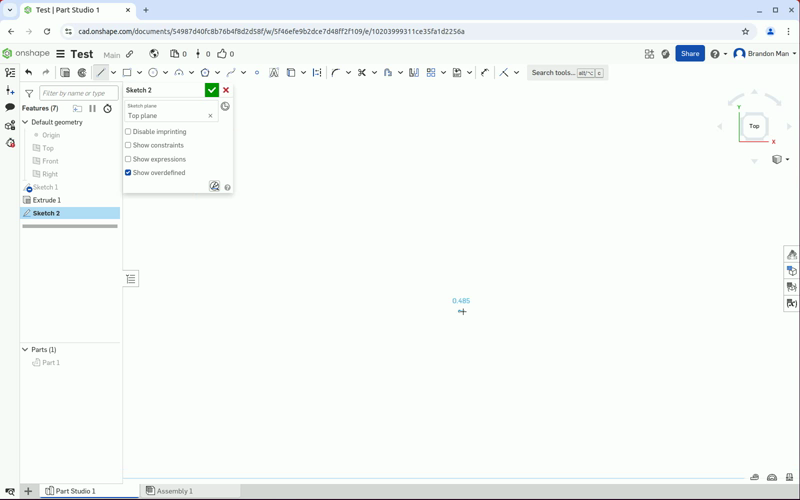
scroll(6)
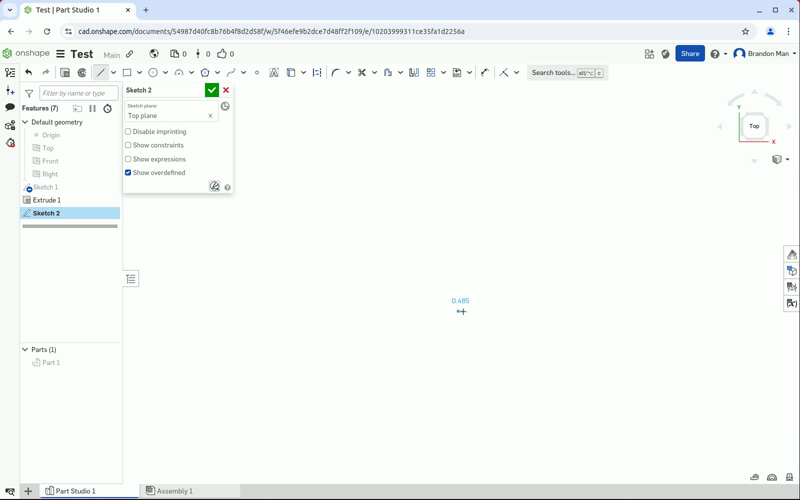
scroll(6)
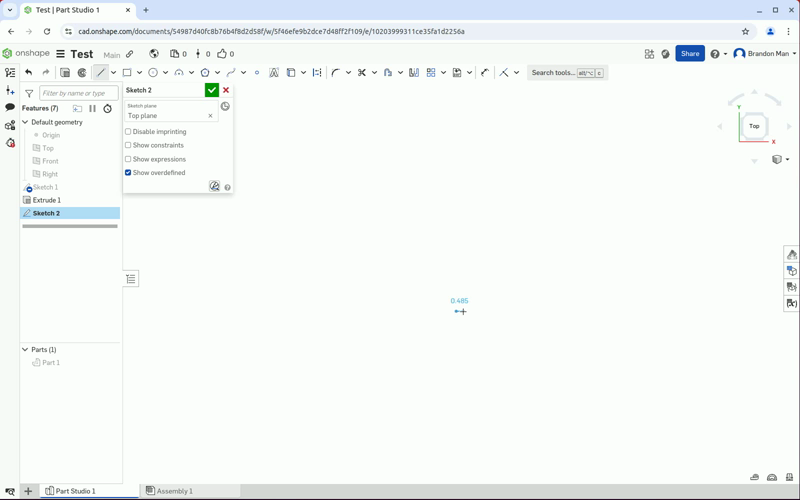
scroll(6)
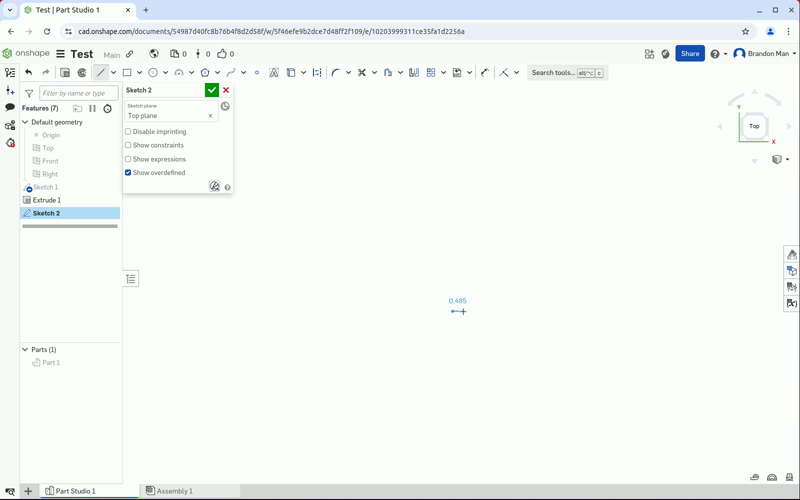
scroll(6)
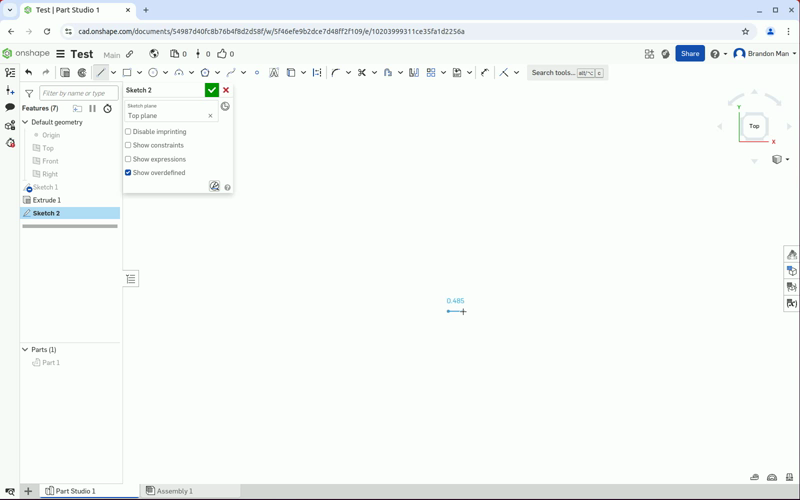
scroll(6)
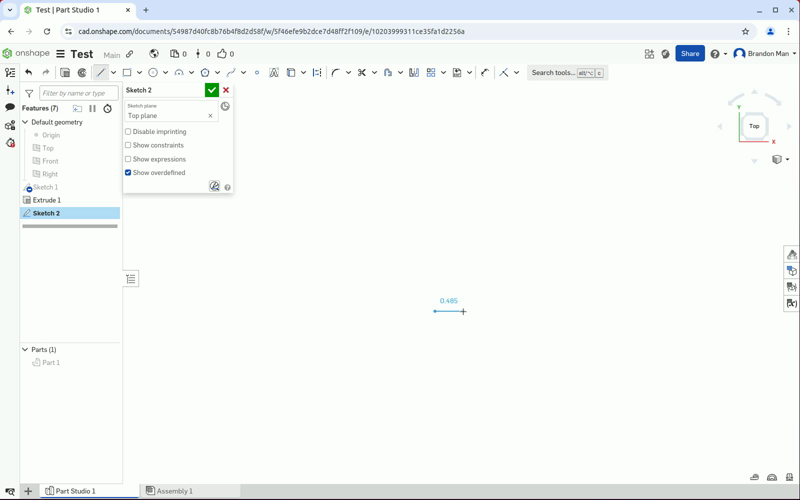
click(463, 311)
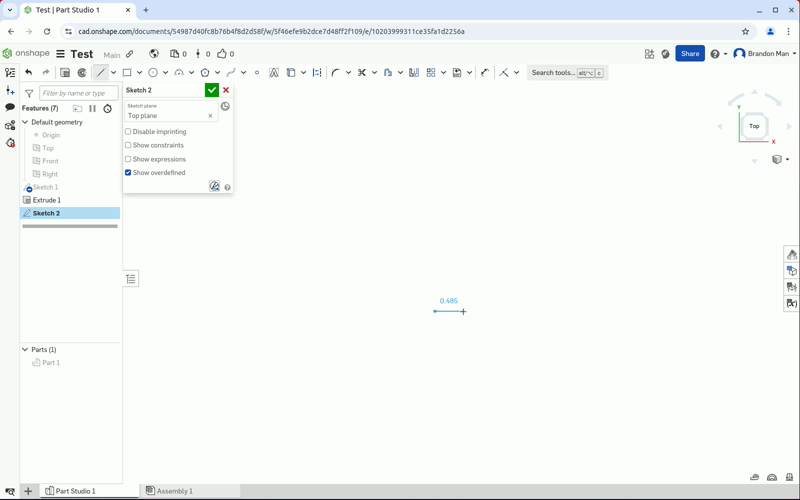
scroll(-6)
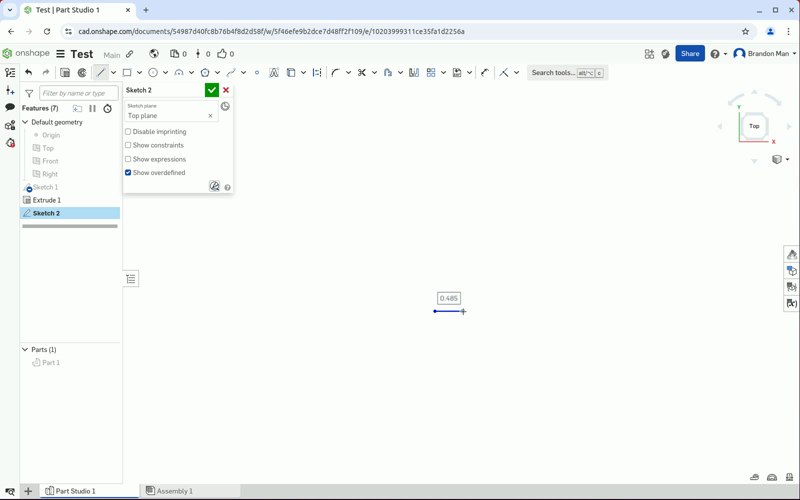
scroll(-6)
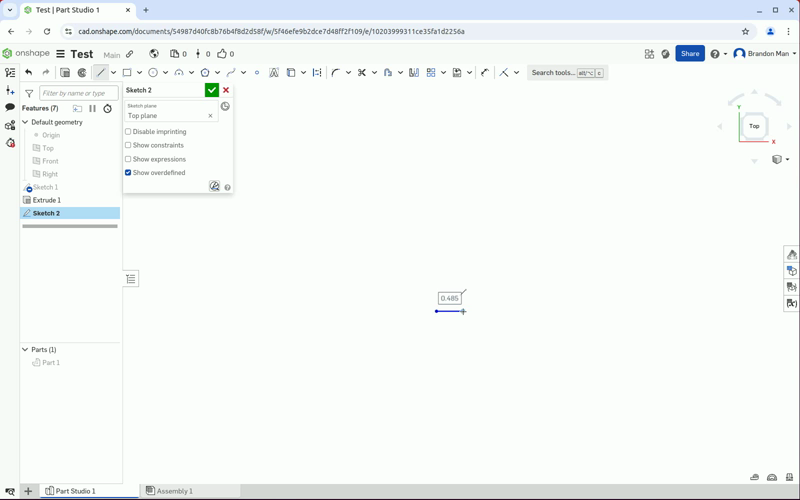
scroll(-6)
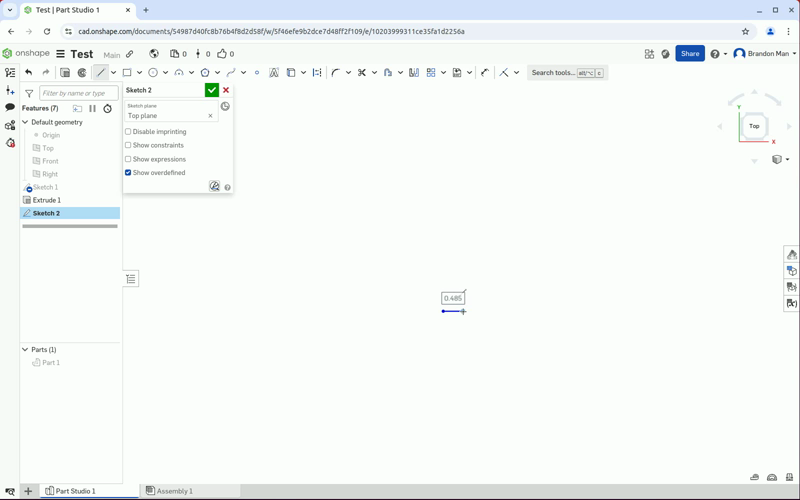
scroll(-6)
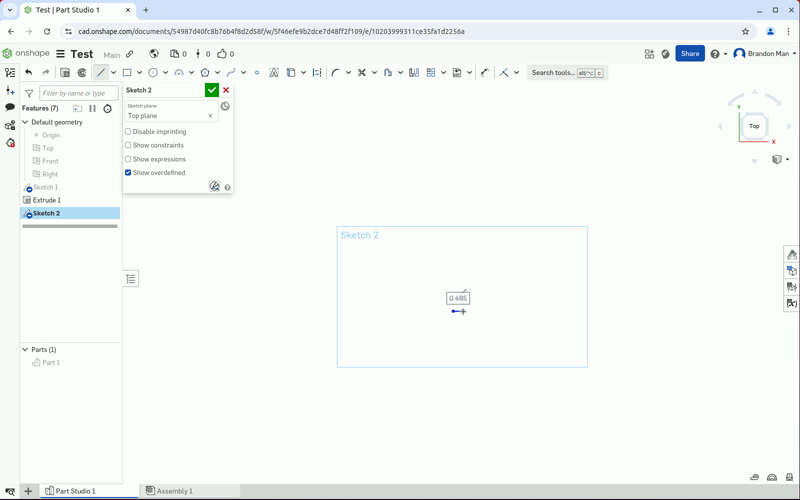
scroll(-6)
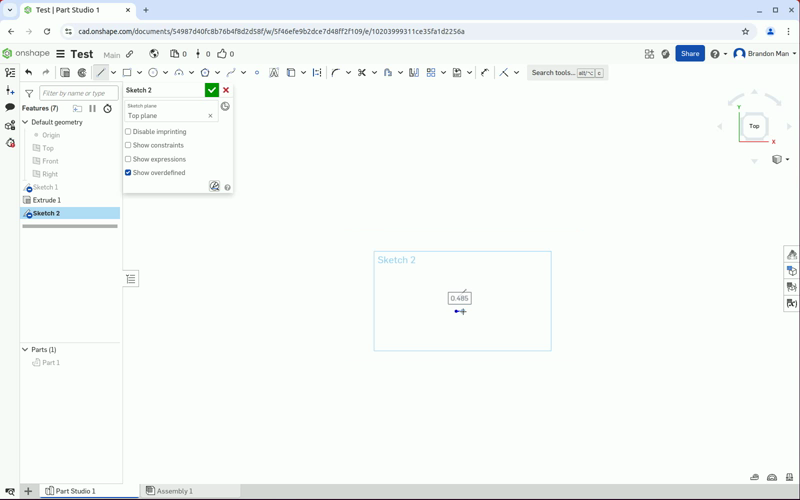
scroll(-6)
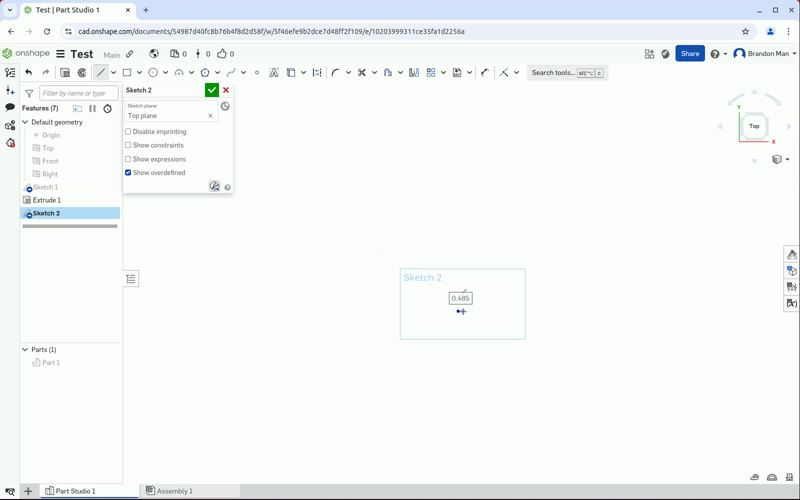
scroll(-6)
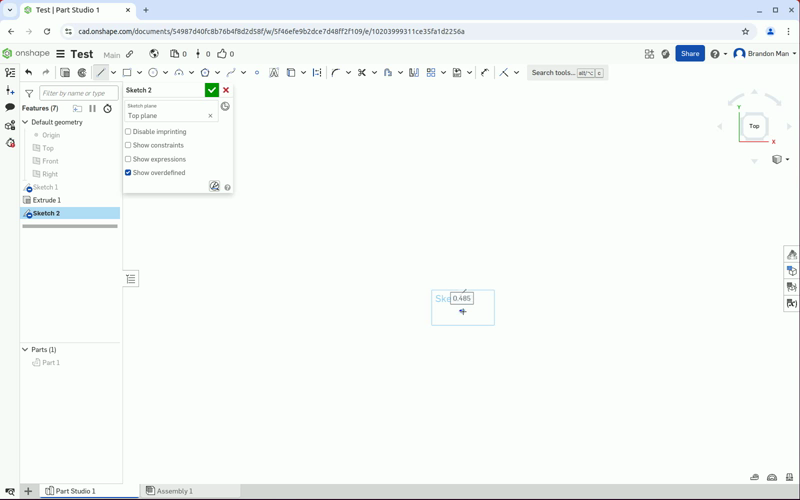
key_up(shift)
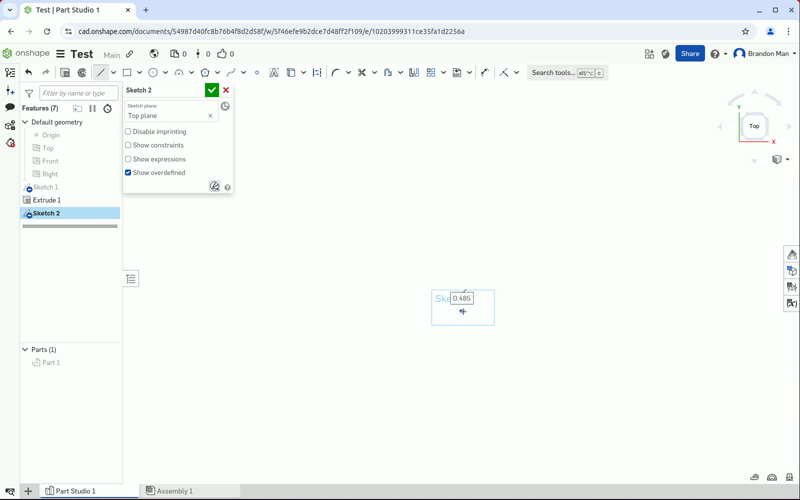
key_down(shift)
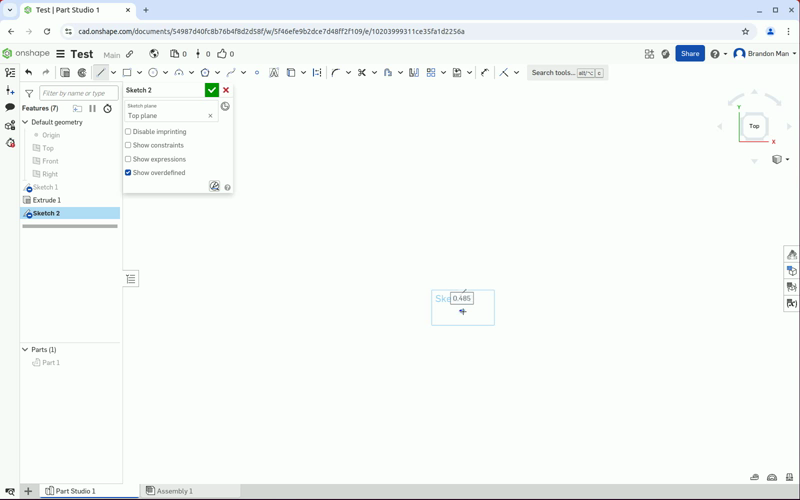
mouse_move(493, 311)
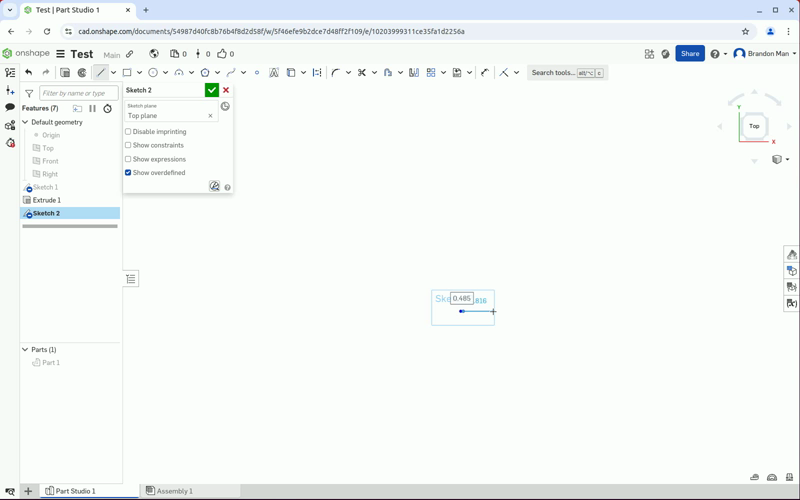
mouse_move(463, 309)
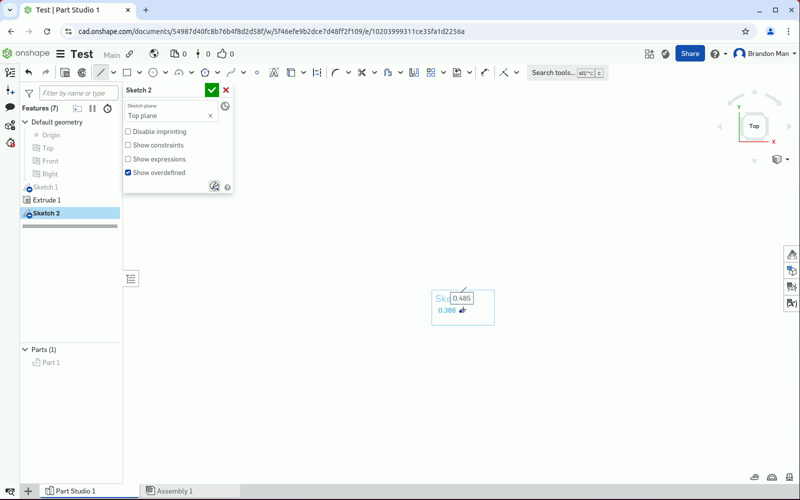
scroll(6)
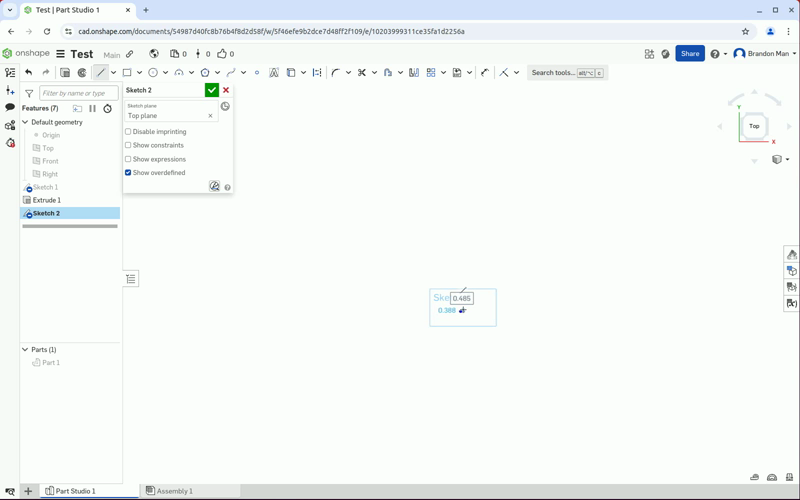
scroll(6)
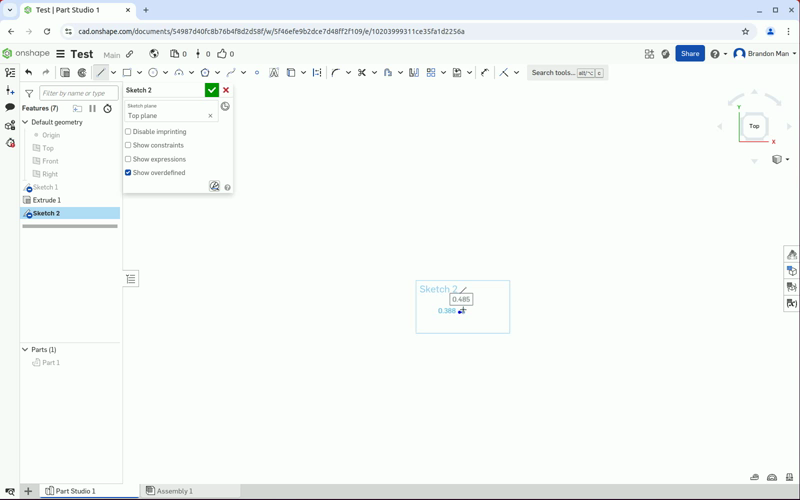
scroll(6)
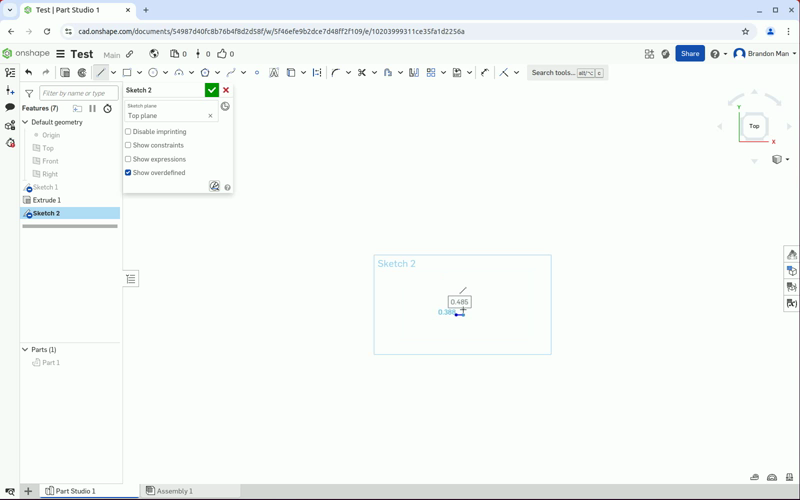
scroll(6)
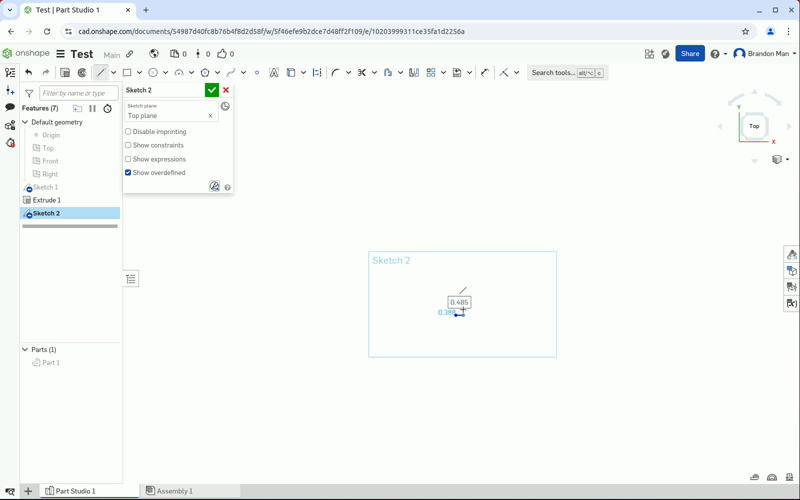
scroll(6)
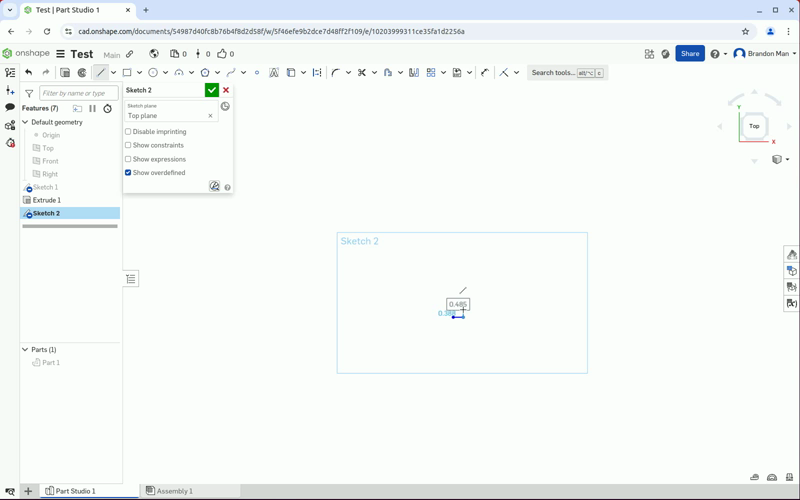
scroll(6)
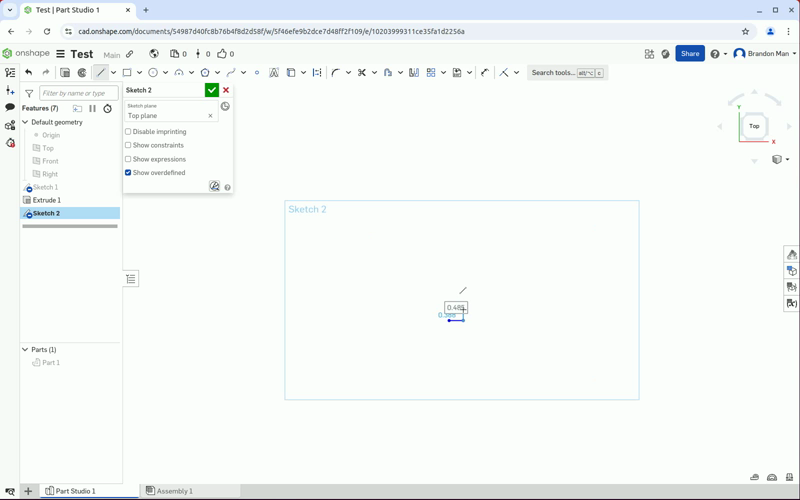
scroll(6)
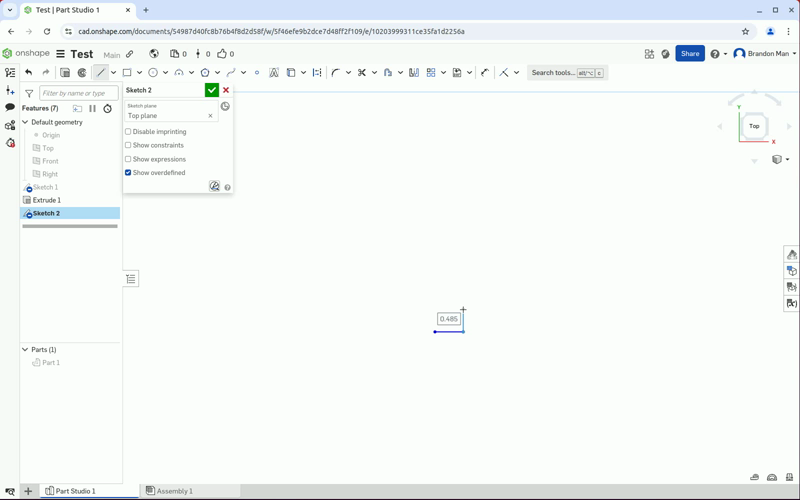
click(463, 309)
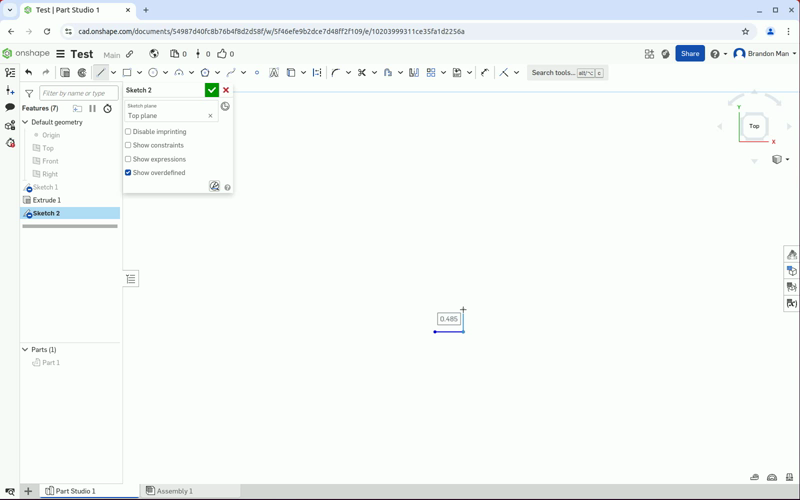
scroll(-6)
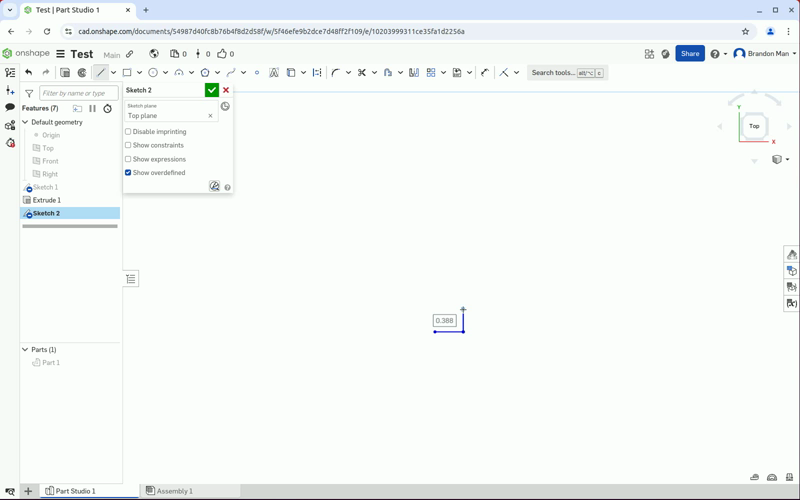
scroll(-6)
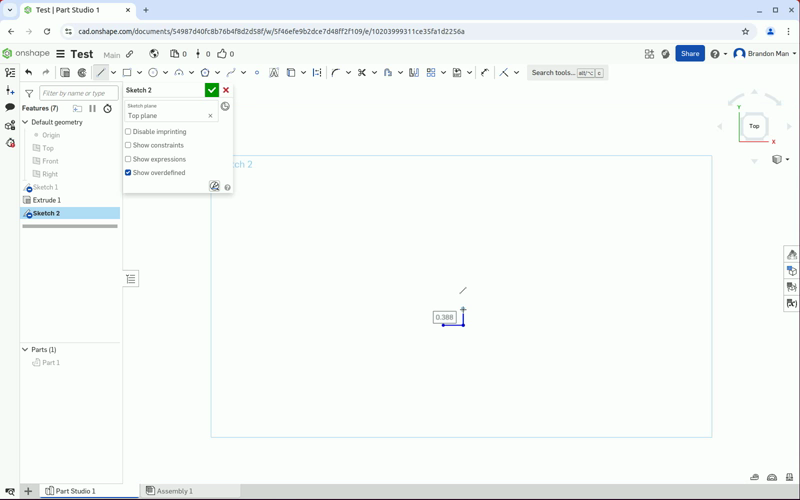
scroll(-6)
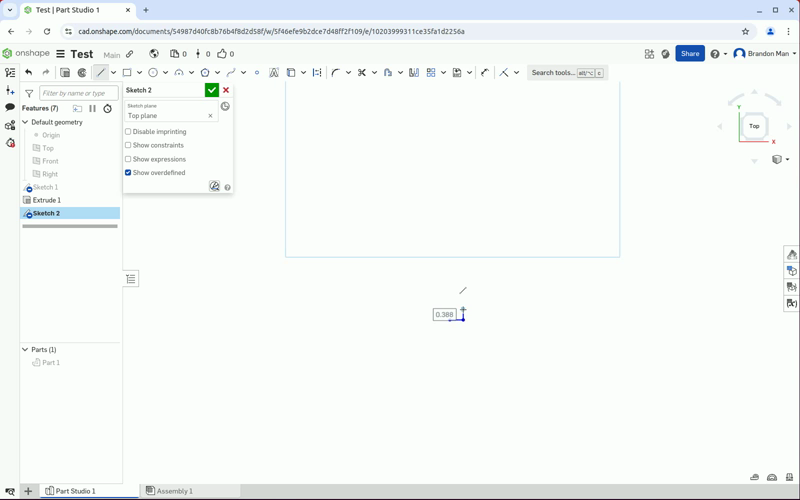
scroll(-6)
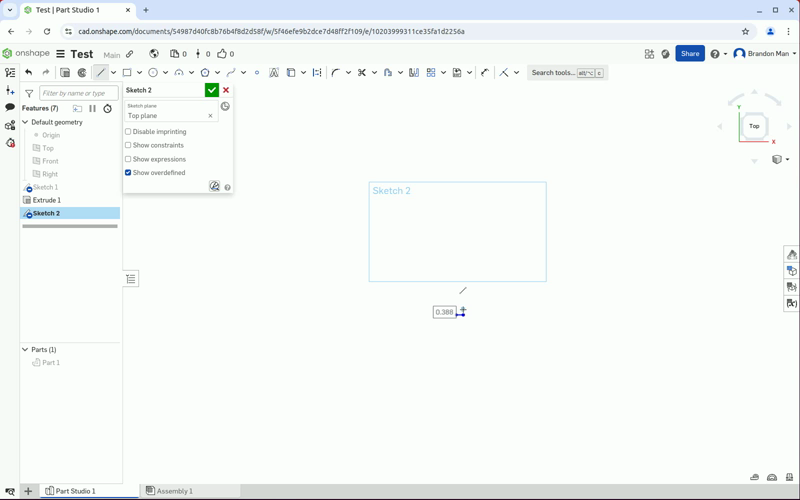
scroll(-6)
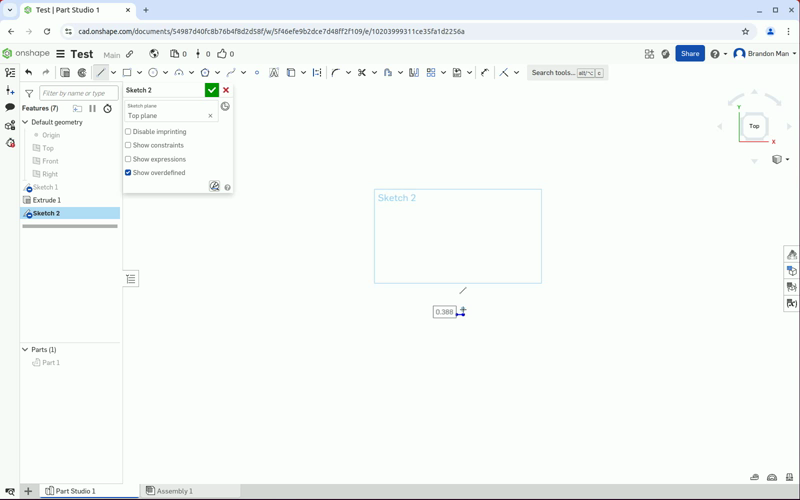
scroll(-6)
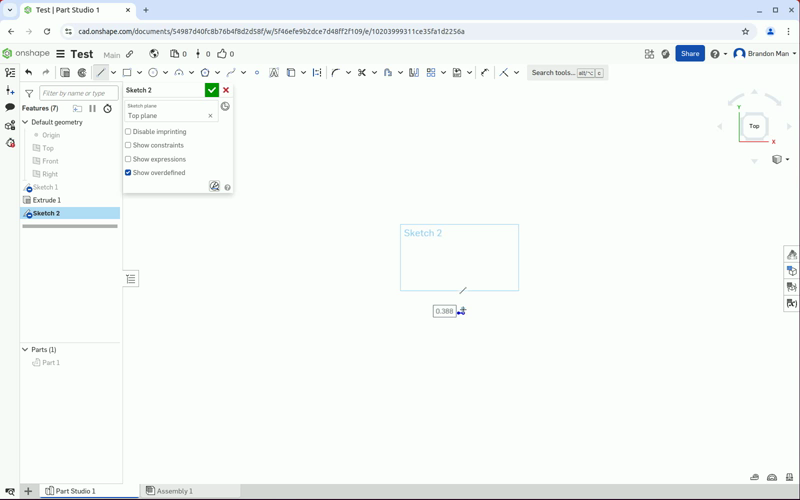
scroll(-6)
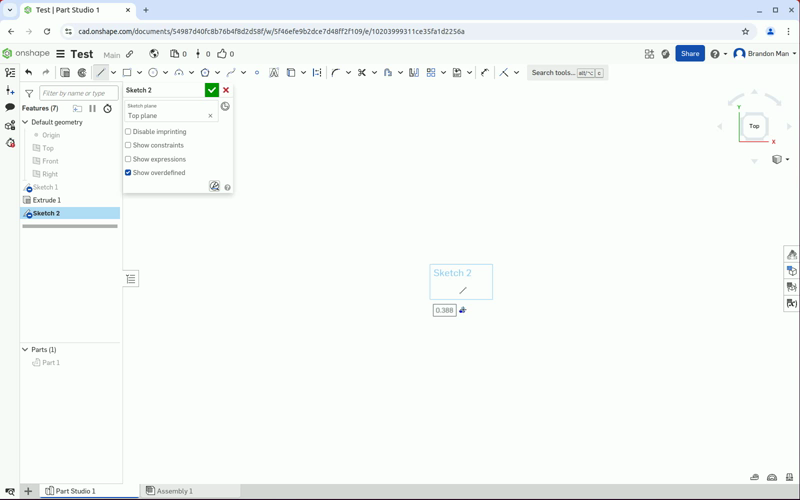
key_up(shift)
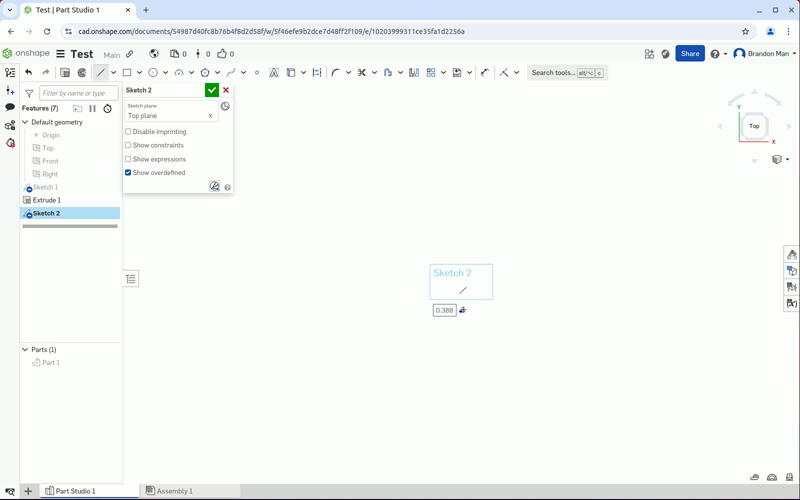
key_down(shift)
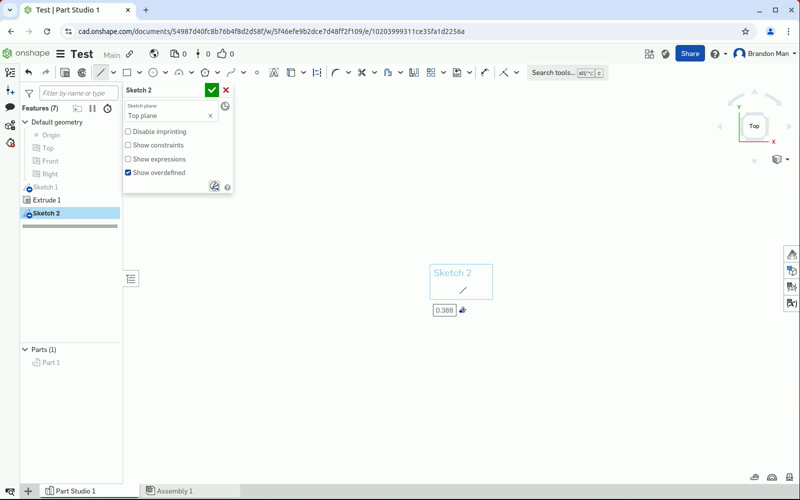
mouse_move(493, 309)
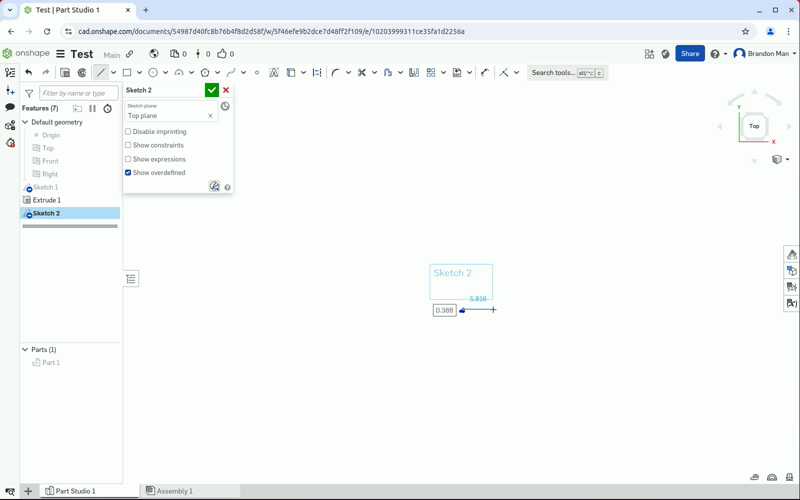
mouse_move(460, 309)
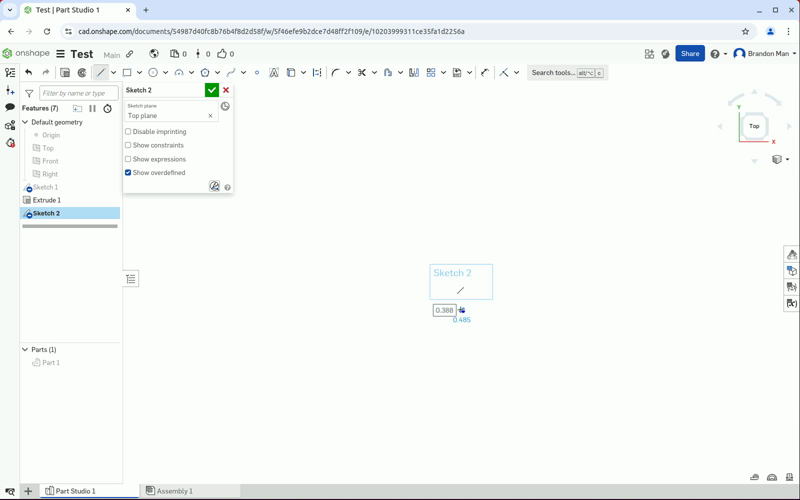
scroll(6)
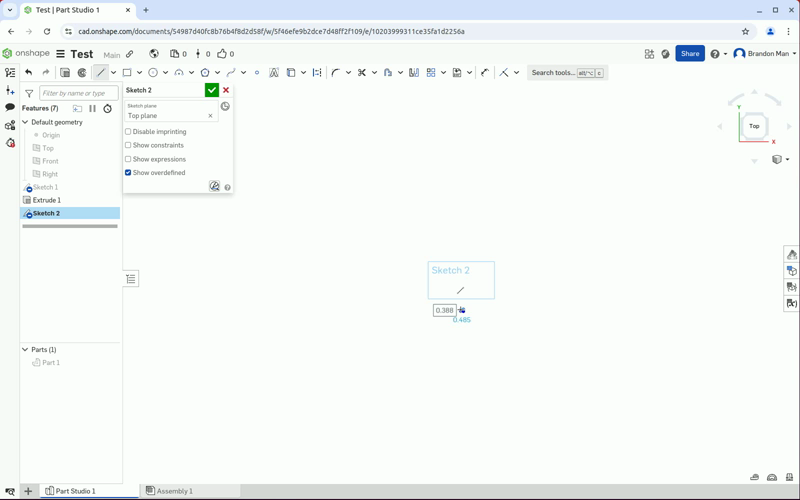
scroll(6)
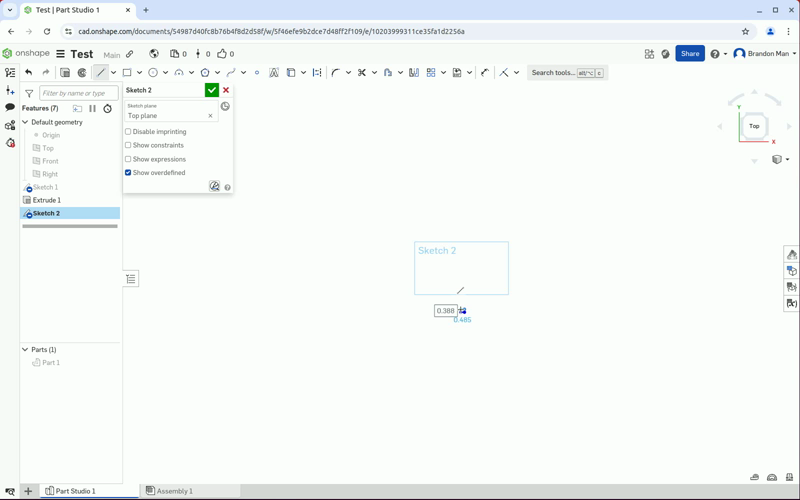
scroll(6)
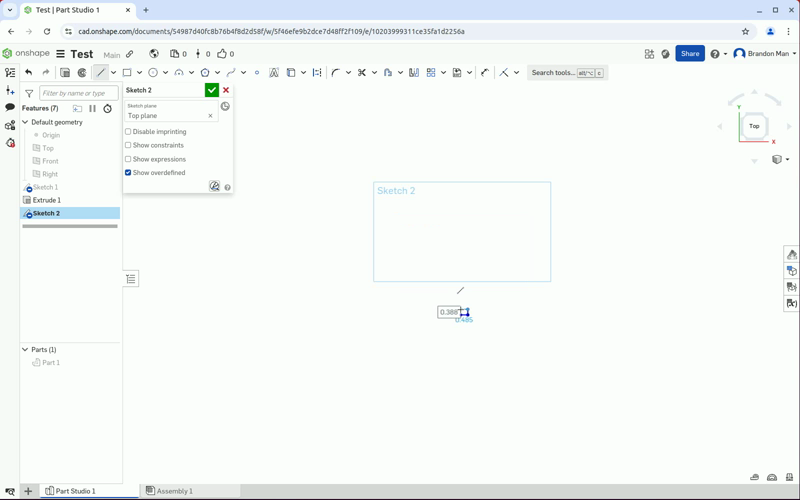
scroll(6)
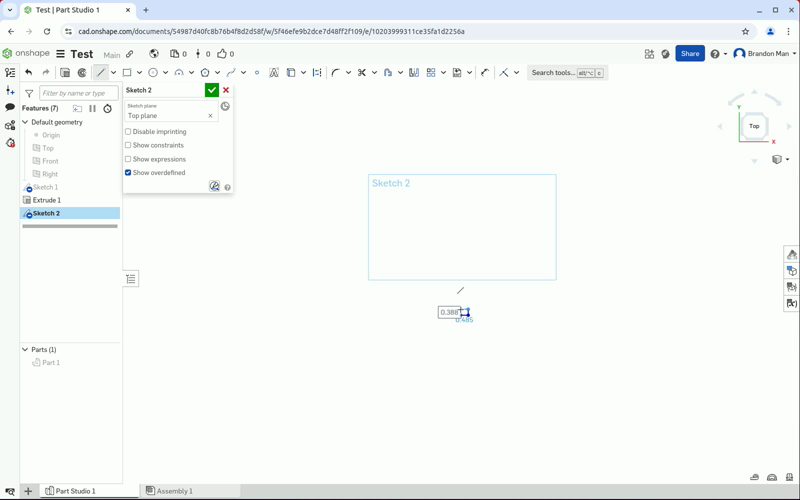
scroll(6)
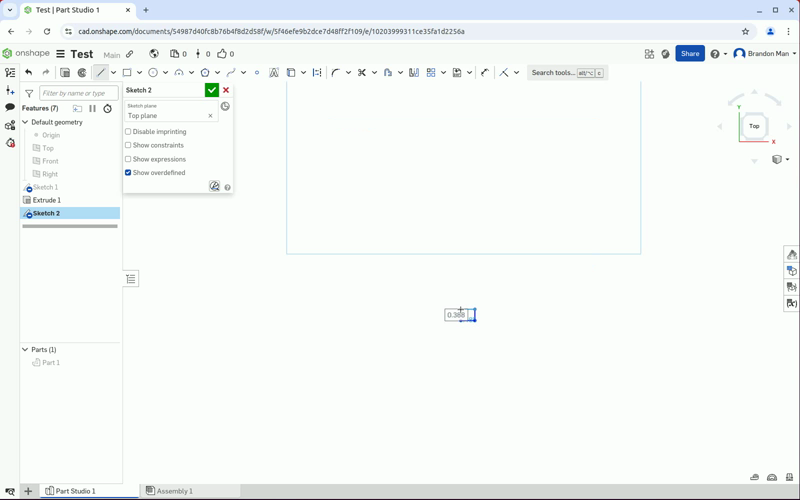
scroll(6)
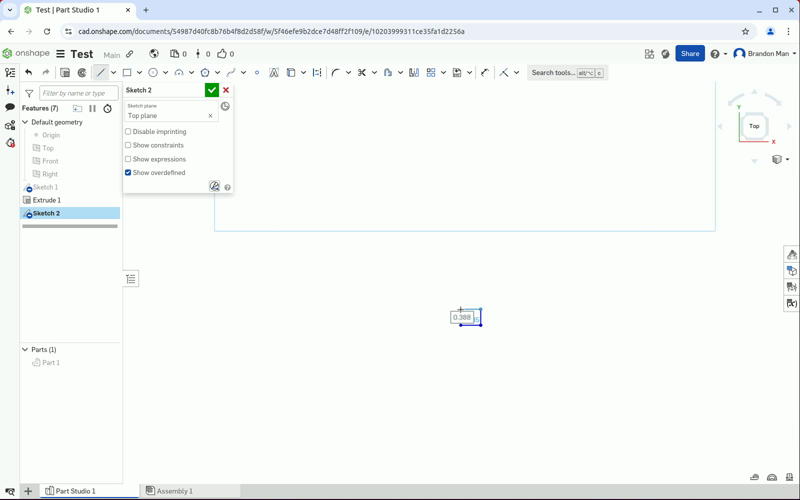
scroll(6)
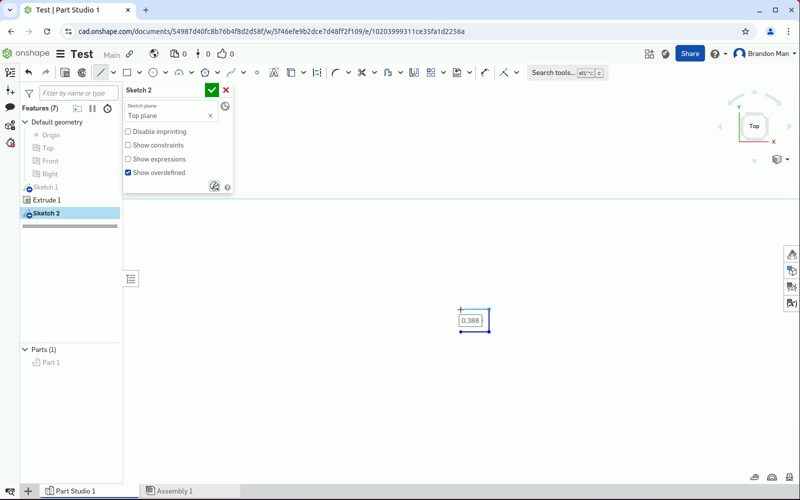
click(460, 309)
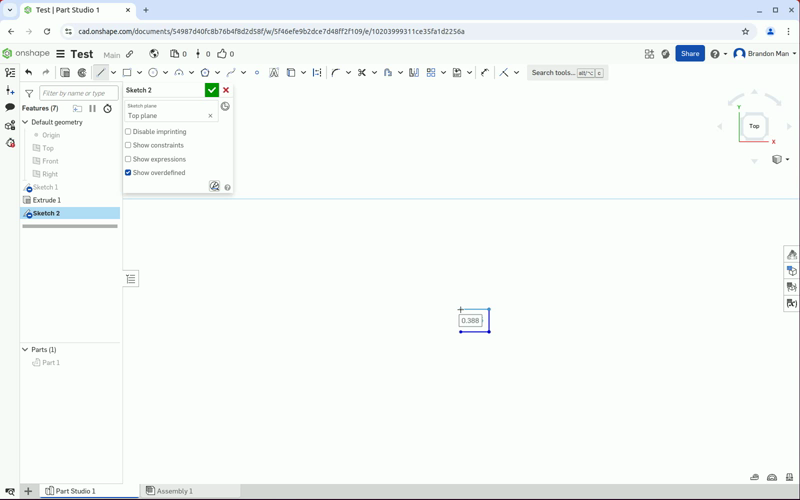
scroll(-6)
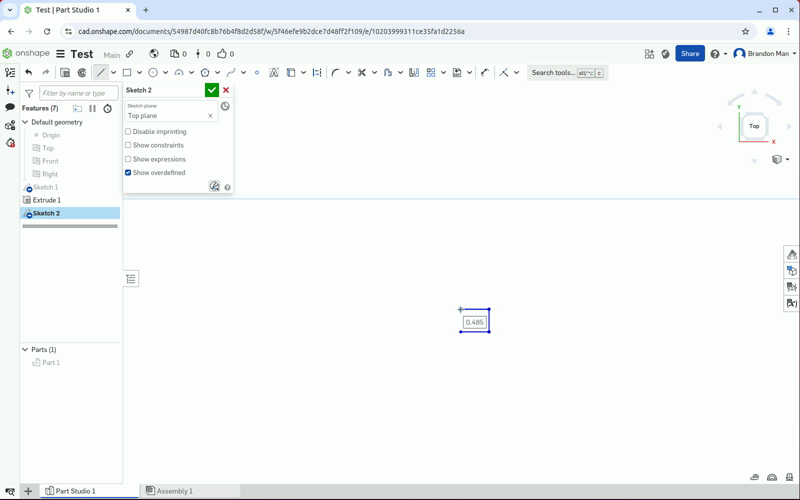
scroll(-6)
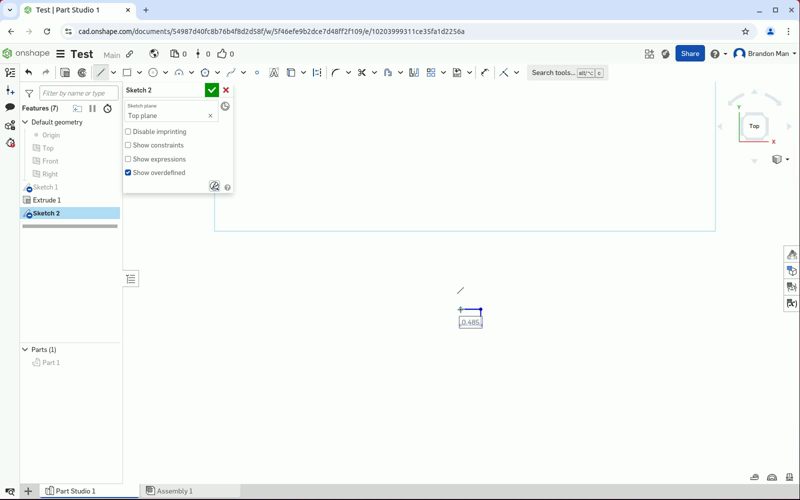
scroll(-6)
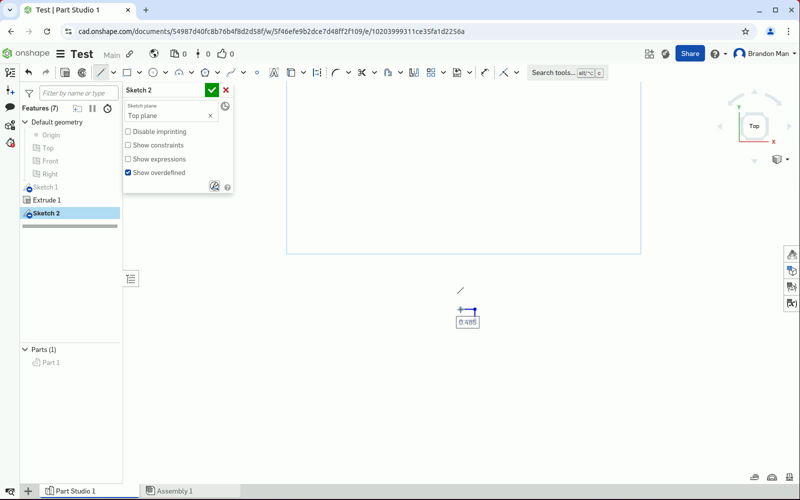
scroll(-6)
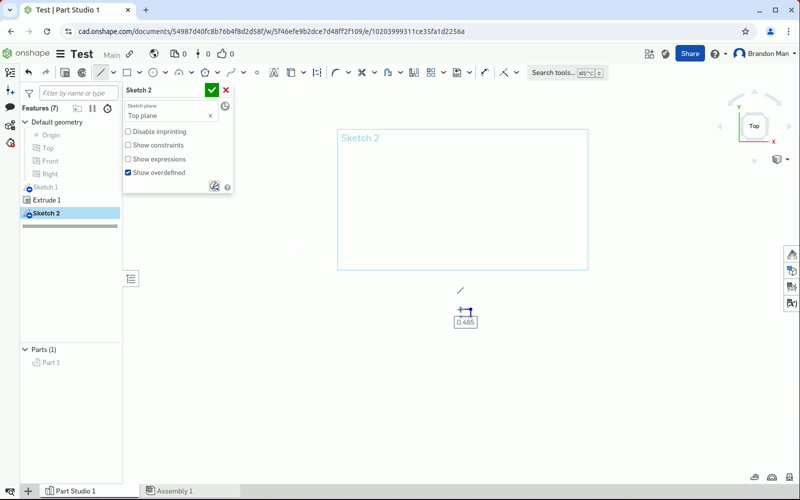
scroll(-6)
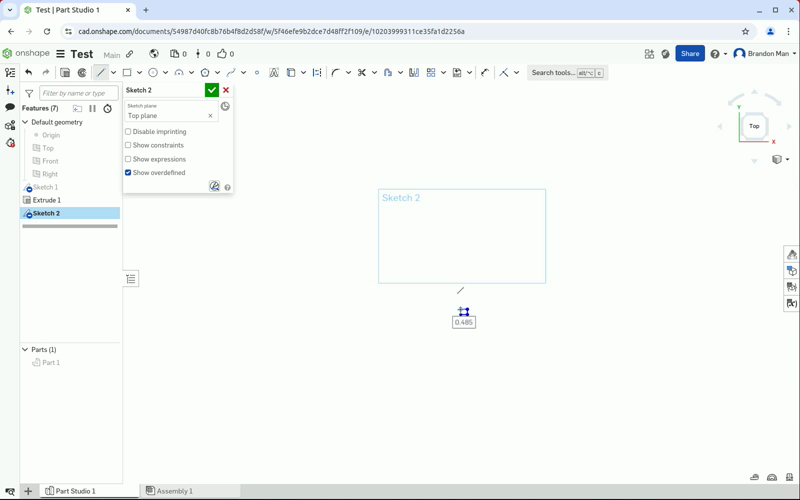
scroll(-6)
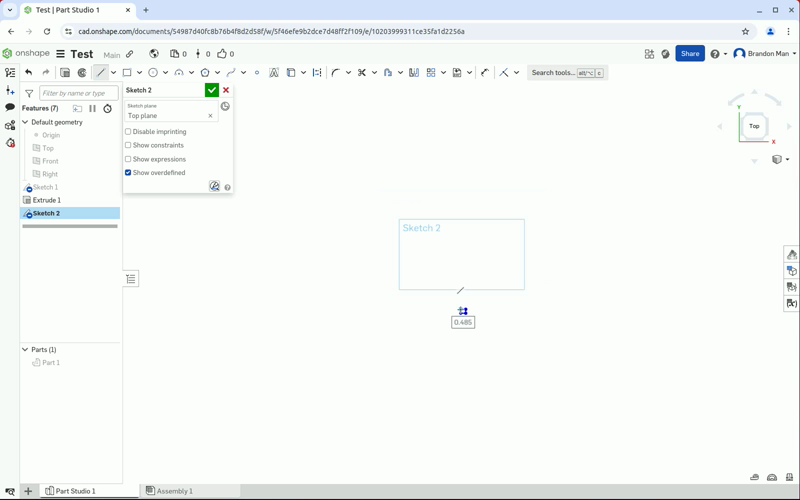
scroll(-6)
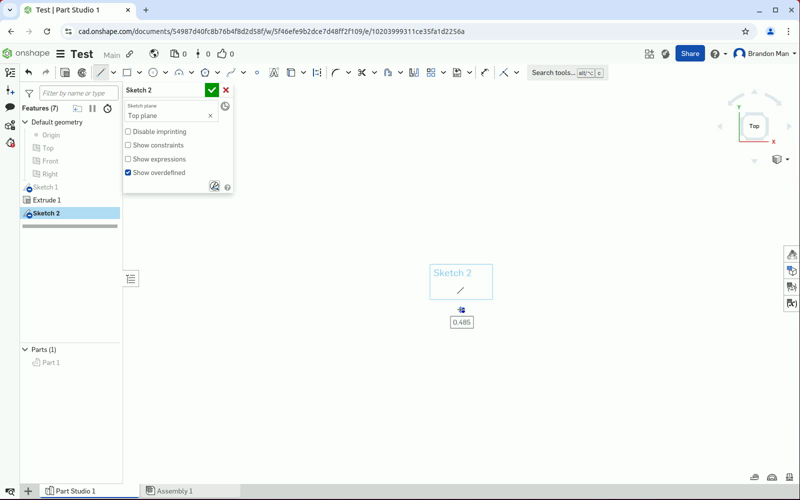
key_up(shift)
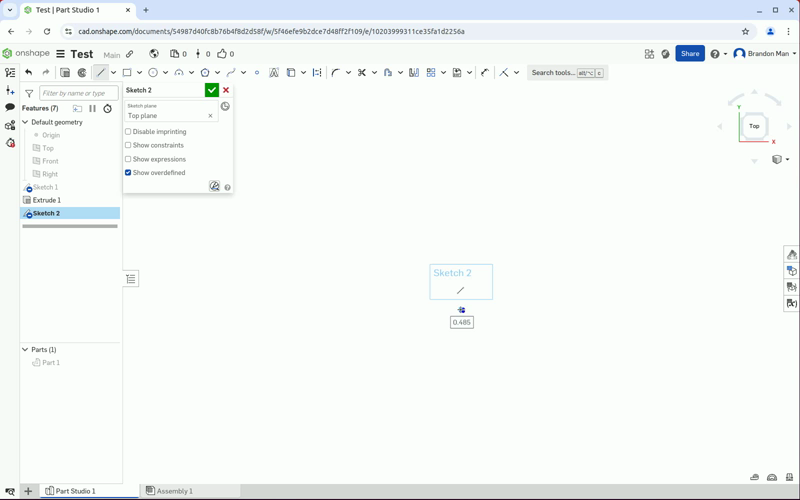
mouse_move(490, 309)
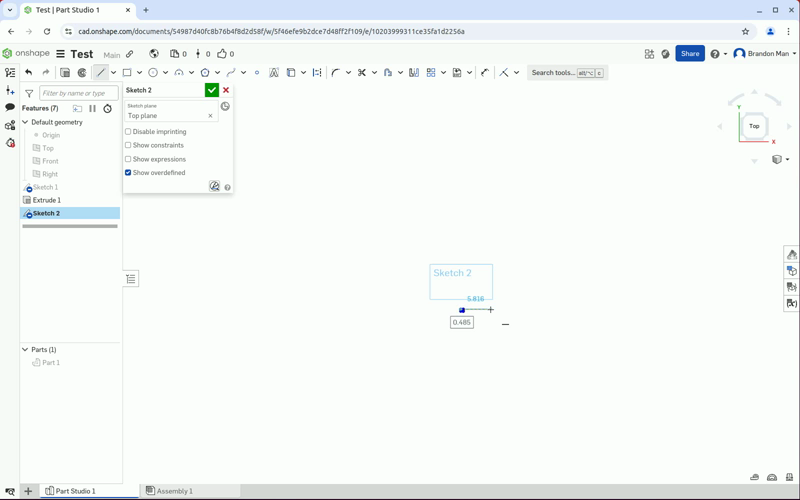
key_down(shift)
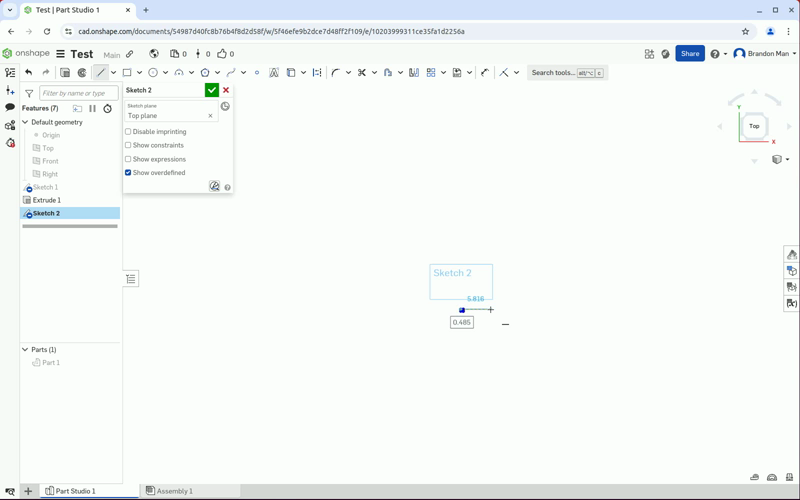
mouse_move(460, 311)
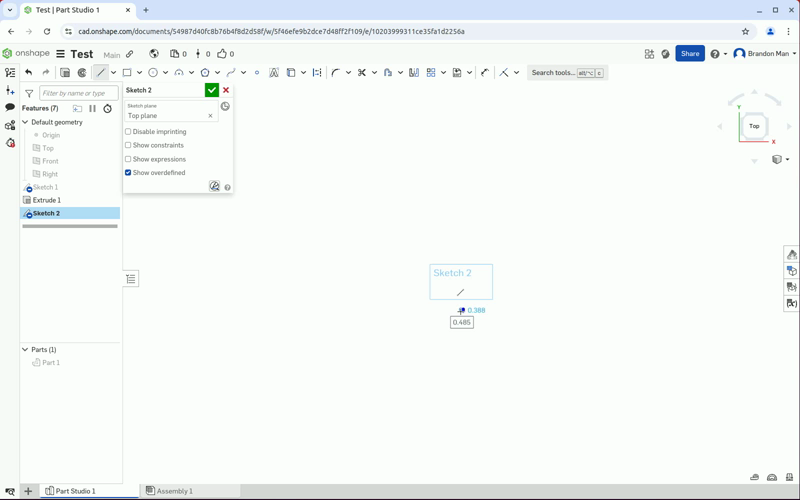
scroll(6)
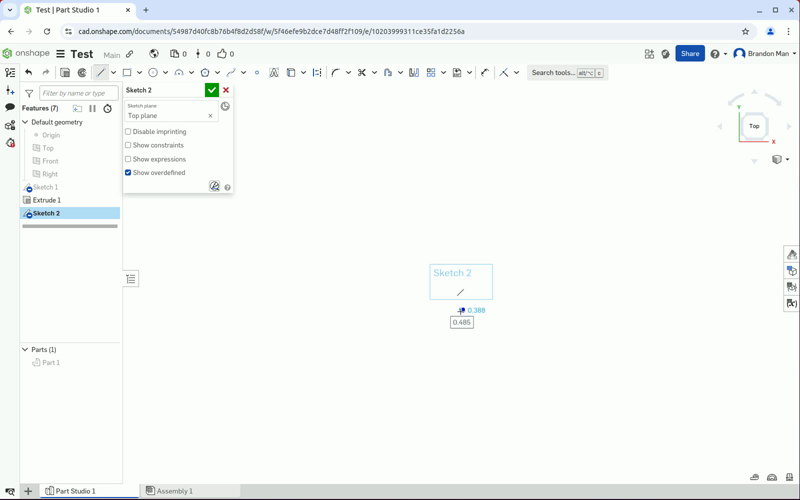
scroll(6)
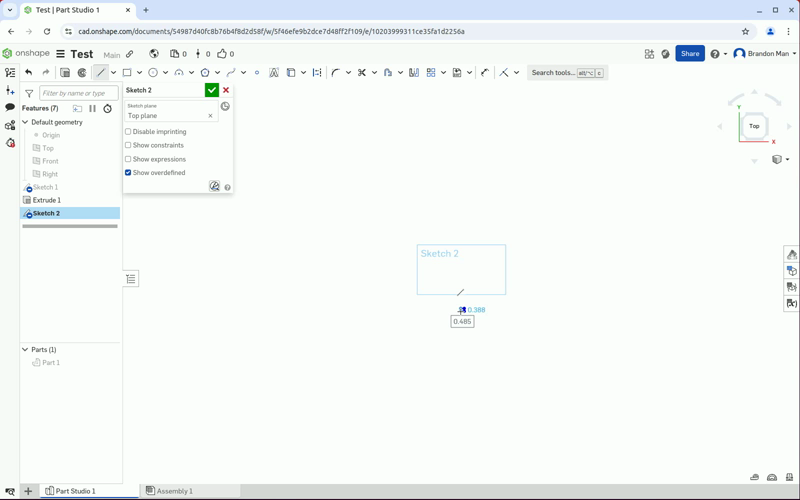
scroll(6)
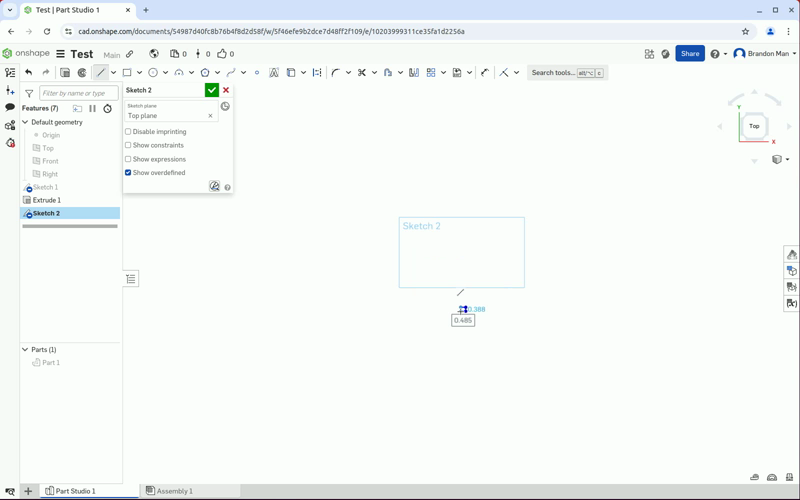
scroll(6)
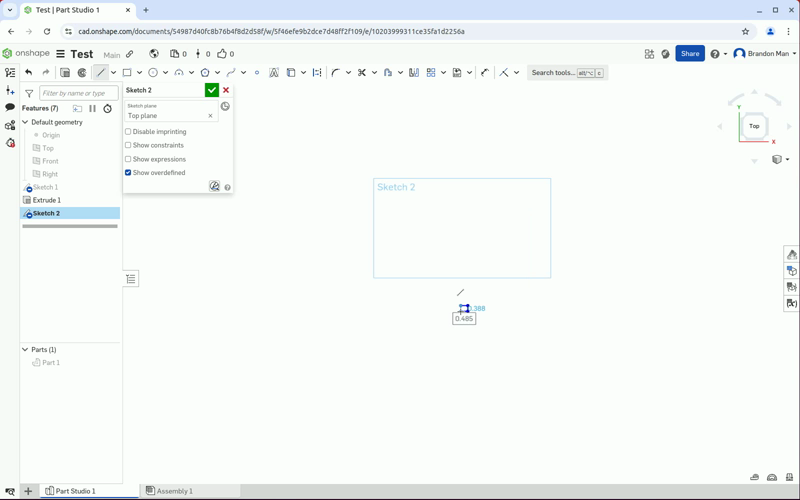
scroll(6)
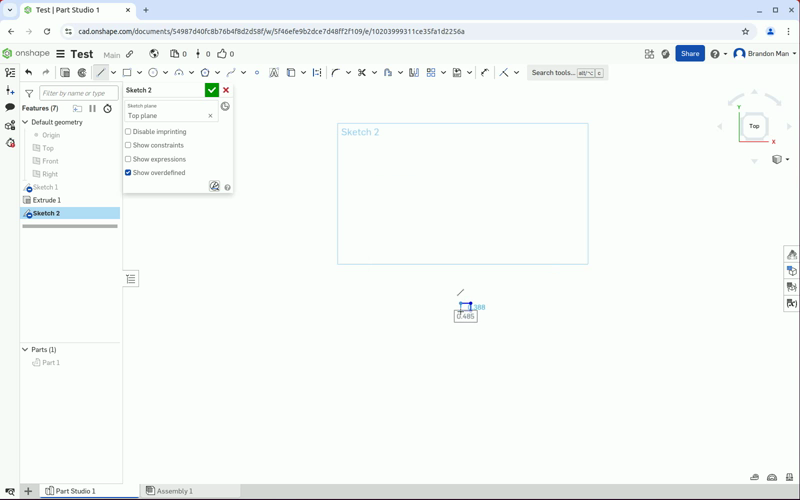
scroll(6)
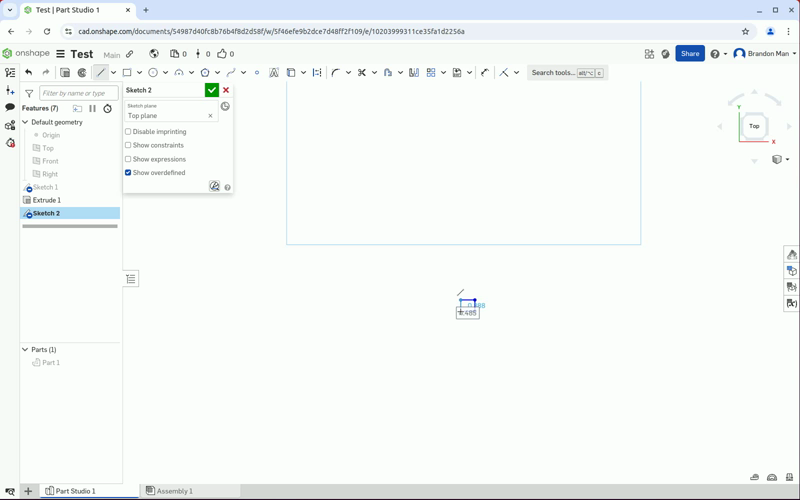
scroll(6)
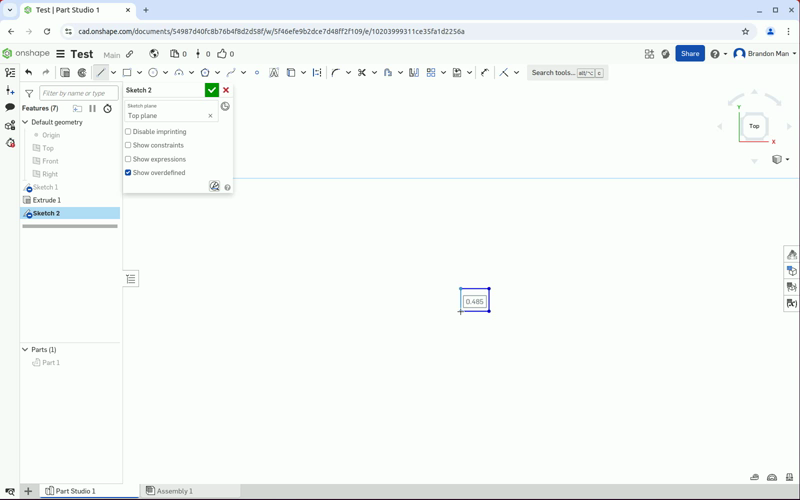
key_up(shift)
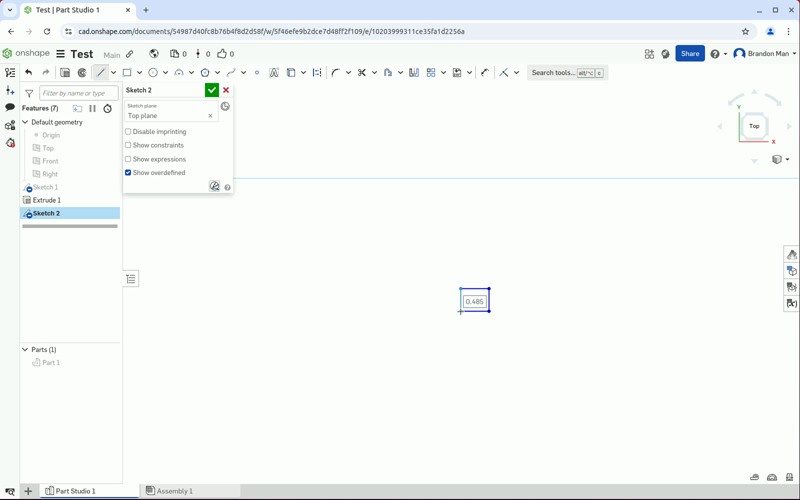
click(460, 311)
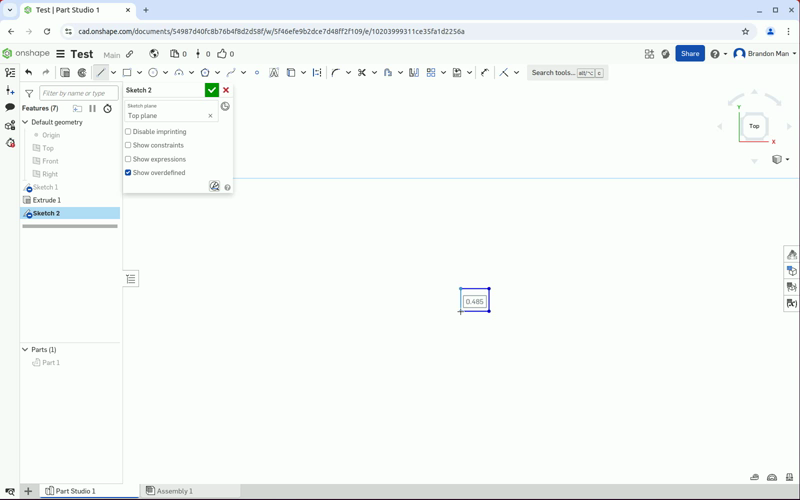
scroll(-6)
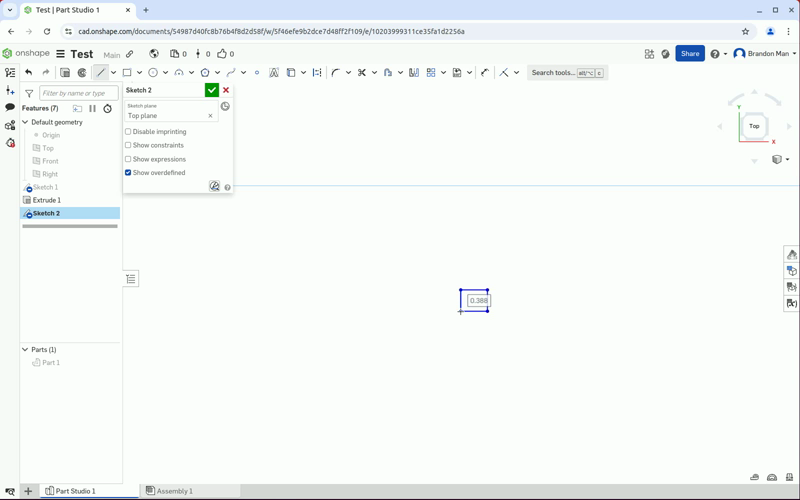
scroll(-6)
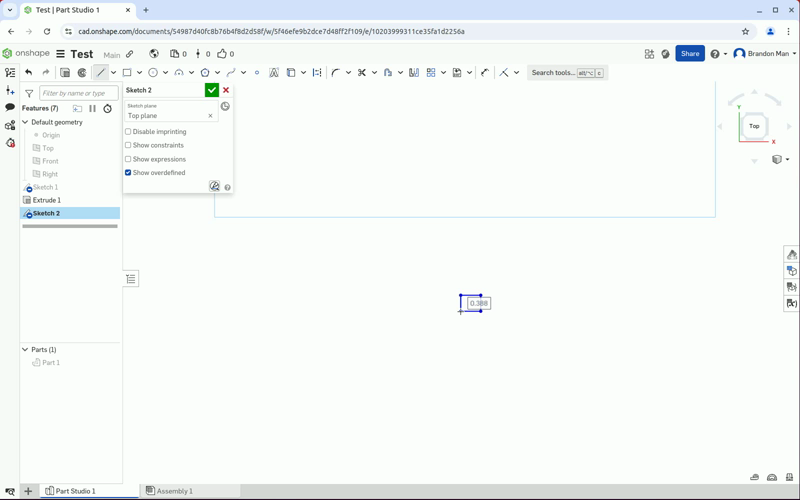
scroll(-6)
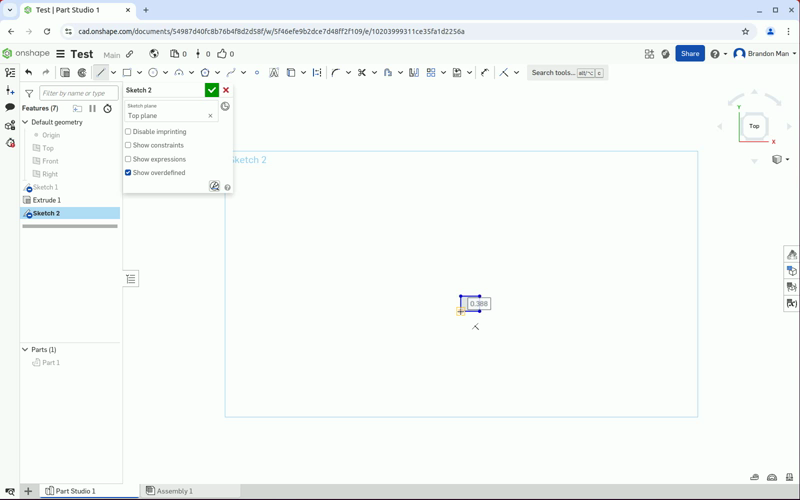
scroll(-6)
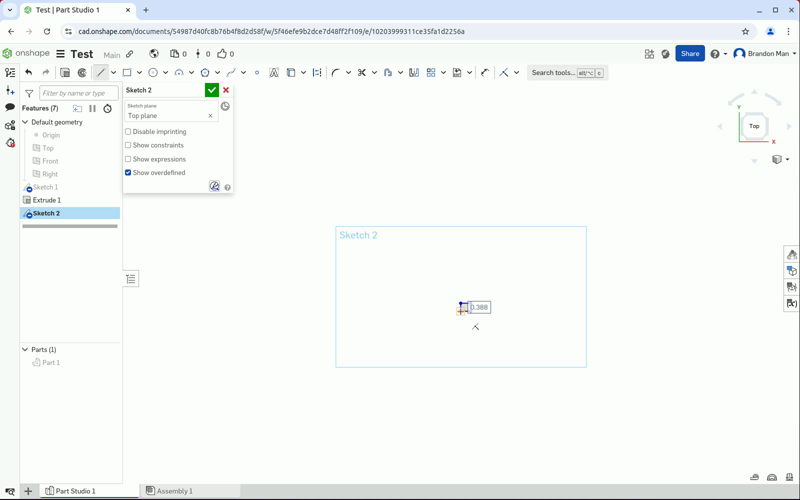
scroll(-6)
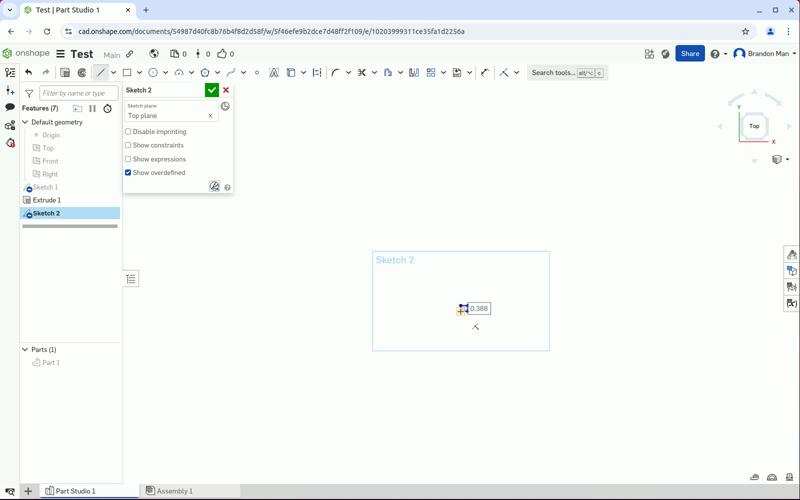
scroll(-6)
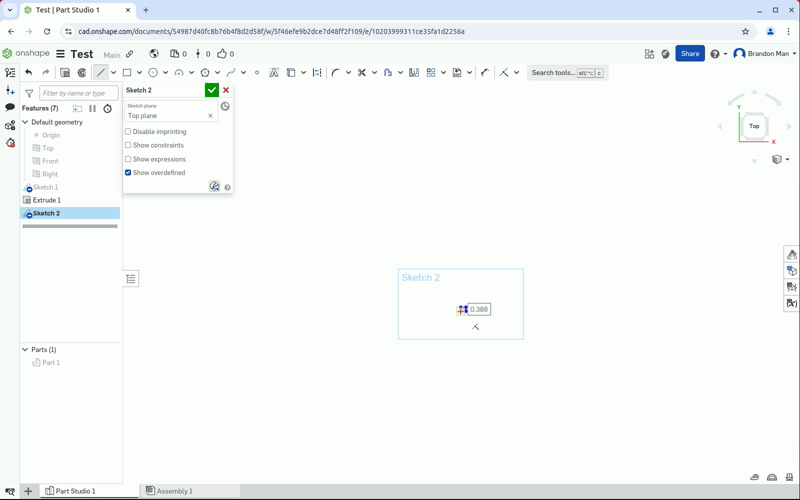
scroll(-6)
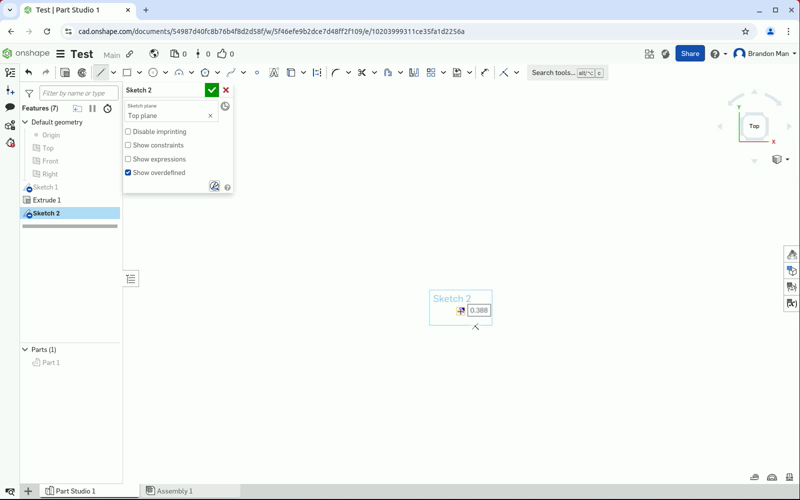
key(esc)
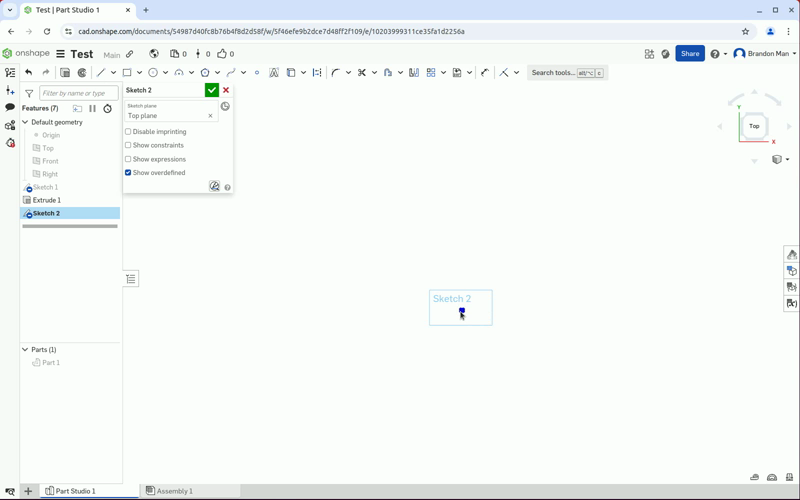
mouse_move(462, 310)
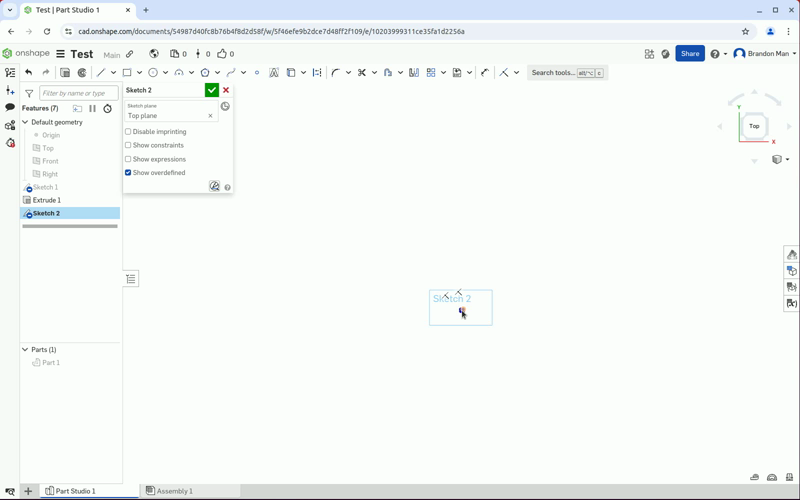
scroll(6)
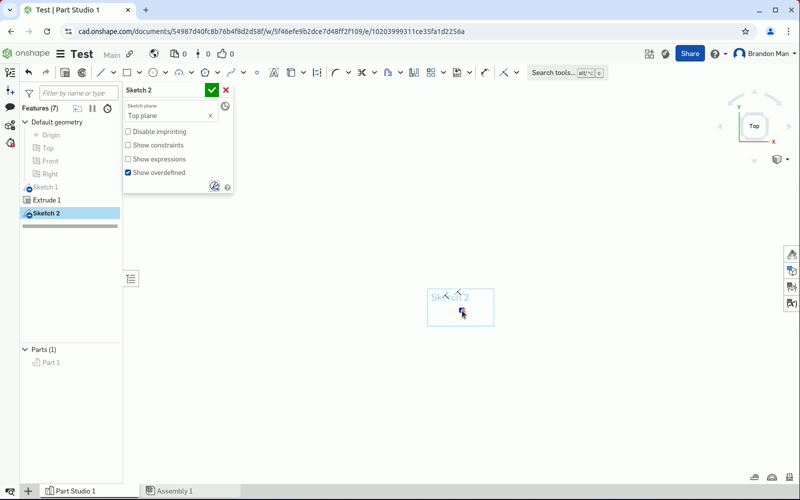
scroll(6)
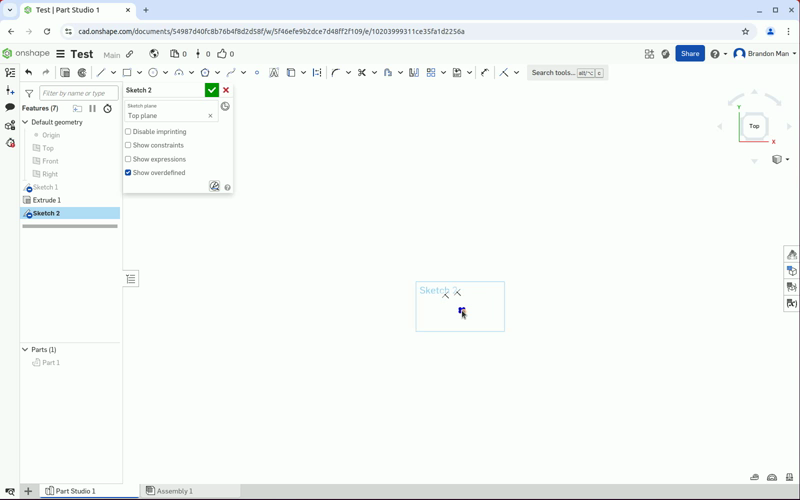
scroll(6)
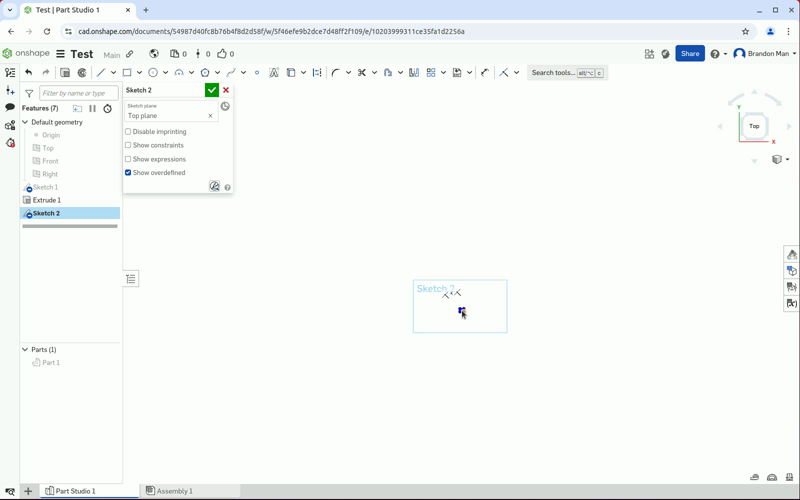
scroll(6)
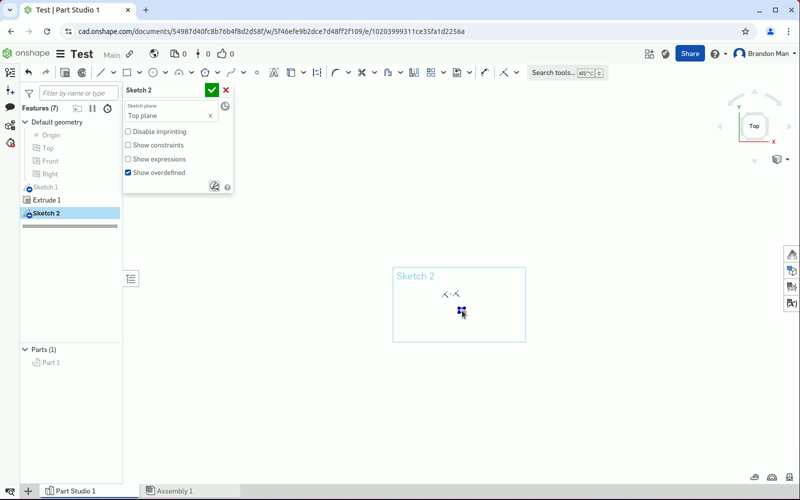
scroll(6)
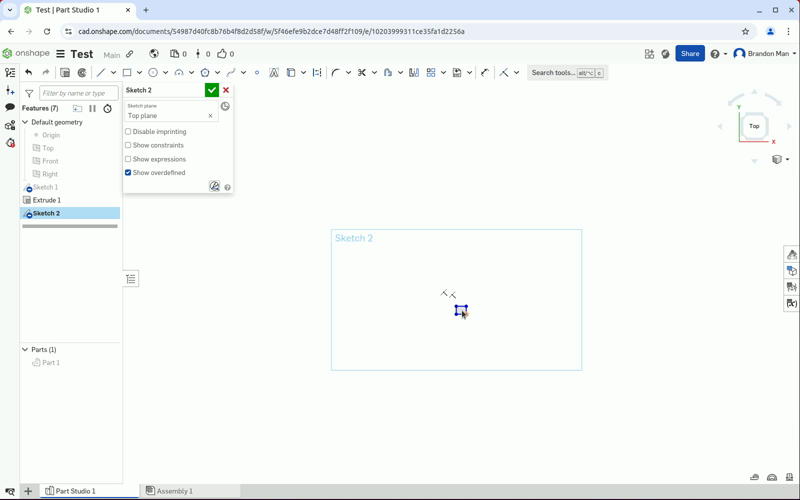
scroll(6)
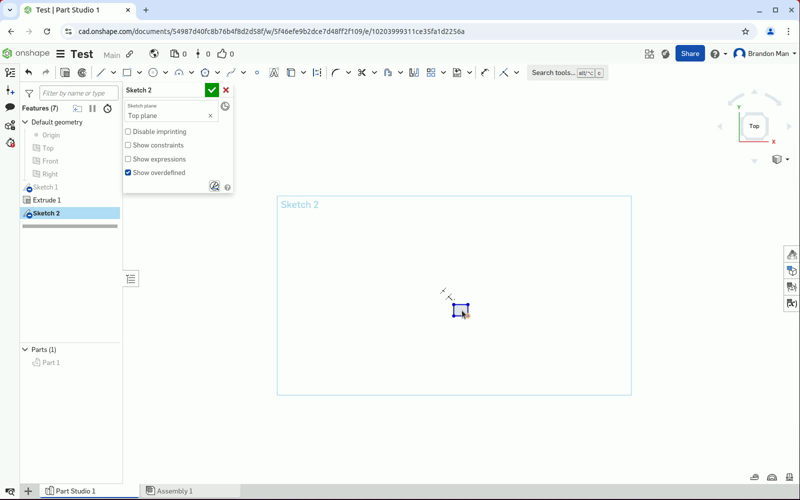
scroll(6)
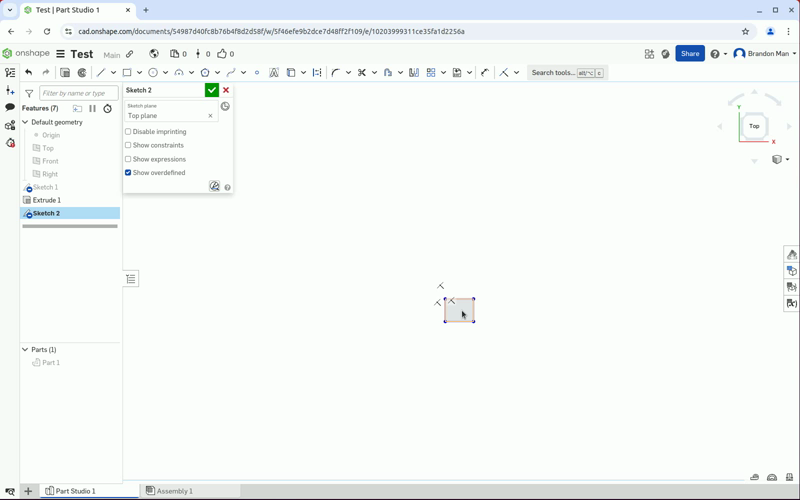
click(462, 310)
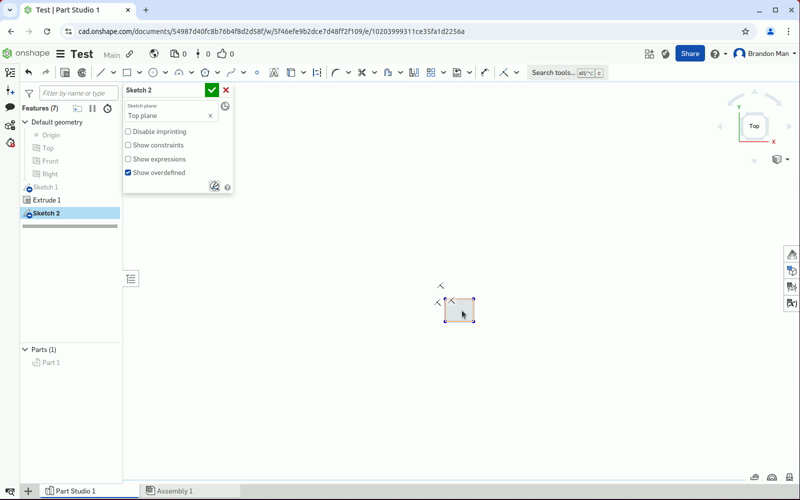
scroll(-6)
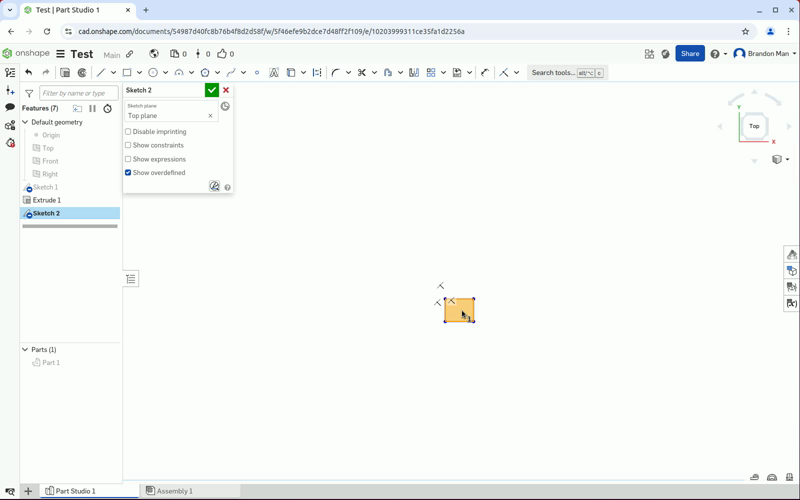
scroll(-6)
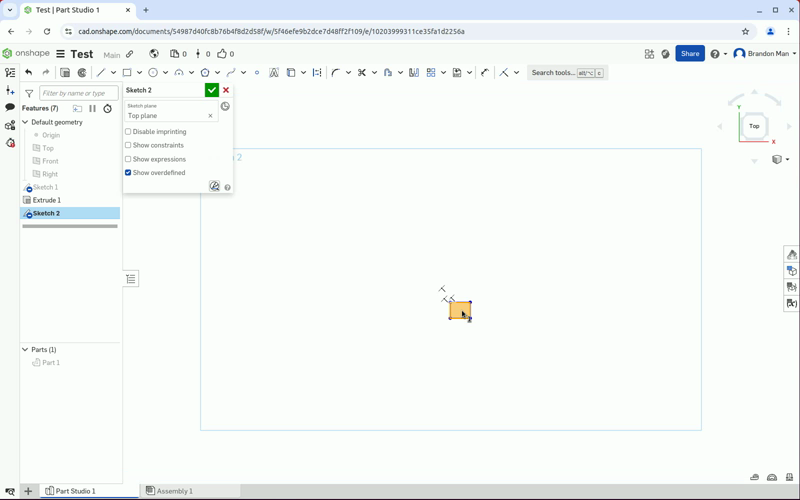
scroll(-6)
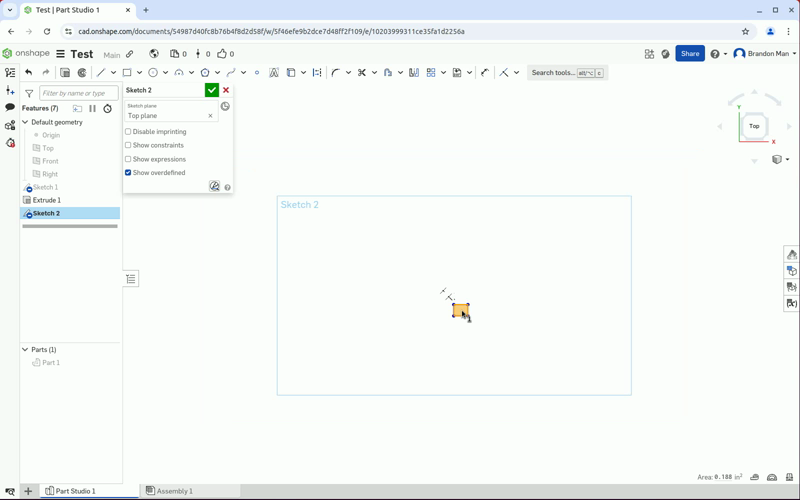
scroll(-6)
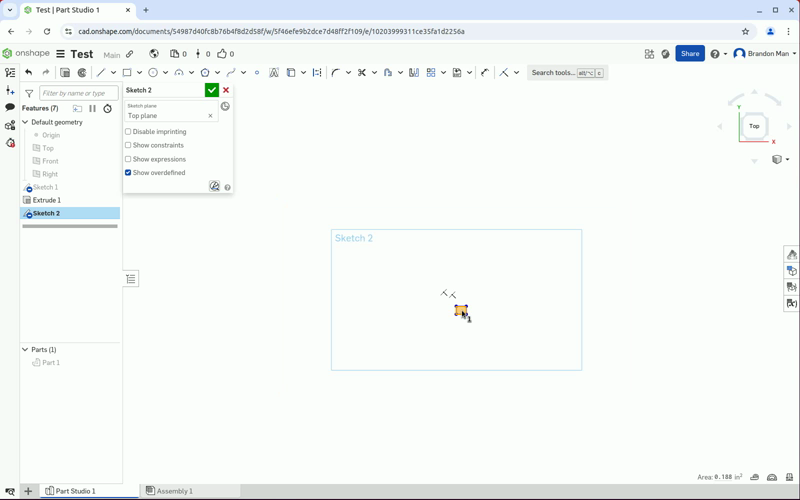
scroll(-6)
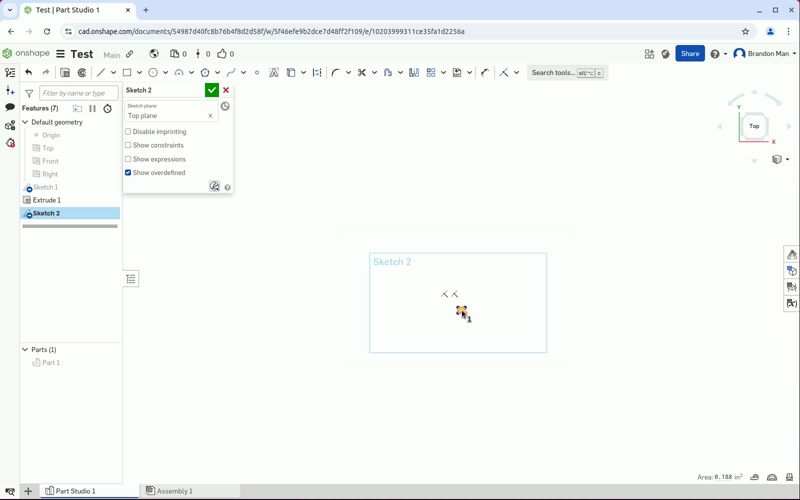
scroll(-6)
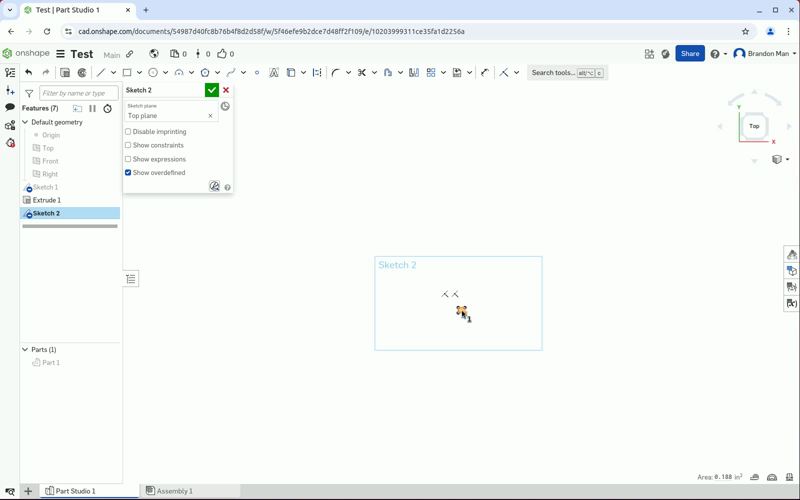
scroll(-6)
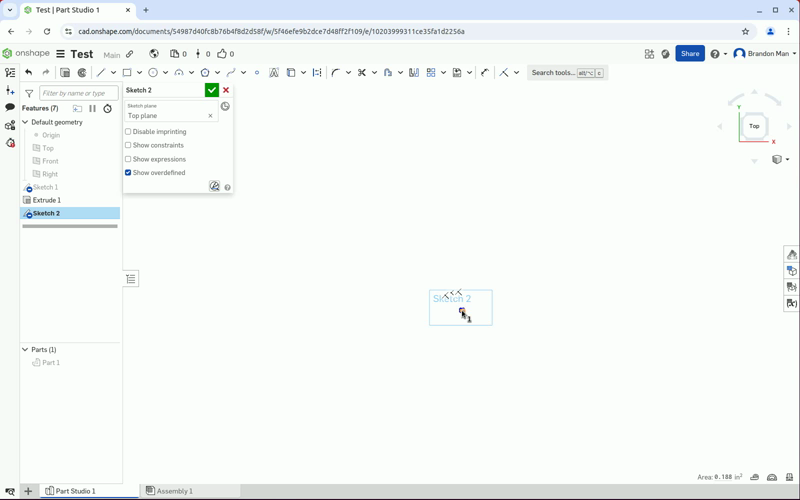
mouse_move(73, 352)
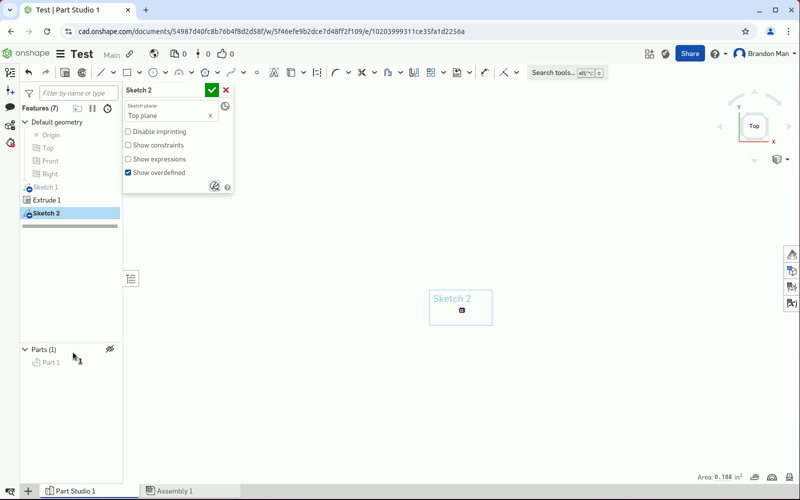
key(shift+y)
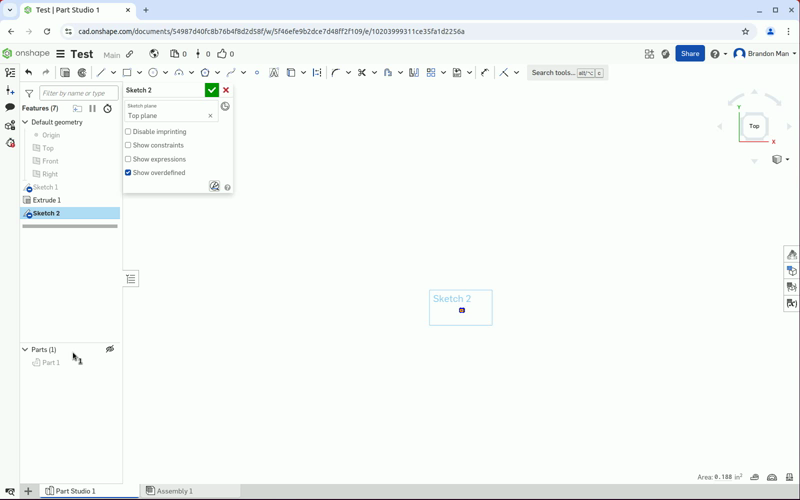
key(shift+e)
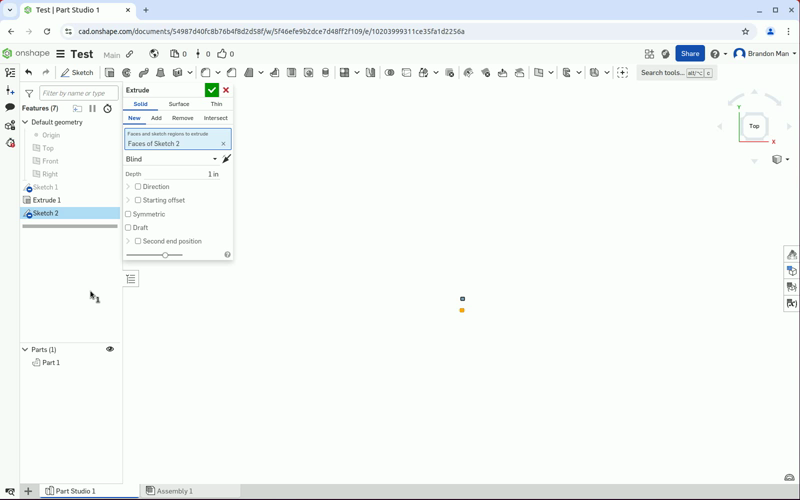
mouse_move(143, 106)
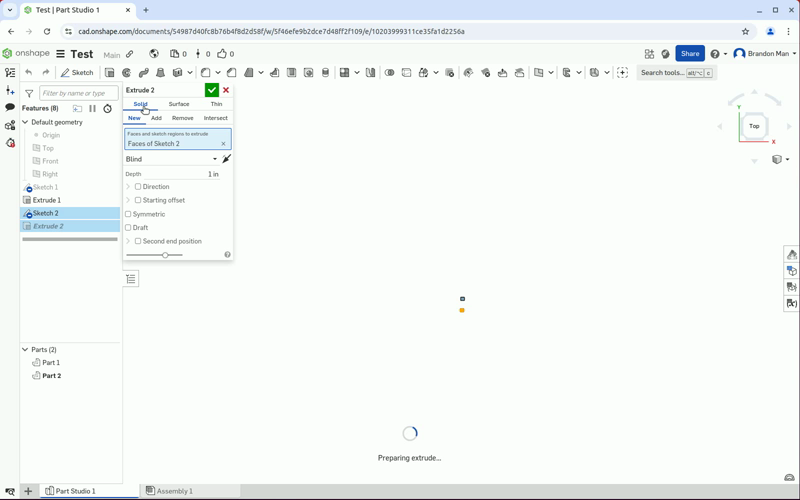
click(143, 106)
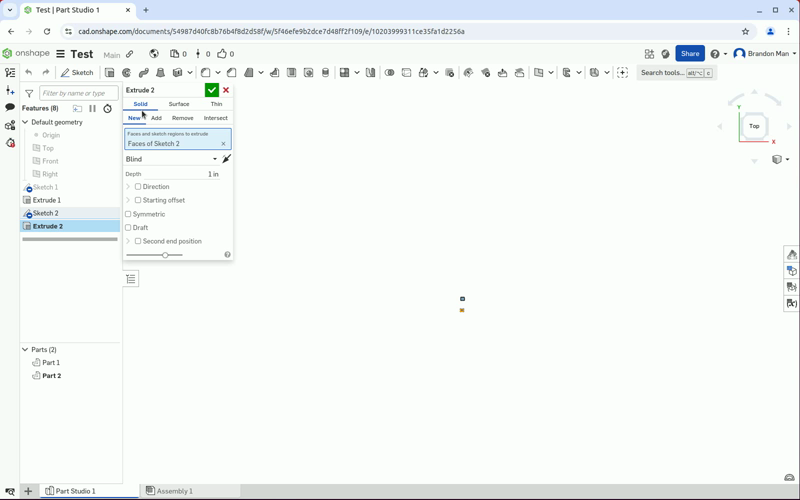
mouse_move(137, 120)
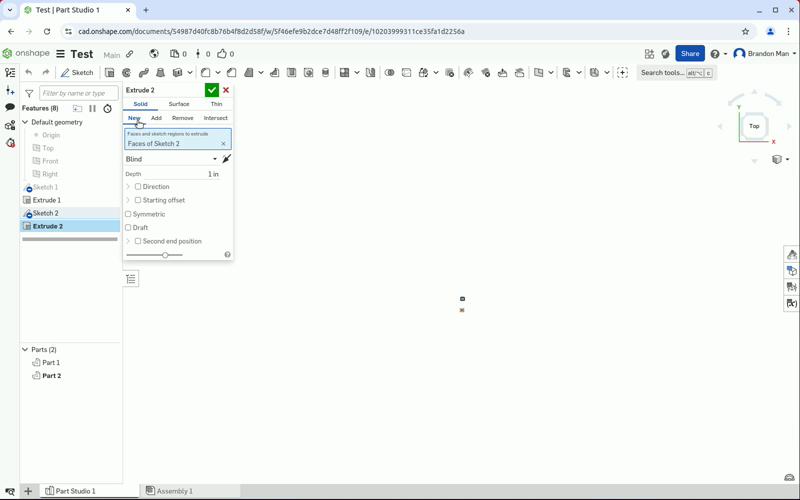
click(137, 120)
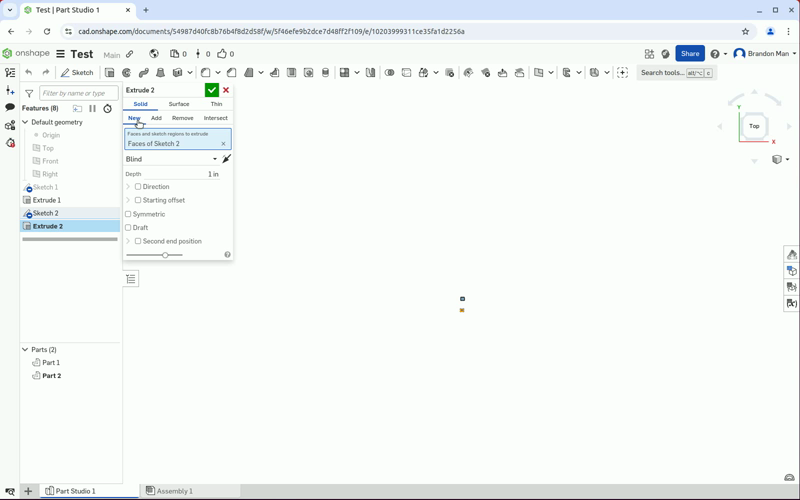
key(tab, 4)
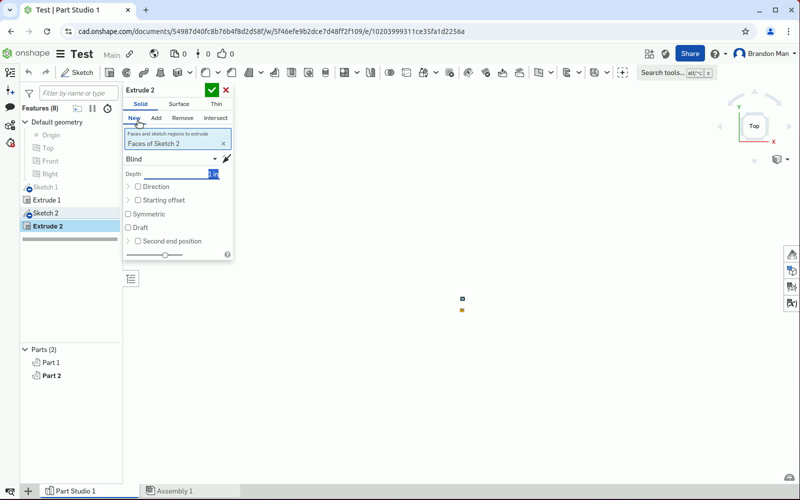
text(2.648)
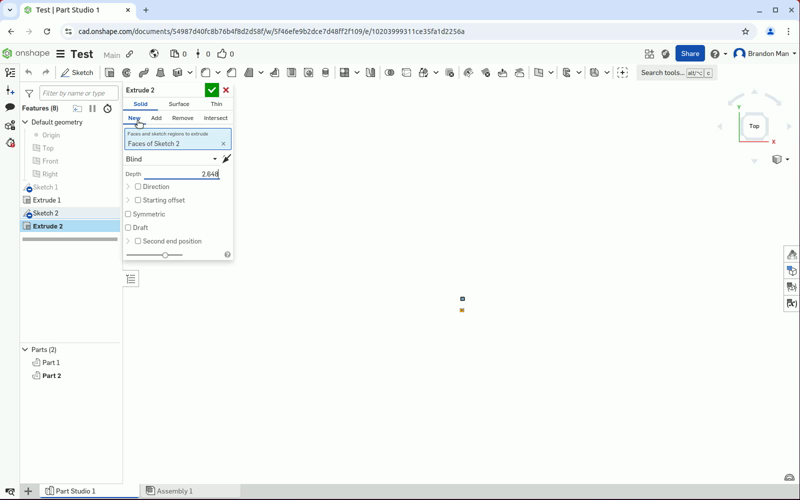
key(enter)
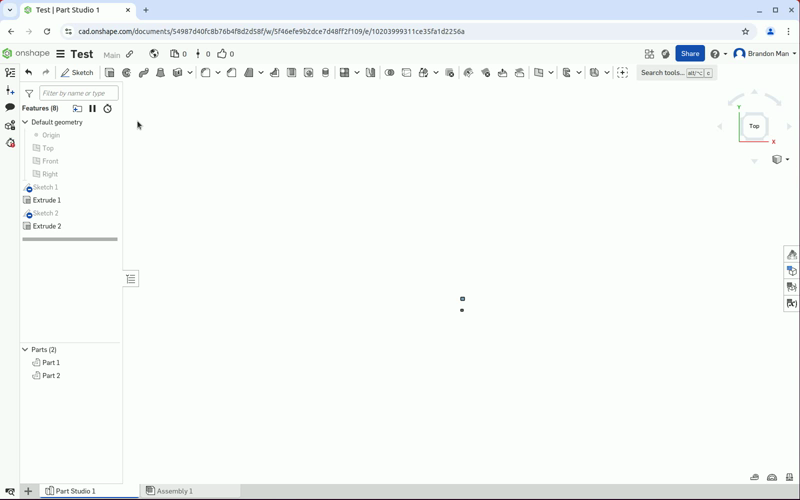
key(shift+h)
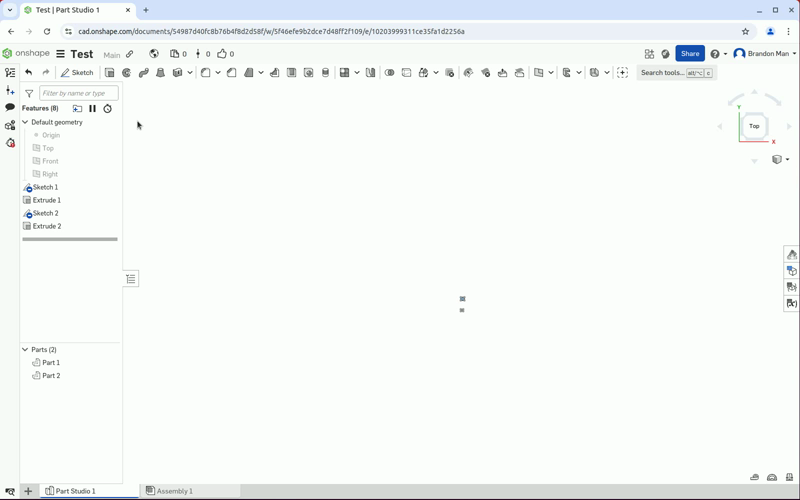
key(shift+h)
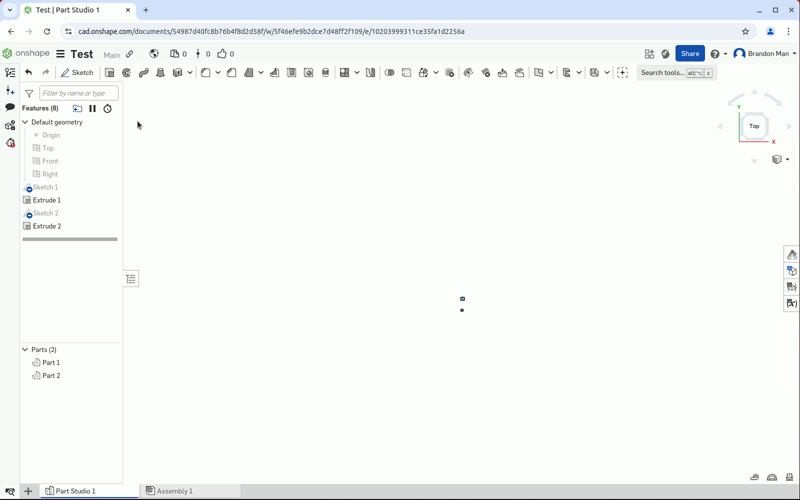
mouse_move(73, 189)
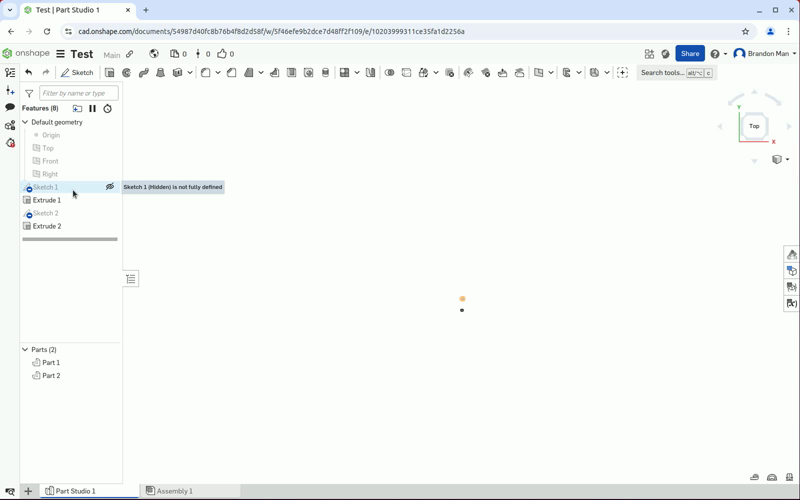
click(73, 189)
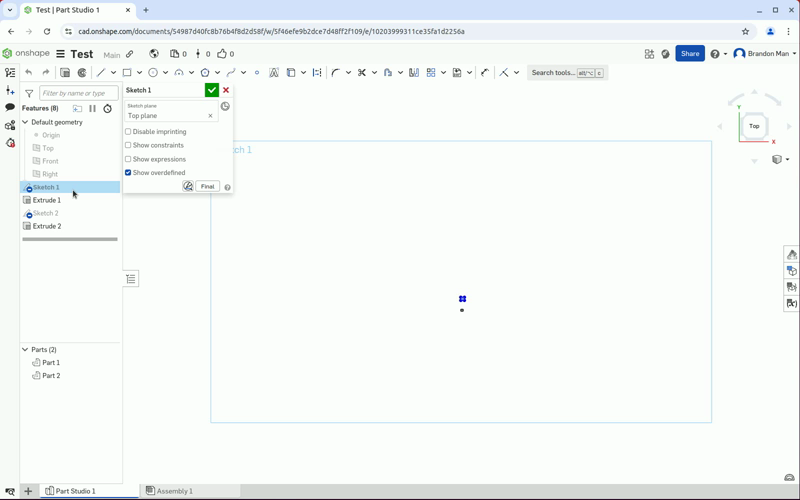
mouse_move(229, 92)
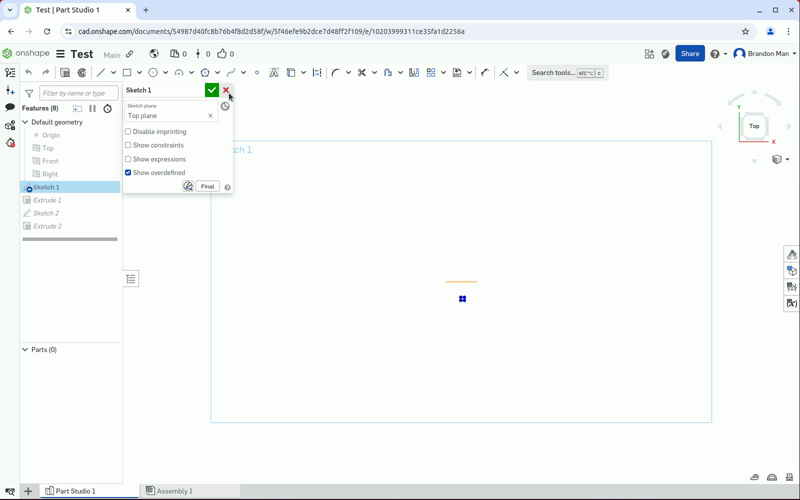
click(229, 92)
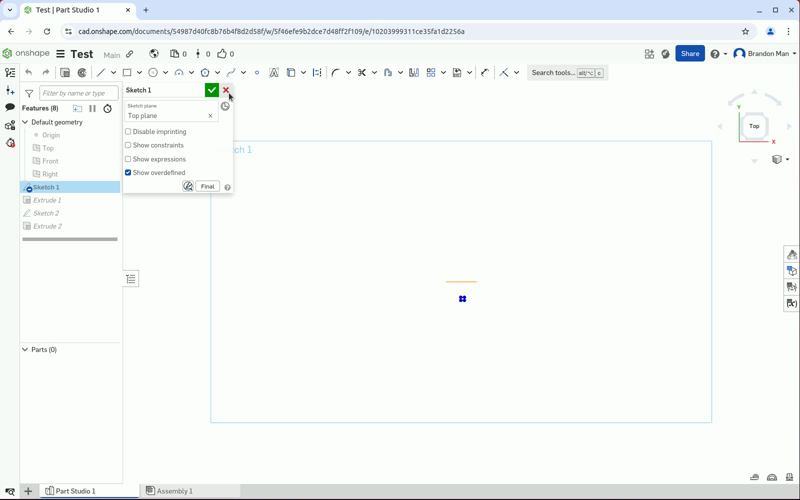
key(shift+s)
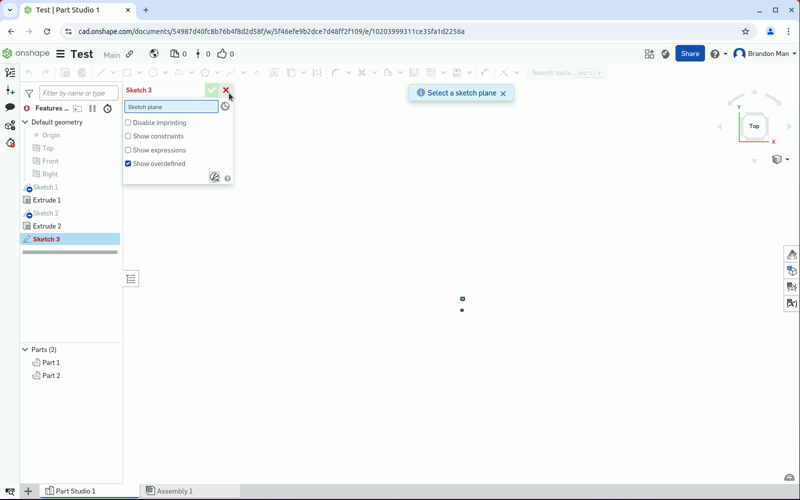
mouse_move(73, 150)
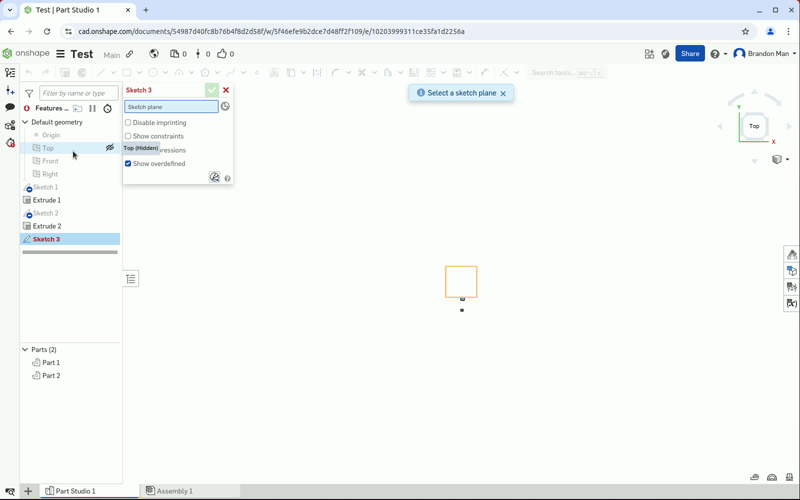
click(73, 150)
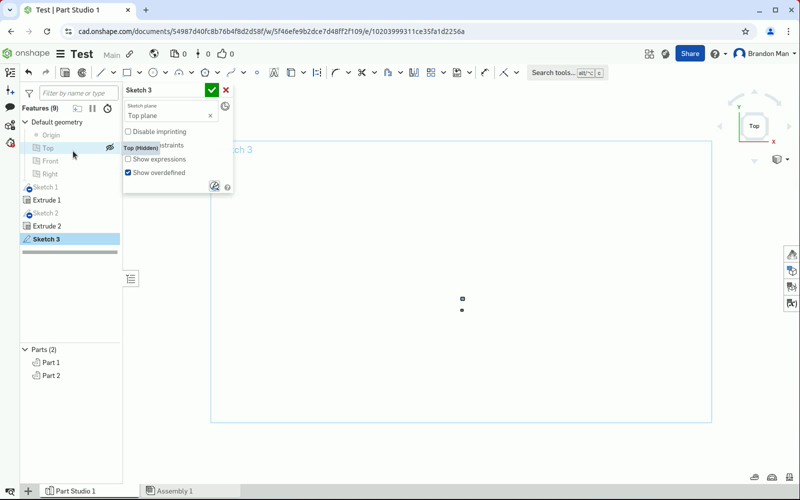
mouse_move(73, 352)
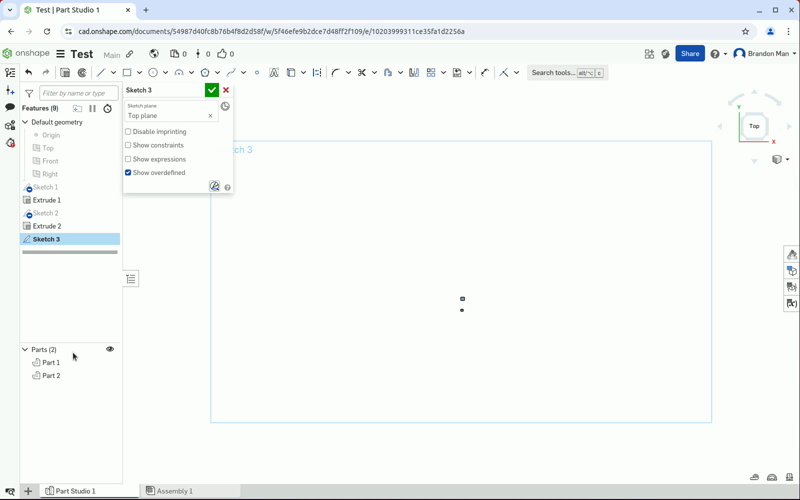
key(y)
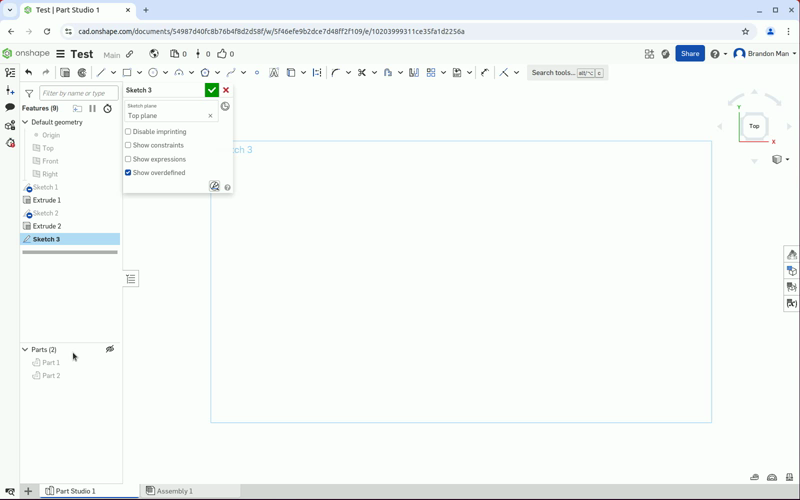
key(l)
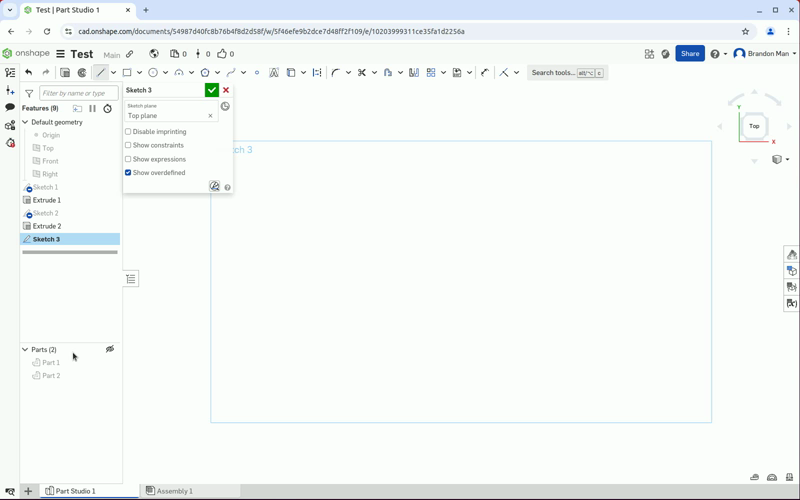
key_down(shift)
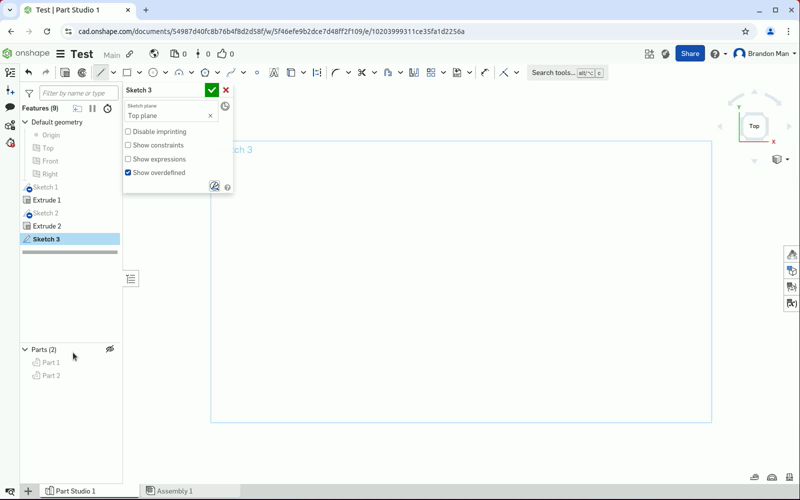
mouse_move(483, 311)
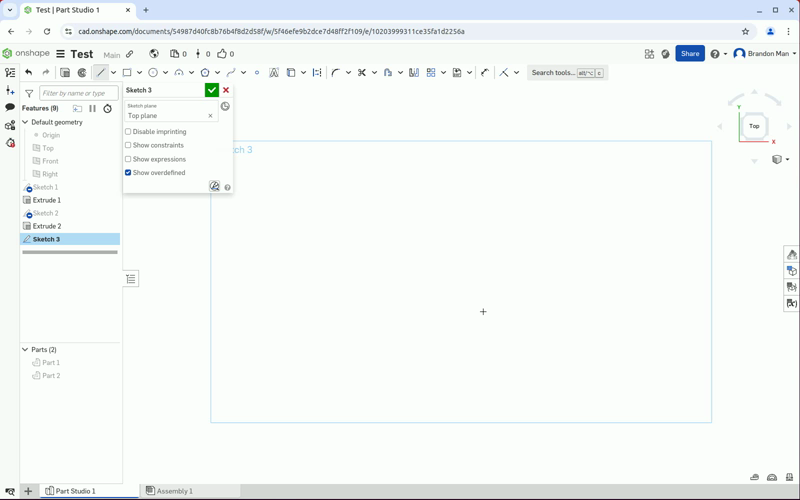
click(483, 311)
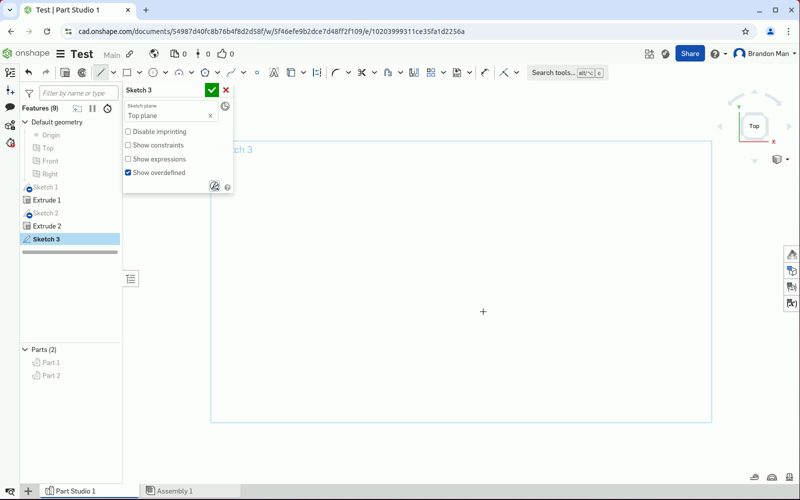
key_up(shift)
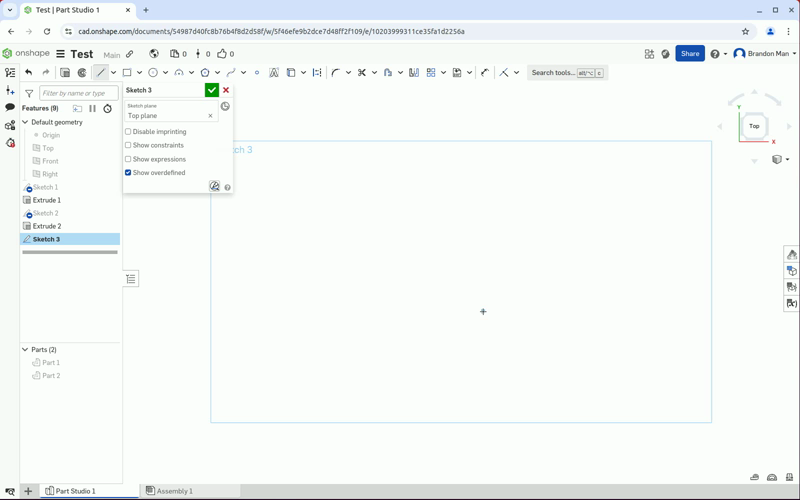
key_down(shift)
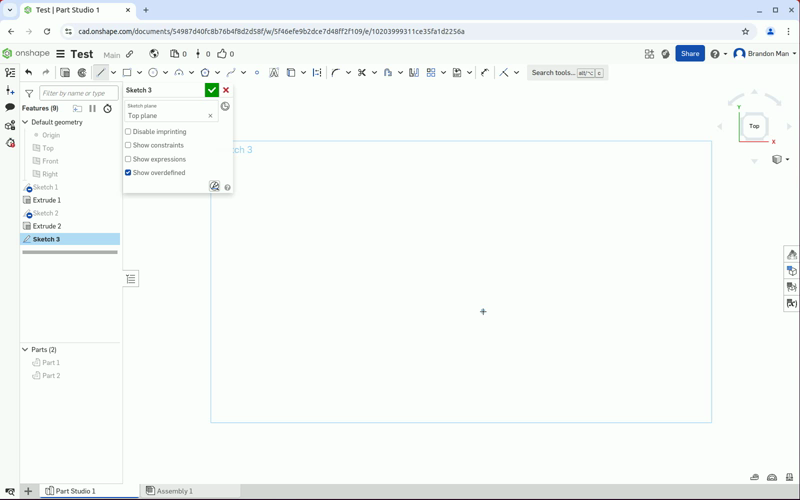
mouse_move(513, 311)
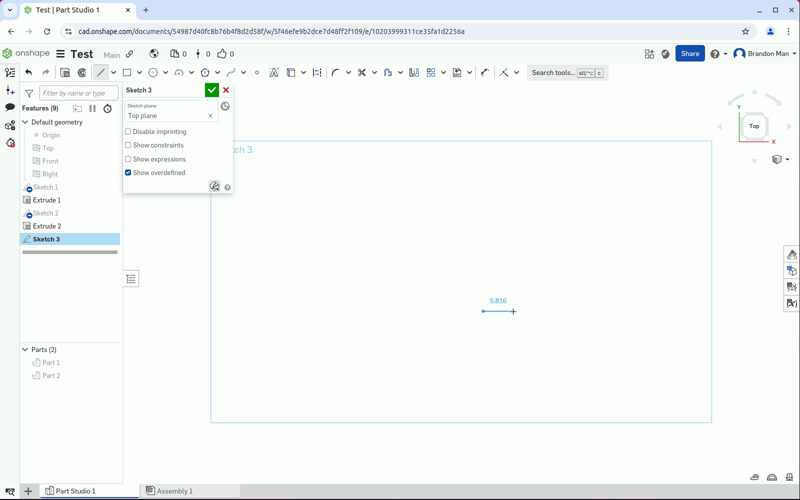
mouse_move(485, 311)
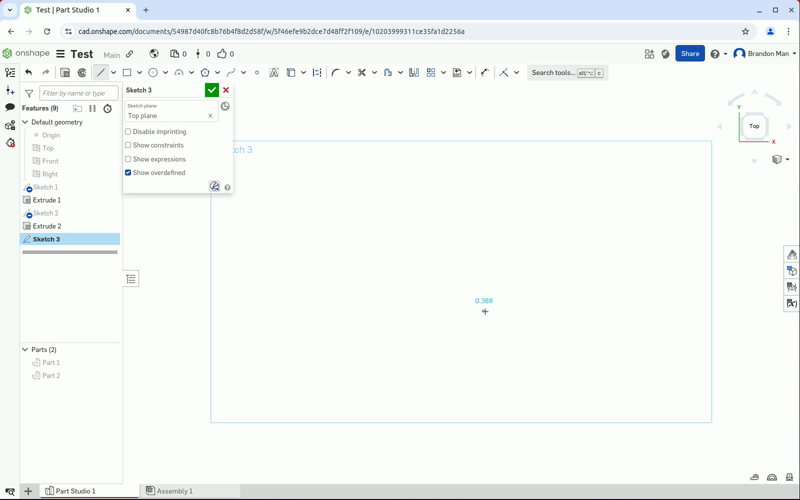
scroll(6)
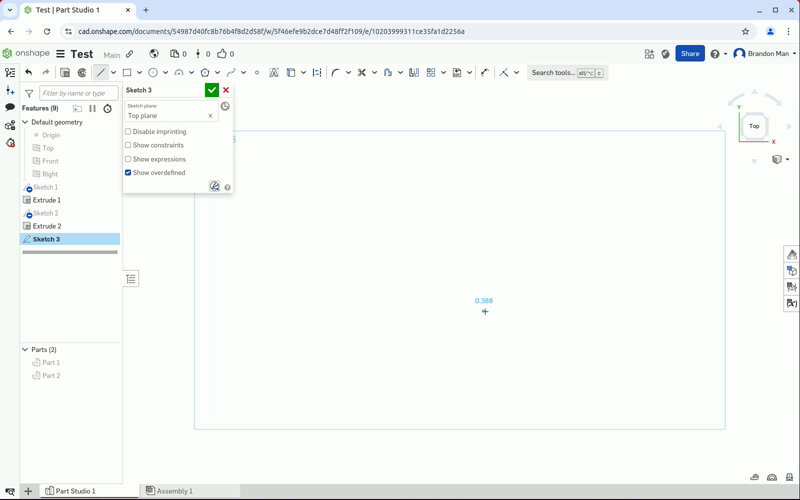
scroll(6)
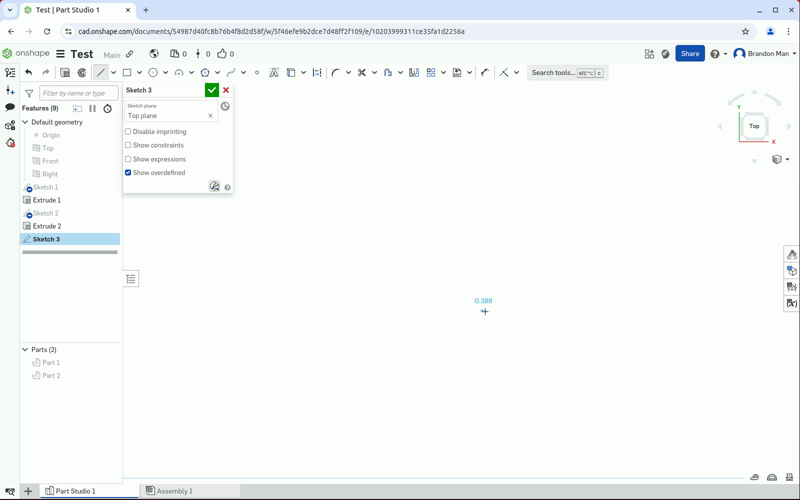
scroll(6)
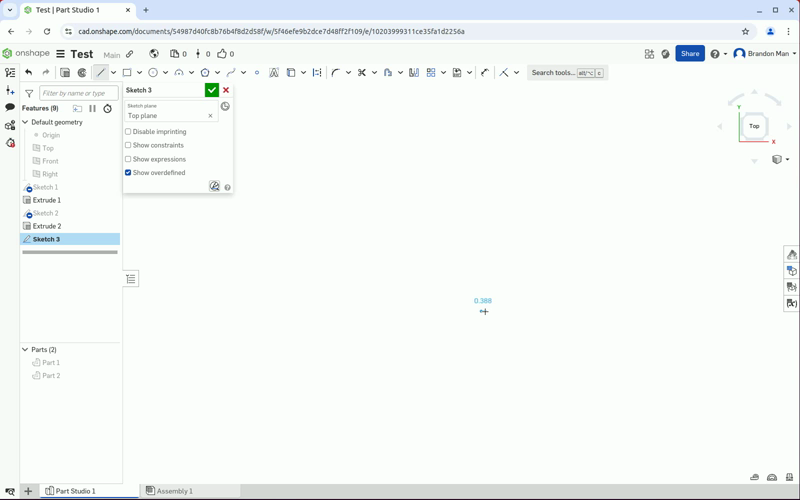
scroll(6)
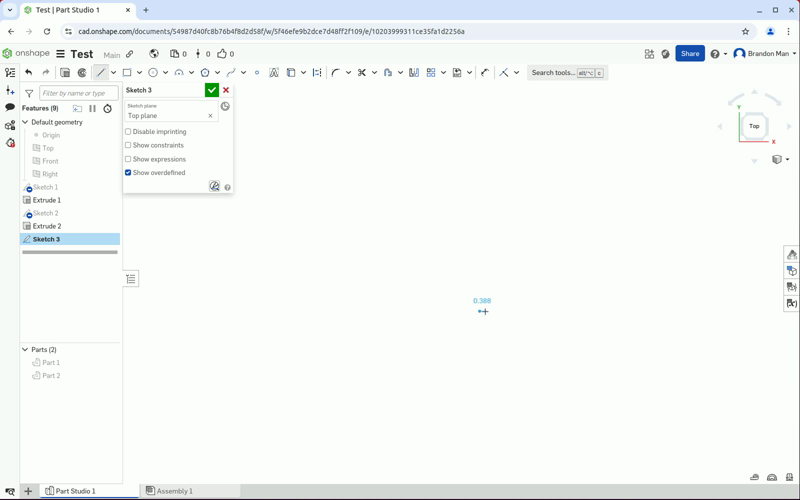
scroll(6)
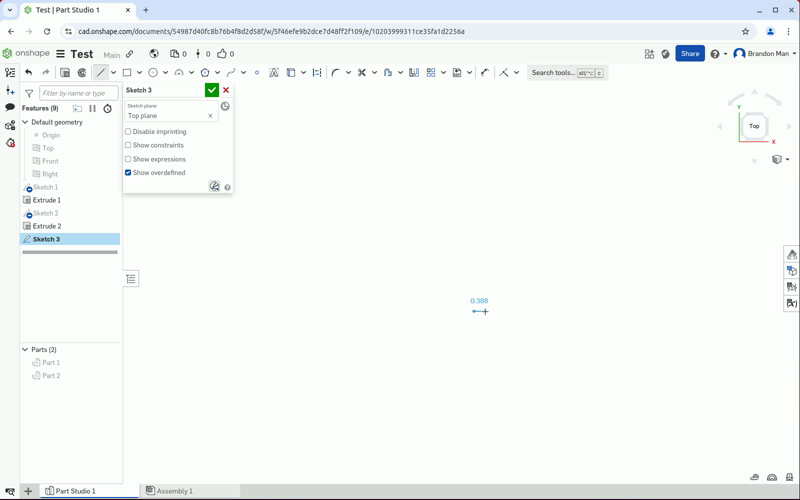
scroll(6)
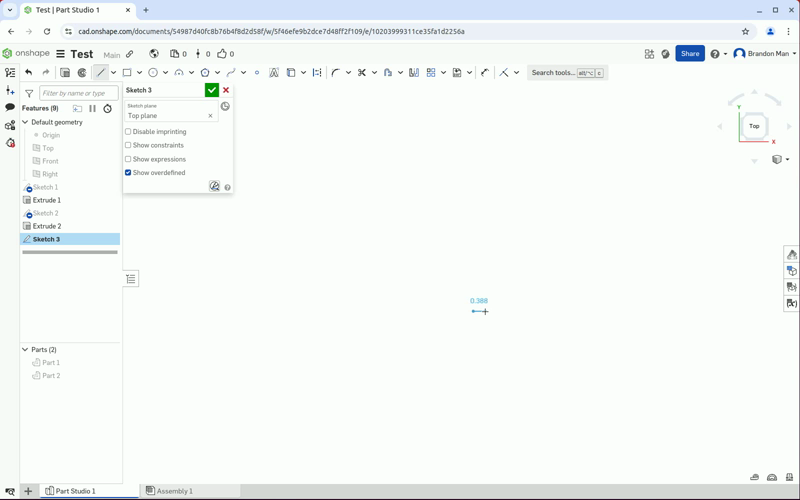
scroll(6)
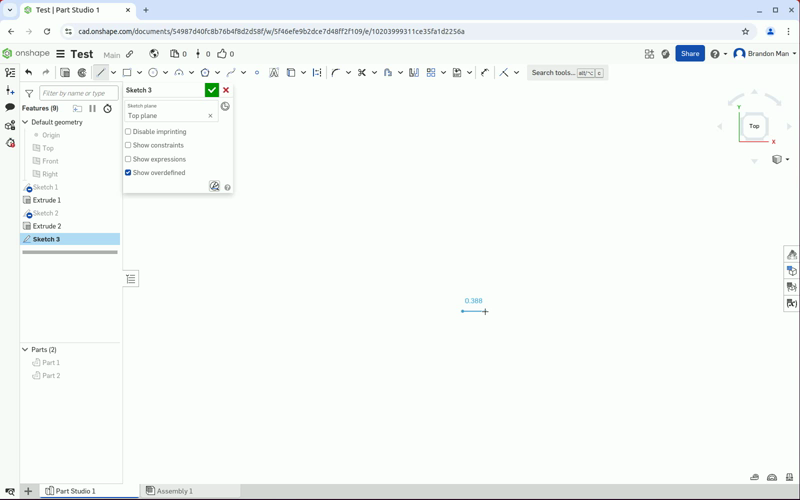
click(485, 311)
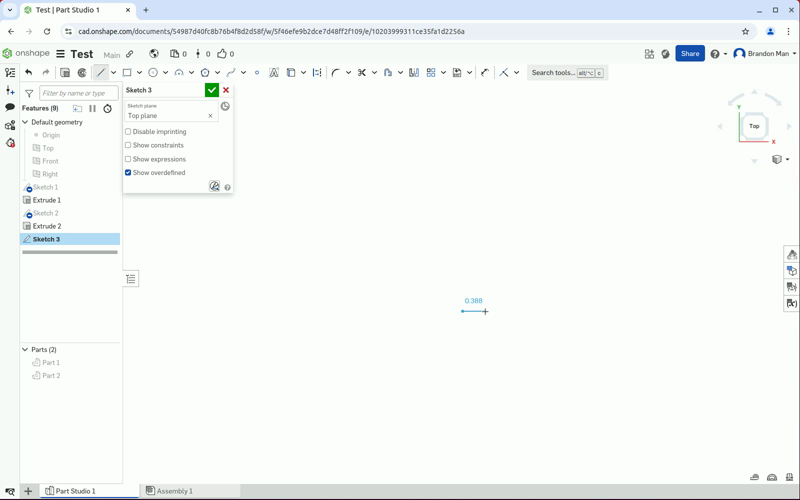
scroll(-6)
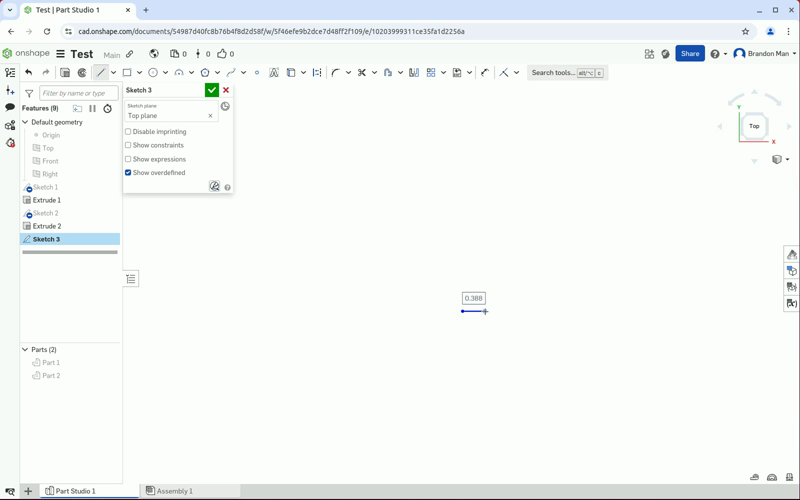
scroll(-6)
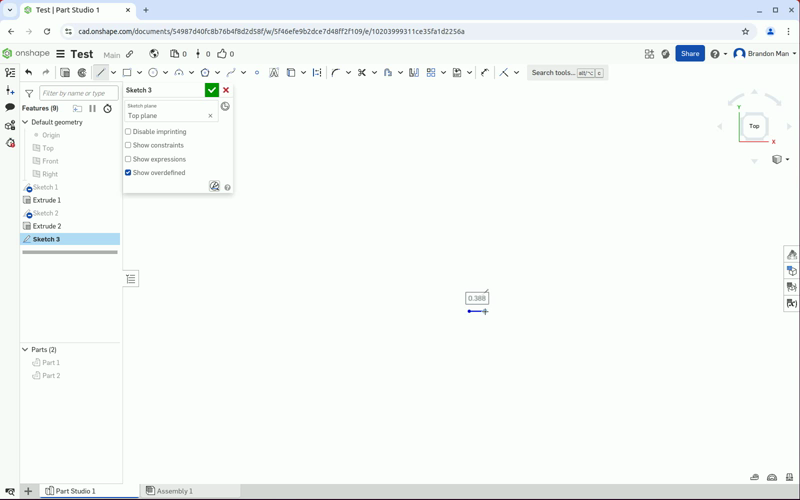
scroll(-6)
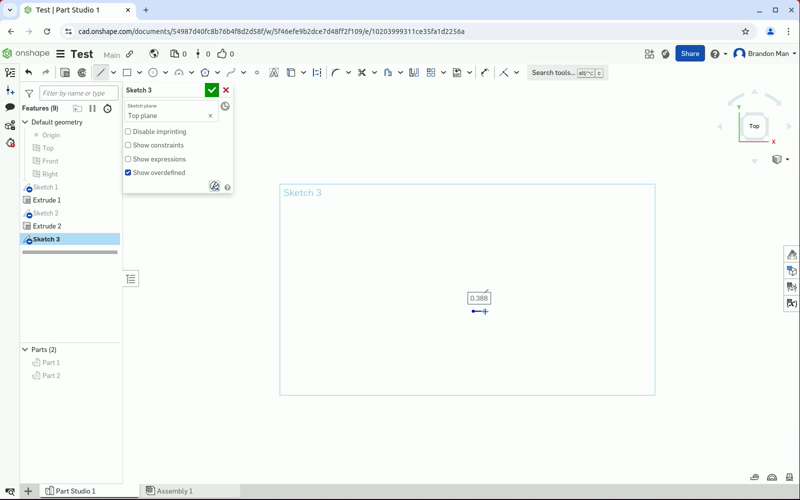
scroll(-6)
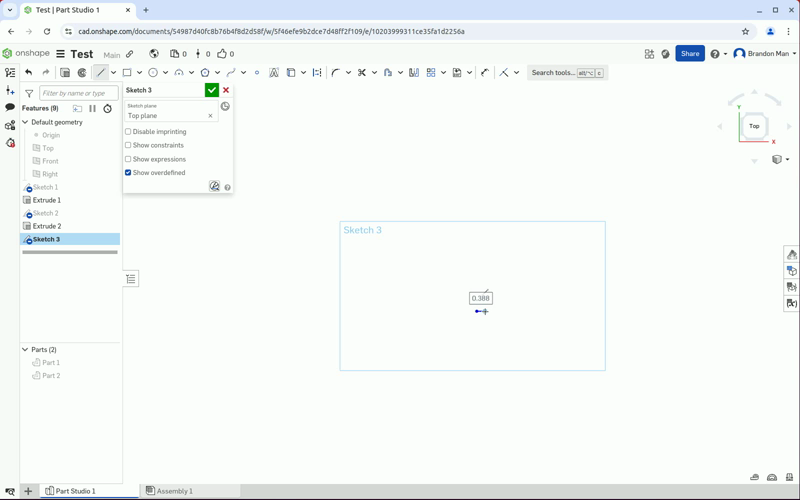
scroll(-6)
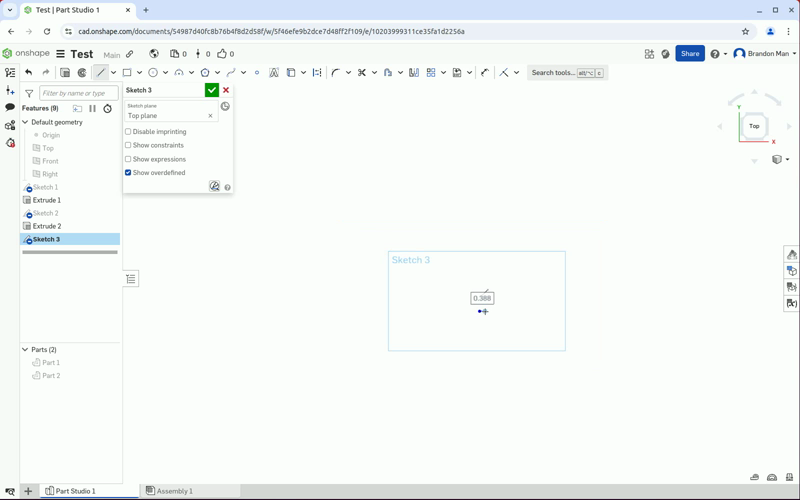
scroll(-6)
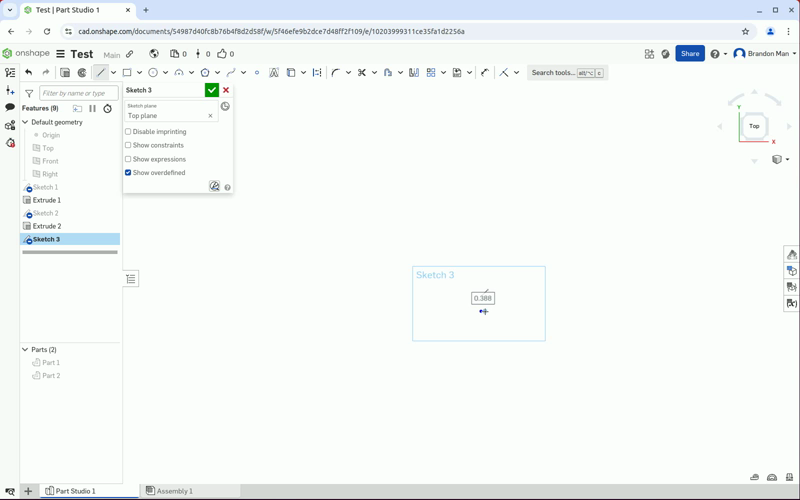
scroll(-6)
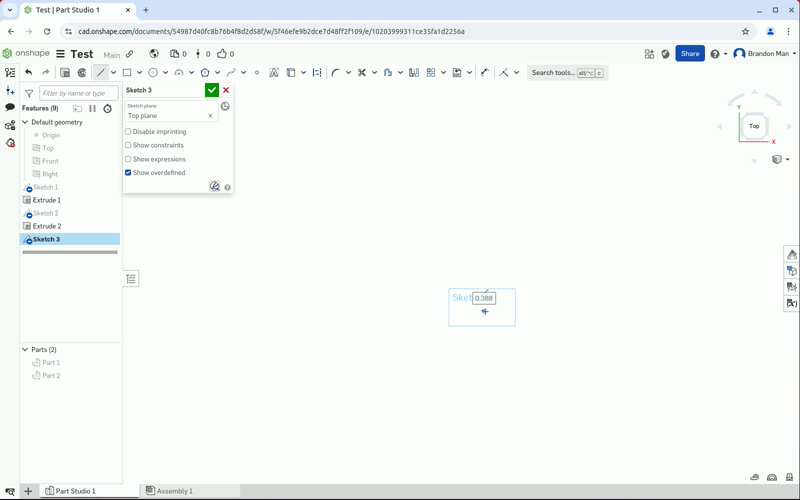
key_up(shift)
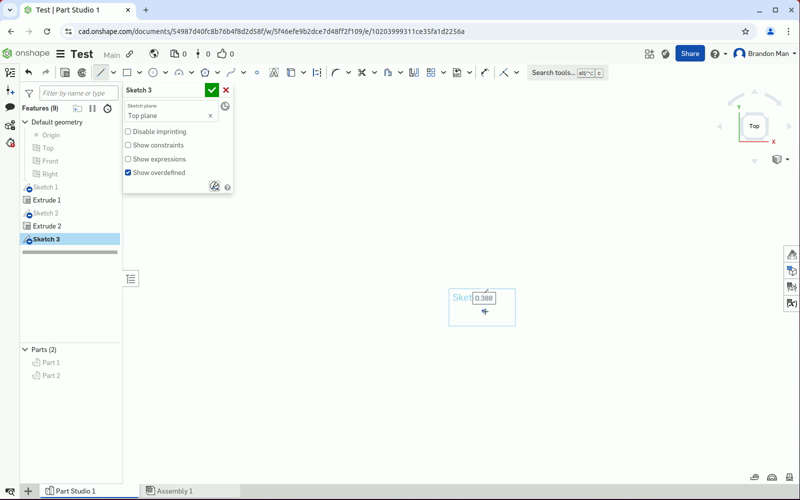
key_down(shift)
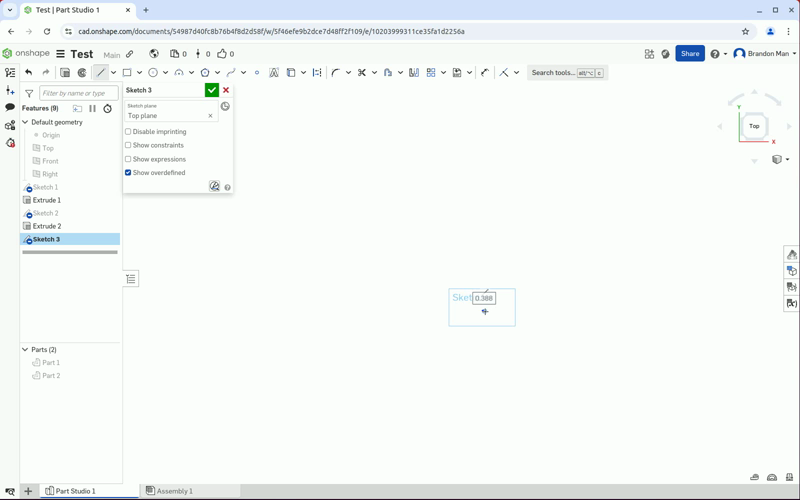
mouse_move(515, 311)
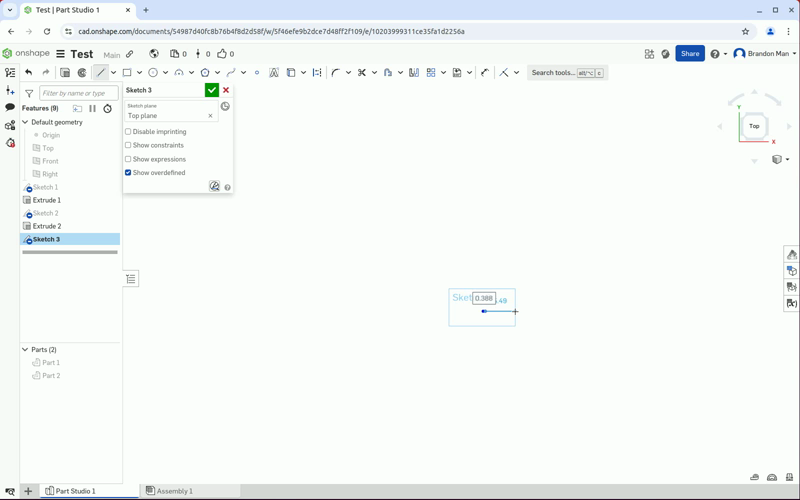
mouse_move(485, 309)
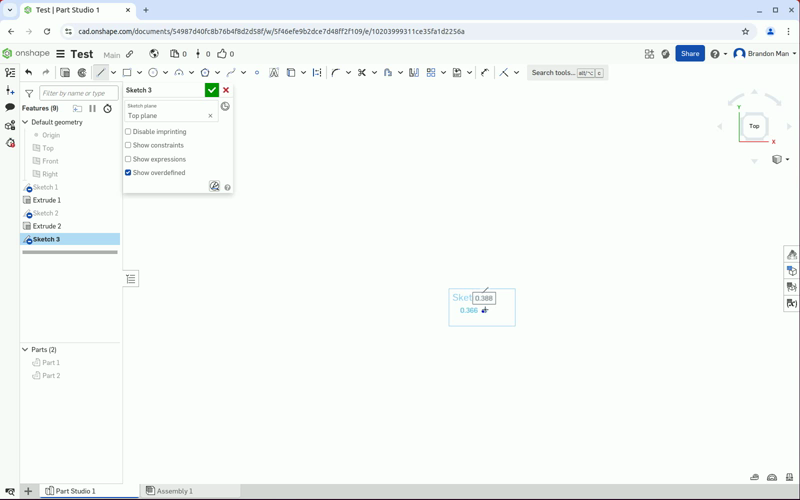
scroll(6)
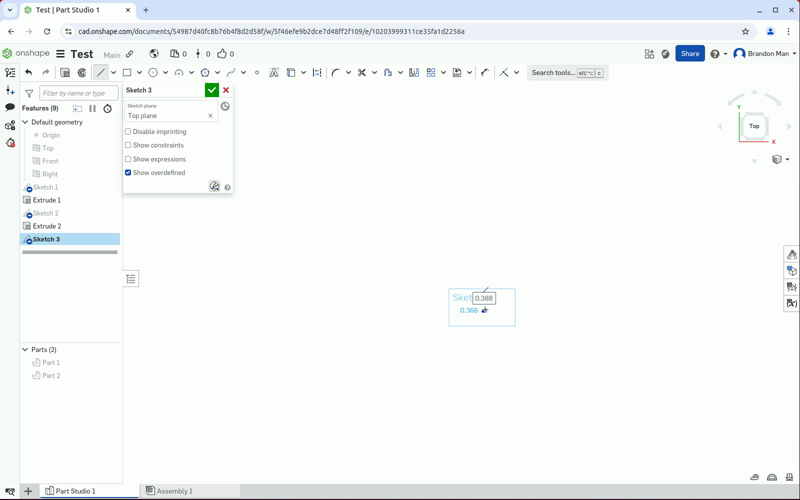
scroll(6)
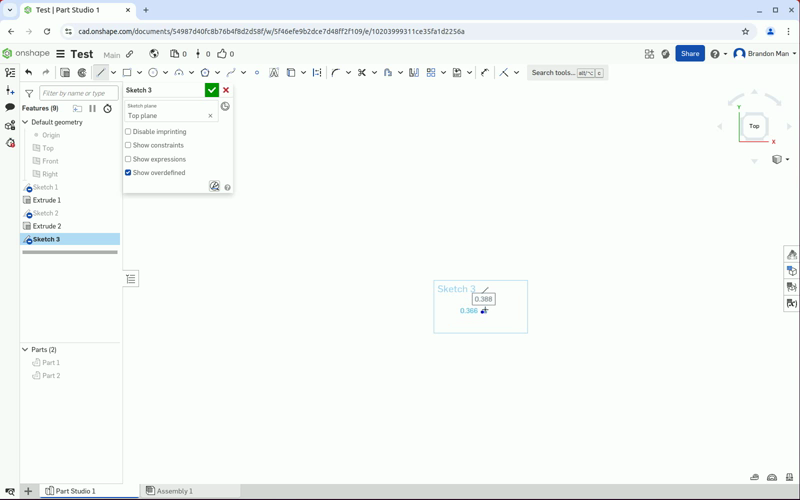
scroll(6)
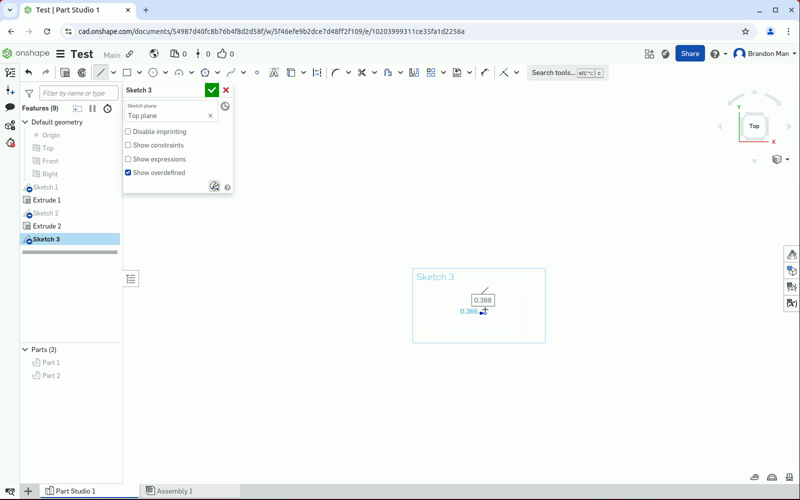
scroll(6)
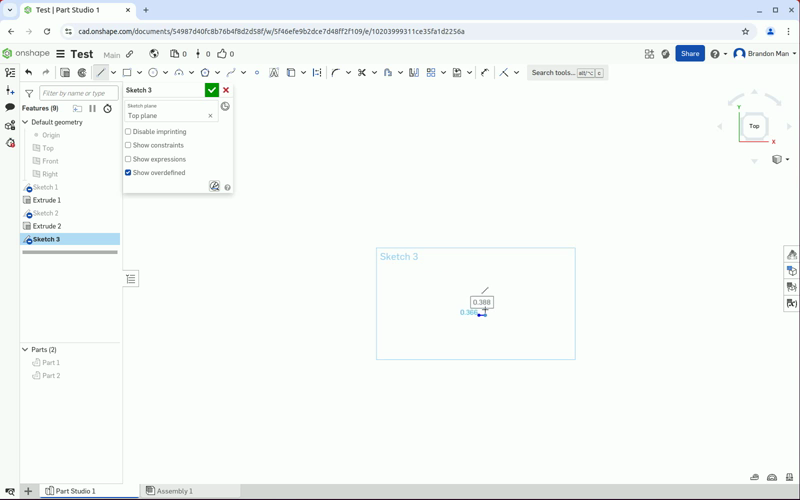
scroll(6)
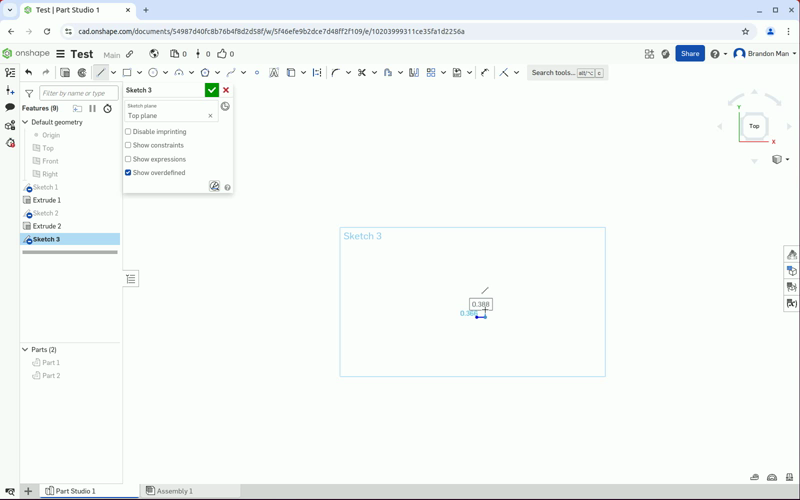
scroll(6)
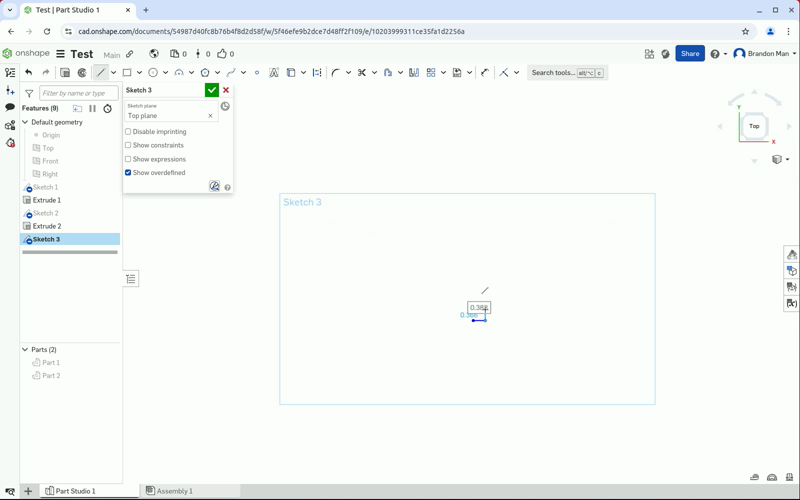
scroll(6)
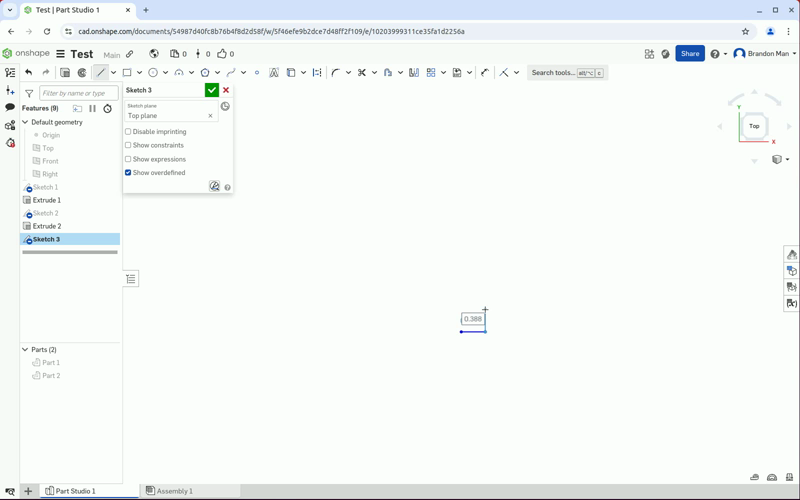
click(485, 309)
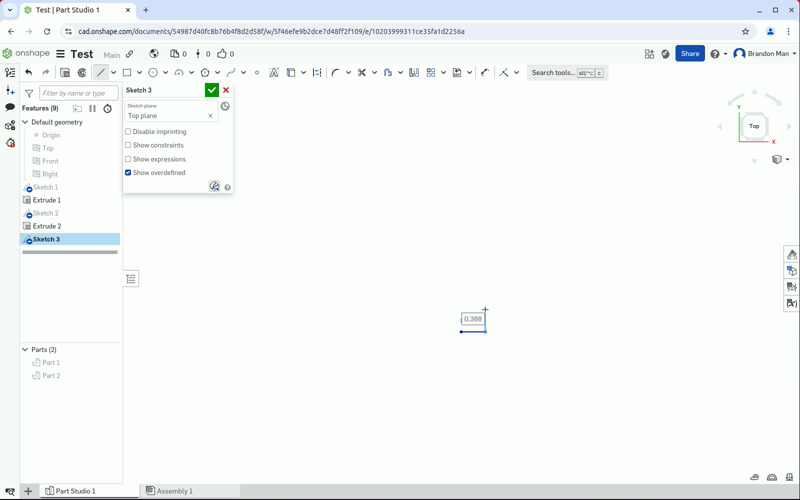
scroll(-6)
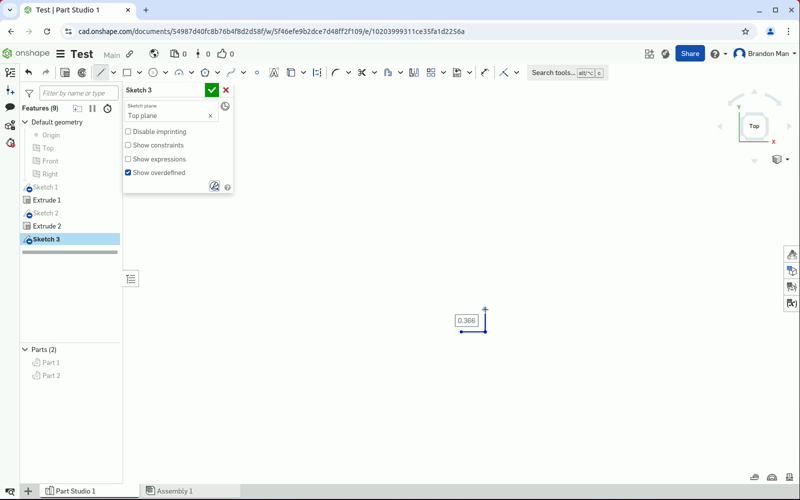
scroll(-6)
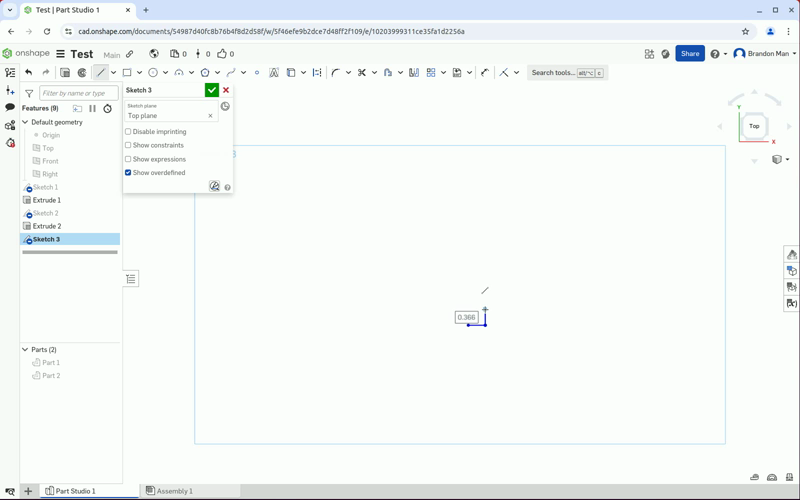
scroll(-6)
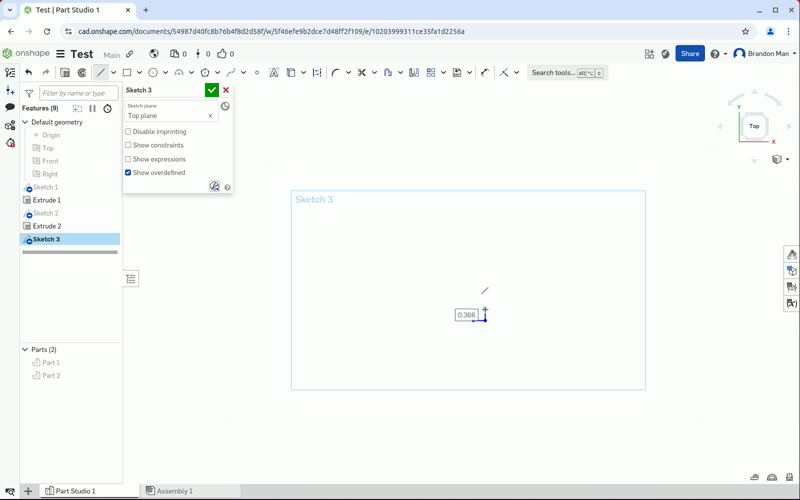
scroll(-6)
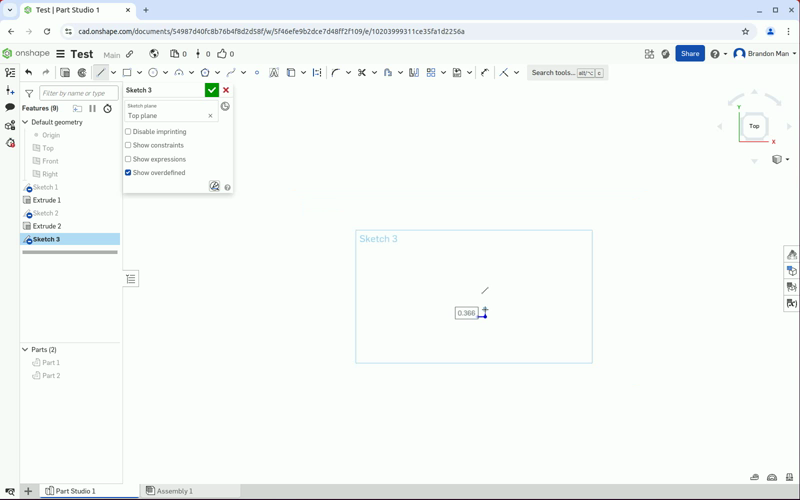
scroll(-6)
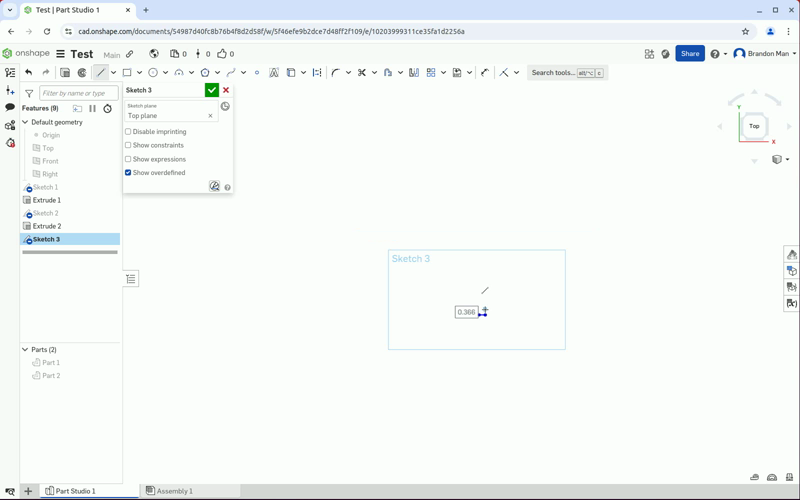
scroll(-6)
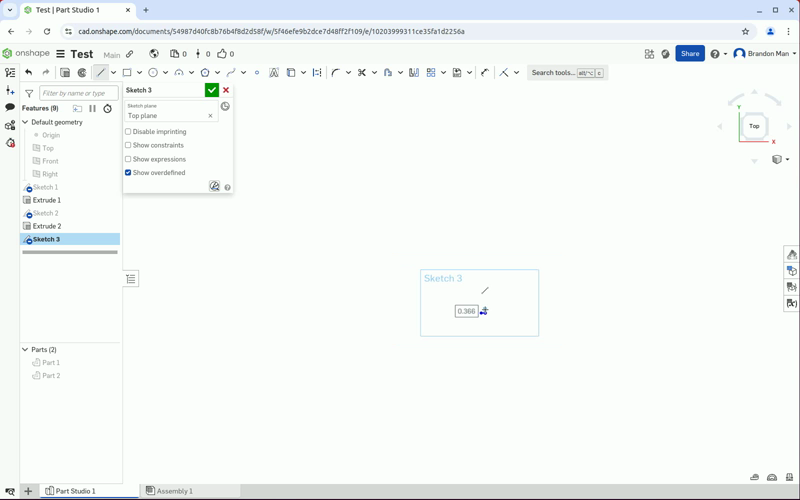
scroll(-6)
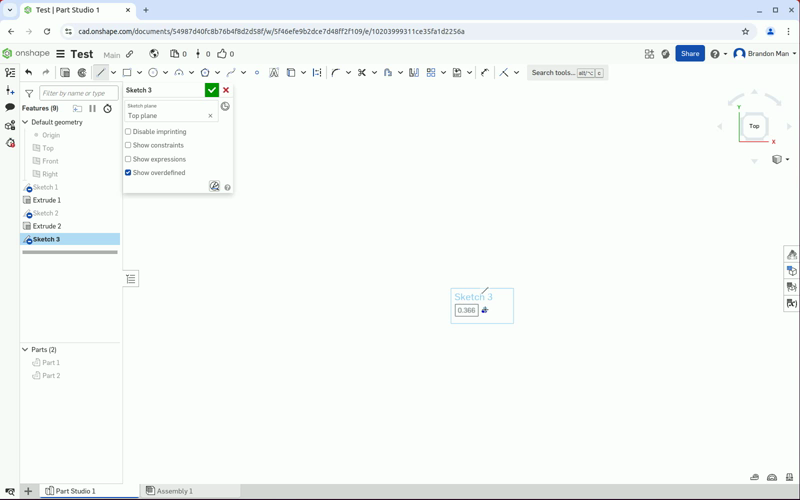
key_up(shift)
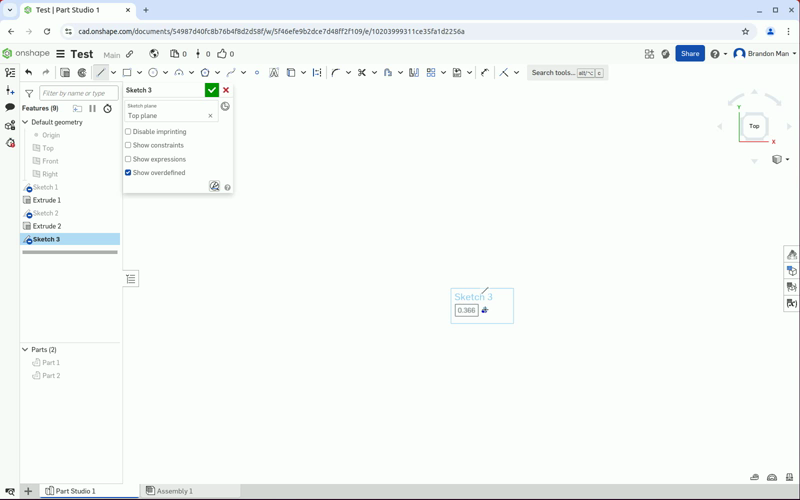
key_down(shift)
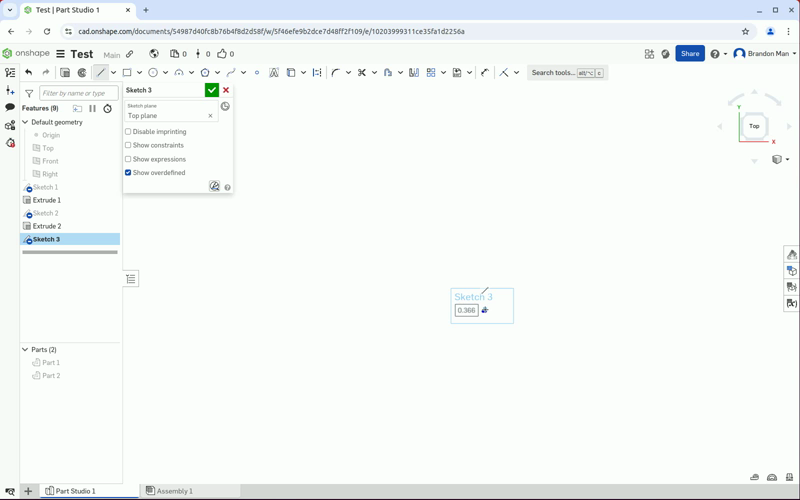
mouse_move(515, 309)
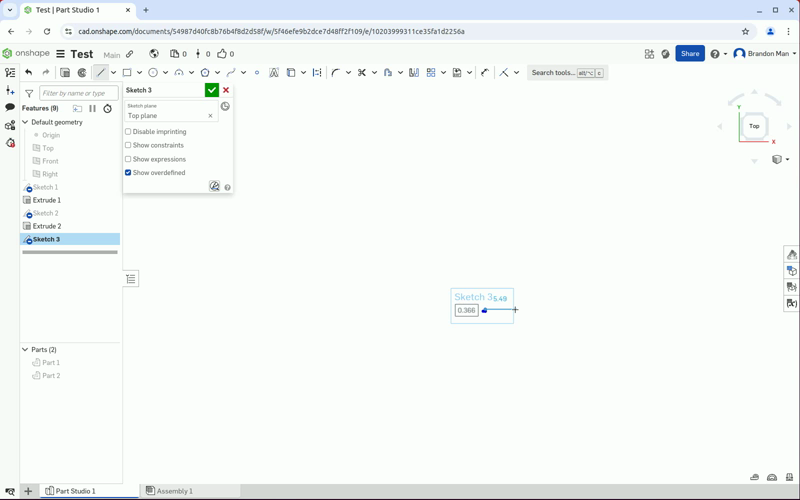
mouse_move(483, 309)
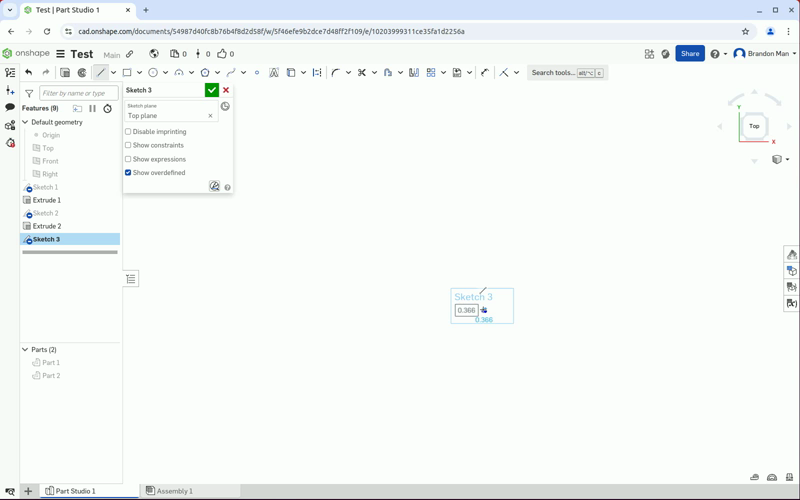
scroll(6)
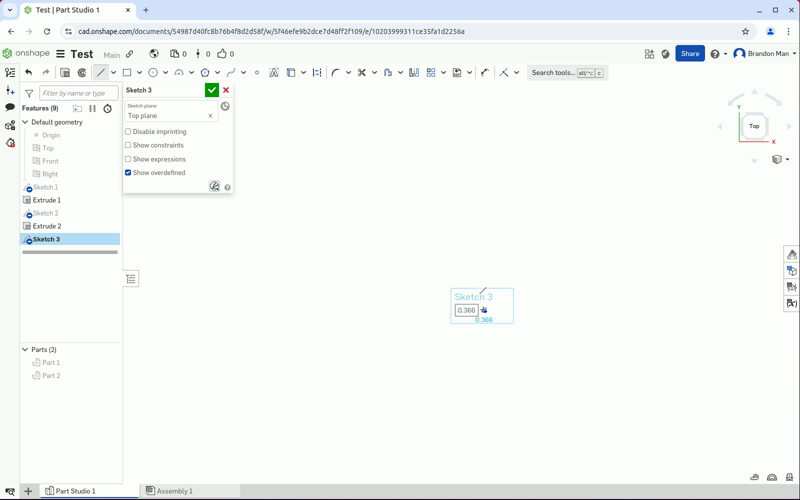
scroll(6)
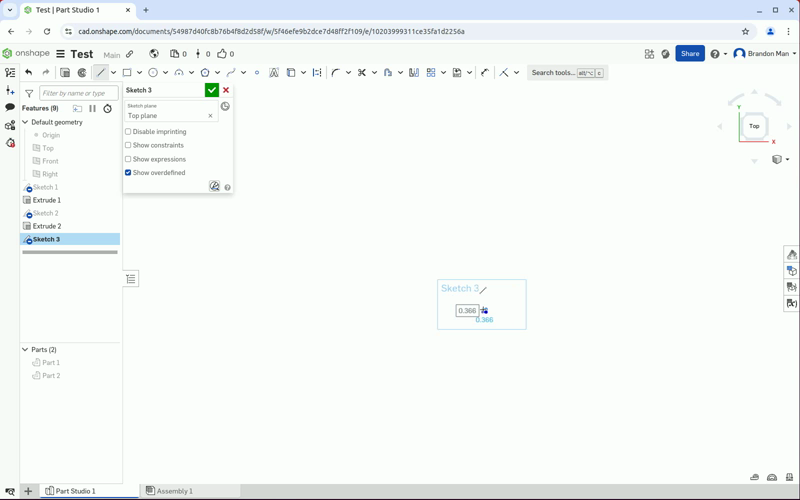
scroll(6)
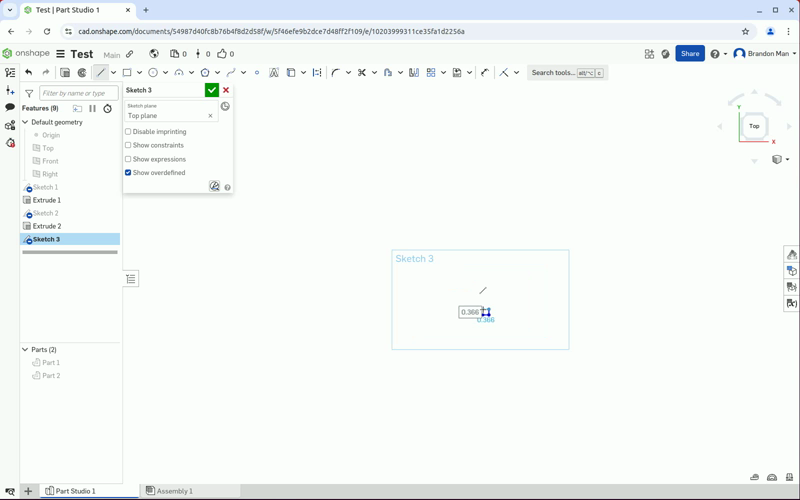
scroll(6)
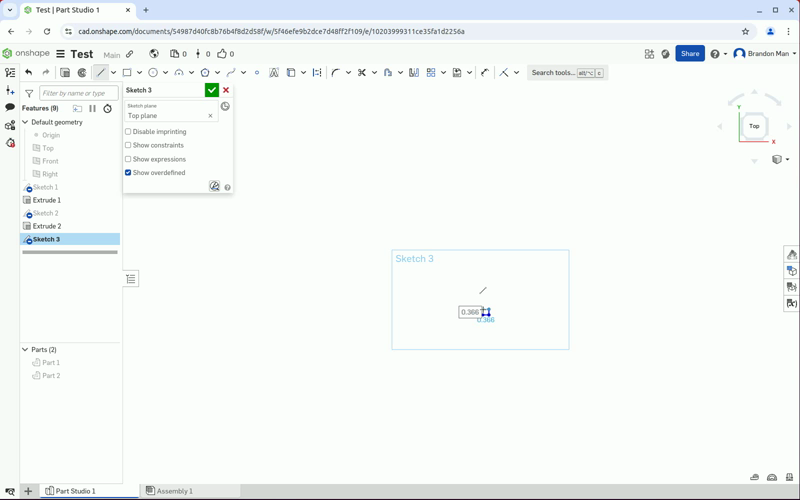
scroll(6)
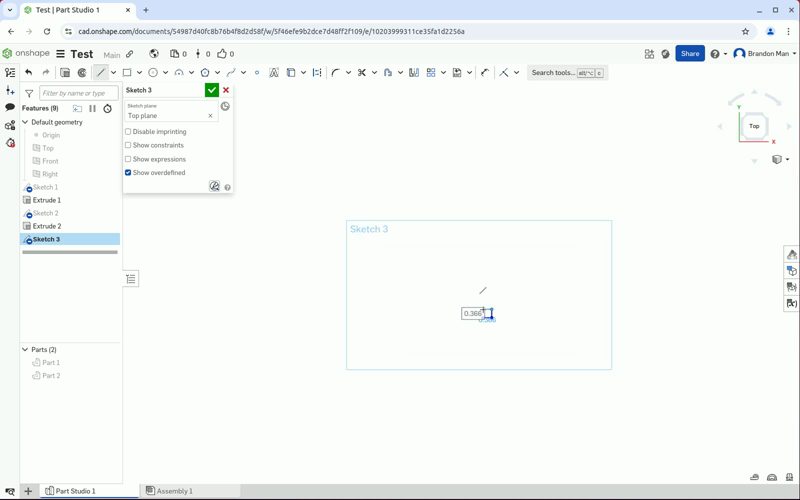
scroll(6)
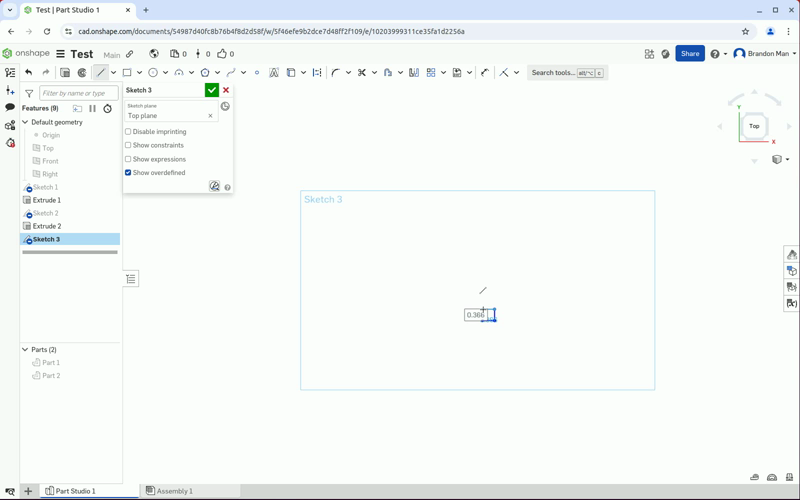
scroll(6)
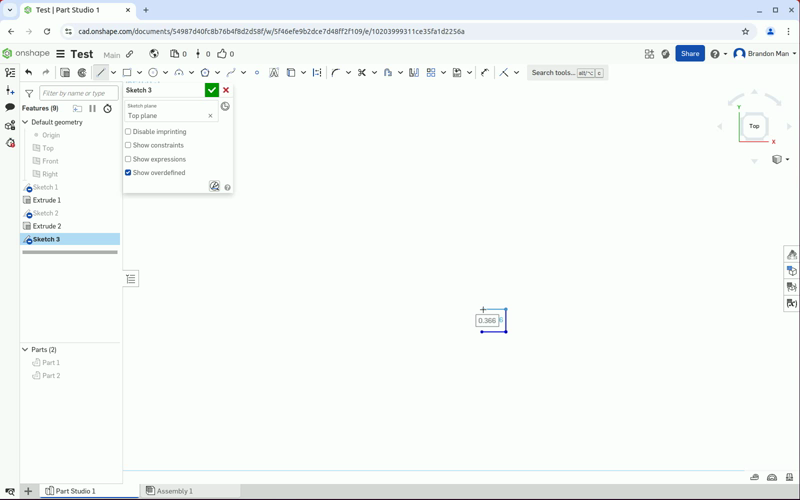
click(483, 309)
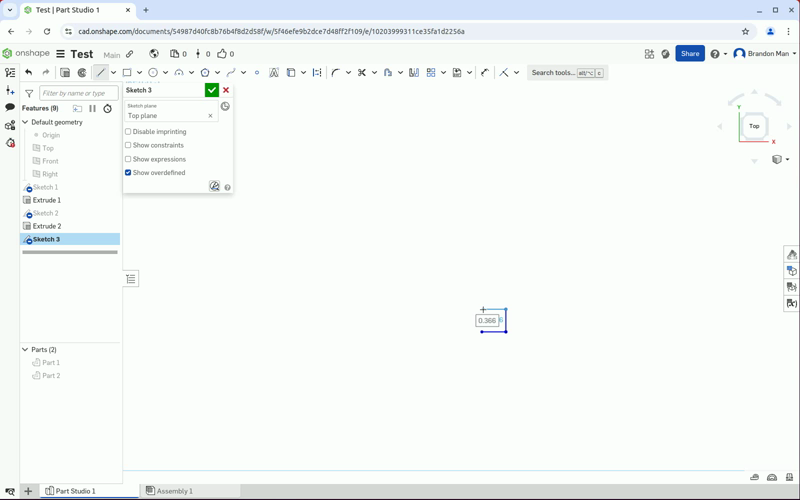
scroll(-6)
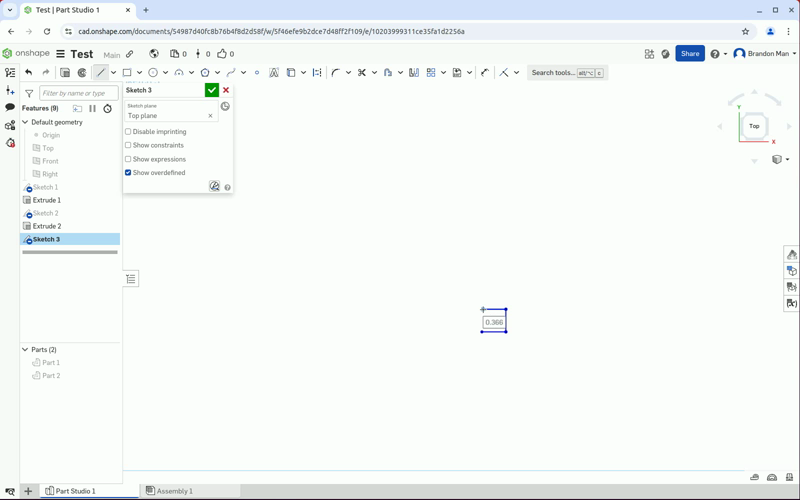
scroll(-6)
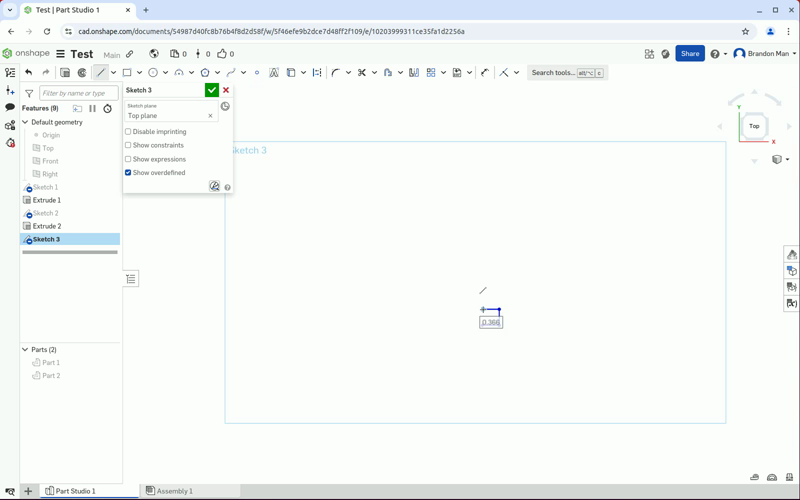
scroll(-6)
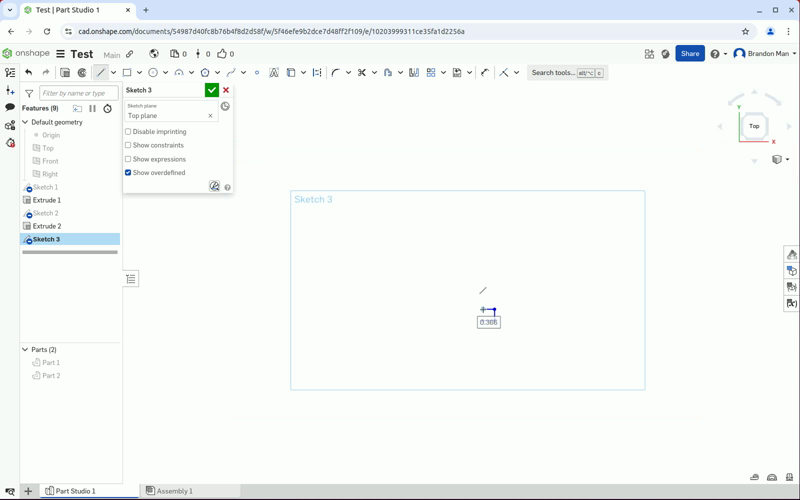
scroll(-6)
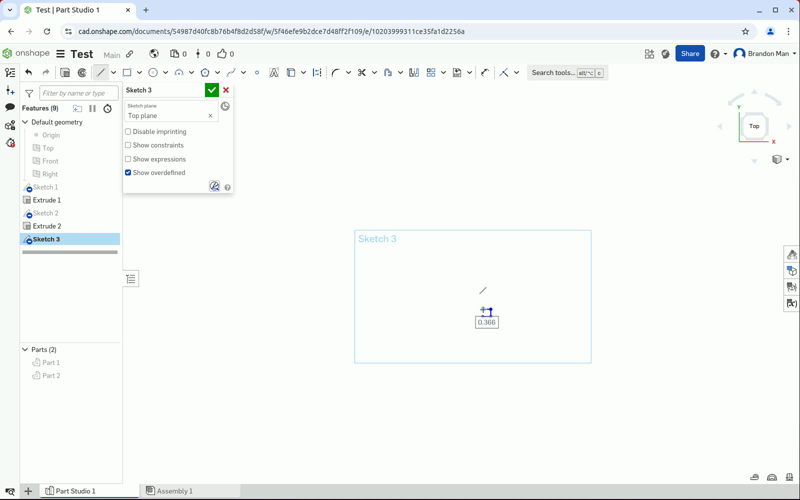
scroll(-6)
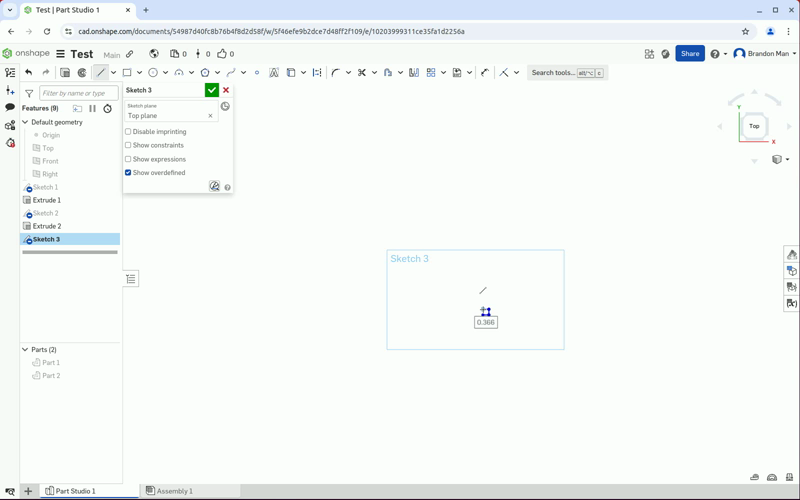
scroll(-6)
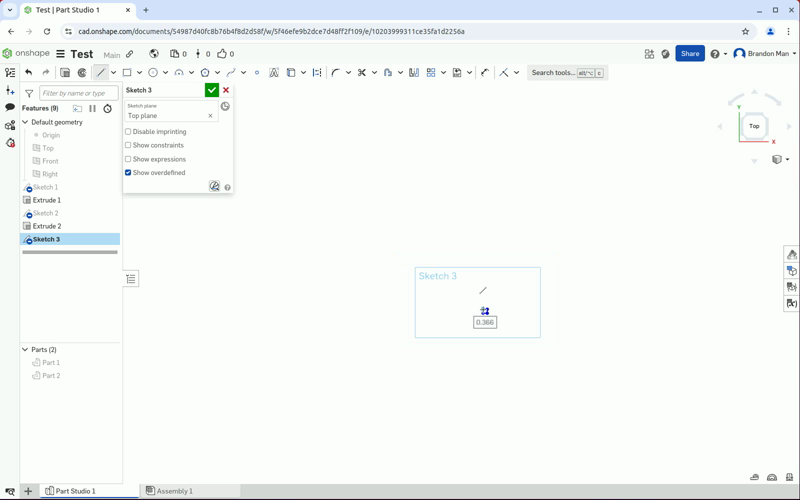
scroll(-6)
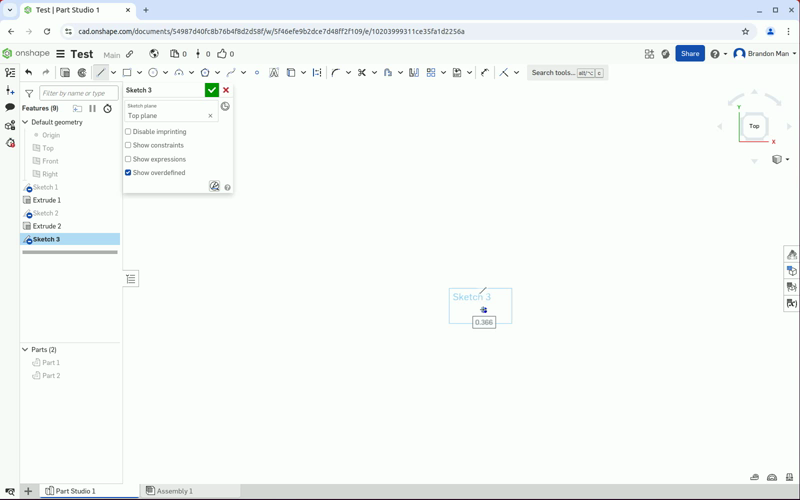
key_up(shift)
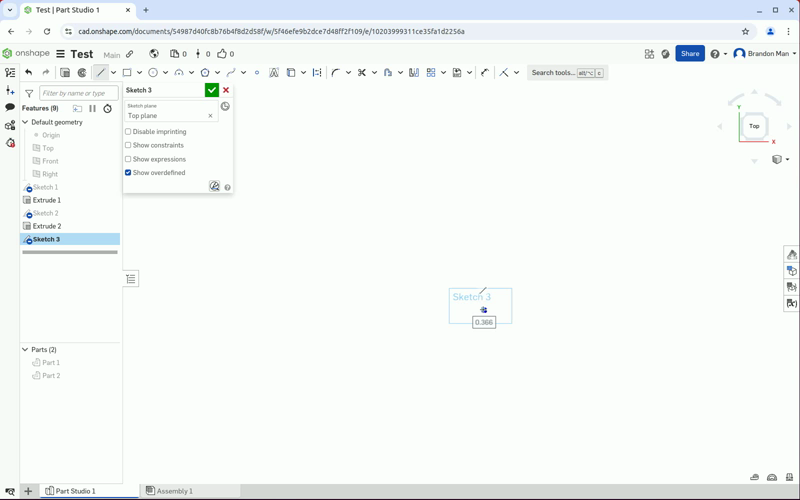
mouse_move(513, 309)
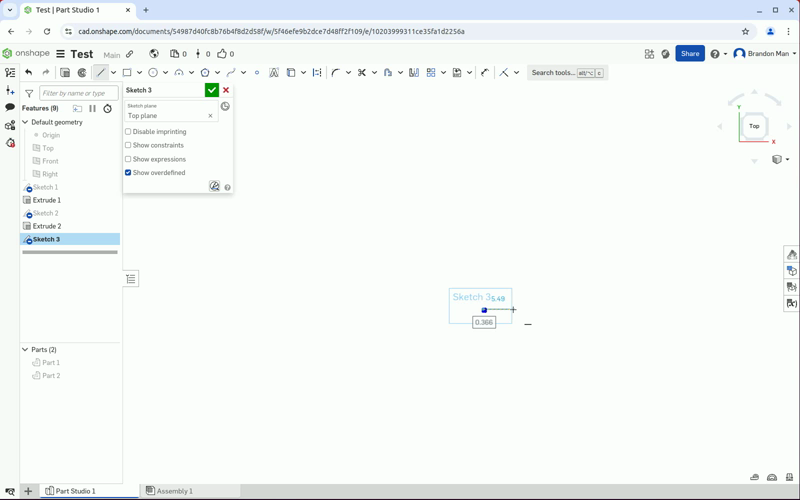
key_down(shift)
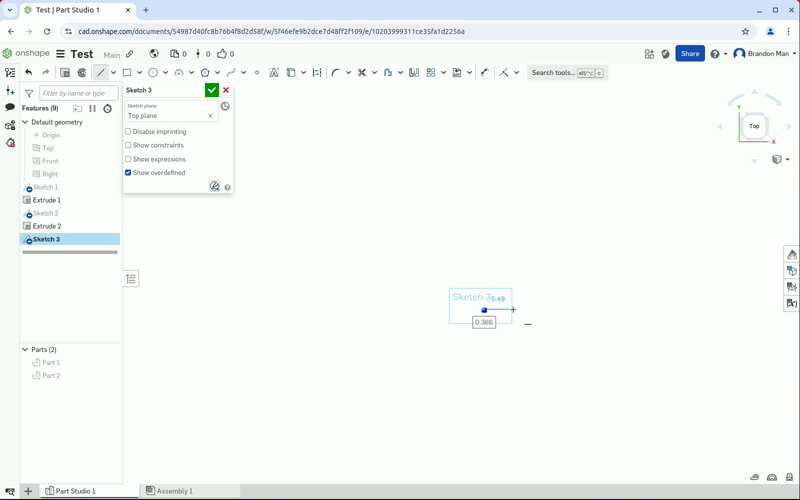
mouse_move(483, 311)
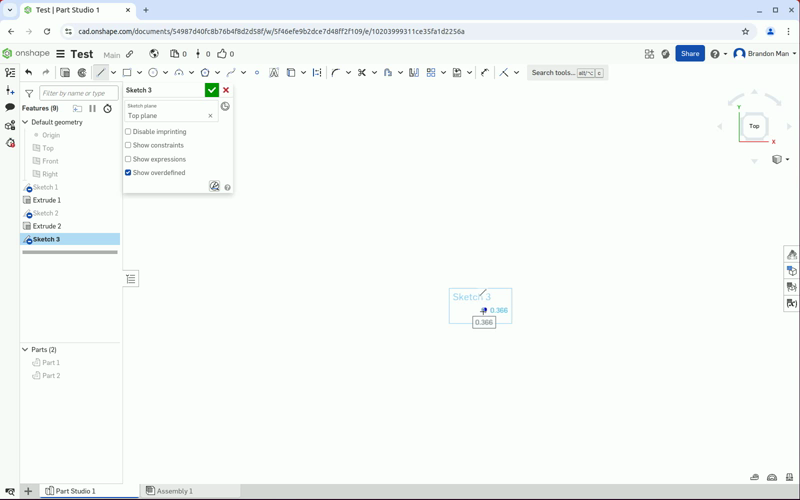
scroll(6)
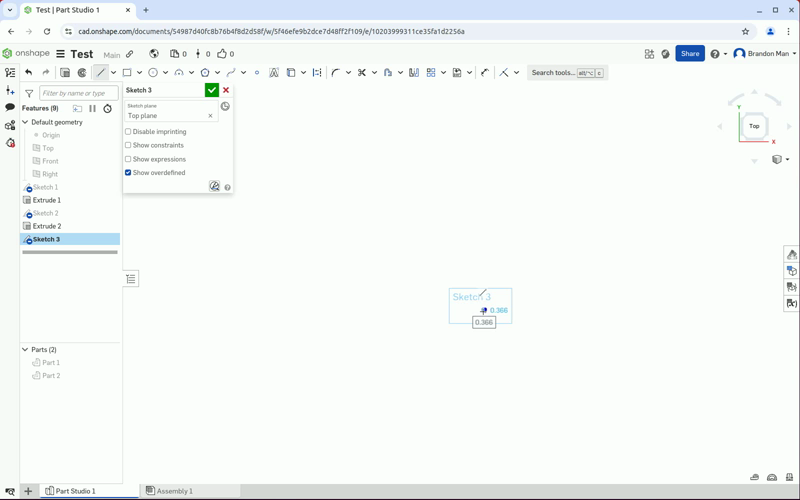
scroll(6)
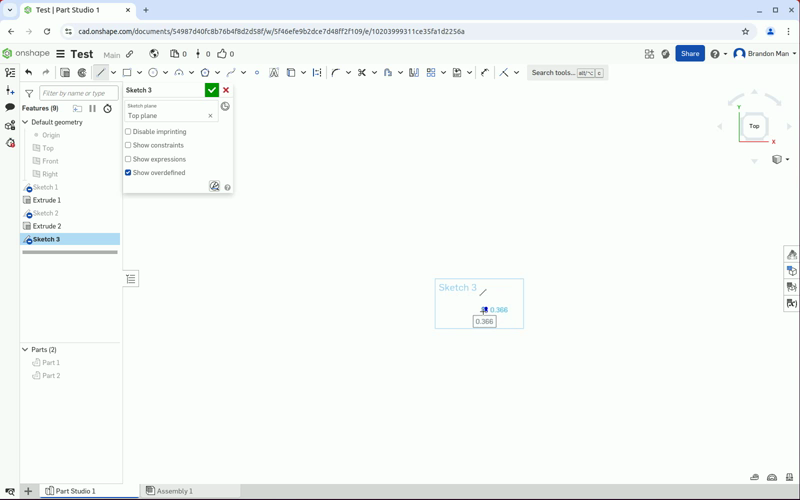
scroll(6)
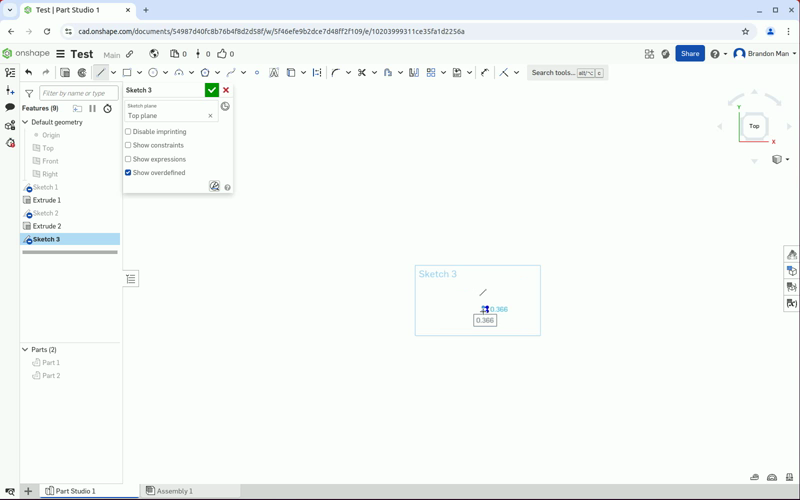
scroll(6)
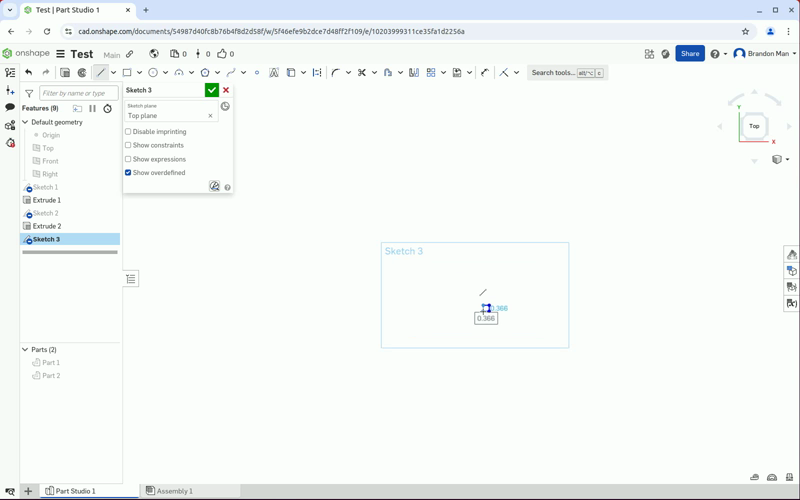
scroll(6)
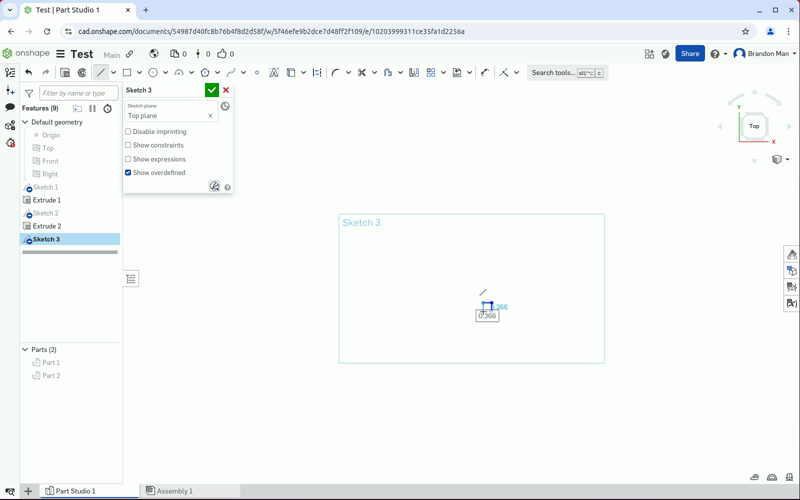
scroll(6)
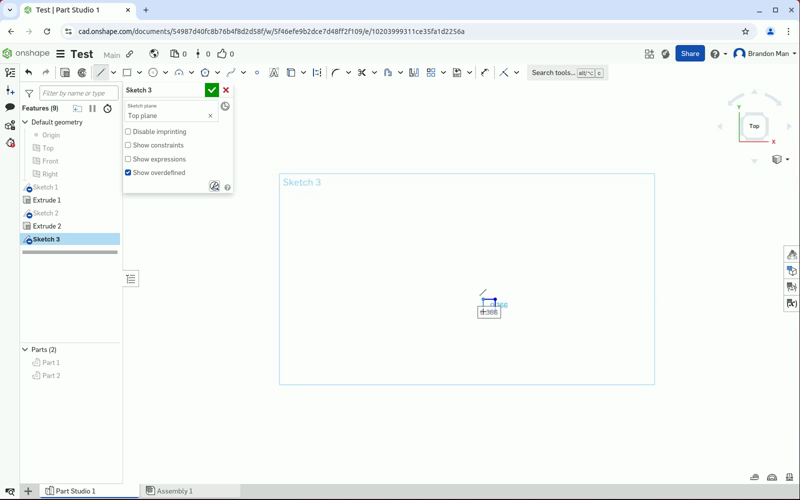
scroll(6)
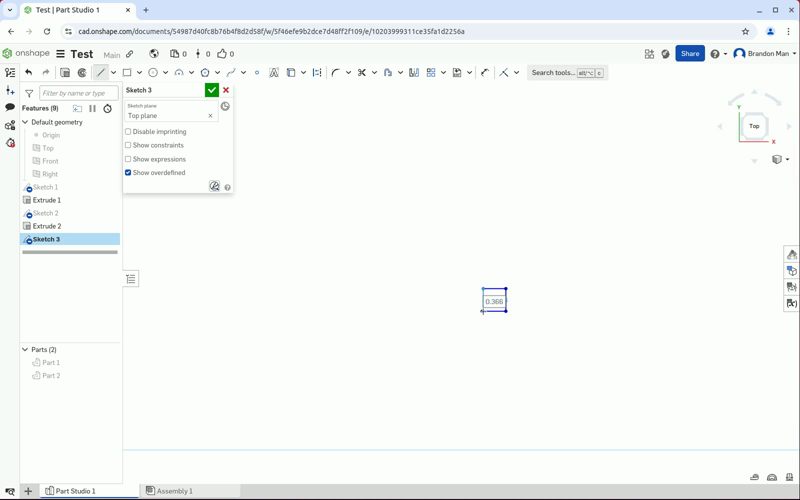
key_up(shift)
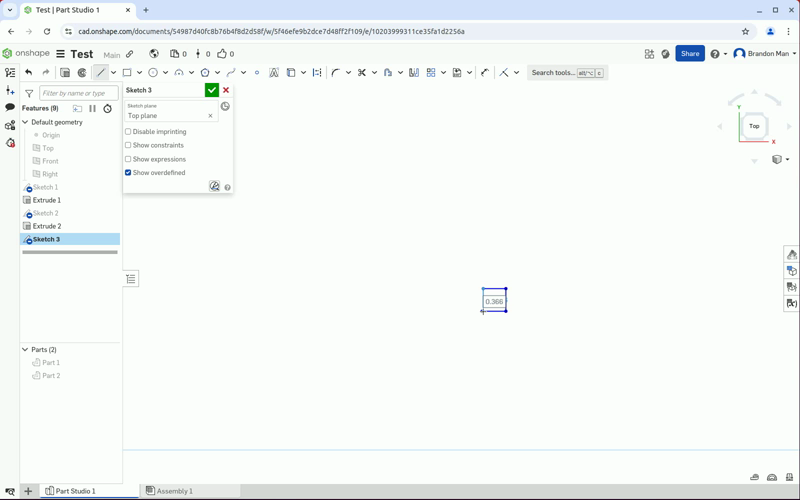
click(483, 311)
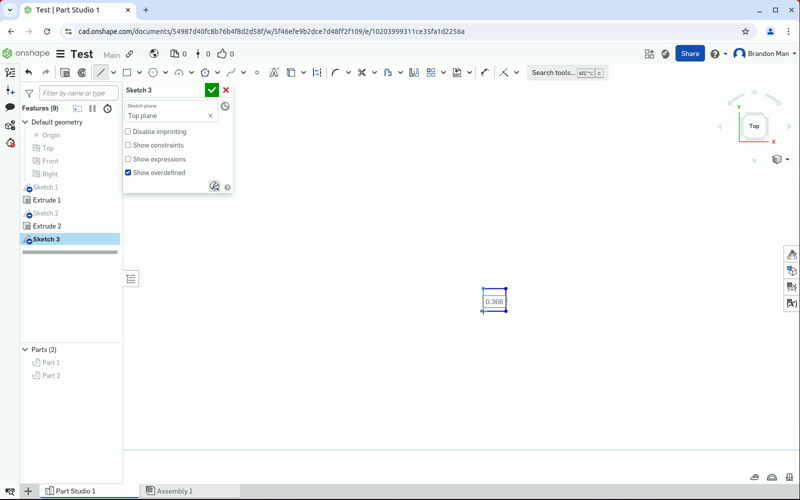
scroll(-6)
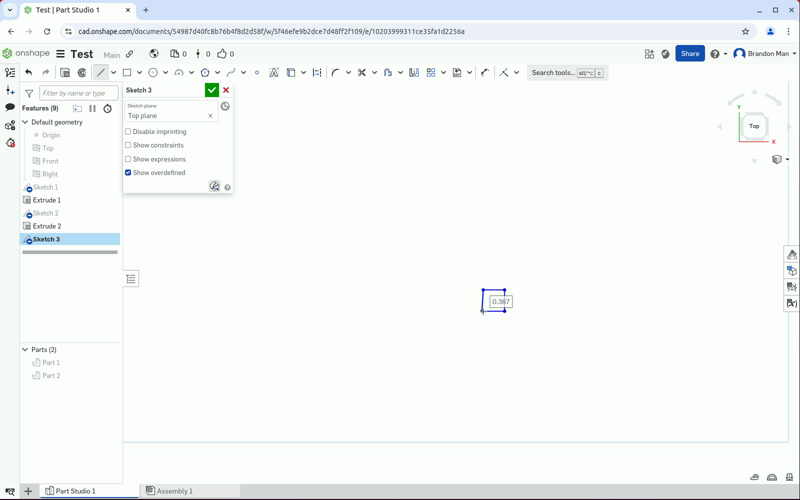
scroll(-6)
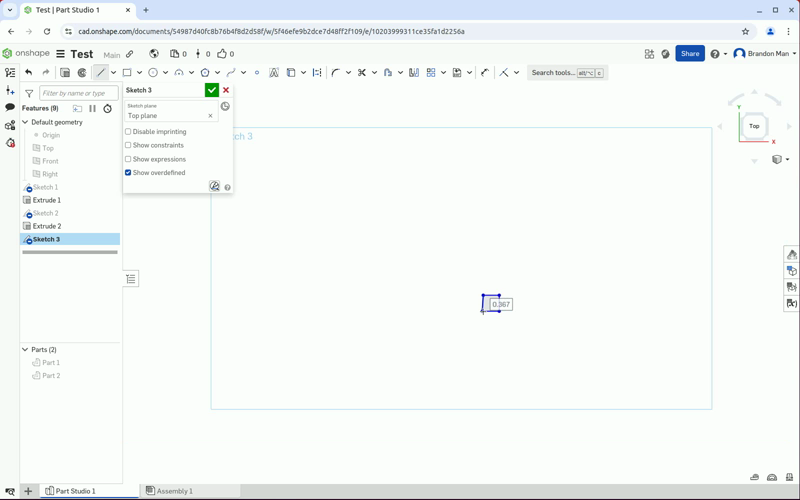
scroll(-6)
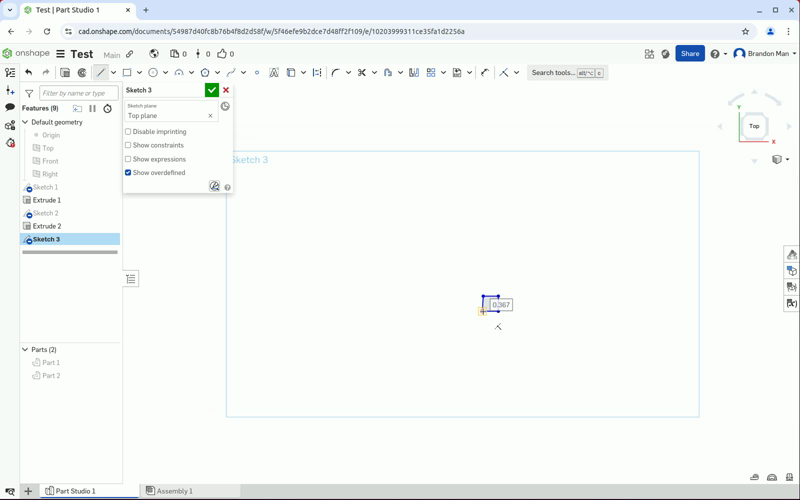
scroll(-6)
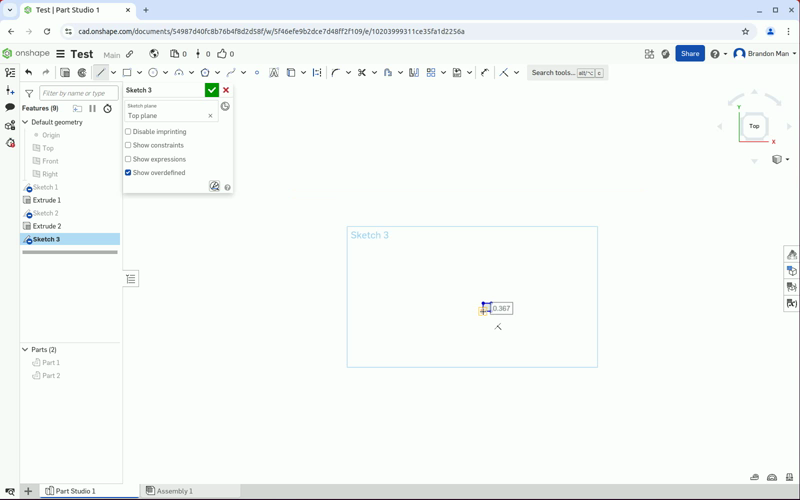
scroll(-6)
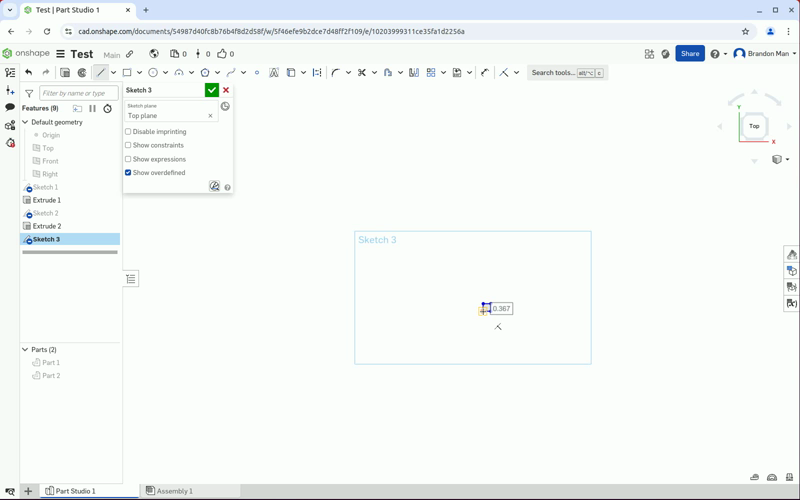
scroll(-6)
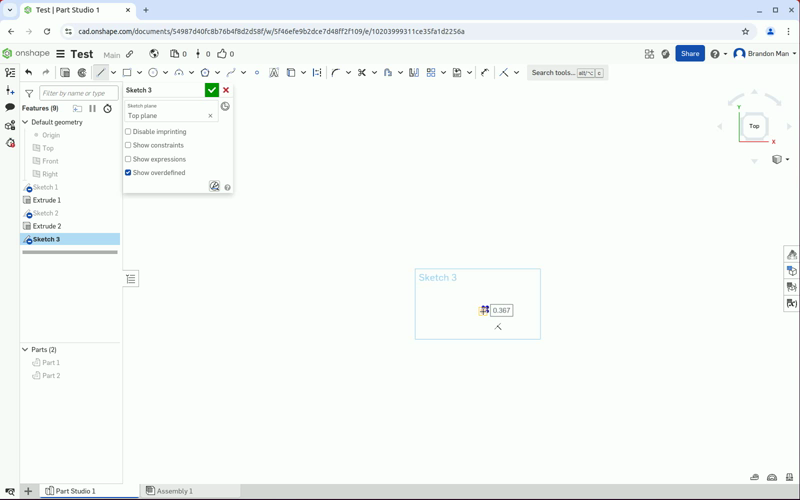
scroll(-6)
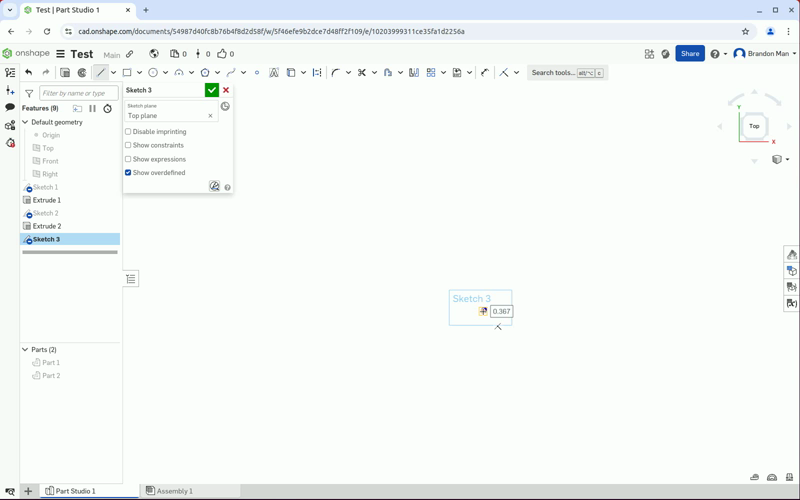
key(esc)
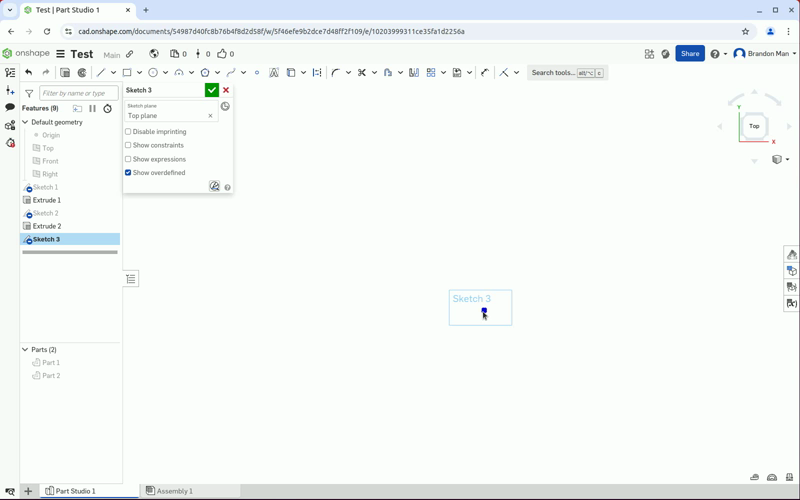
mouse_move(483, 310)
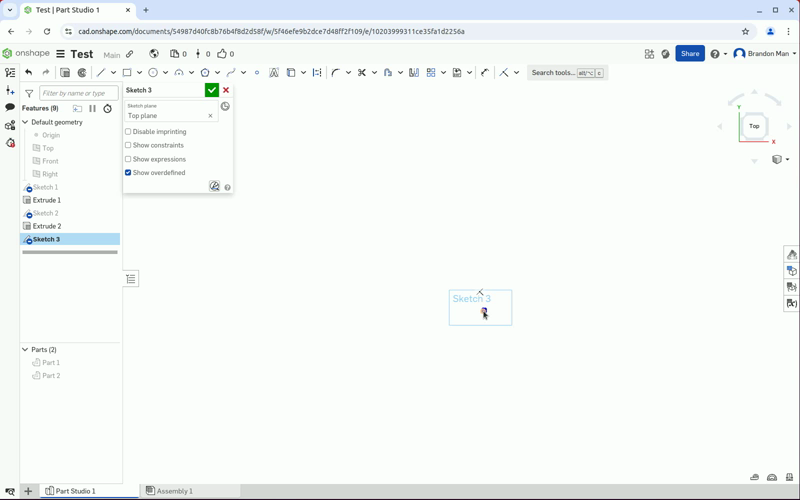
scroll(6)
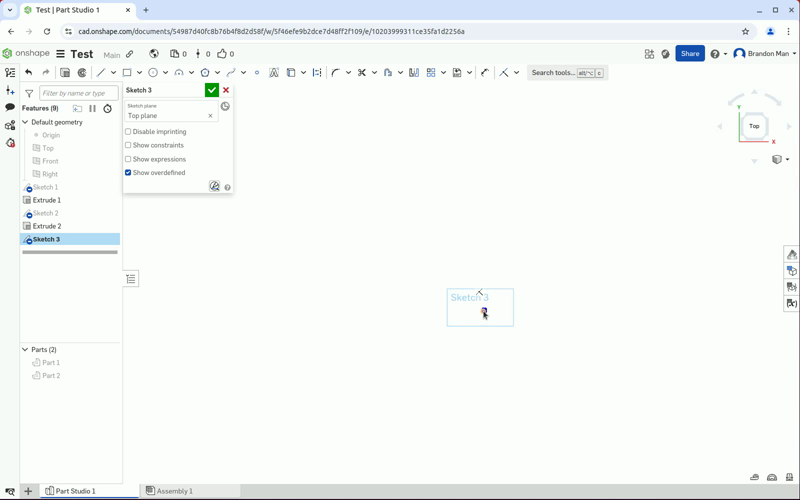
scroll(6)
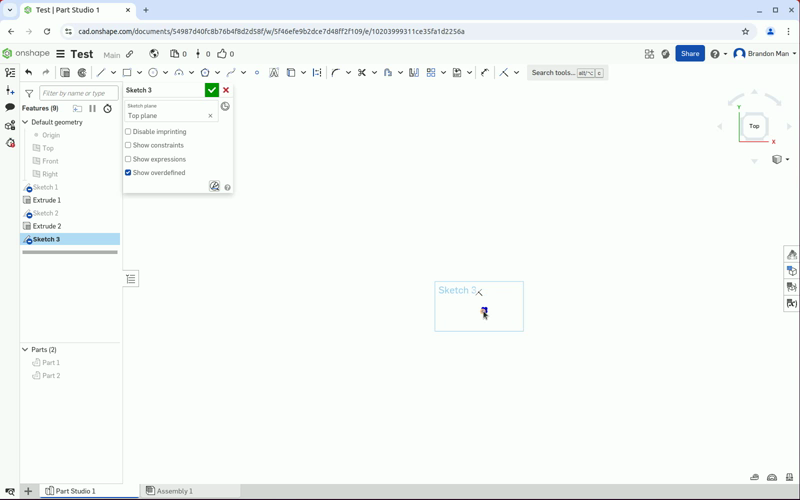
scroll(6)
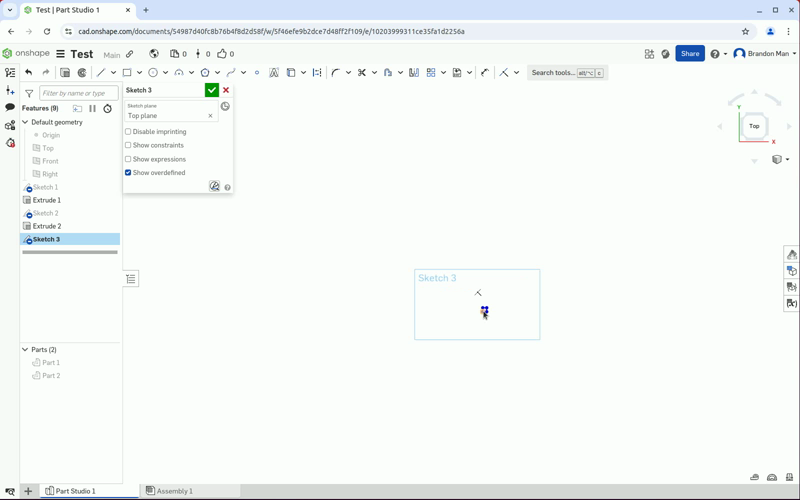
scroll(6)
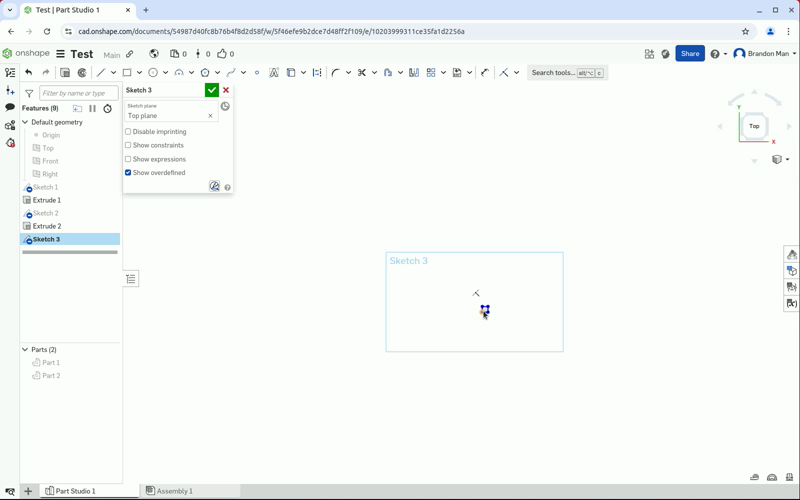
scroll(6)
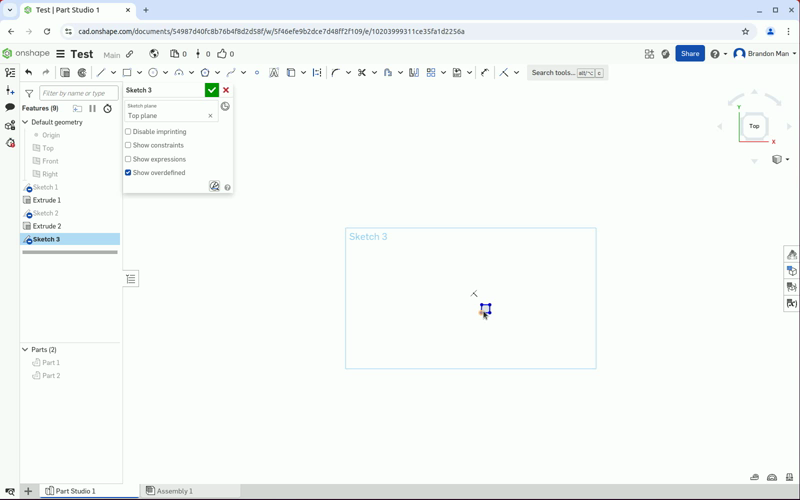
scroll(6)
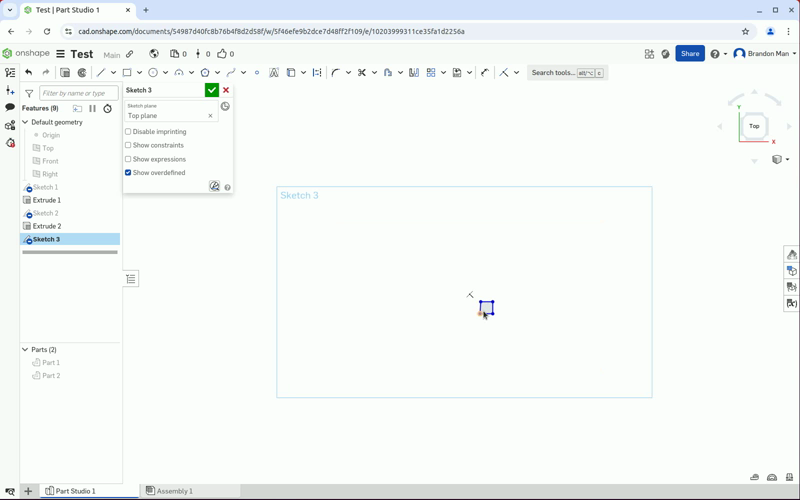
scroll(6)
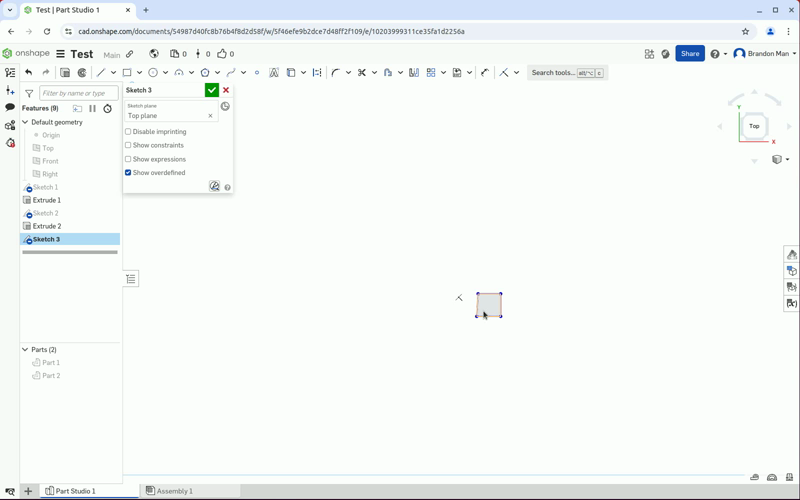
click(483, 310)
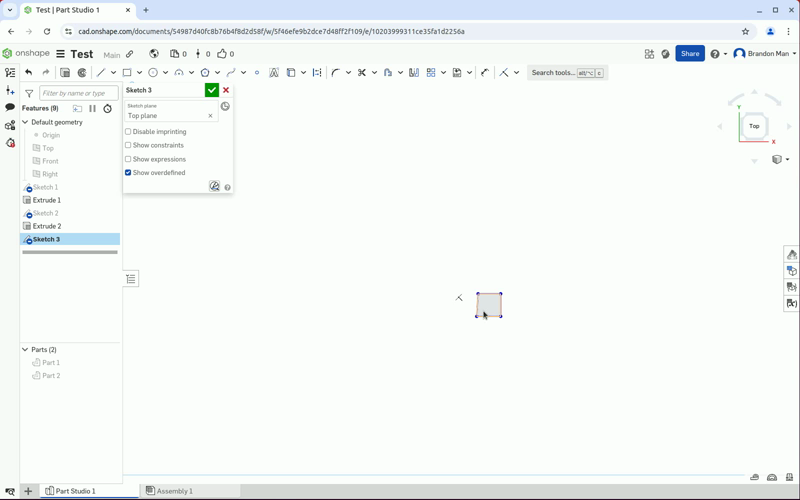
scroll(-6)
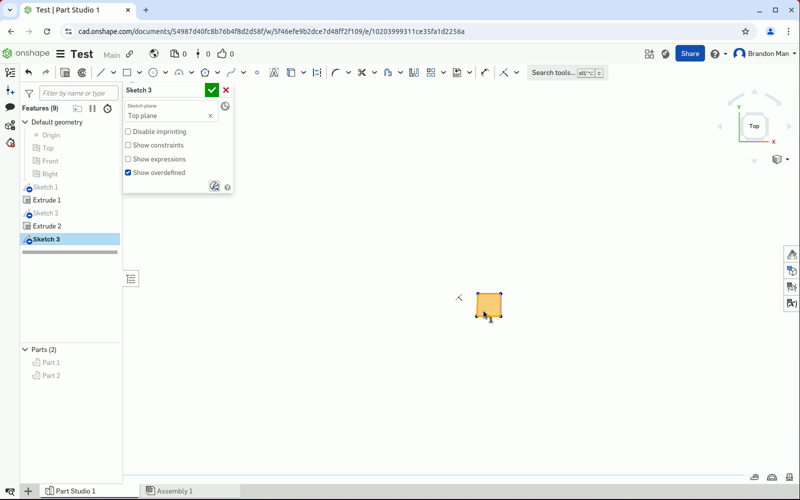
scroll(-6)
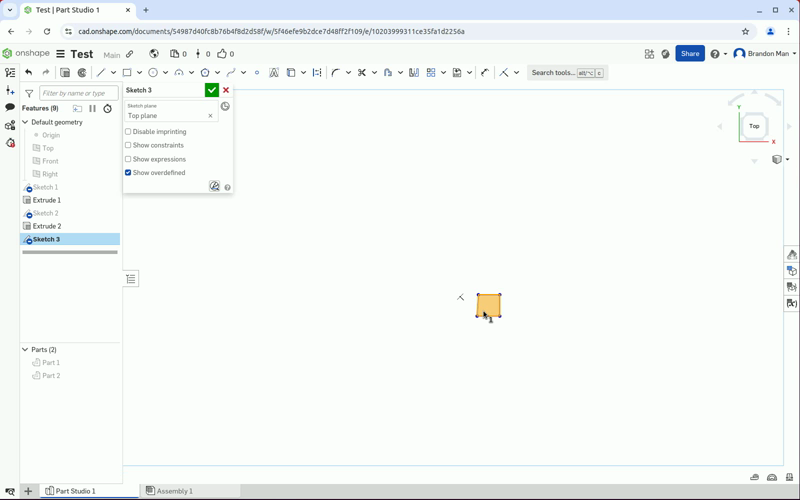
scroll(-6)
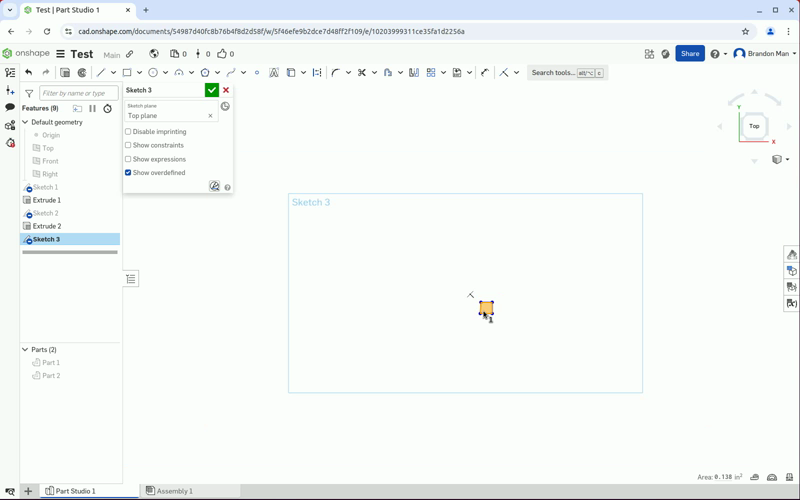
scroll(-6)
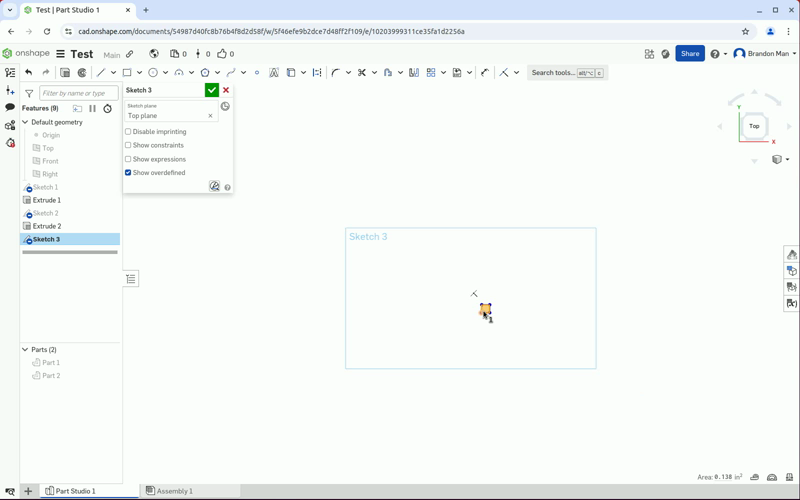
scroll(-6)
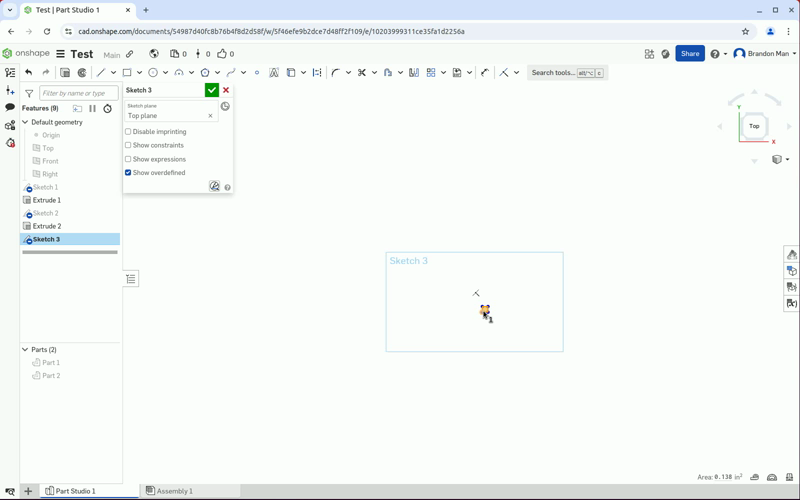
scroll(-6)
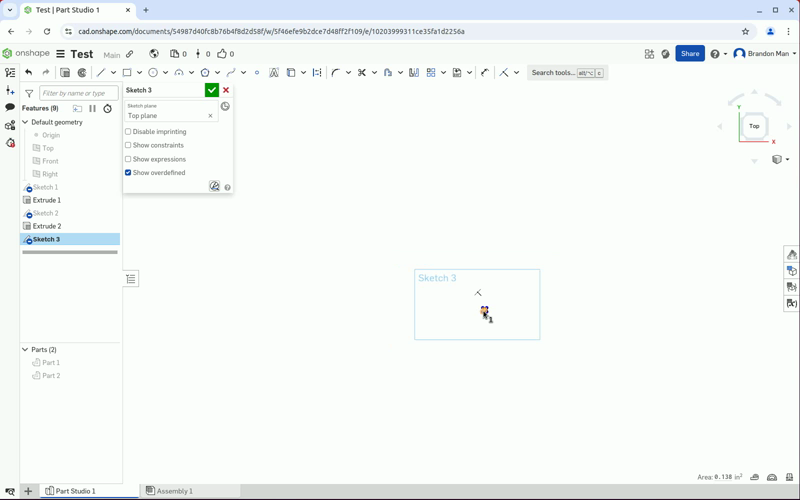
scroll(-6)
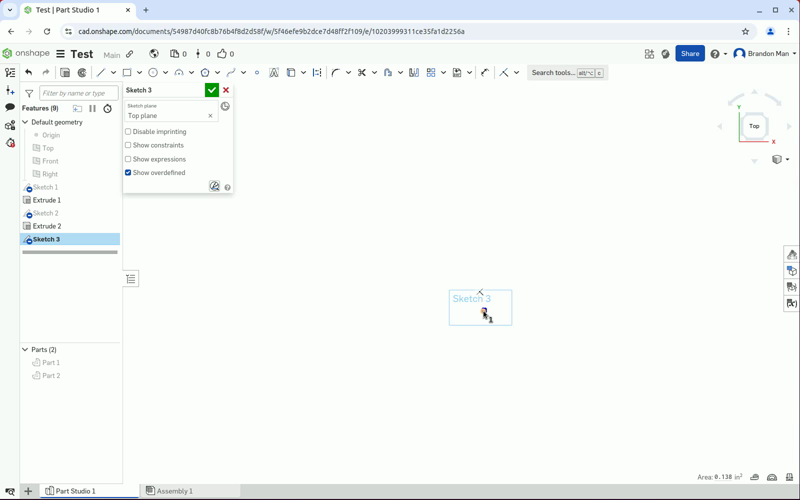
mouse_move(73, 352)
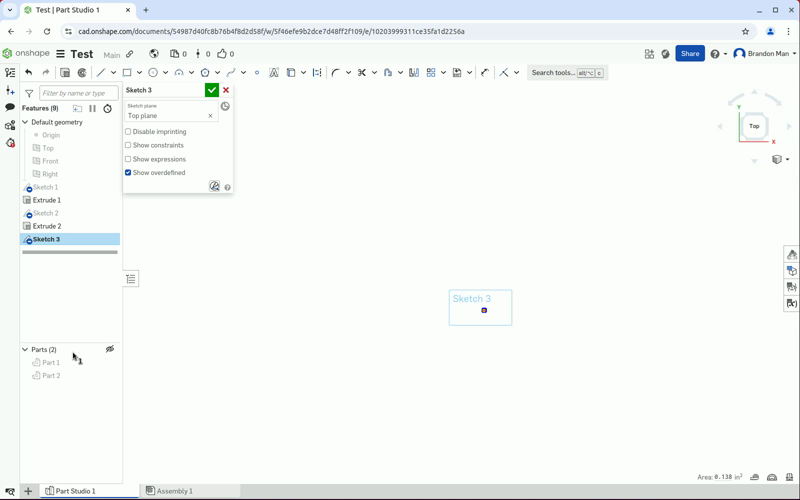
key(shift+y)
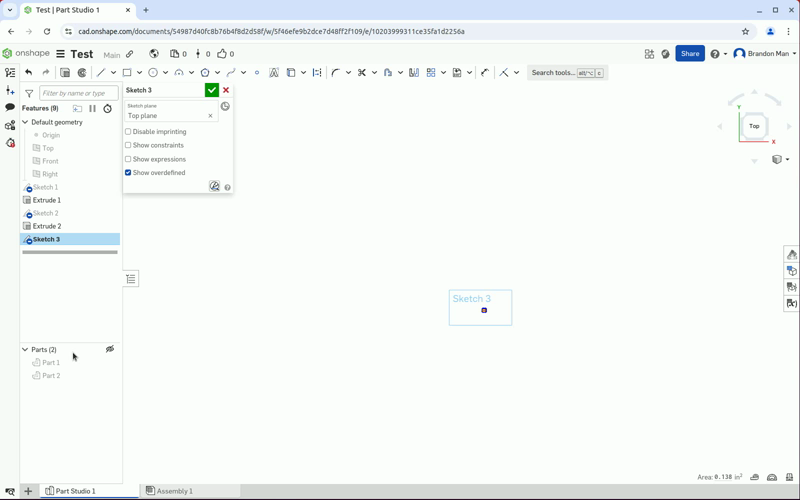
key(shift+e)
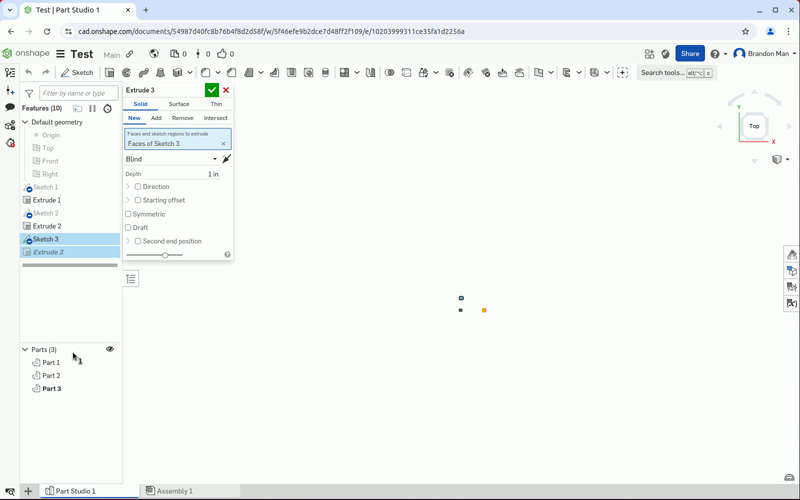
mouse_move(143, 106)
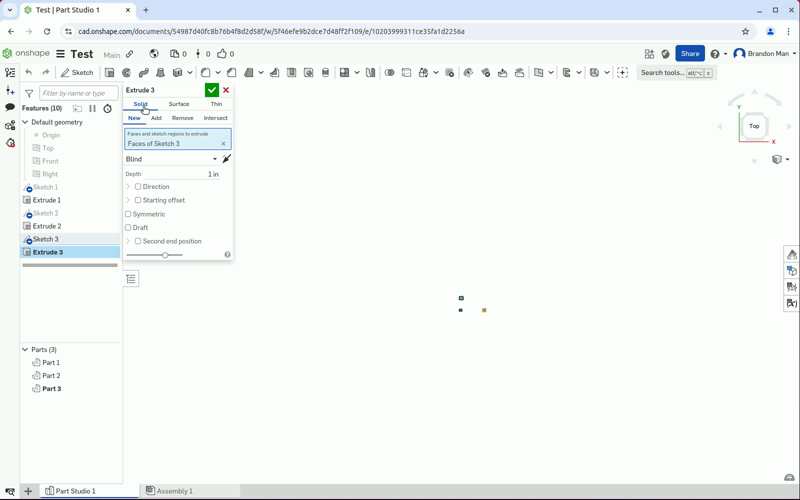
click(143, 106)
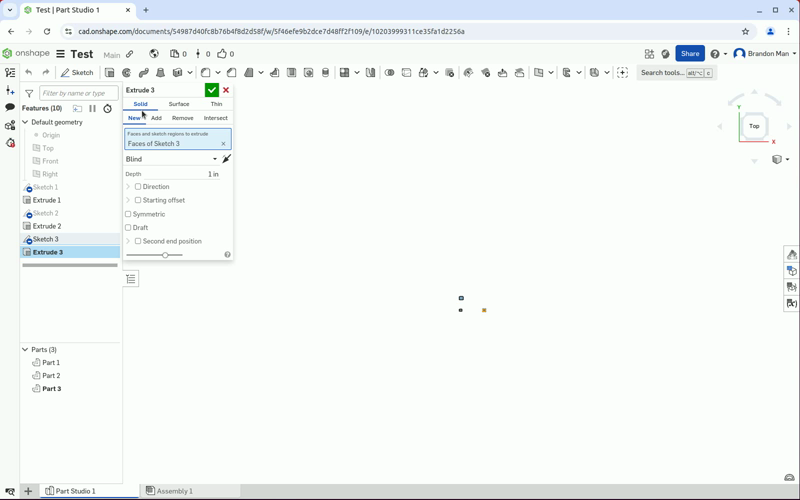
mouse_move(137, 120)
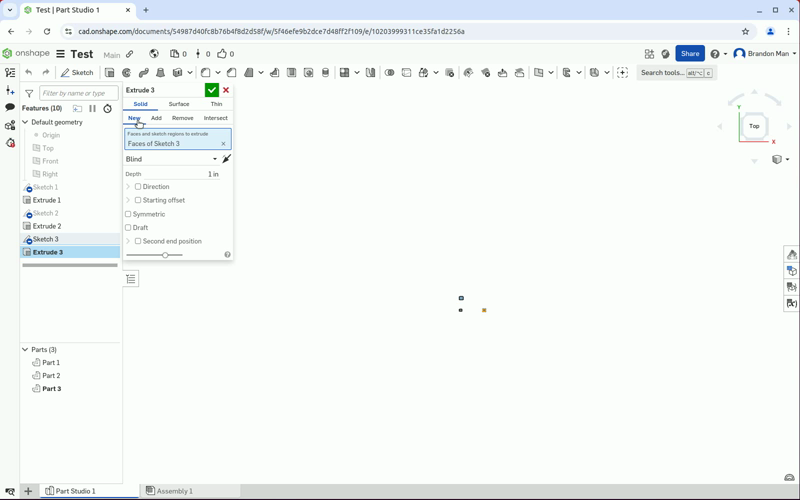
click(137, 120)
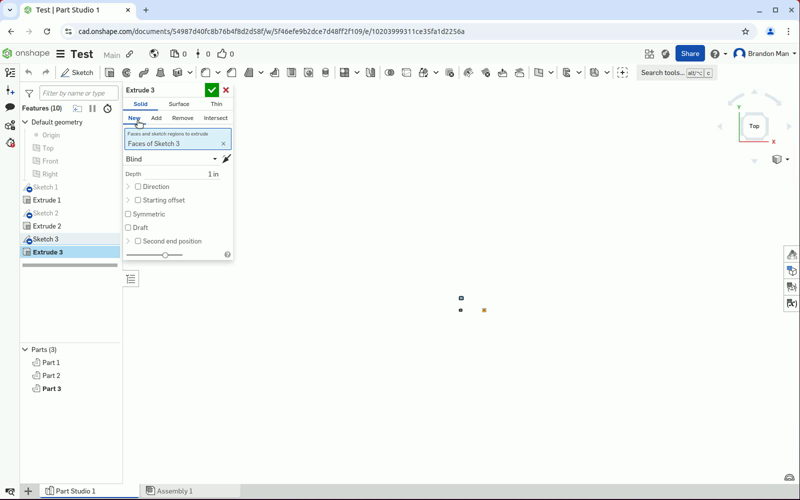
key(tab, 4)
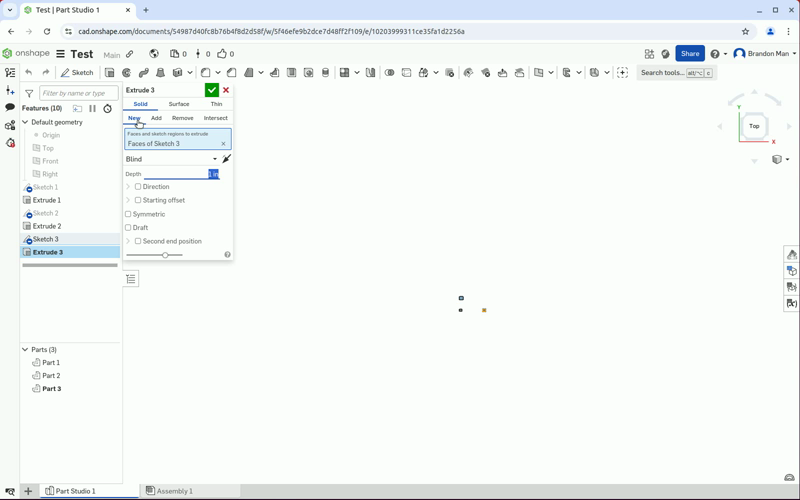
text(2.648)
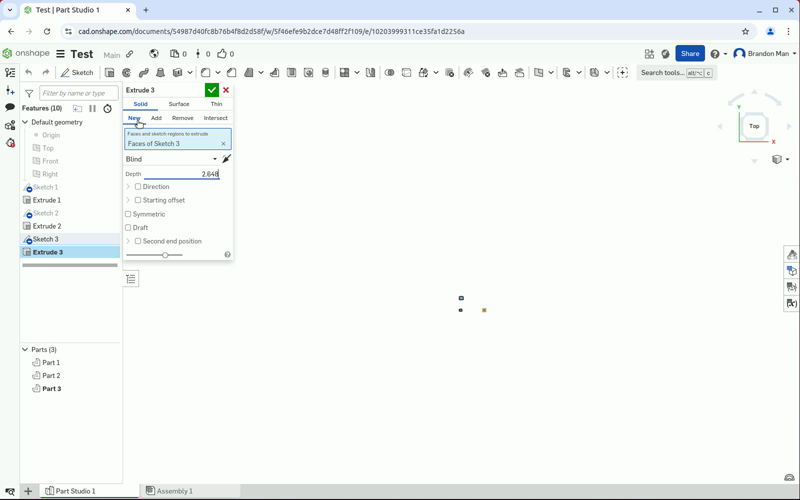
key(enter)
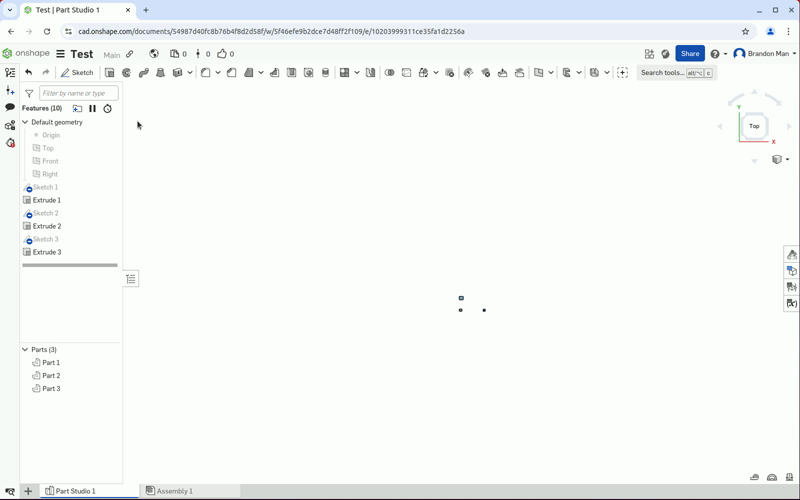
key(shift+h)
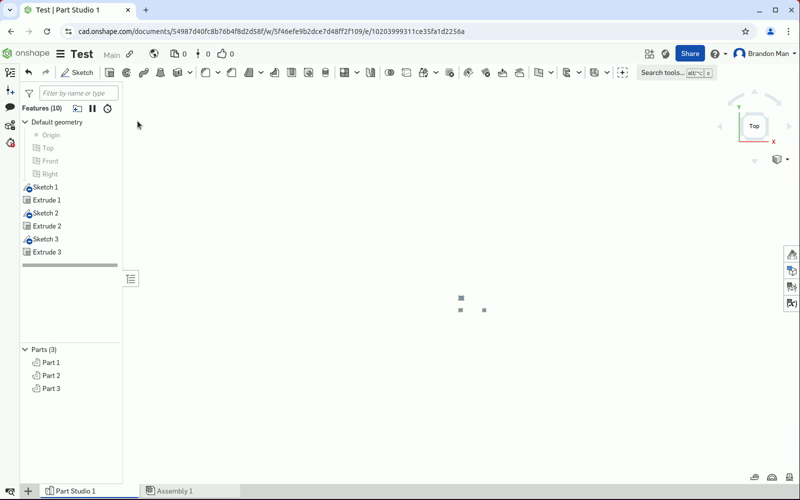
key(shift+h)
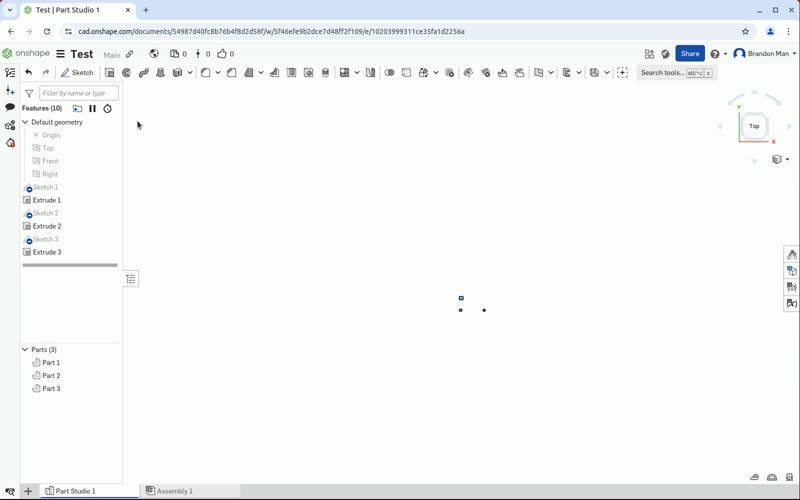
mouse_move(73, 189)
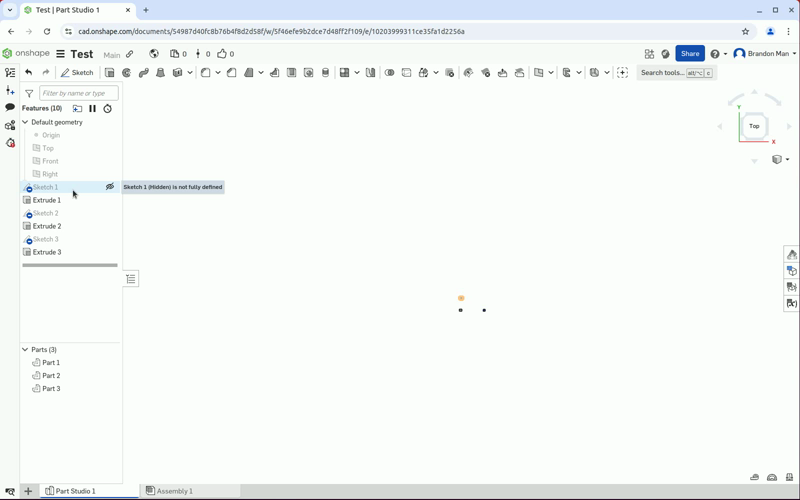
click(73, 189)
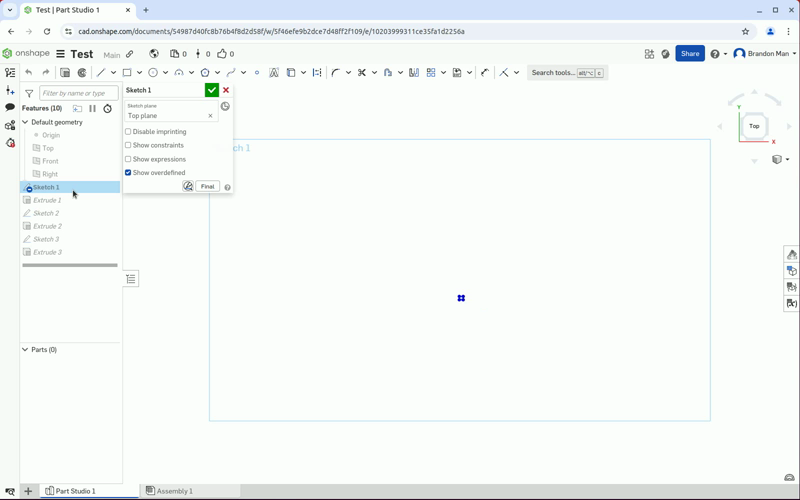
mouse_move(229, 92)
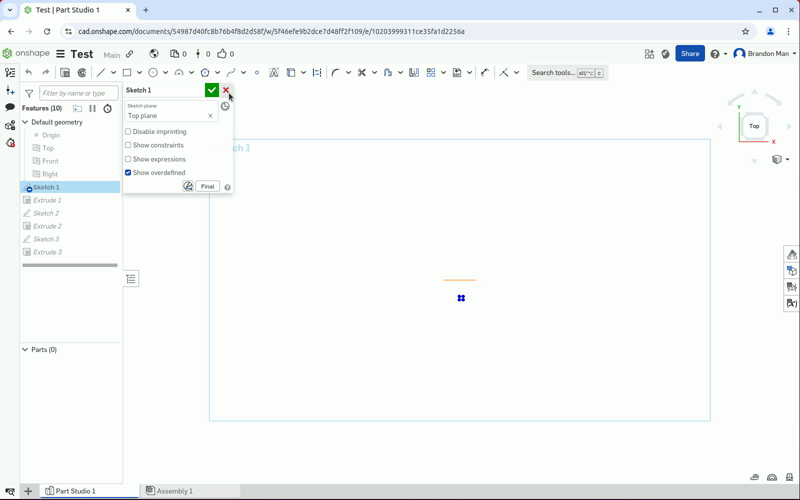
click(229, 92)
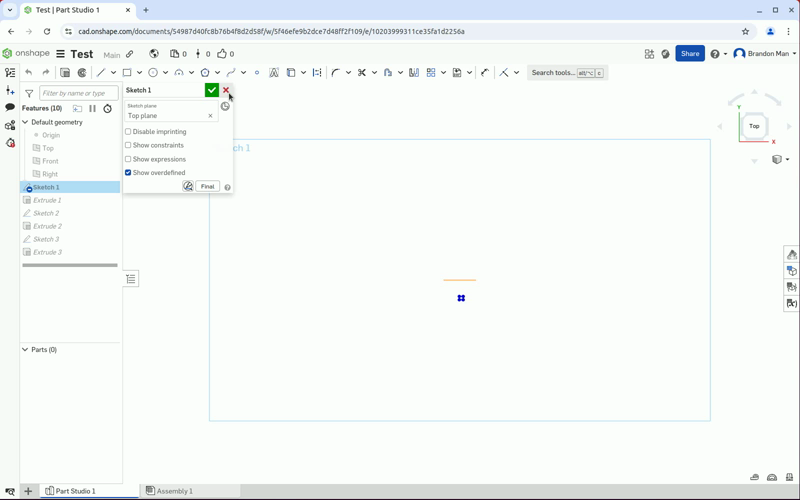
key(shift+s)
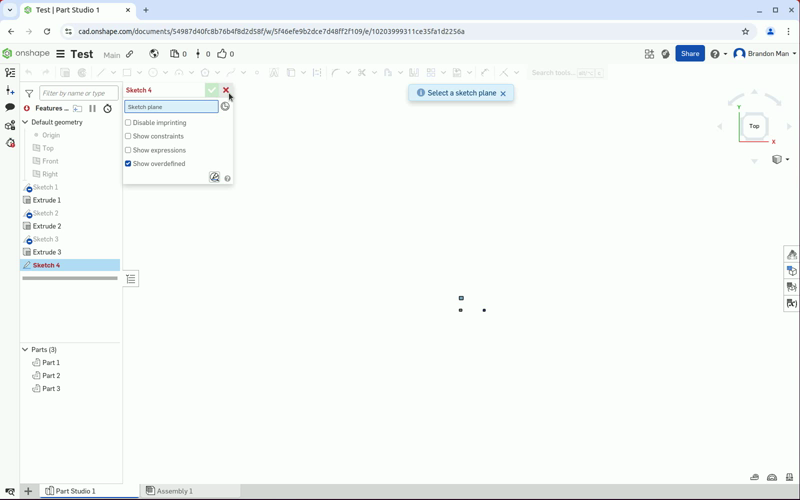
mouse_move(73, 150)
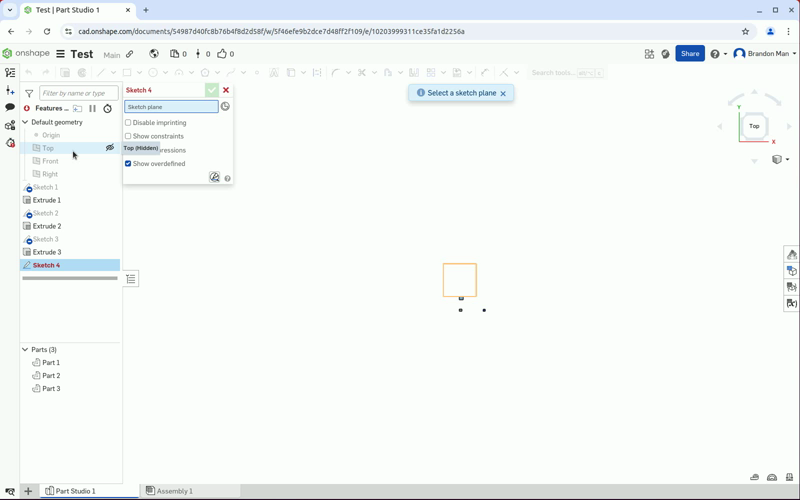
click(73, 150)
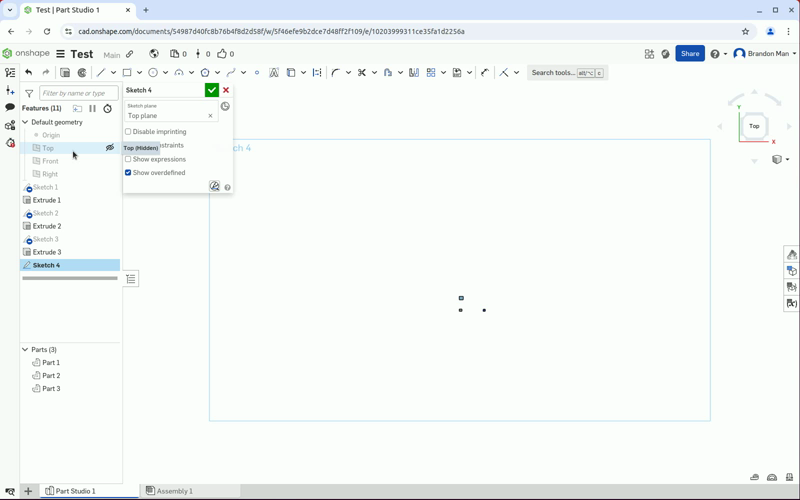
mouse_move(73, 352)
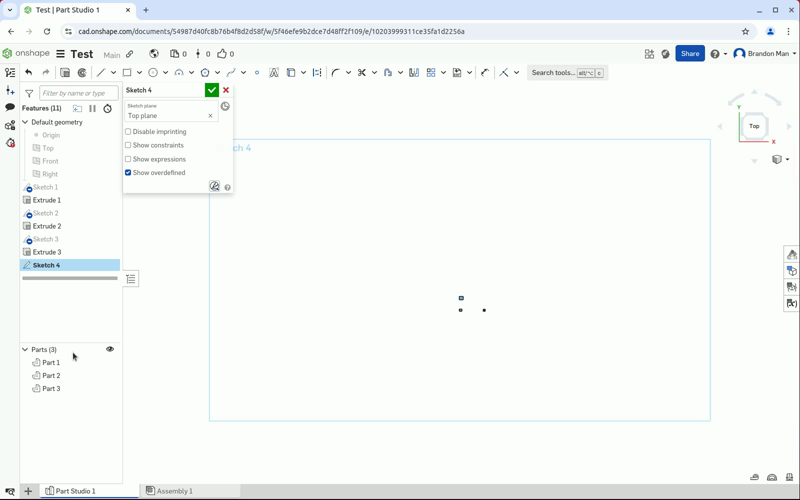
key(y)
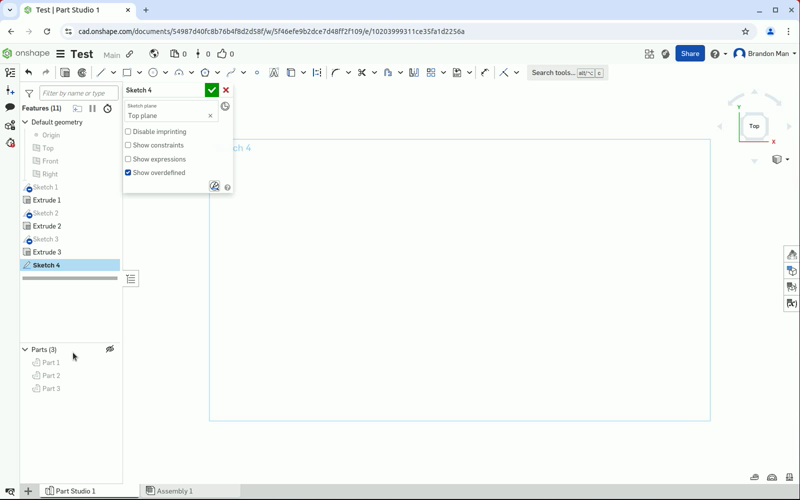
key(l)
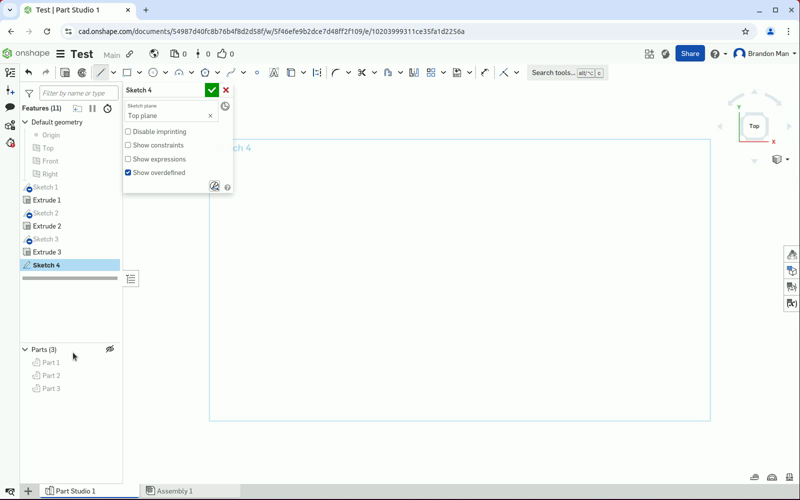
key_down(shift)
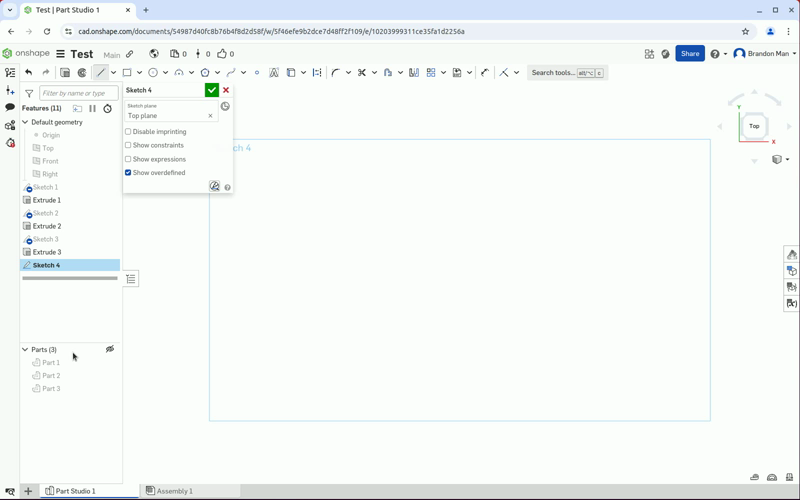
mouse_move(506, 311)
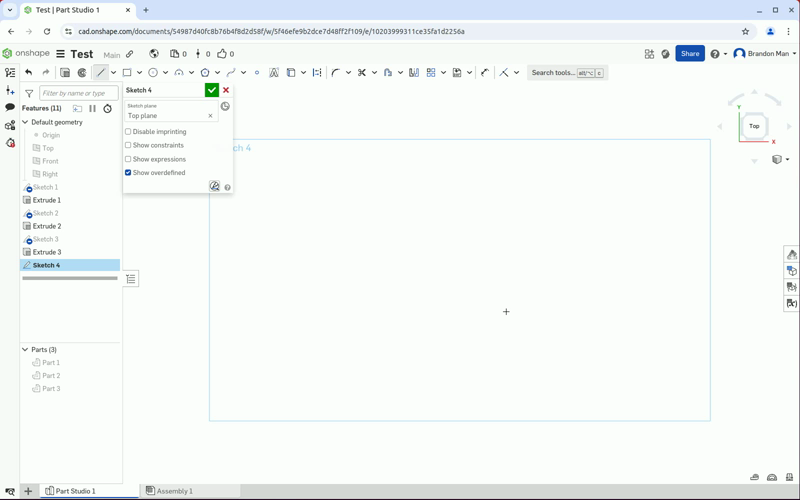
click(506, 311)
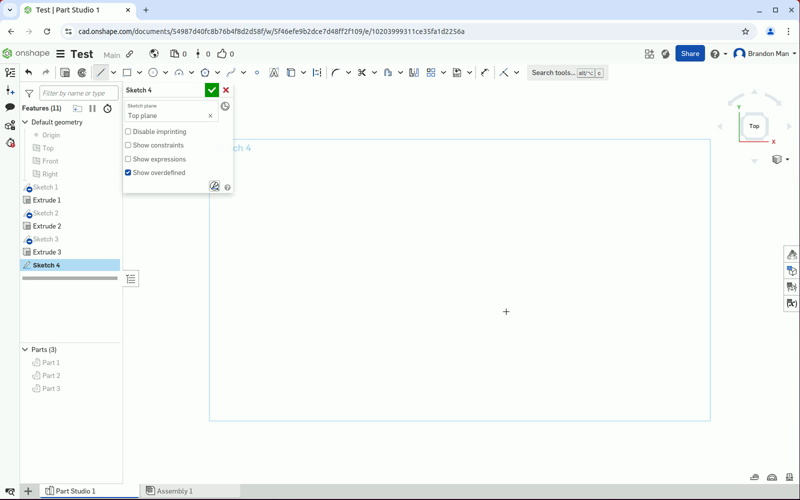
key_up(shift)
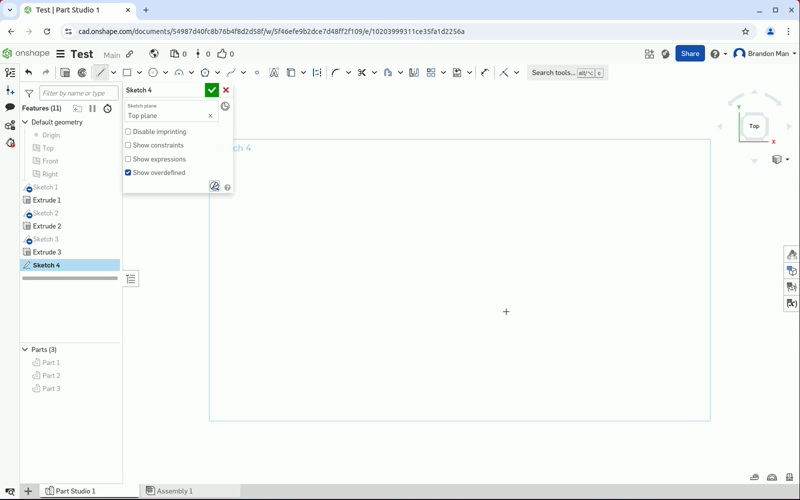
key_down(shift)
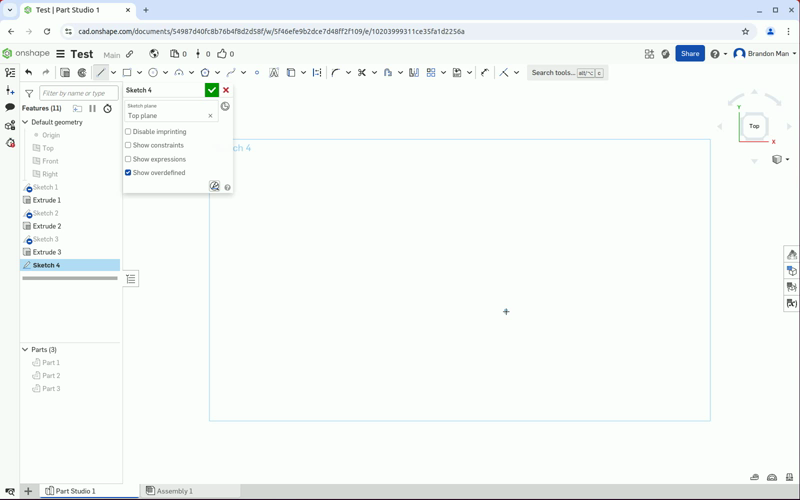
mouse_move(536, 311)
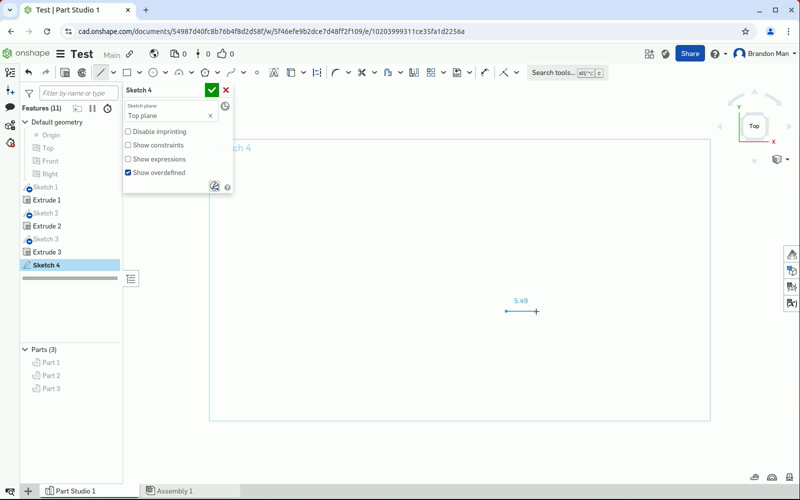
mouse_move(508, 311)
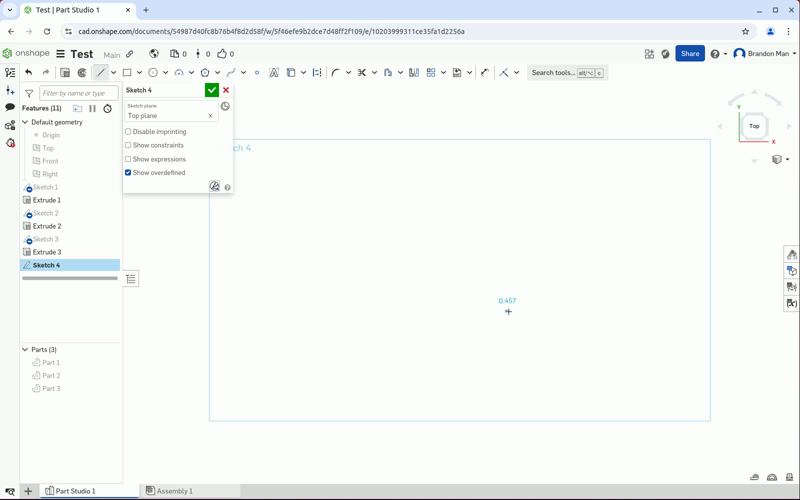
scroll(6)
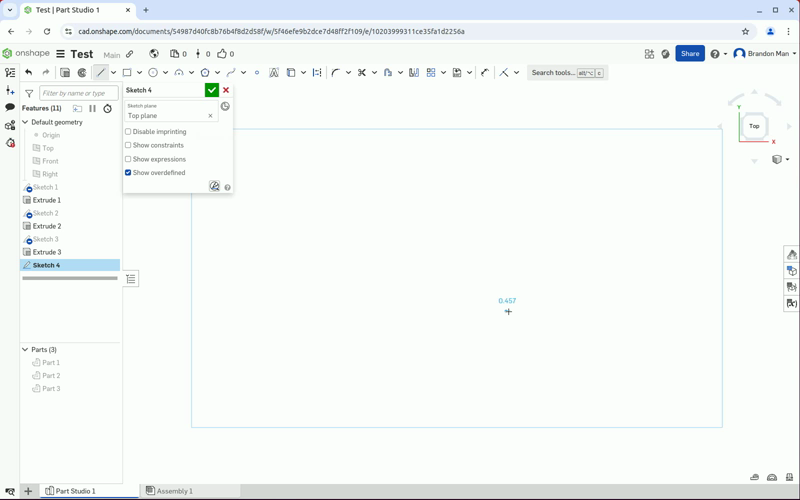
scroll(6)
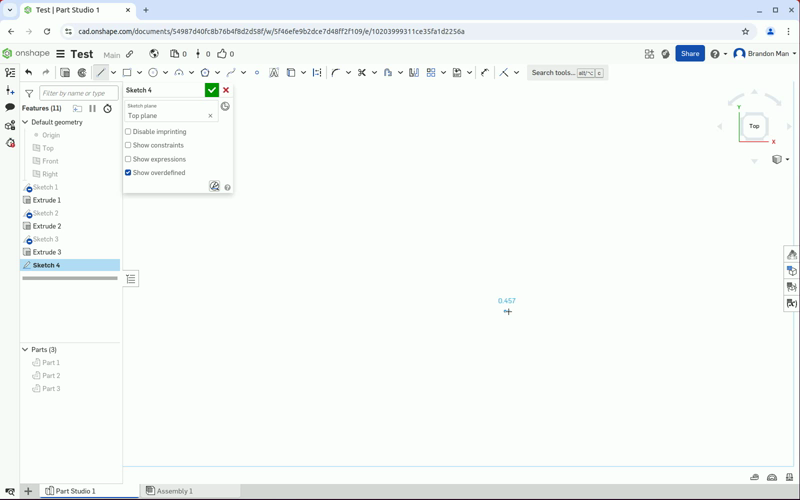
scroll(6)
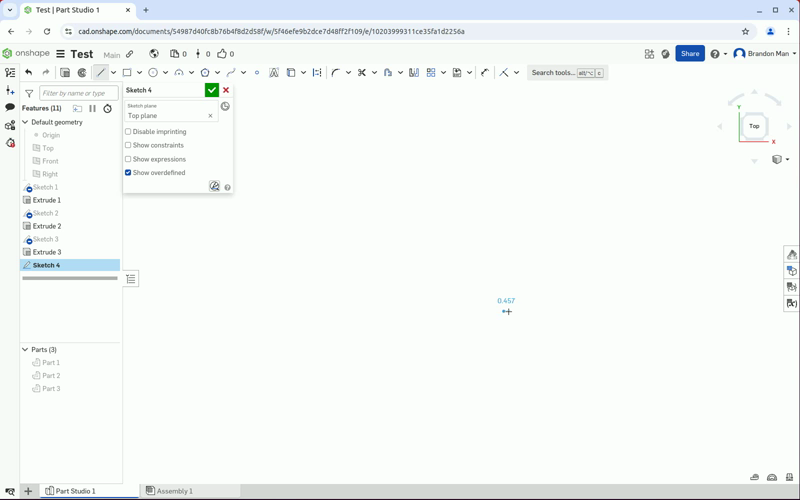
scroll(6)
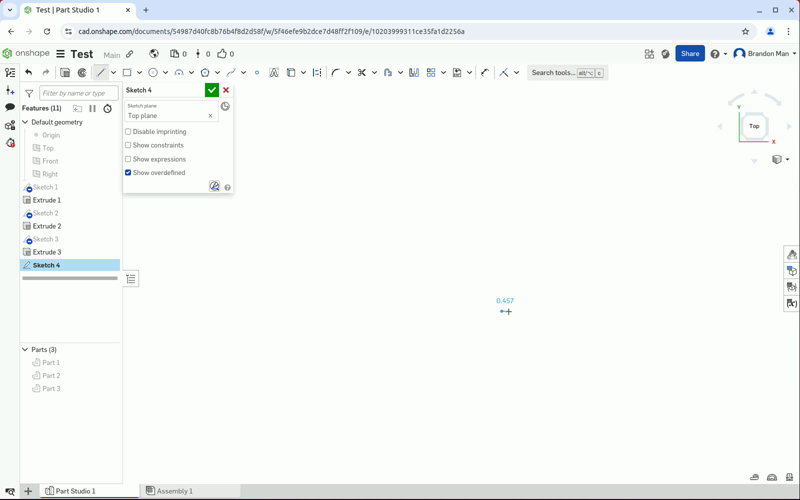
scroll(6)
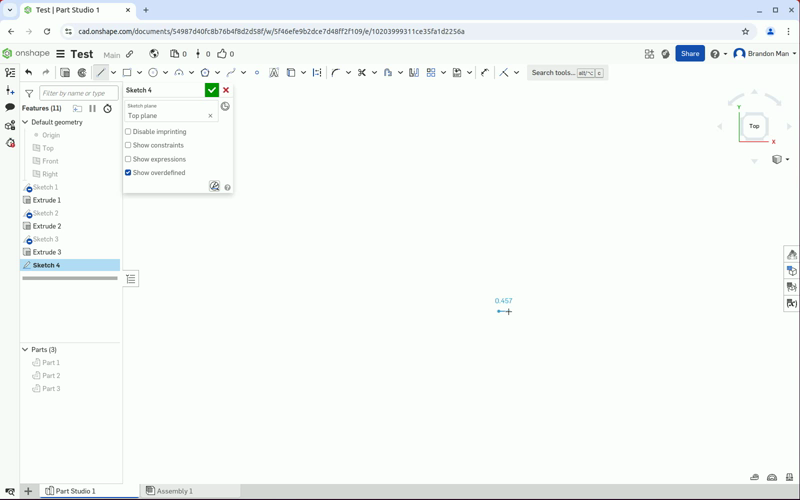
scroll(6)
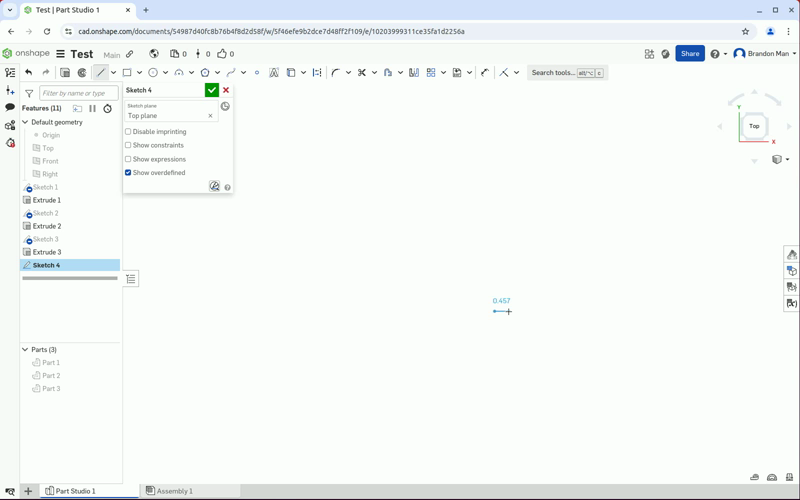
scroll(6)
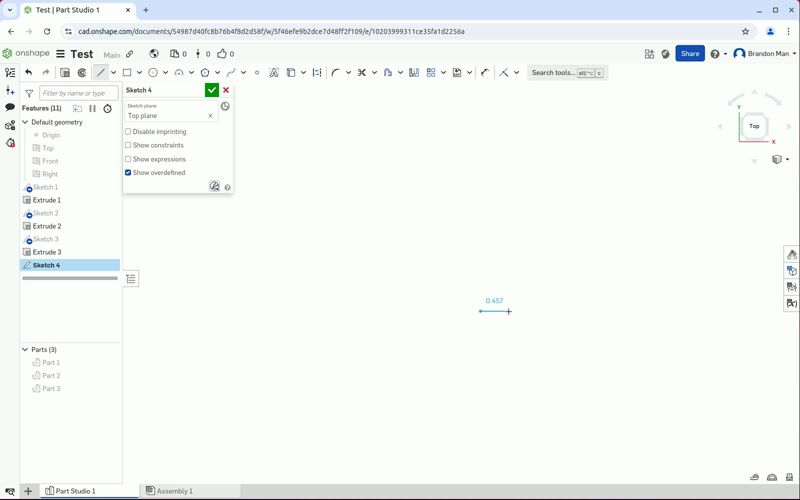
click(508, 311)
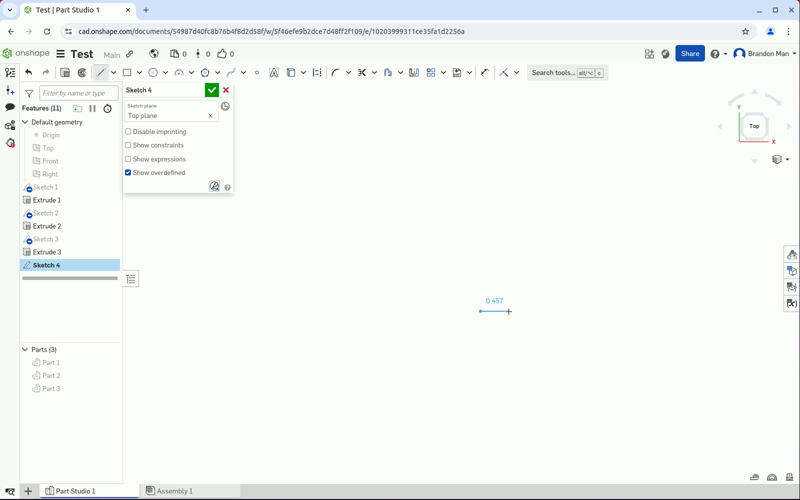
scroll(-6)
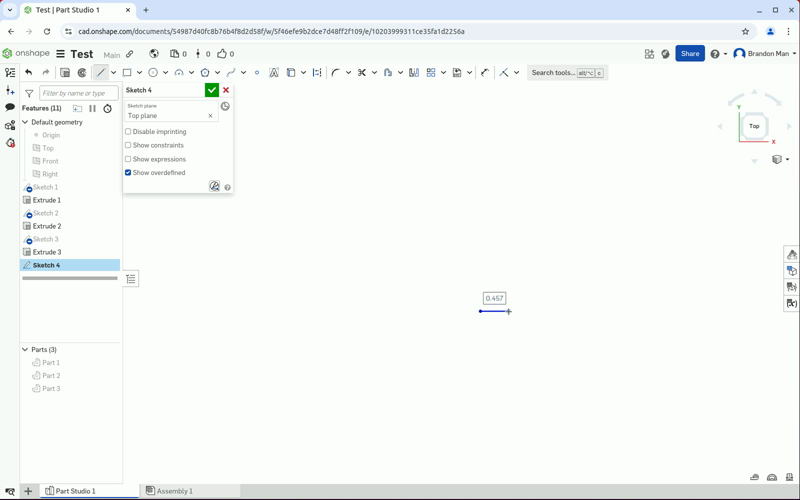
scroll(-6)
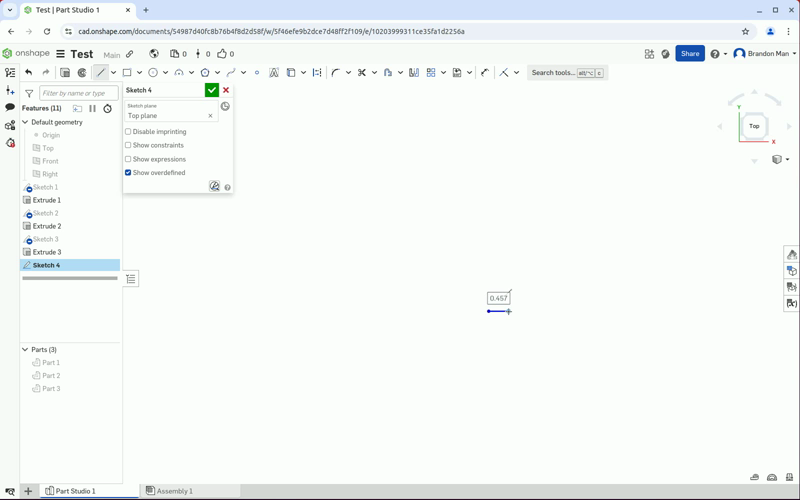
scroll(-6)
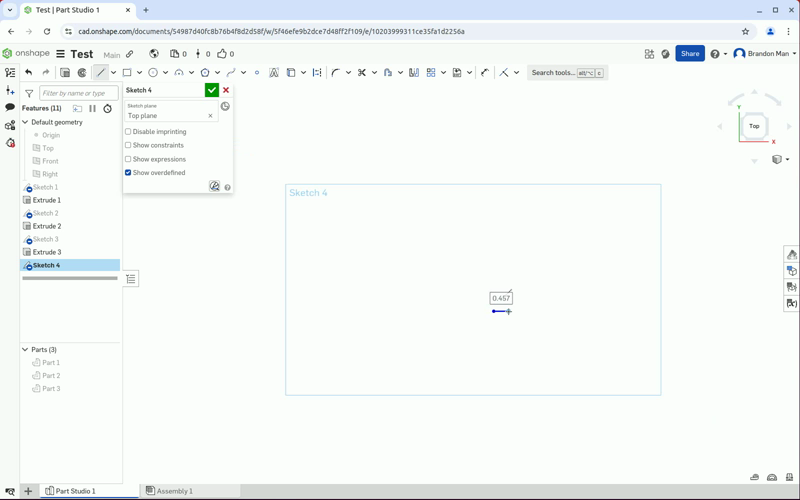
scroll(-6)
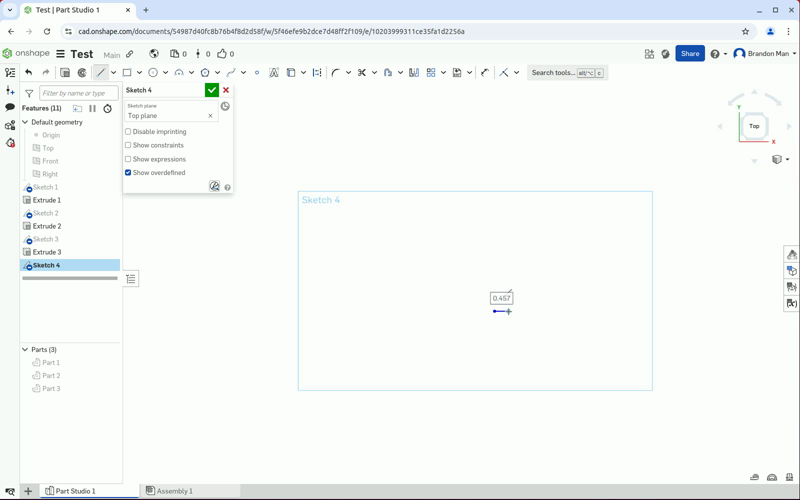
scroll(-6)
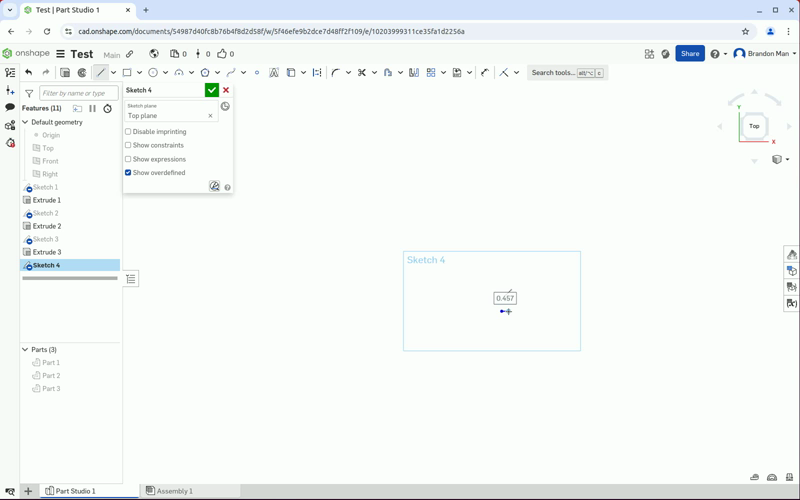
scroll(-6)
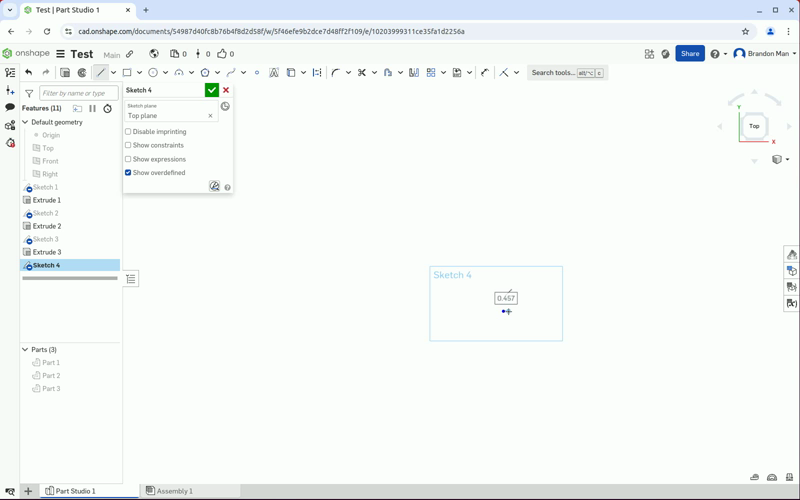
scroll(-6)
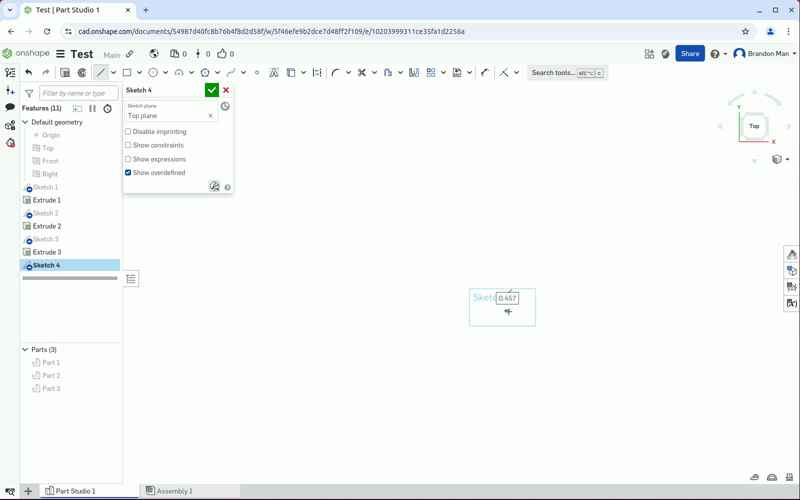
key_up(shift)
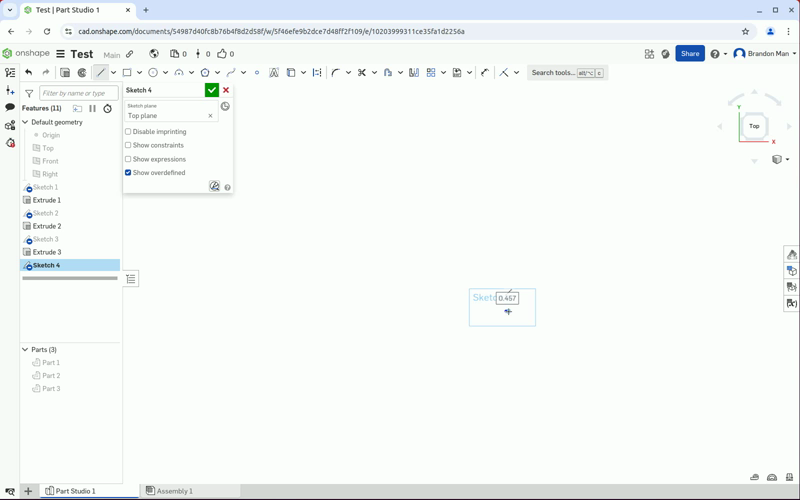
key_down(shift)
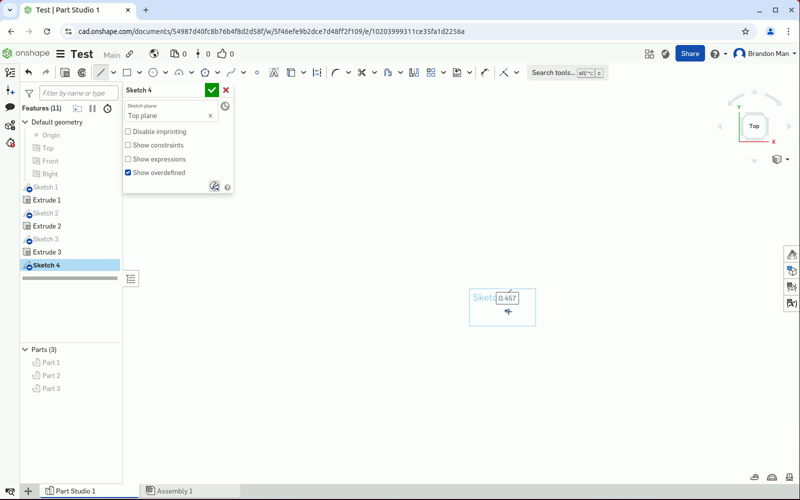
mouse_move(538, 311)
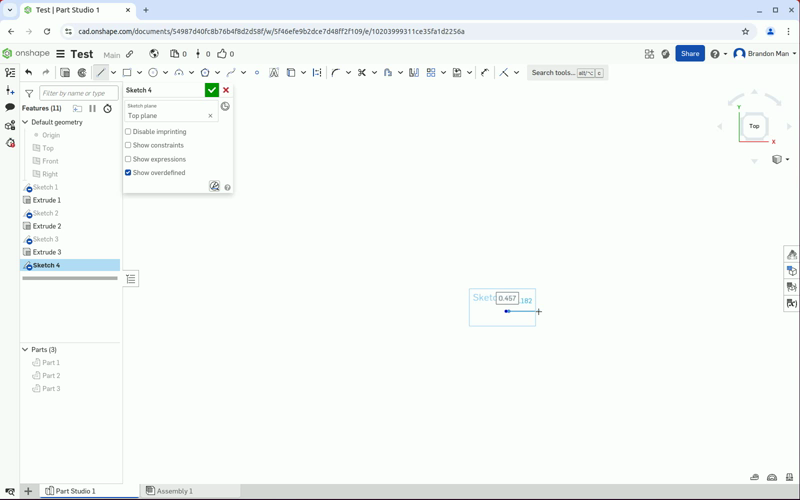
mouse_move(508, 309)
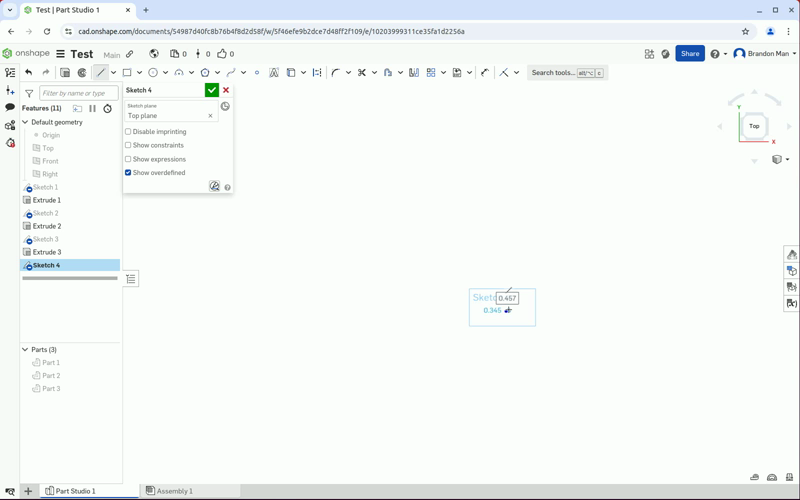
scroll(6)
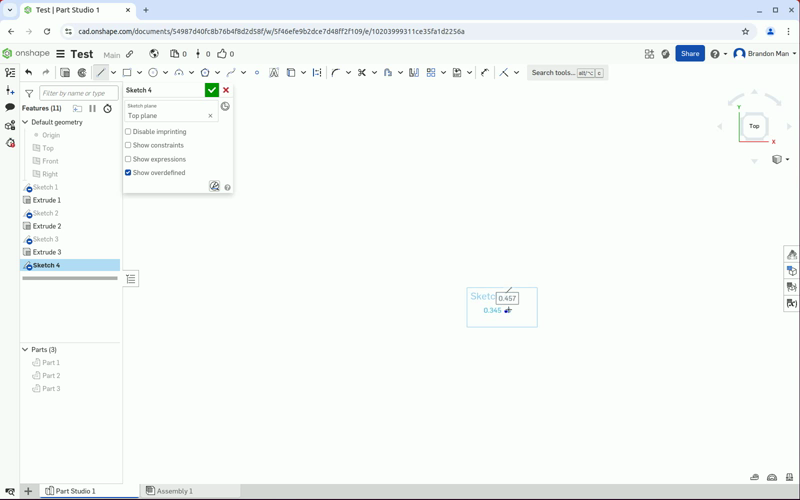
scroll(6)
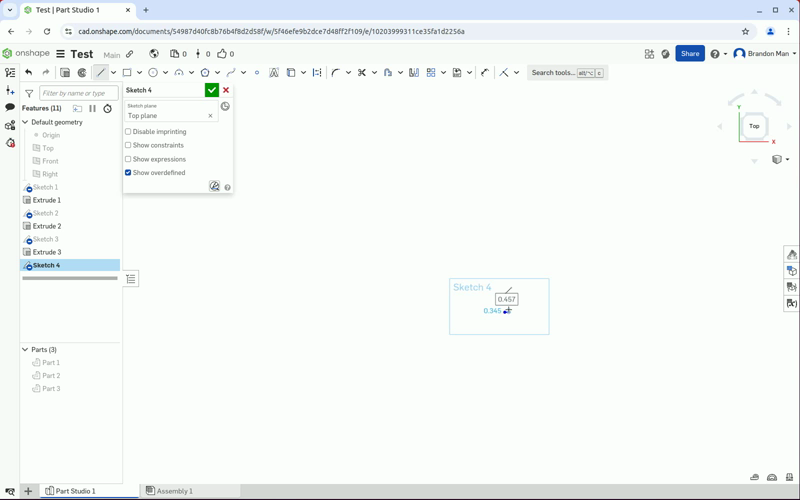
scroll(6)
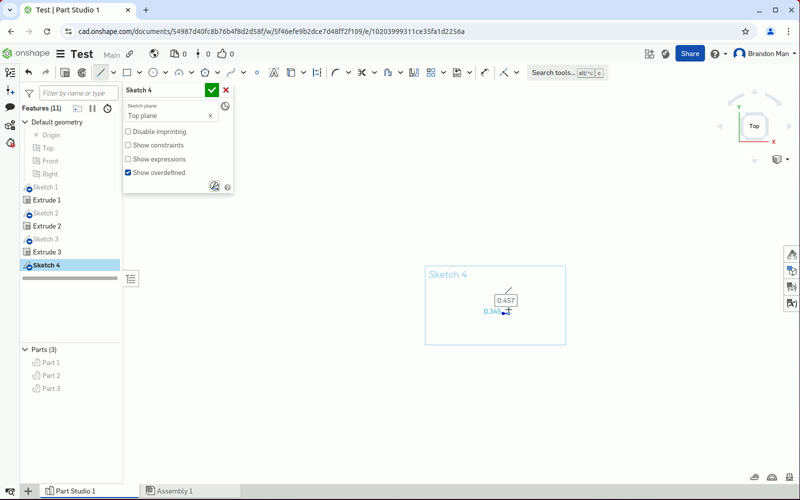
scroll(6)
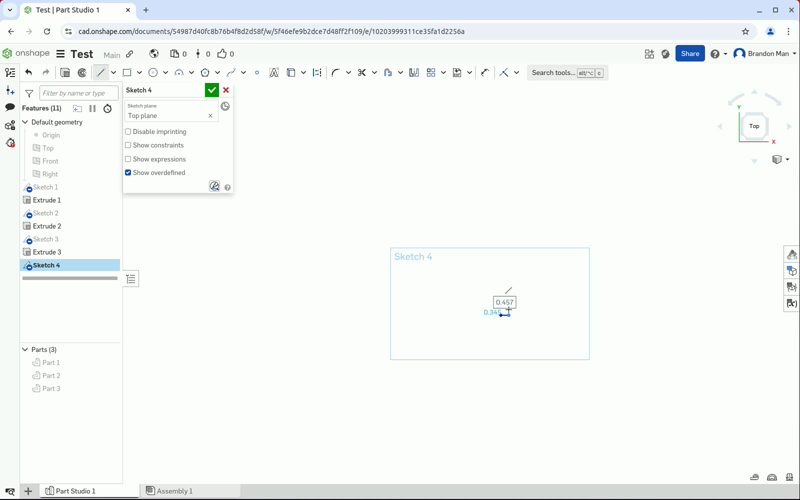
scroll(6)
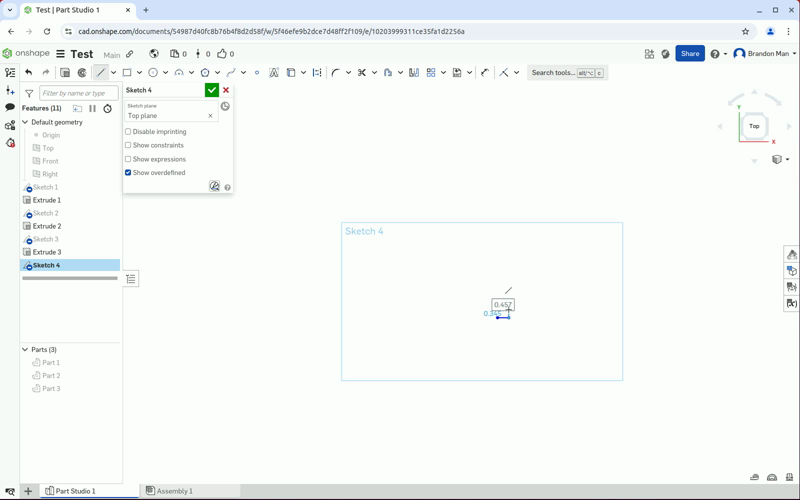
scroll(6)
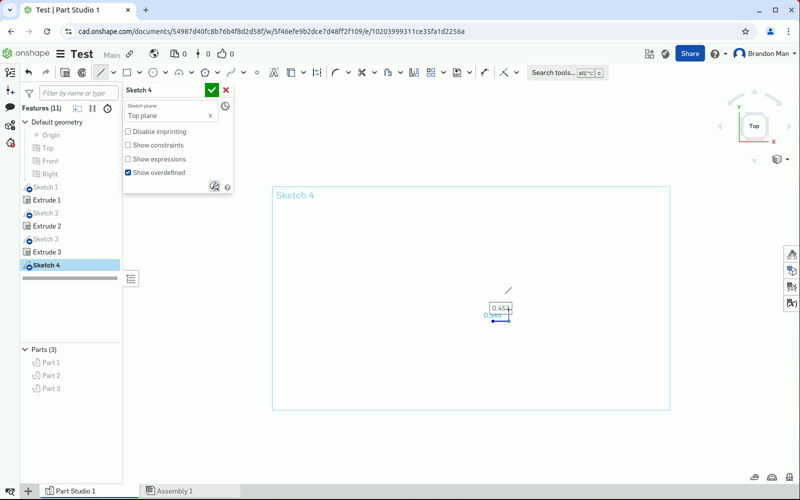
scroll(6)
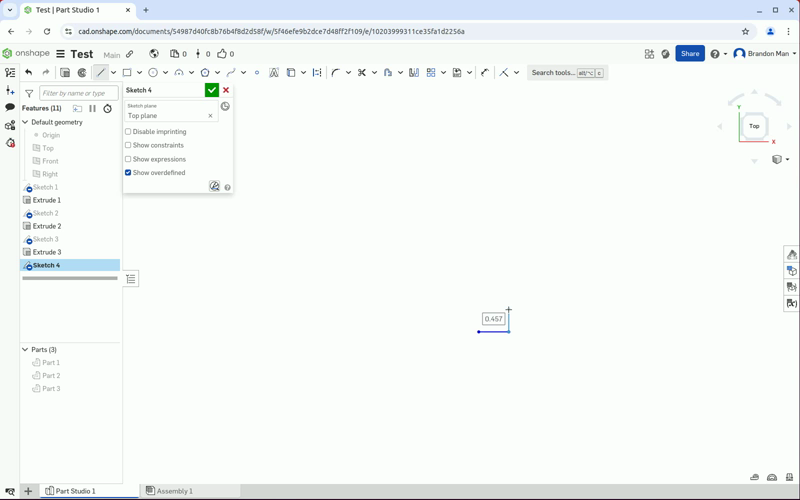
click(508, 309)
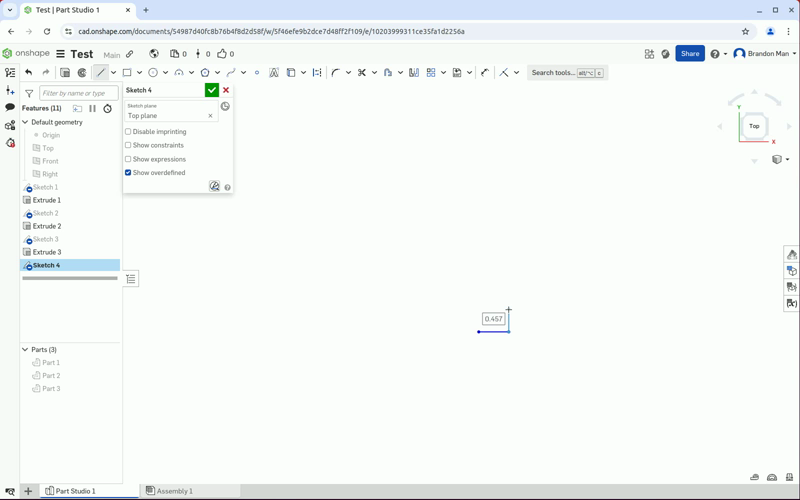
scroll(-6)
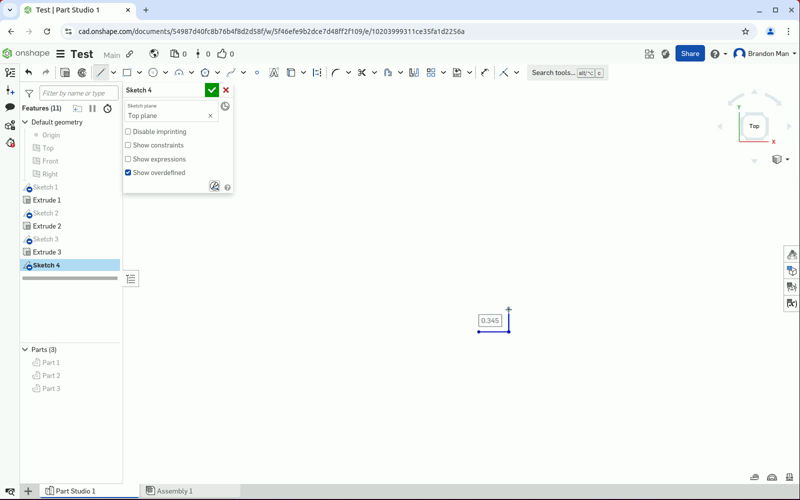
scroll(-6)
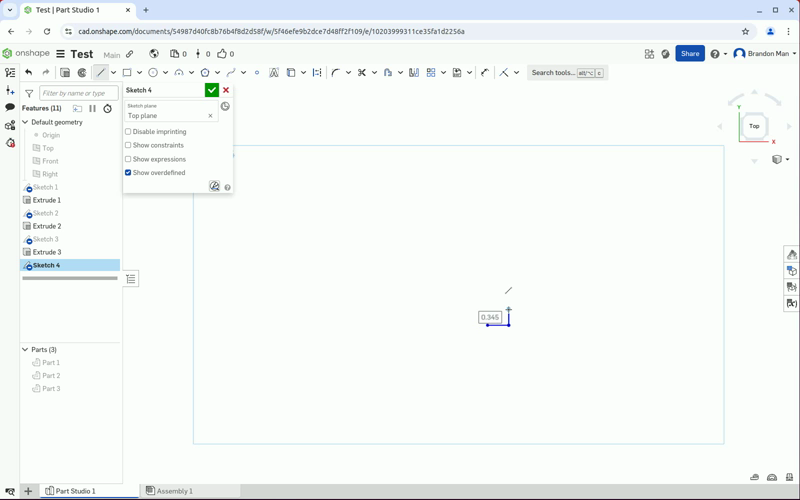
scroll(-6)
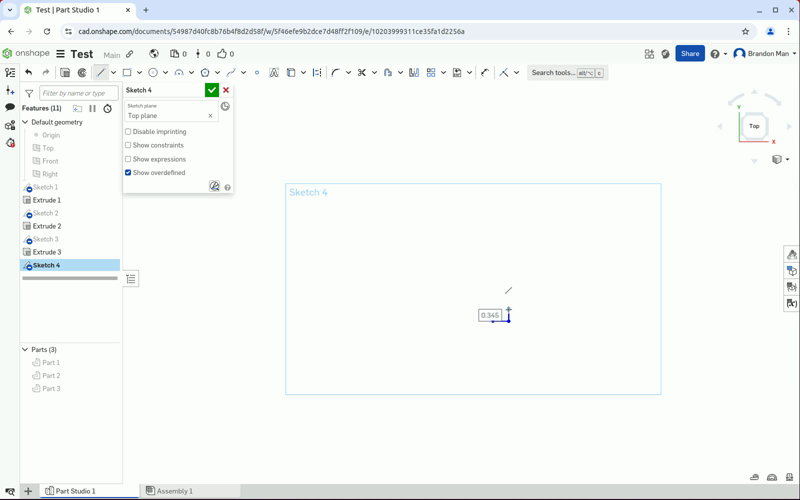
scroll(-6)
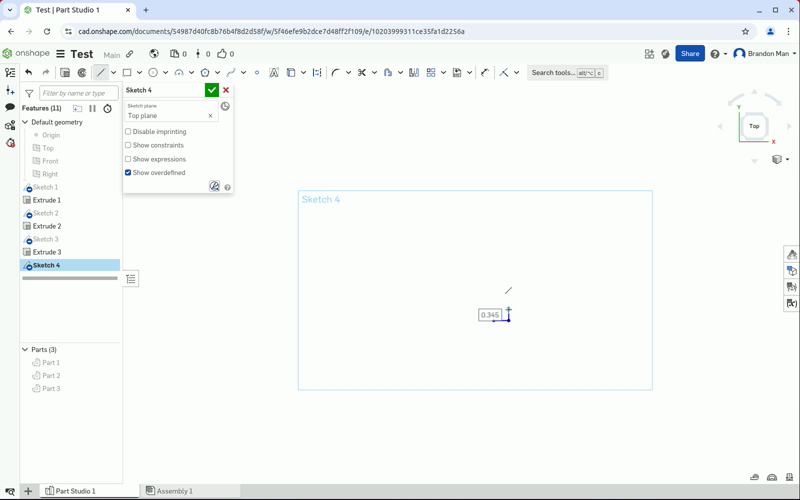
scroll(-6)
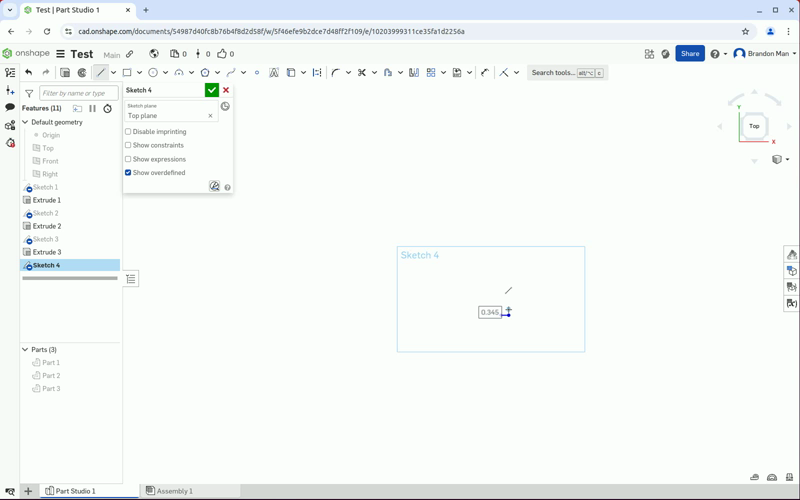
scroll(-6)
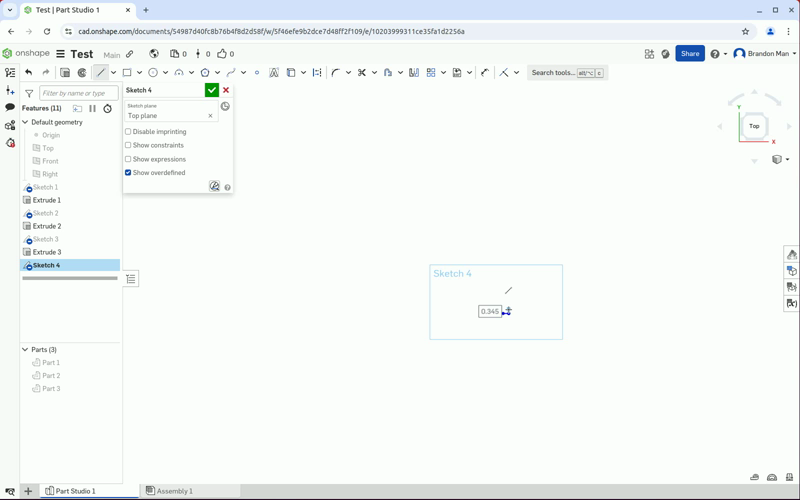
scroll(-6)
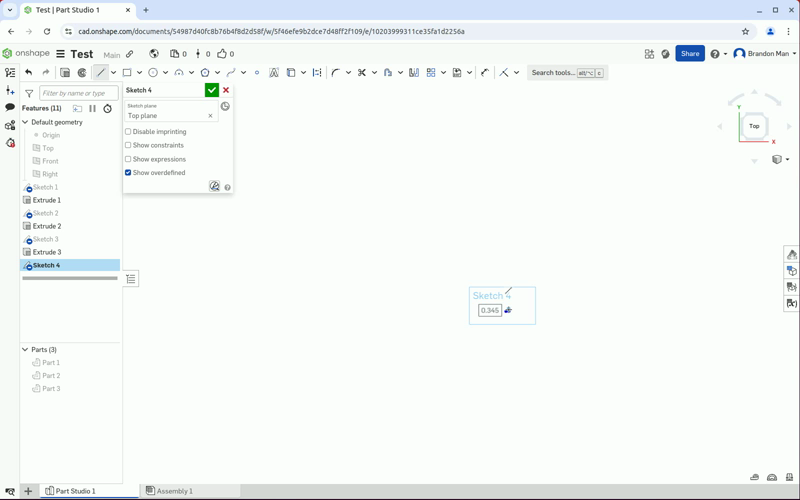
key_up(shift)
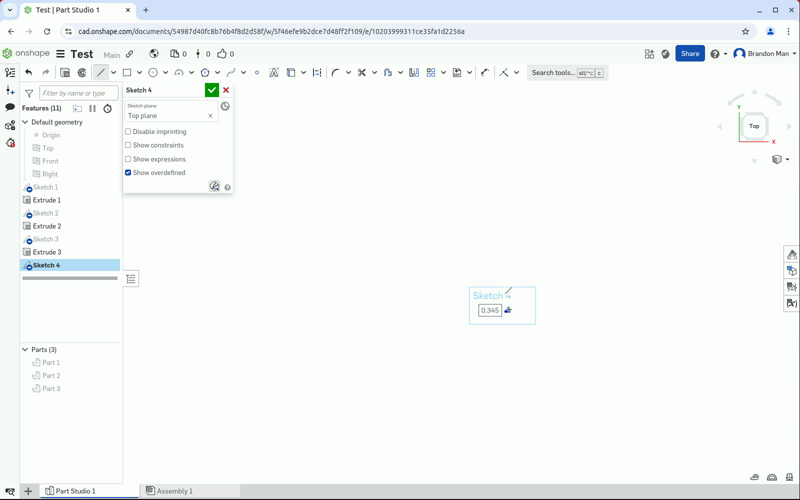
key_down(shift)
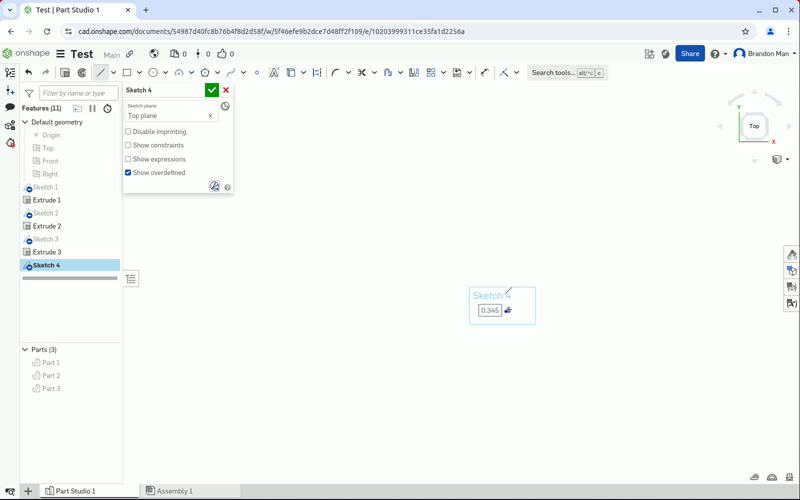
mouse_move(538, 309)
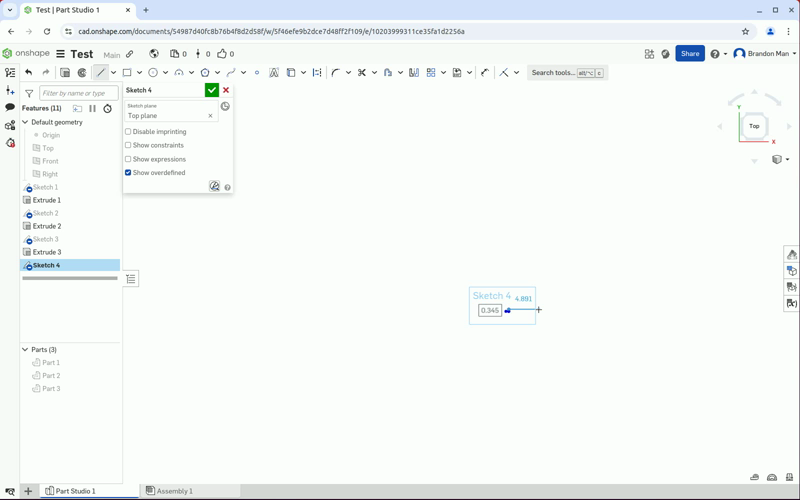
mouse_move(506, 309)
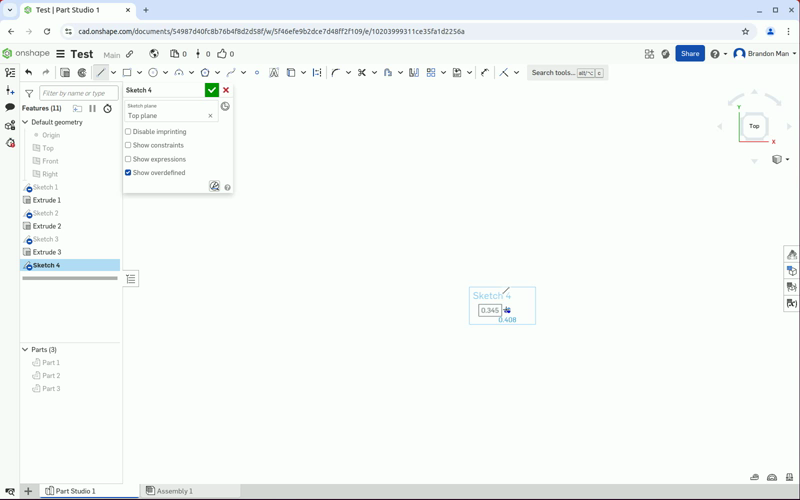
scroll(6)
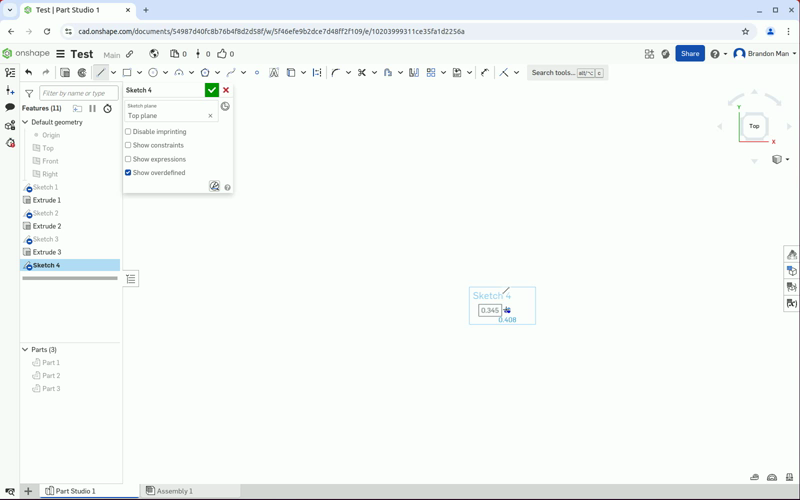
scroll(6)
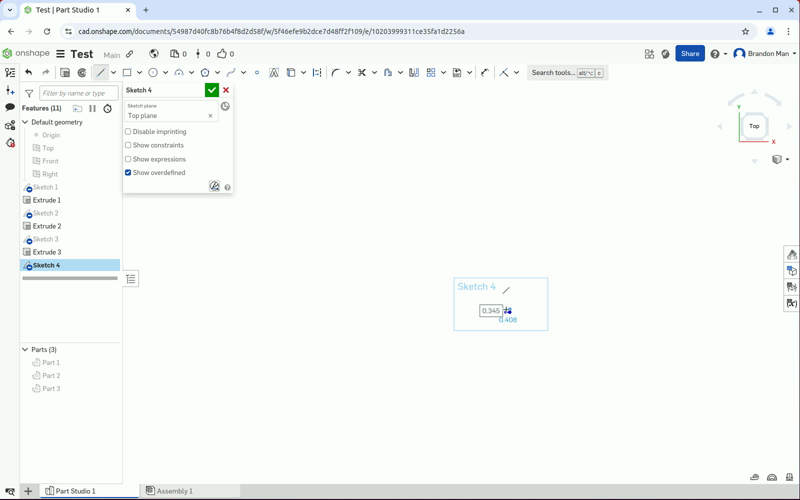
scroll(6)
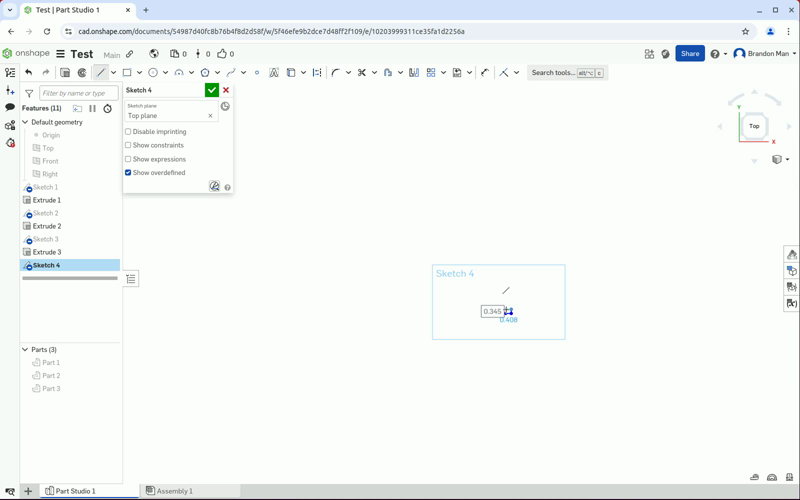
scroll(6)
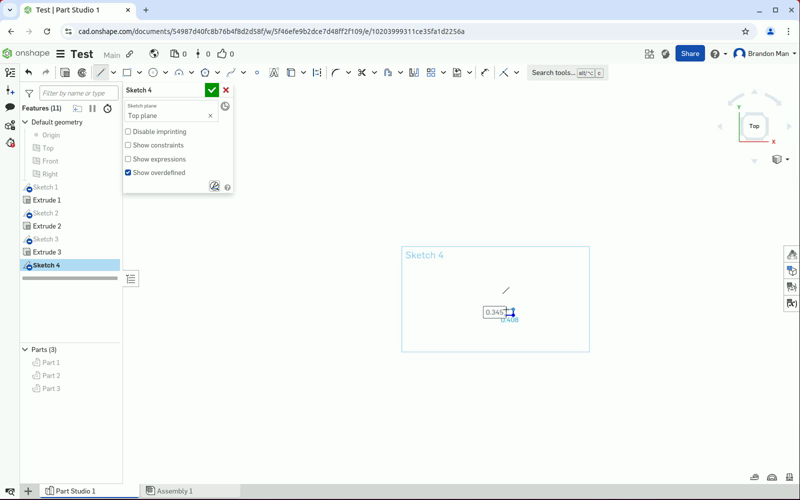
scroll(6)
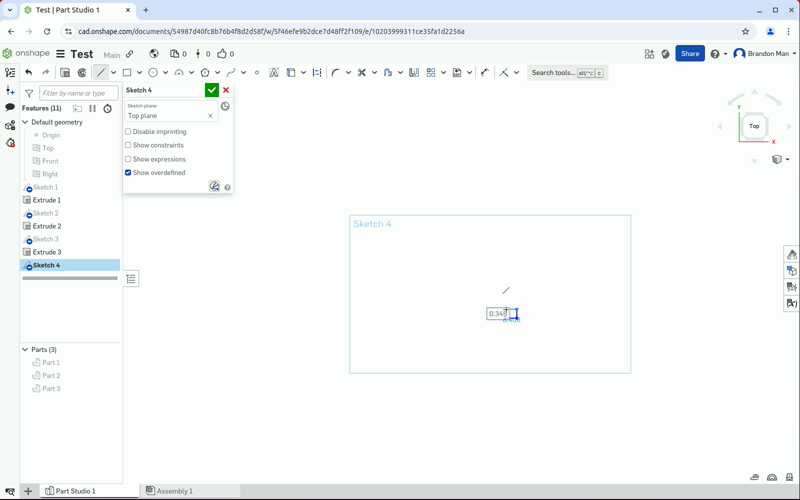
scroll(6)
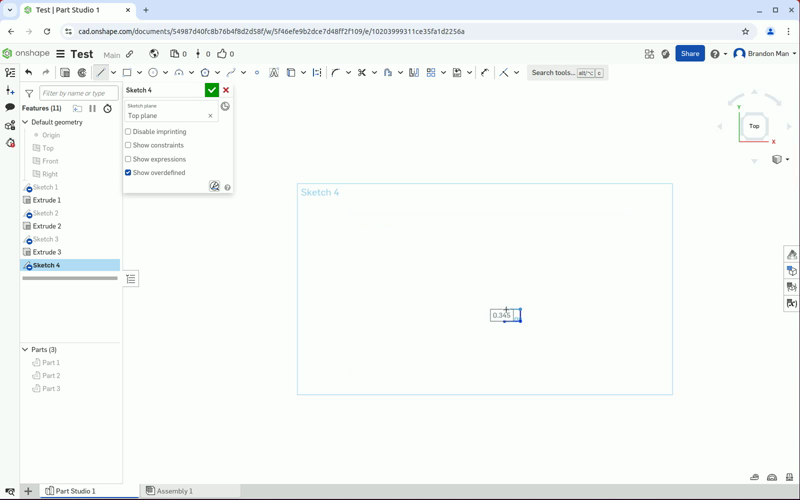
scroll(6)
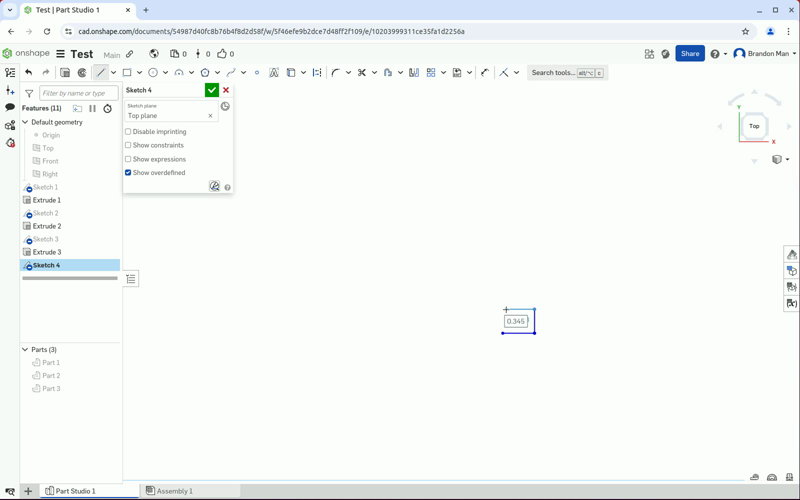
click(506, 309)
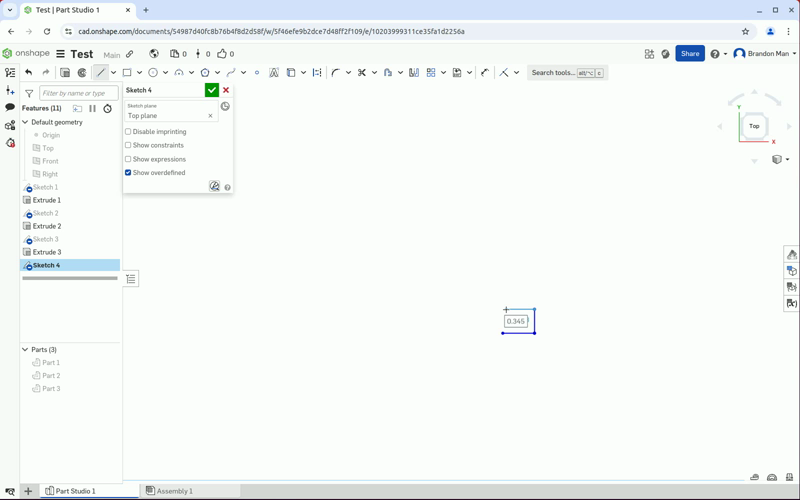
scroll(-6)
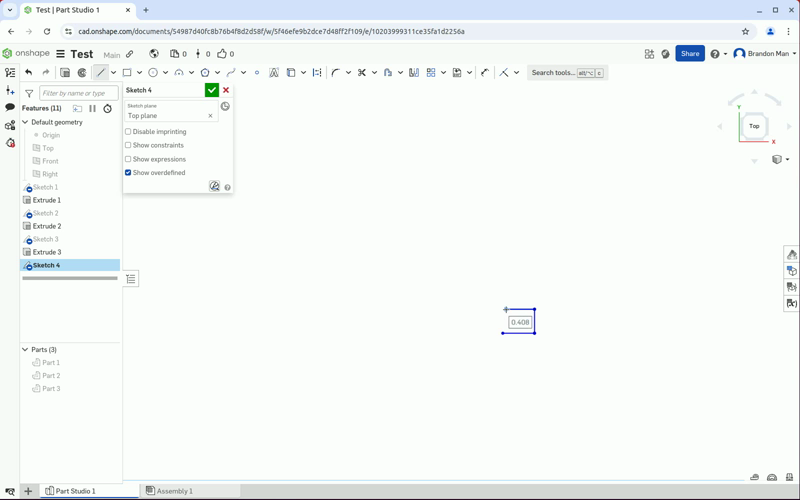
scroll(-6)
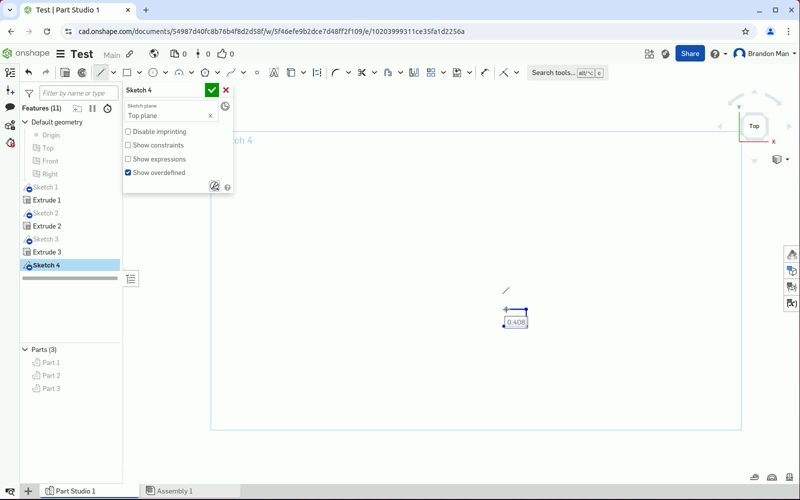
scroll(-6)
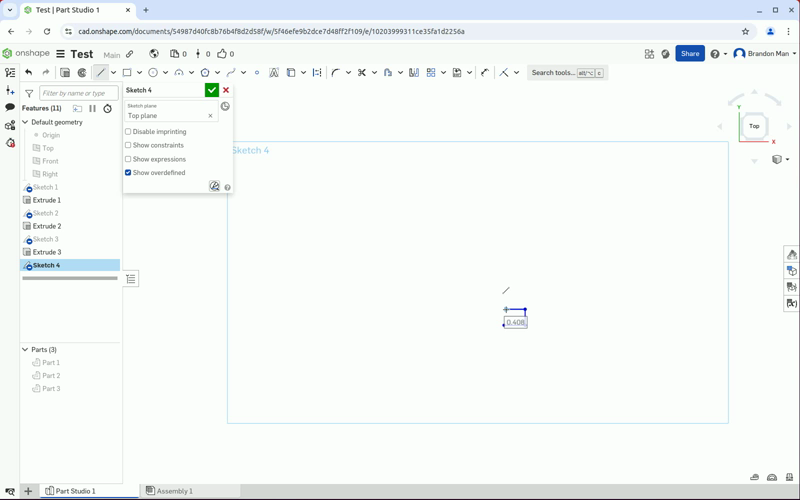
scroll(-6)
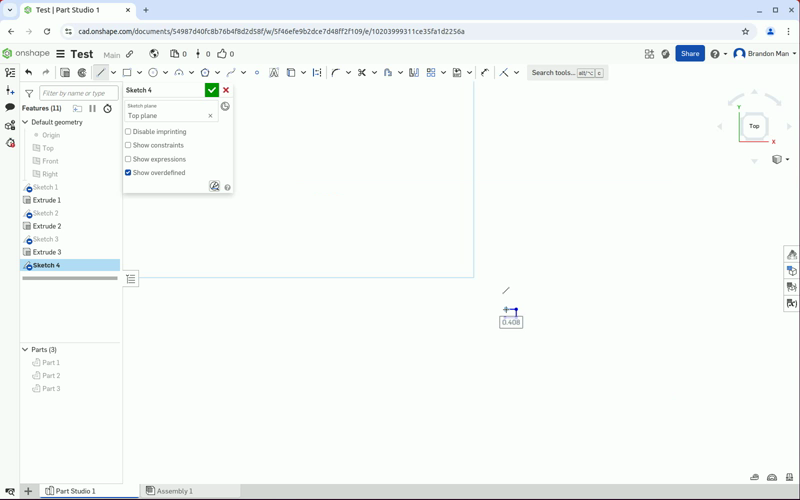
scroll(-6)
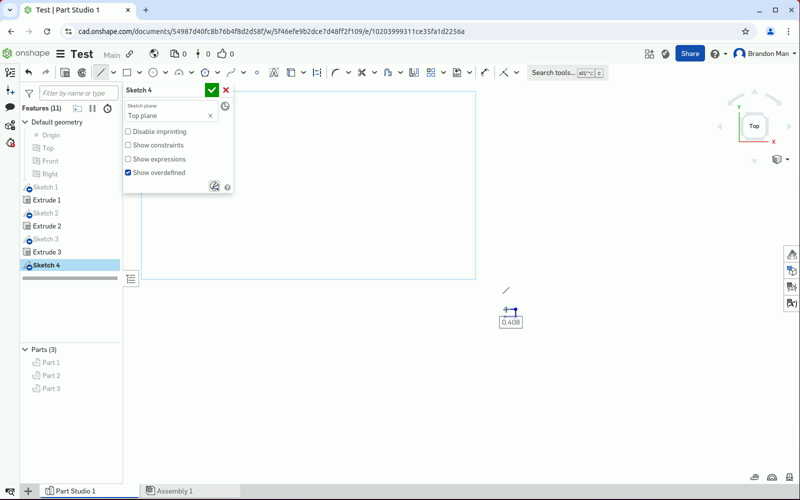
scroll(-6)
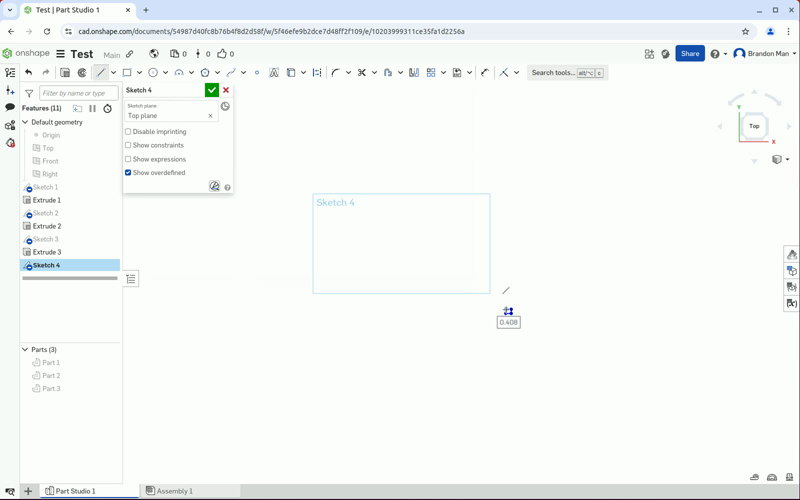
scroll(-6)
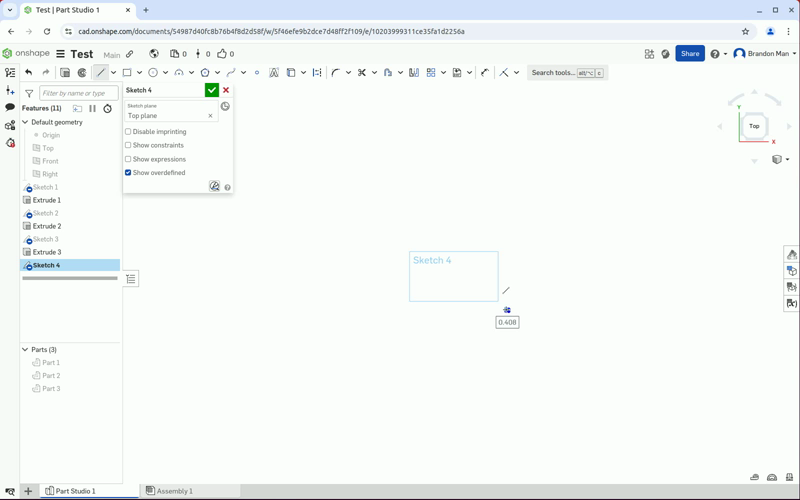
key_up(shift)
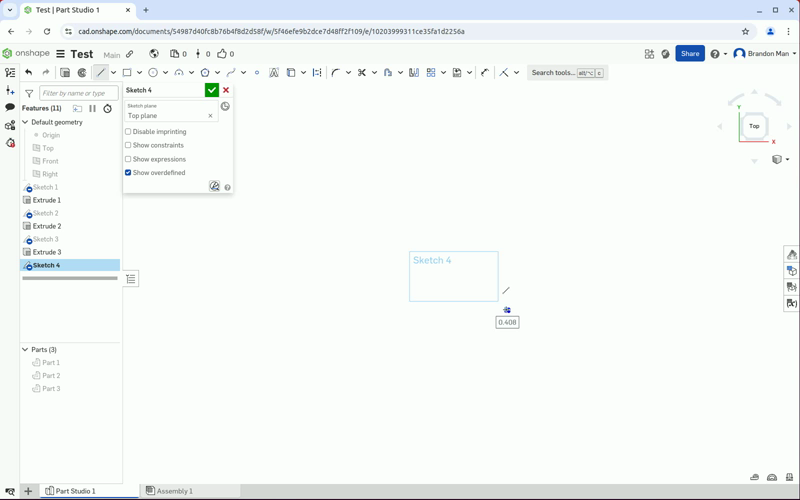
mouse_move(536, 309)
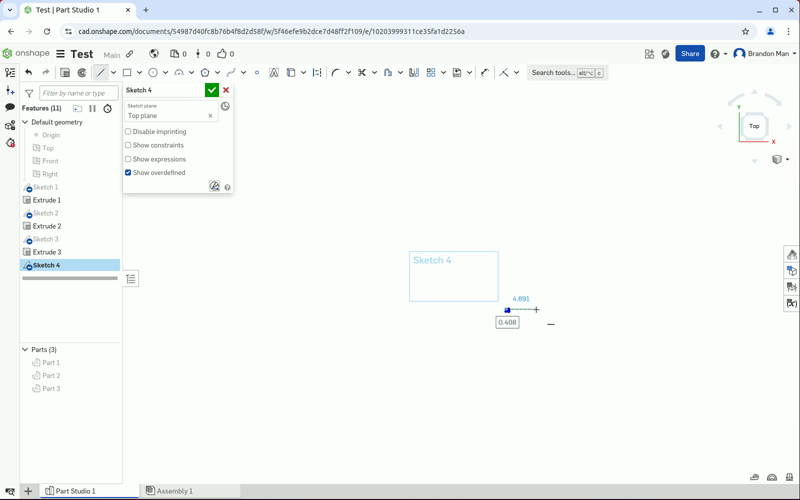
key_down(shift)
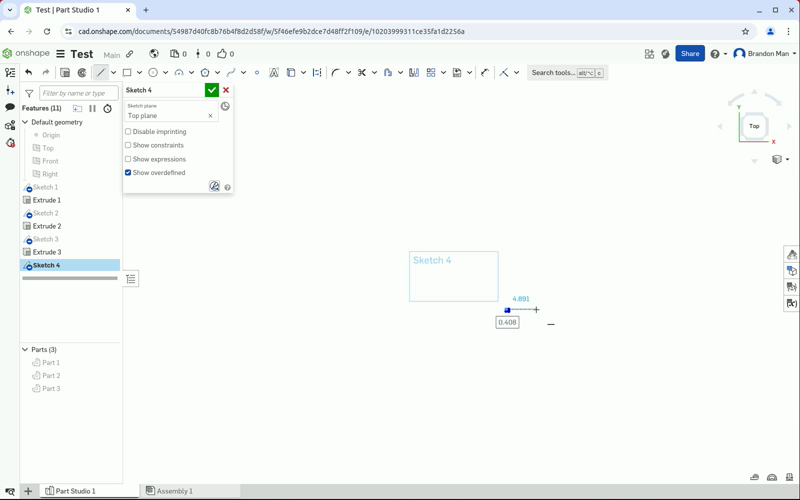
mouse_move(506, 311)
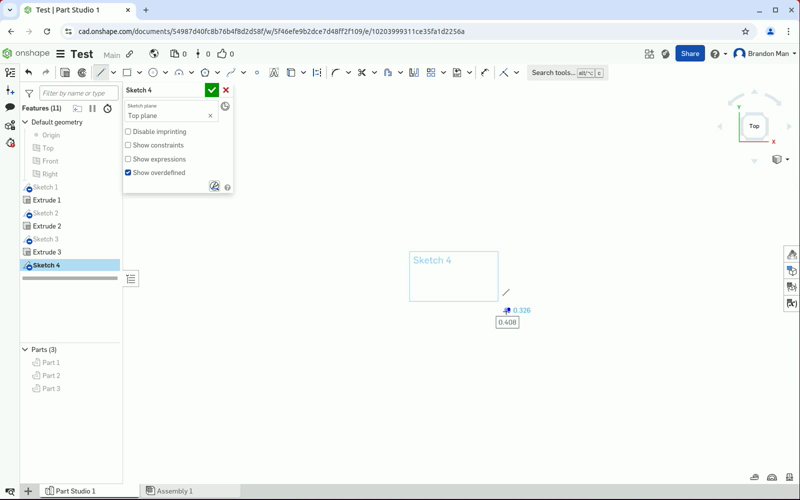
scroll(6)
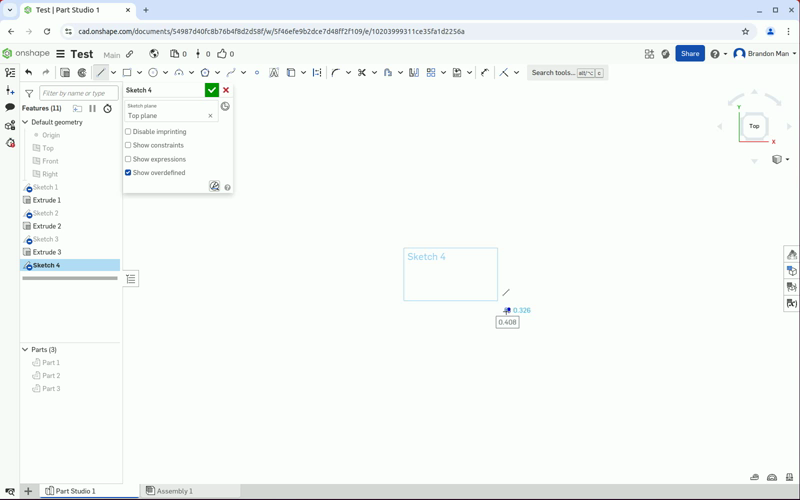
scroll(6)
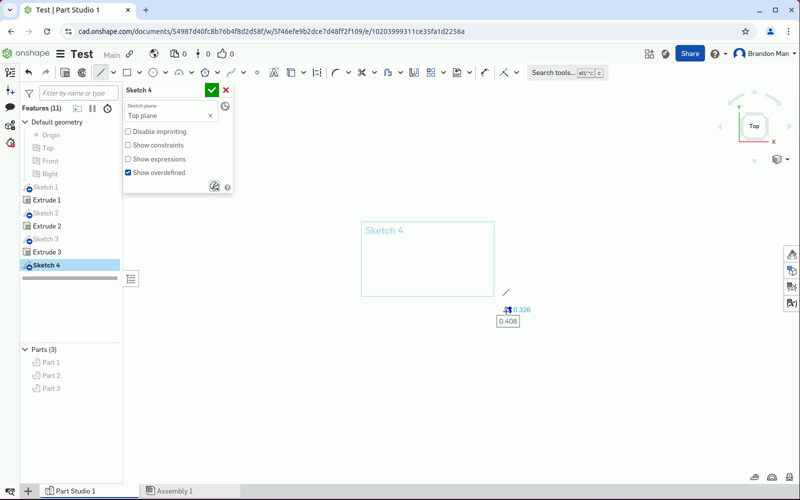
scroll(6)
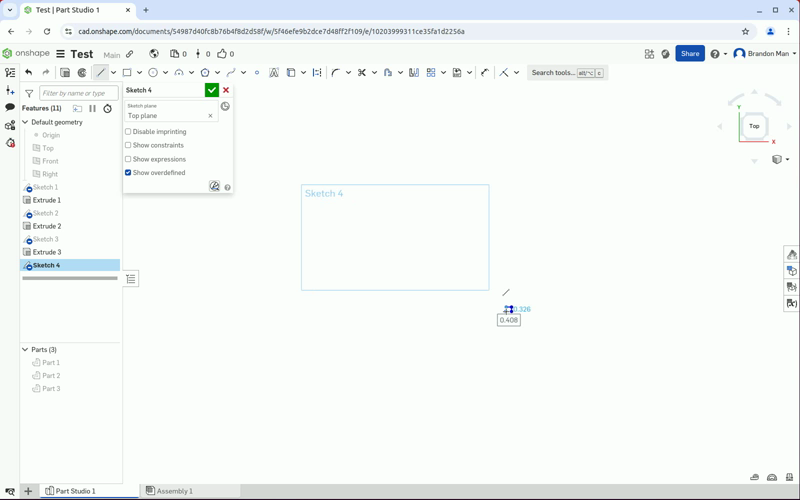
scroll(6)
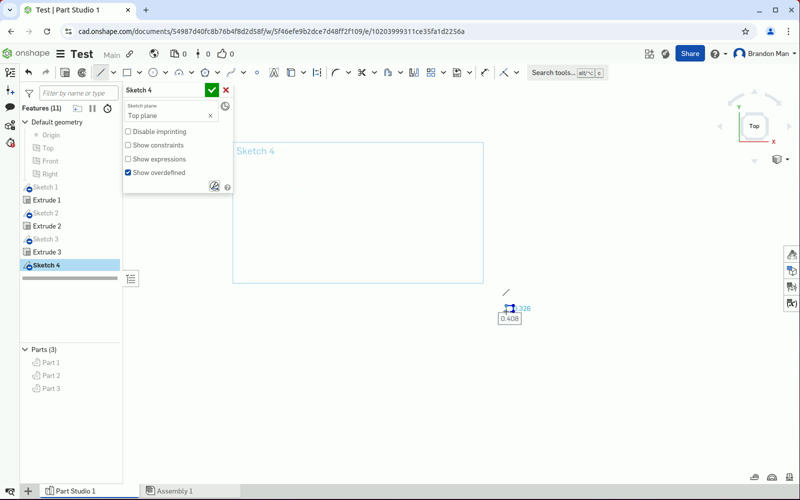
scroll(6)
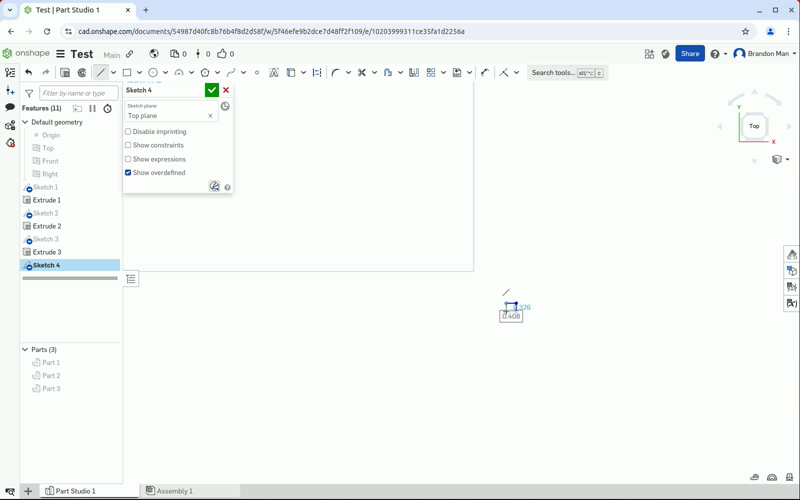
scroll(6)
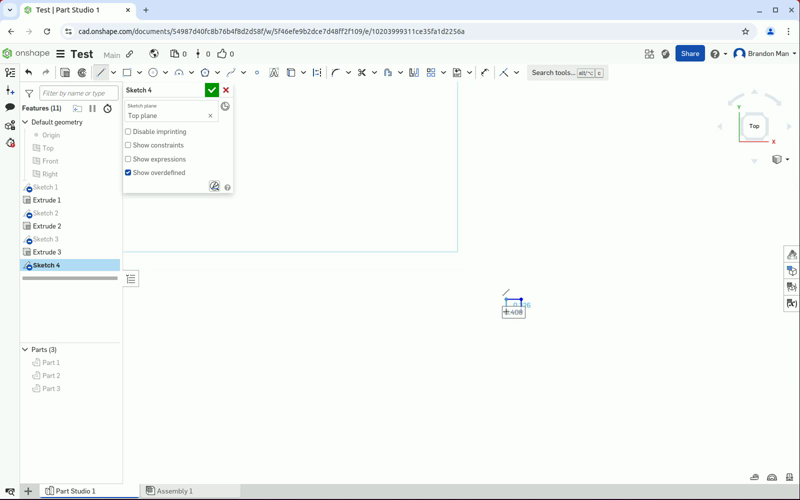
scroll(6)
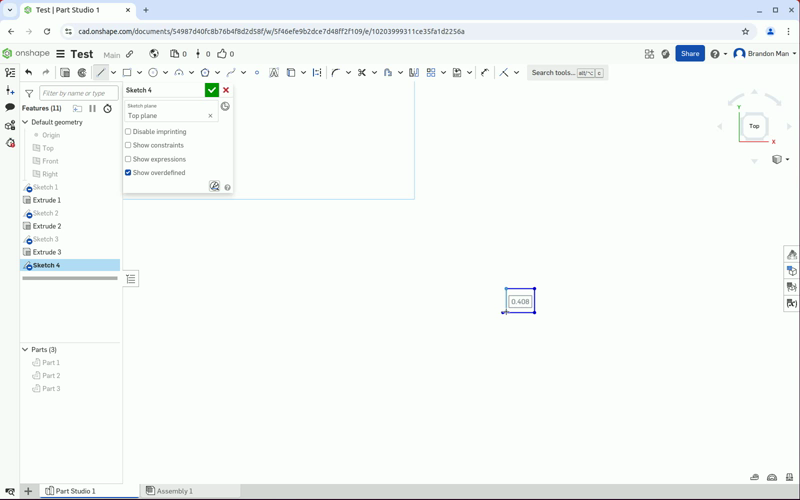
key_up(shift)
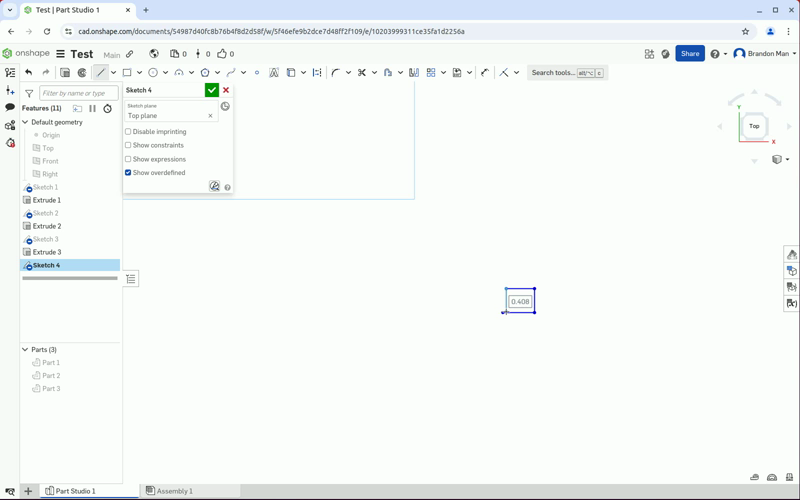
click(506, 311)
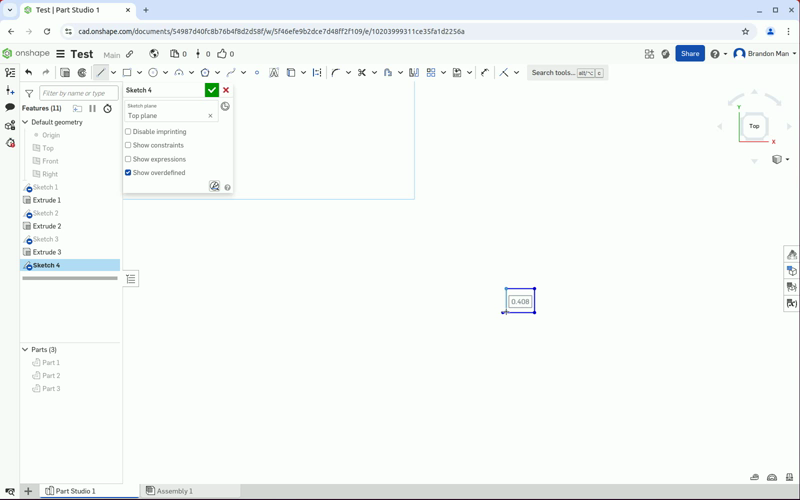
scroll(-6)
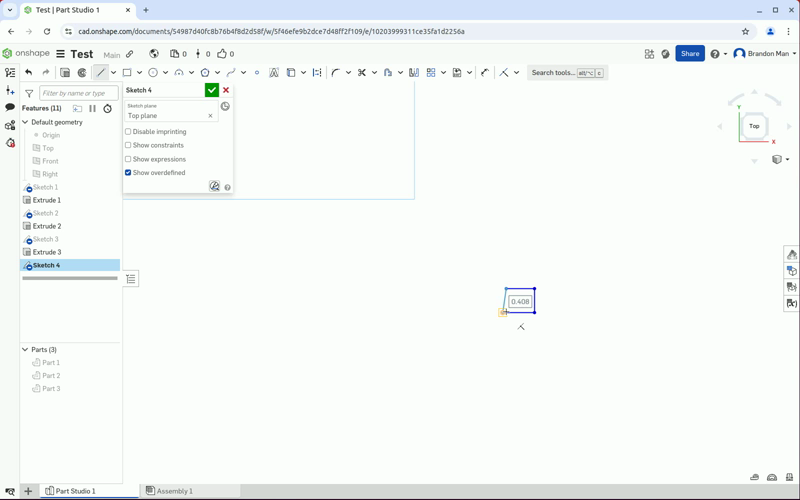
scroll(-6)
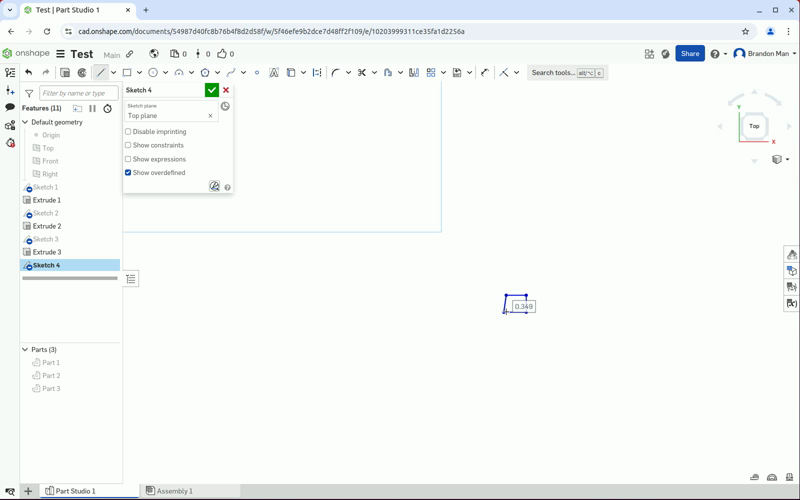
scroll(-6)
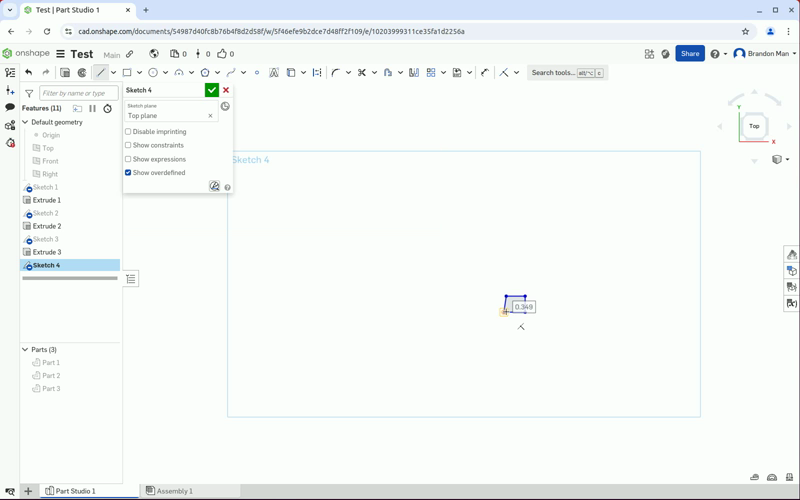
scroll(-6)
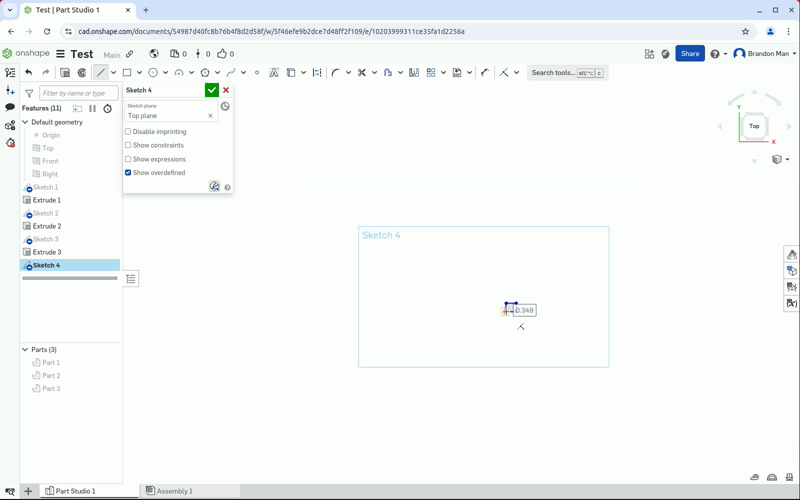
scroll(-6)
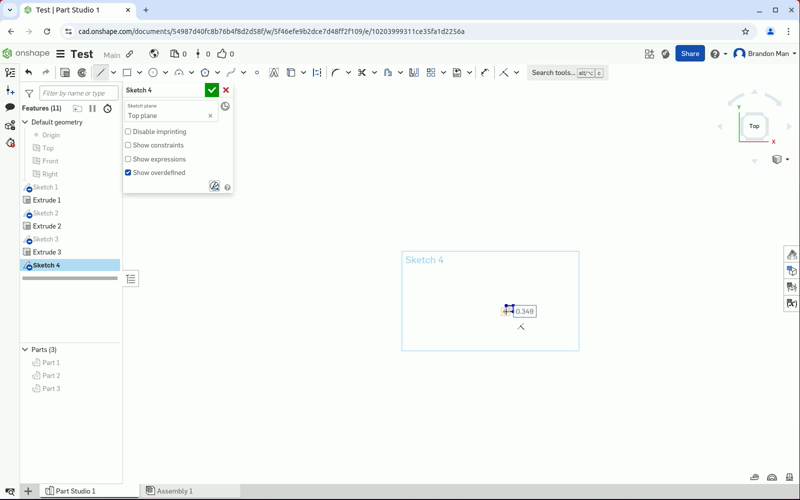
scroll(-6)
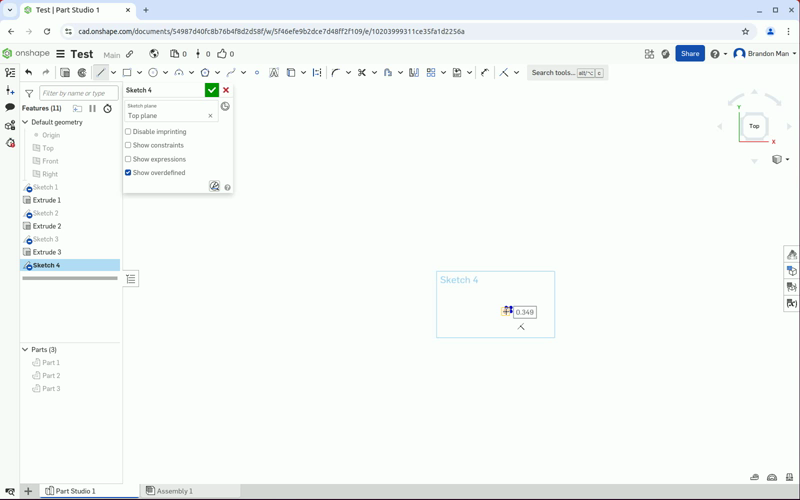
scroll(-6)
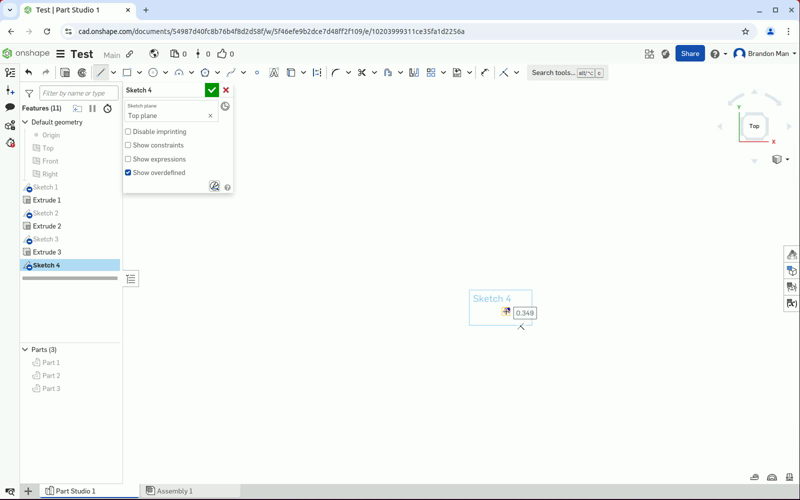
key(esc)
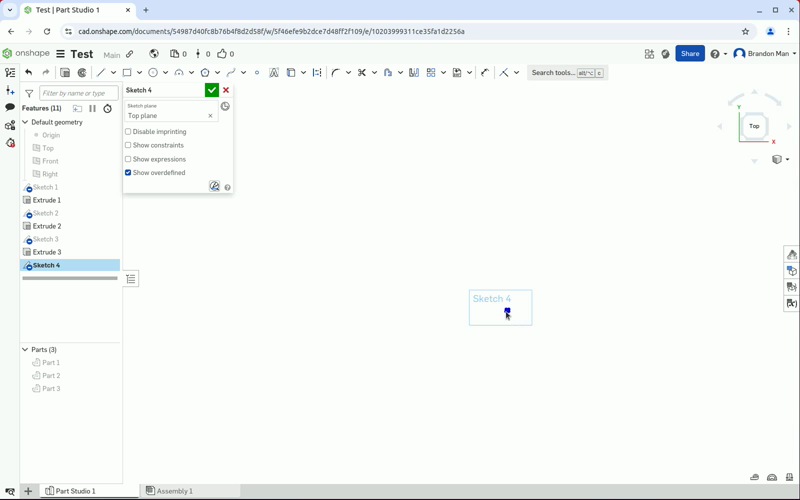
mouse_move(508, 310)
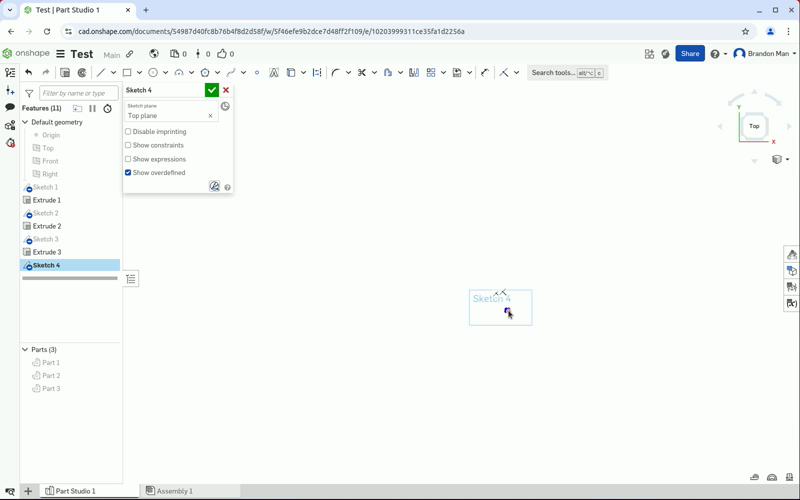
scroll(6)
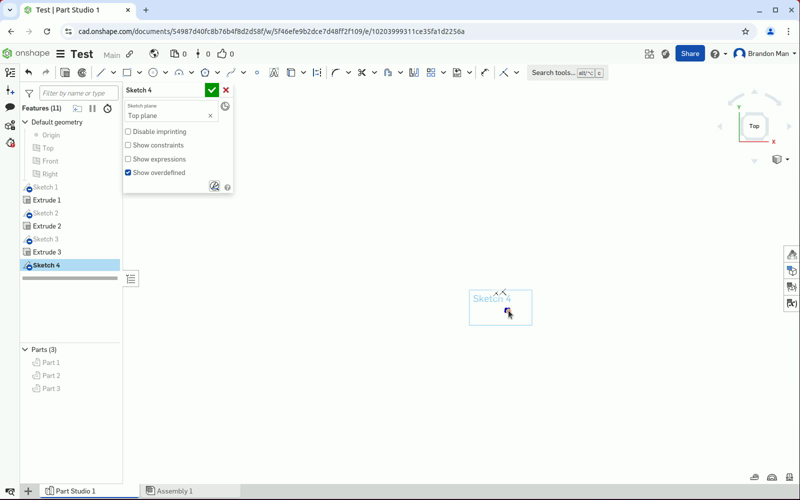
scroll(6)
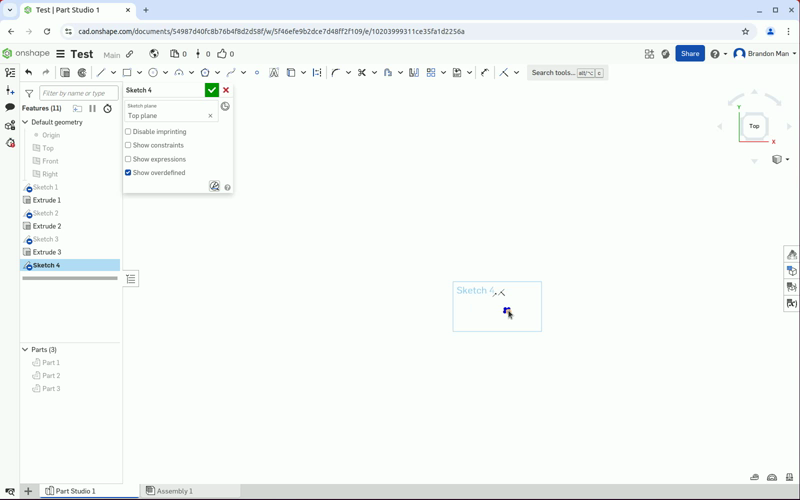
scroll(6)
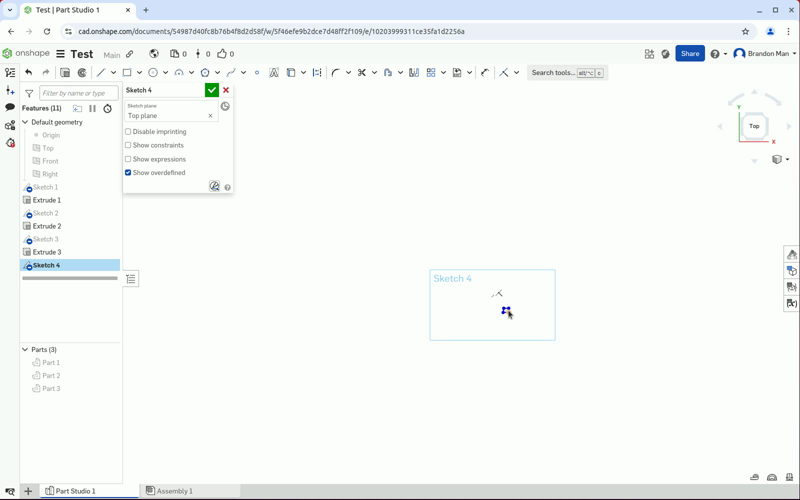
scroll(6)
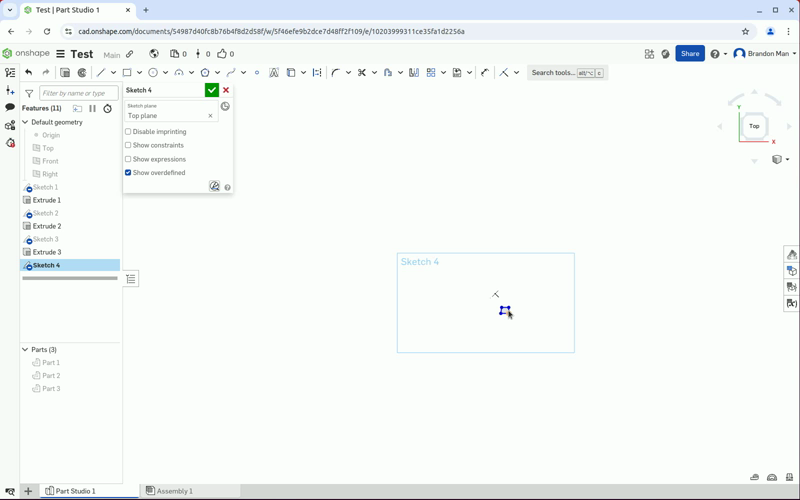
scroll(6)
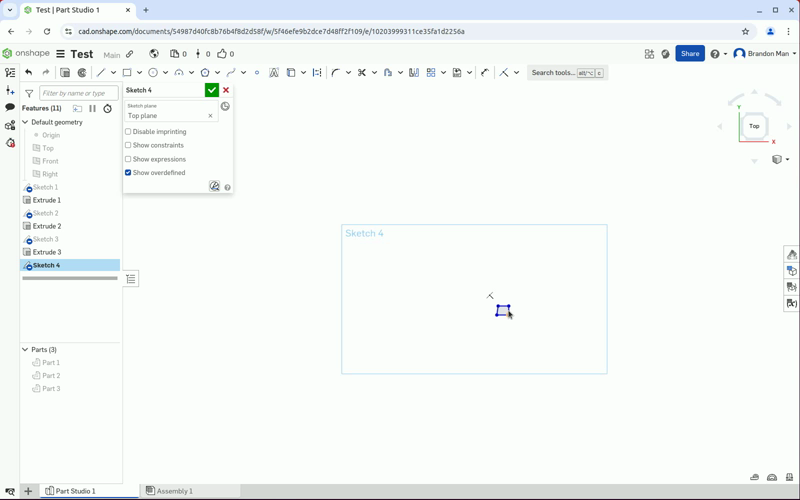
scroll(6)
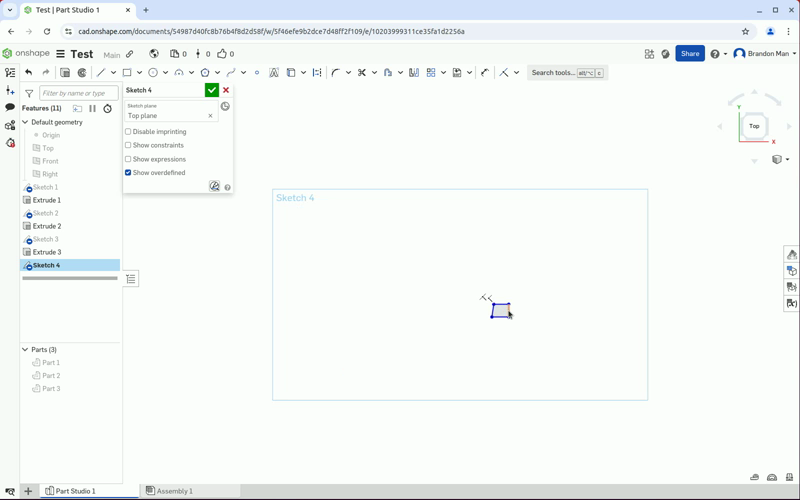
scroll(6)
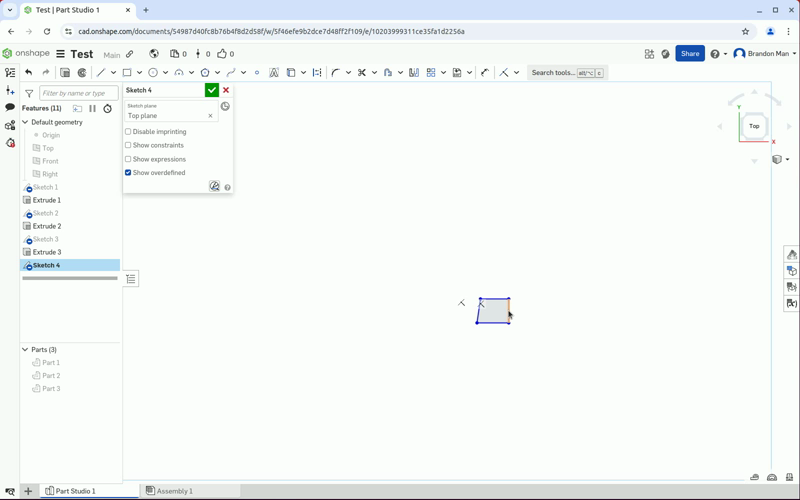
click(508, 310)
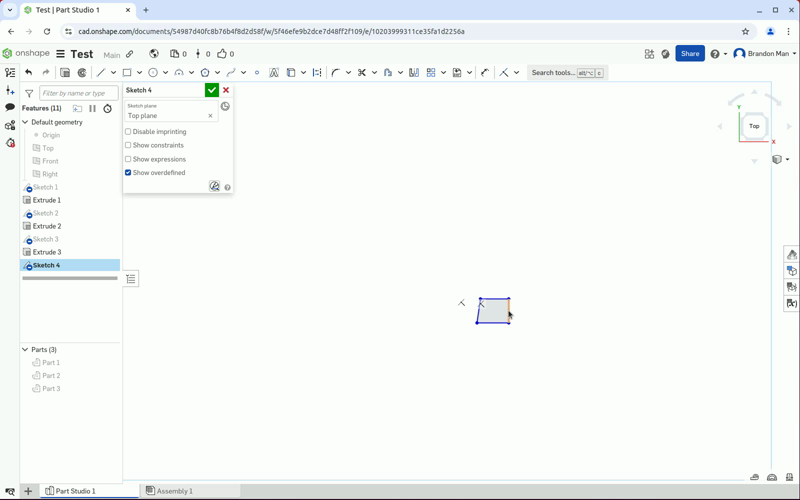
scroll(-6)
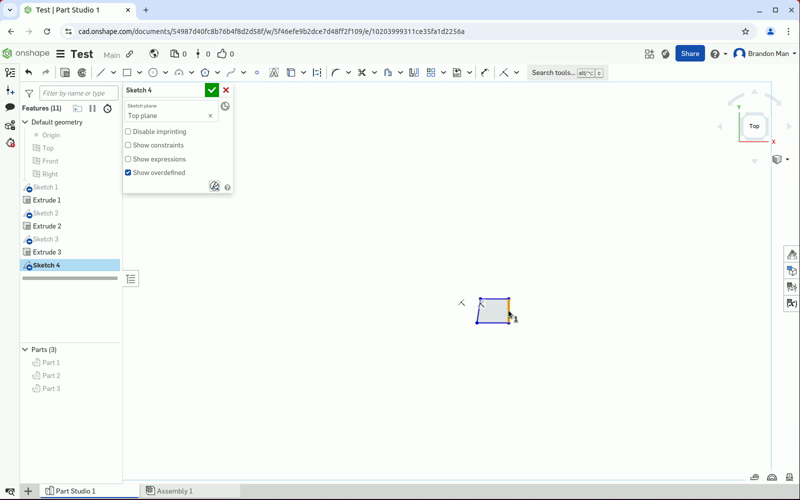
scroll(-6)
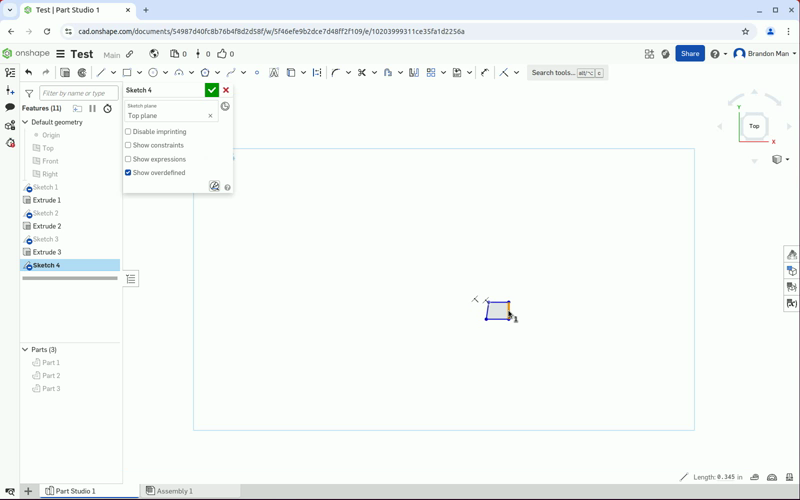
scroll(-6)
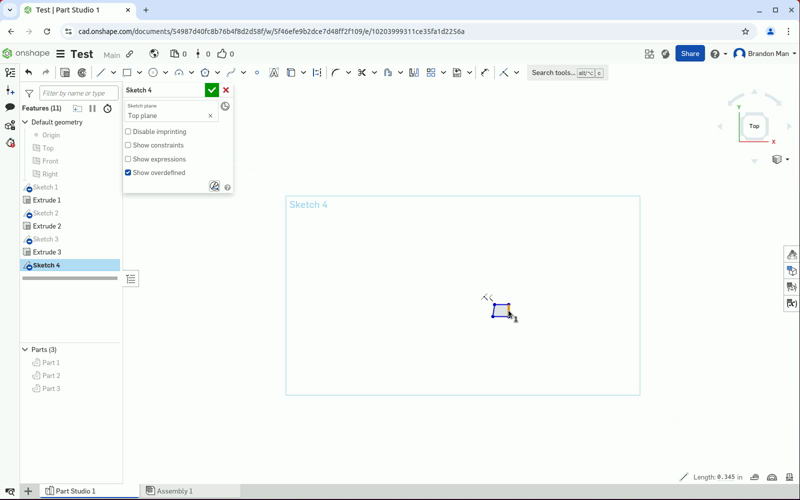
scroll(-6)
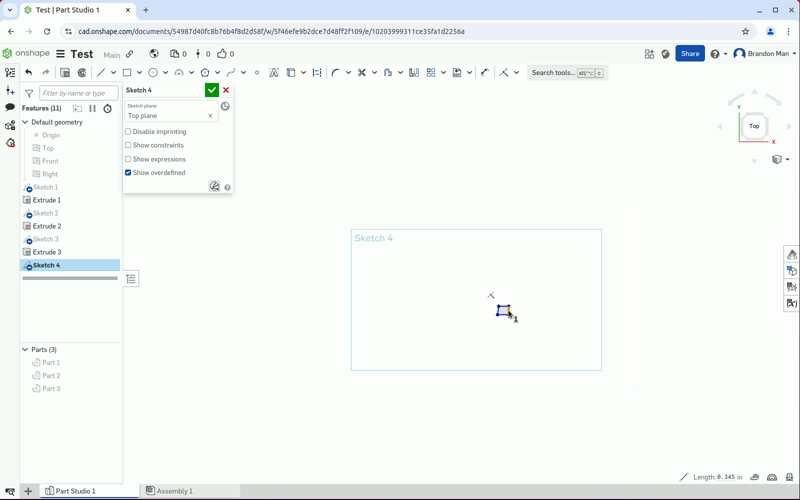
scroll(-6)
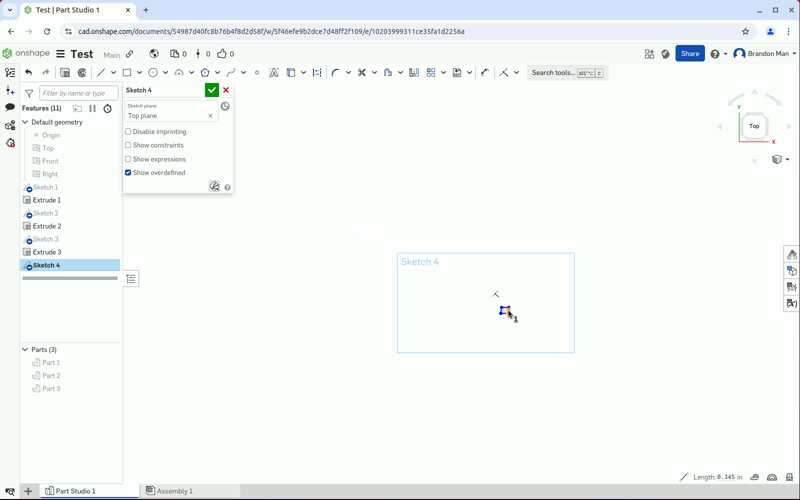
scroll(-6)
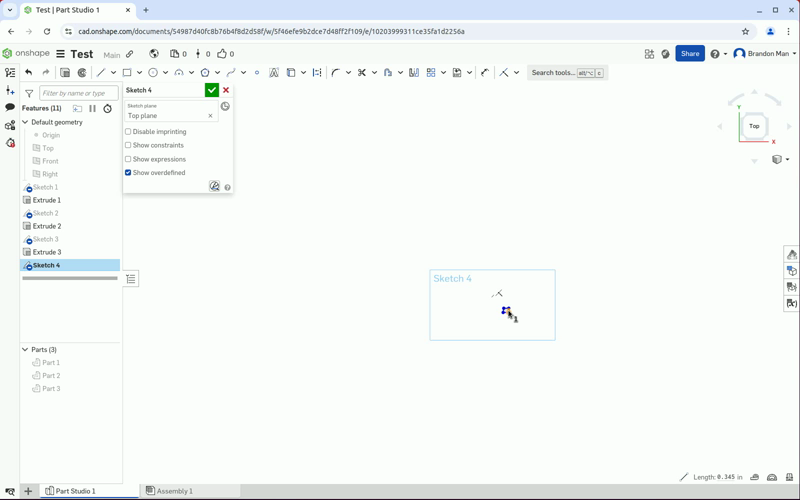
scroll(-6)
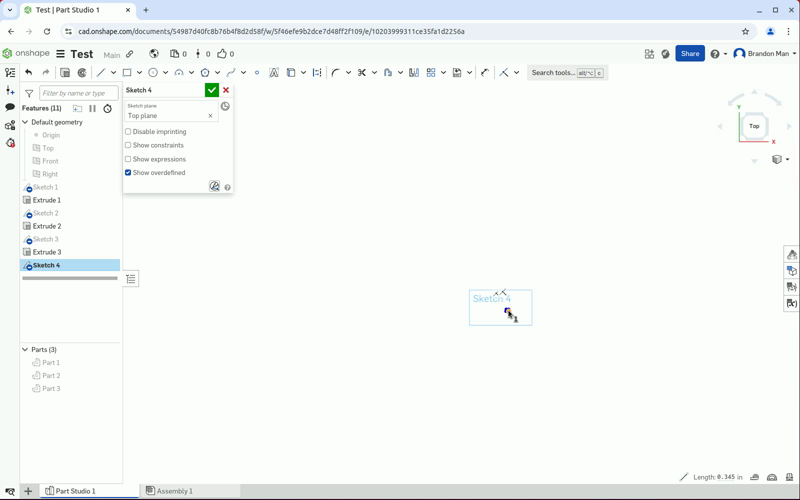
mouse_move(73, 352)
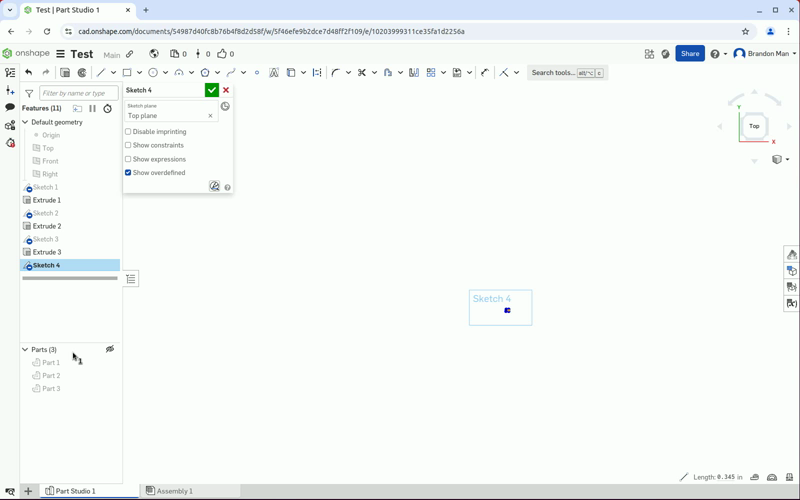
key(shift+y)
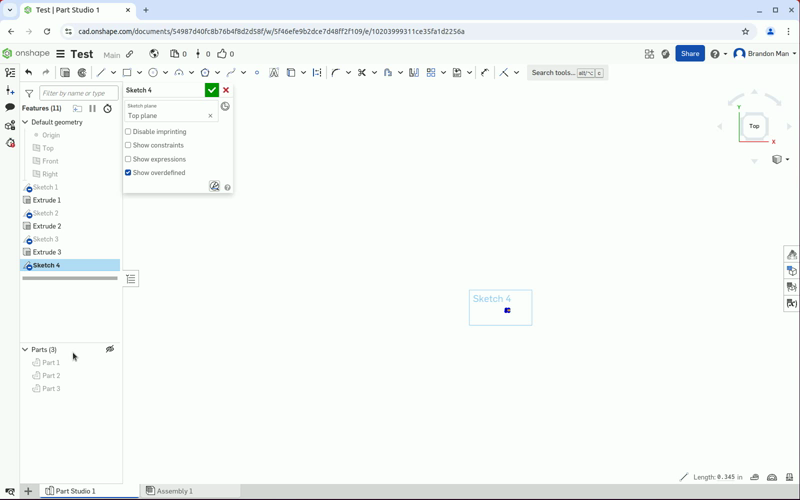
key(shift+e)
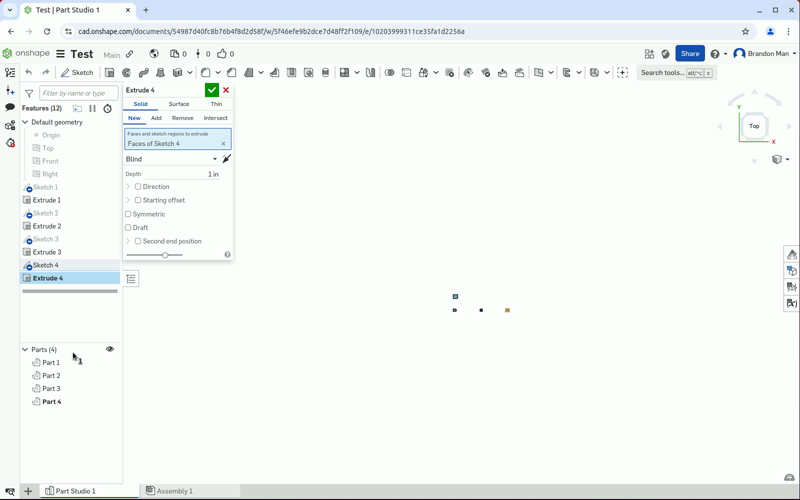
mouse_move(143, 106)
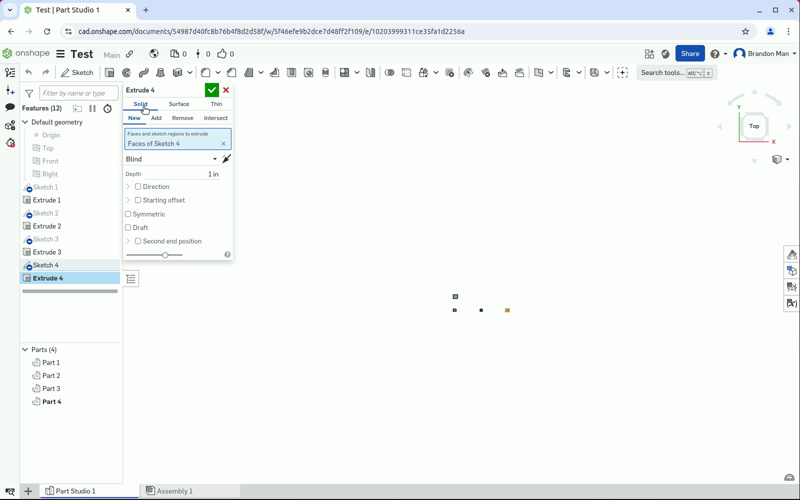
click(143, 106)
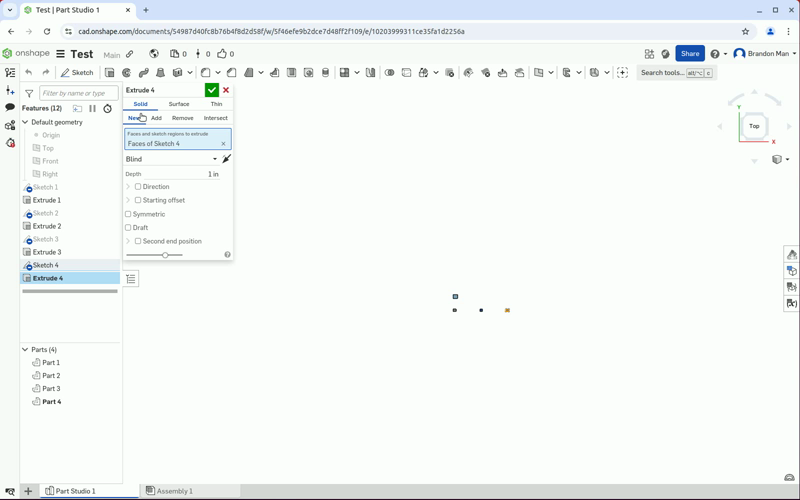
mouse_move(137, 120)
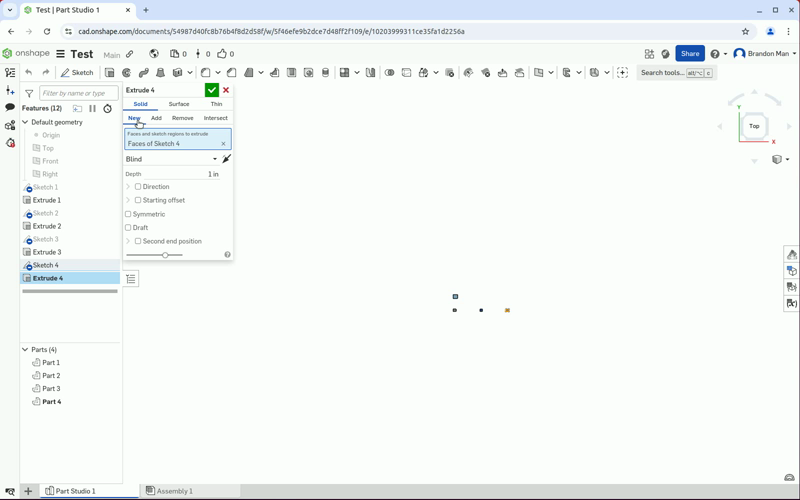
click(137, 120)
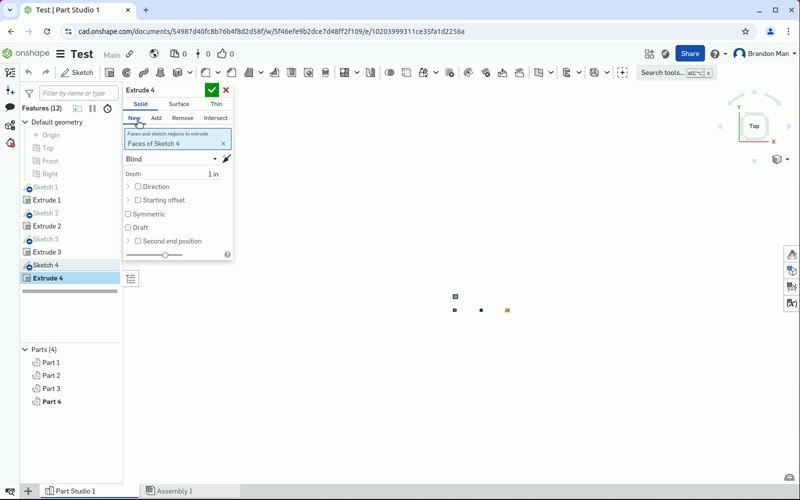
key(tab, 4)
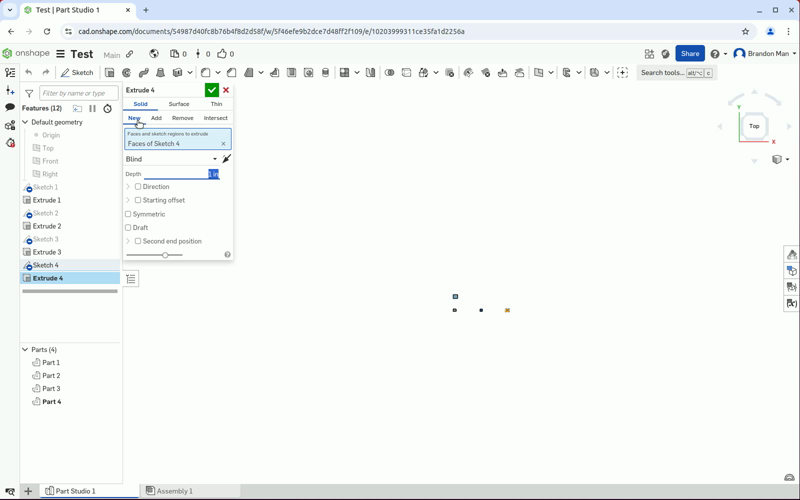
text(2.648)
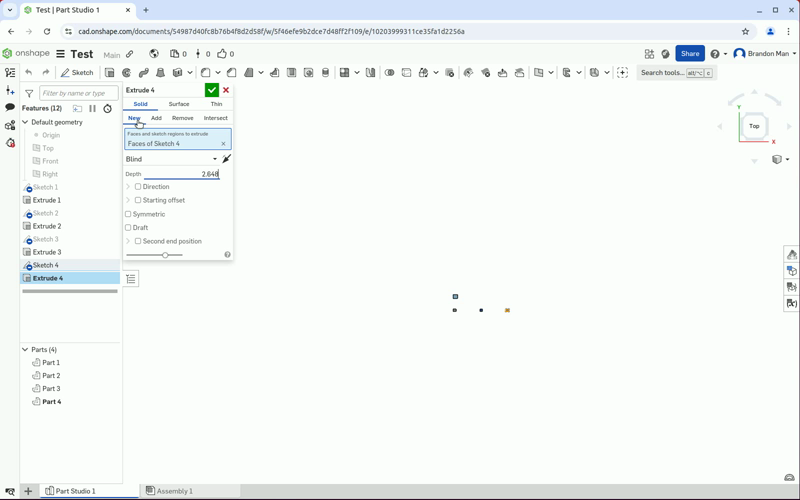
key(enter)
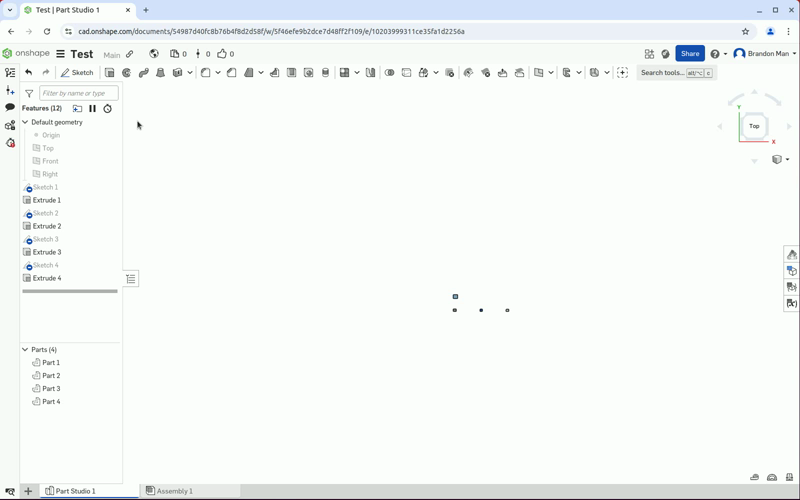
key(shift+h)
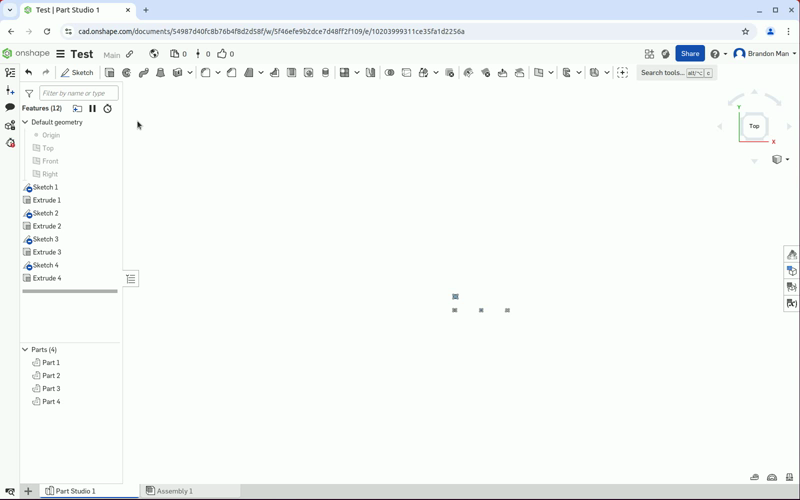
key(shift+h)
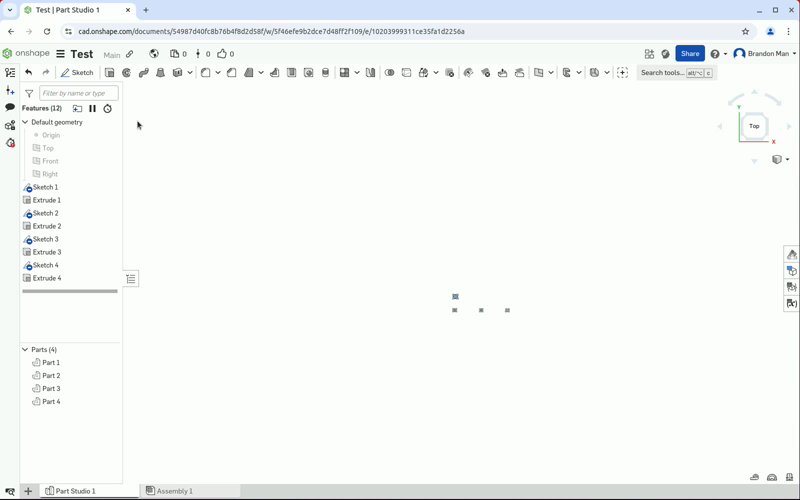
key(shift+7)
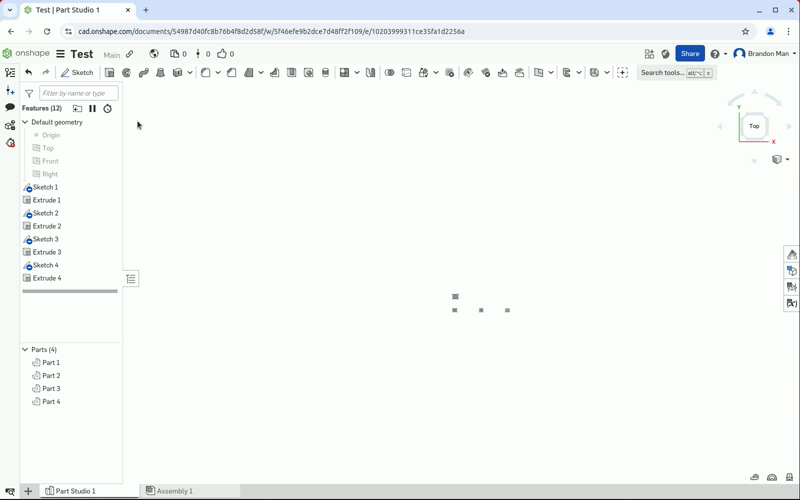
key(up, 3)
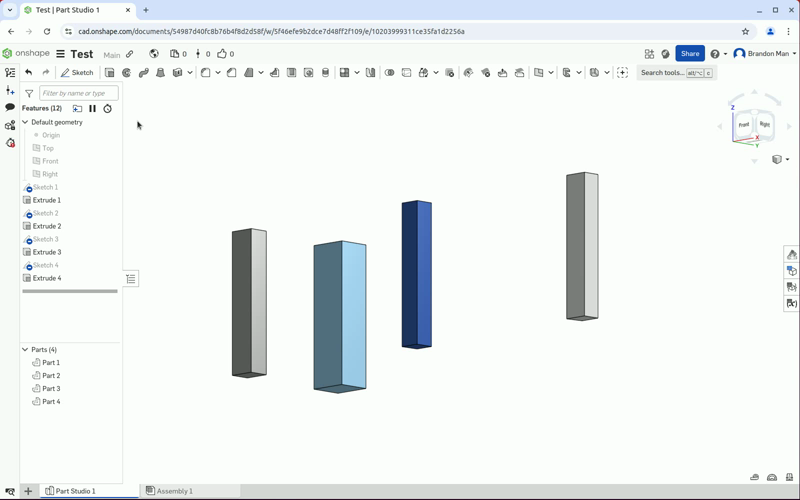
key(left, 3)
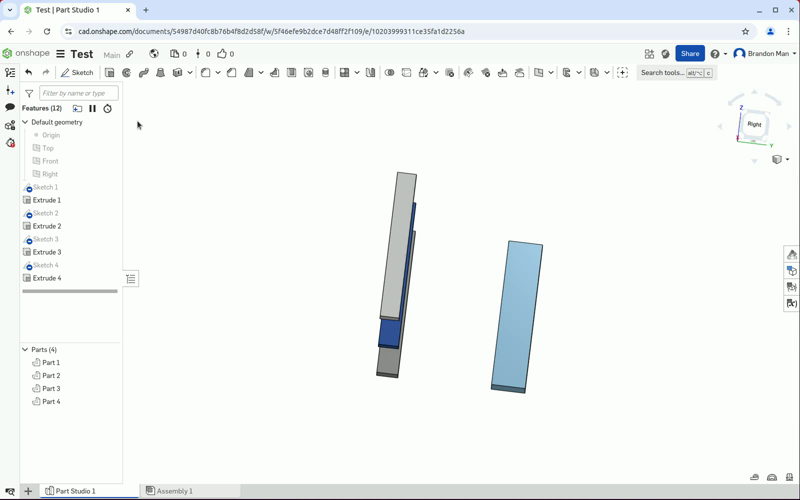
key(right, 3)
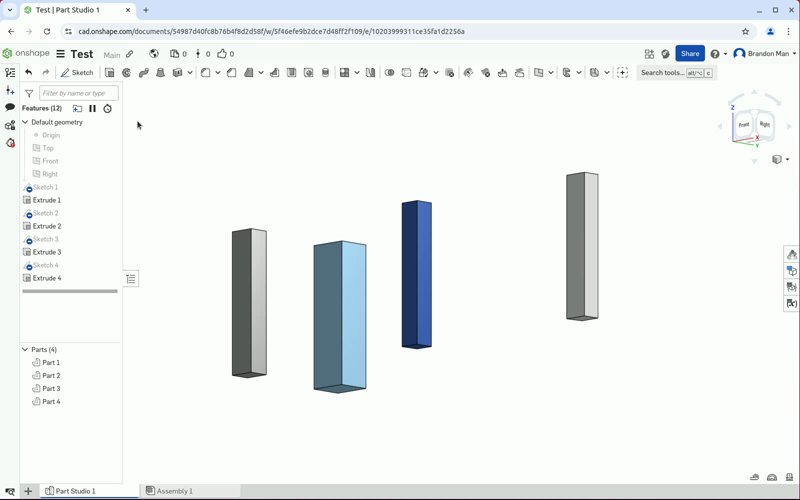
key(down, 3)
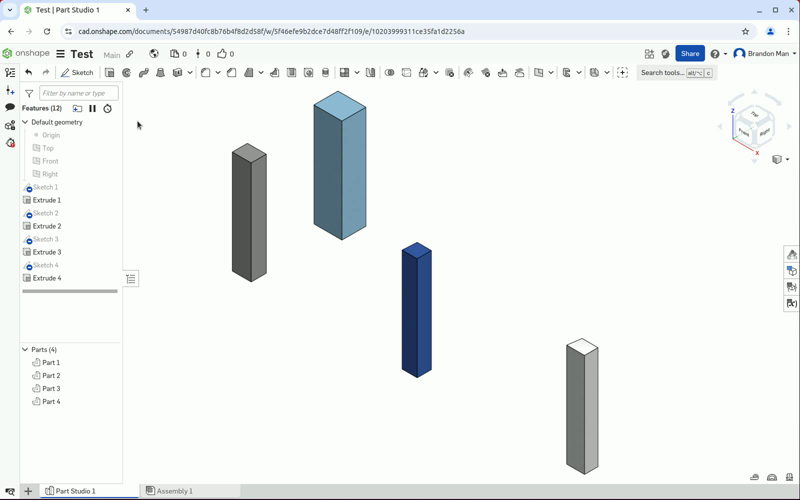
mouse_move(73, 189)
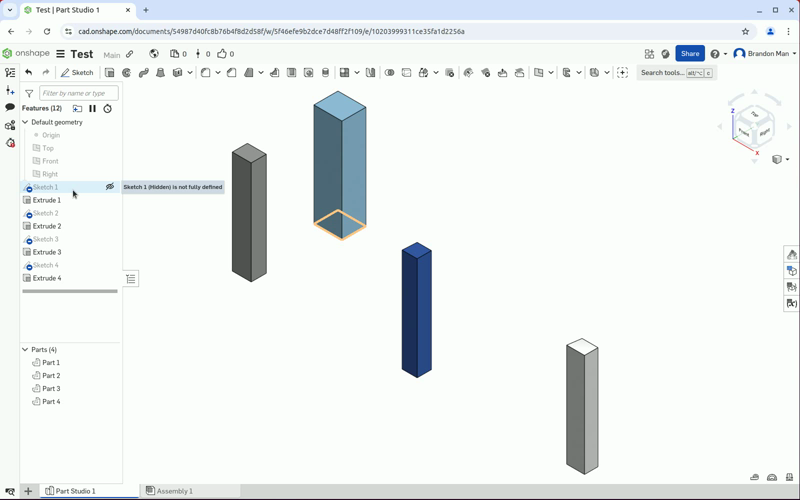
click(73, 189)